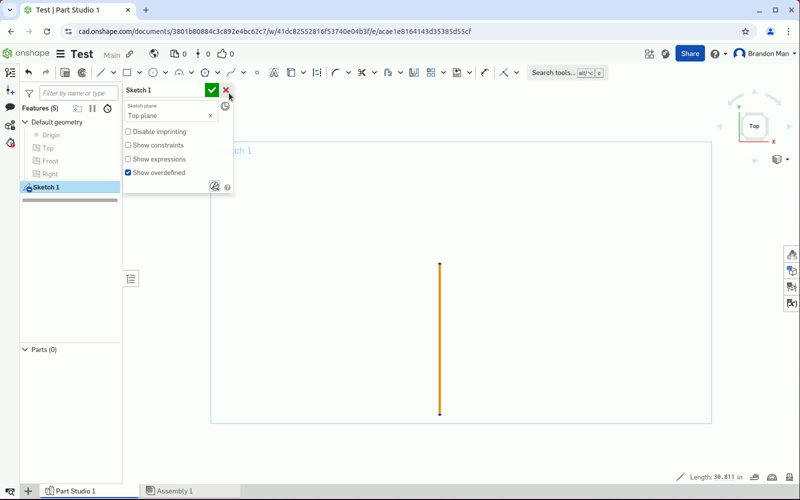
key(shift+h)
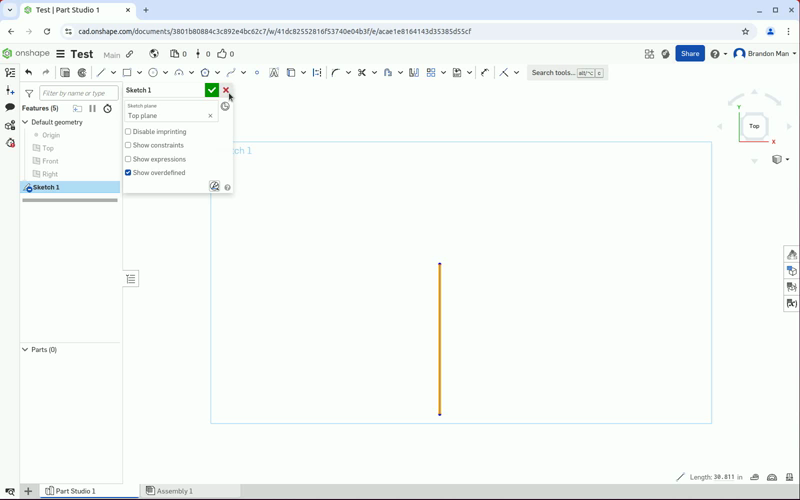
key(shift+s)
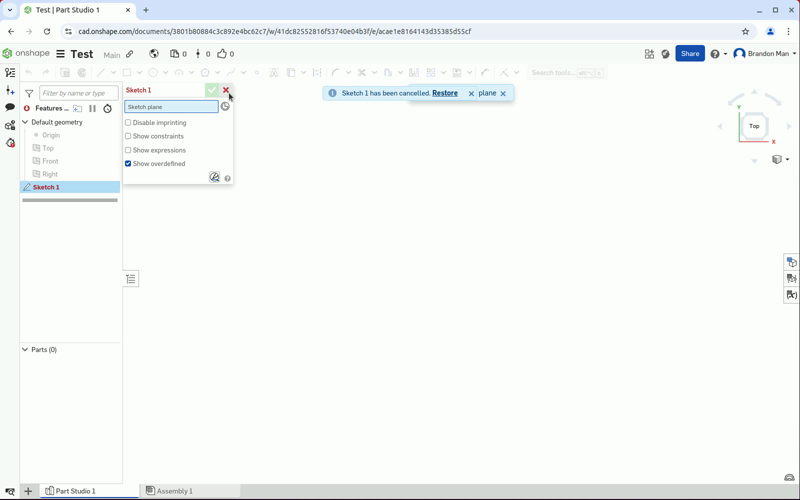
mouse_move(73, 150)
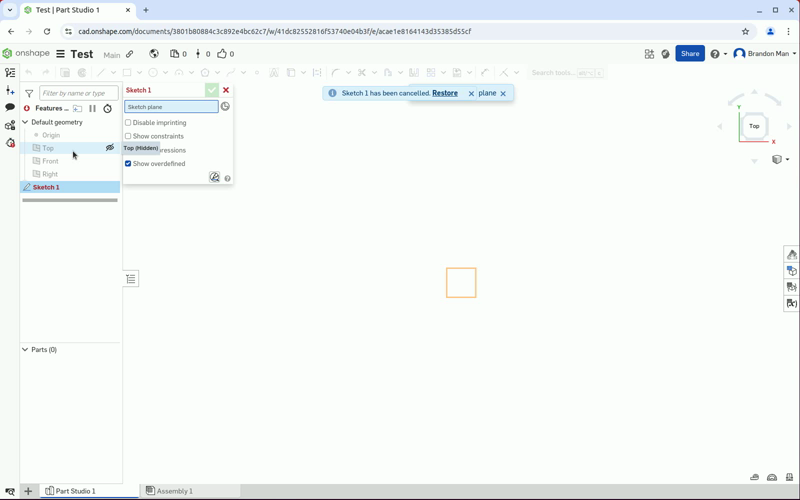
click(73, 150)
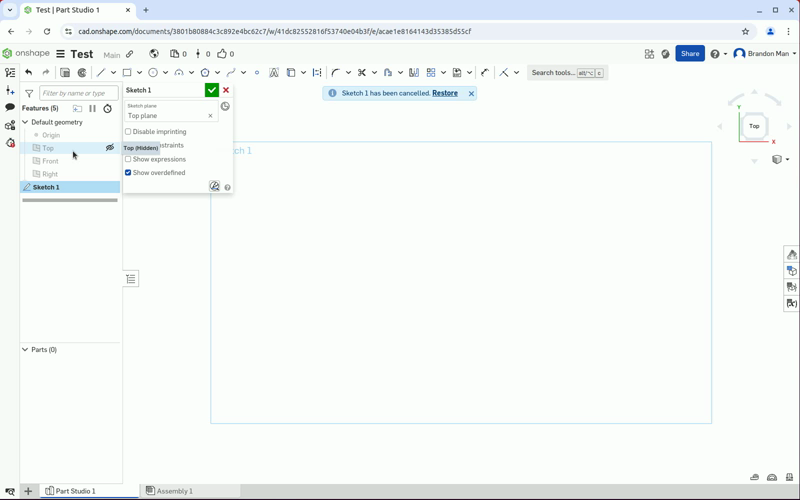
mouse_move(73, 352)
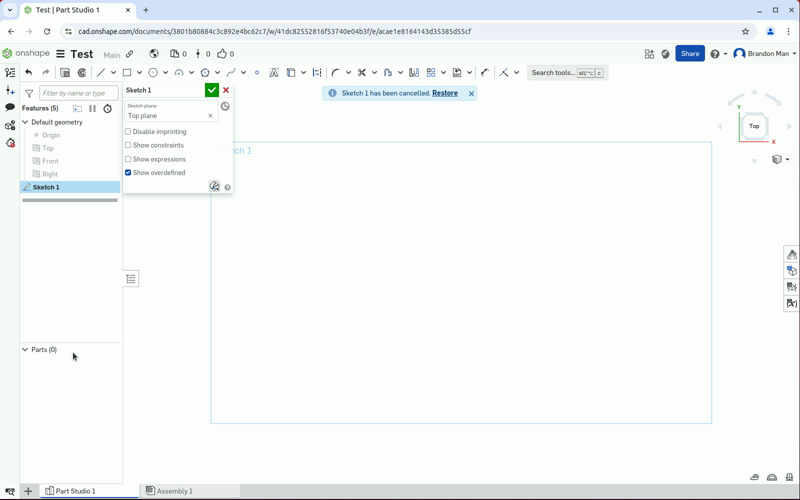
key(y)
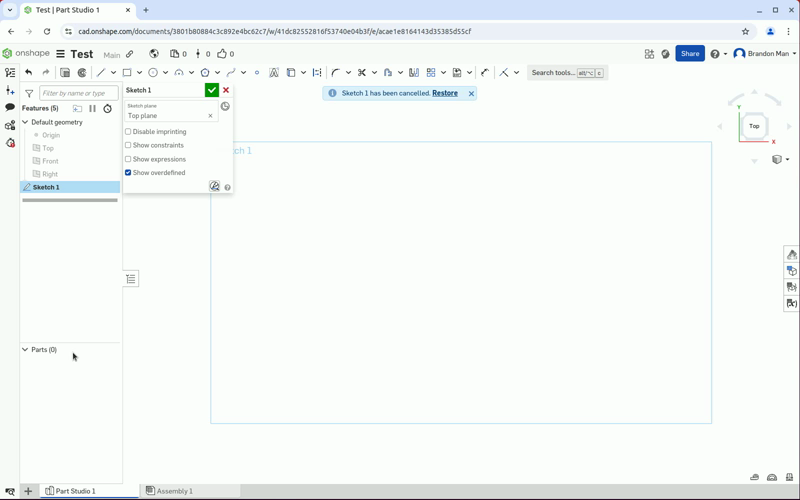
key(l)
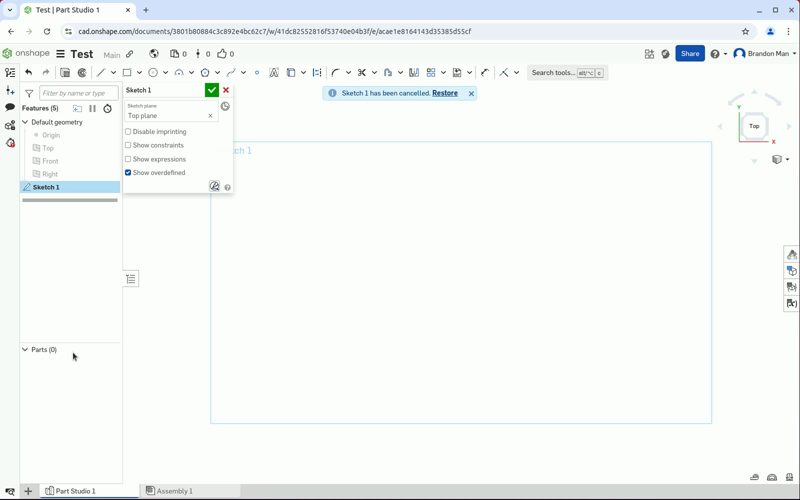
key_down(shift)
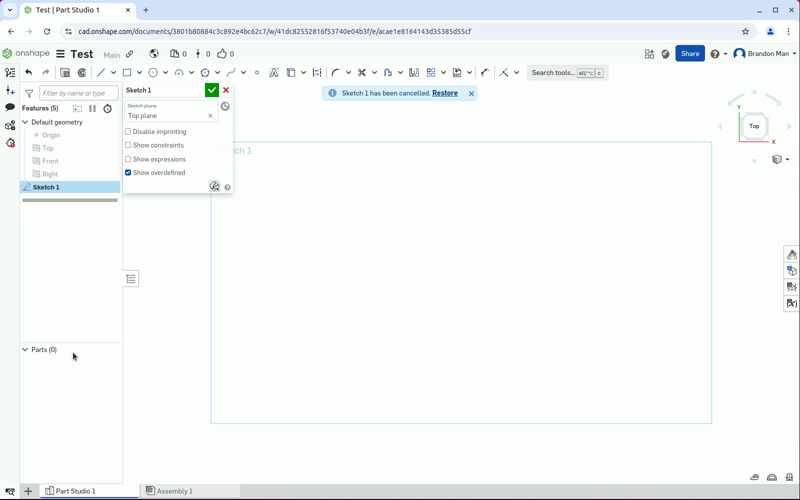
mouse_move(429, 355)
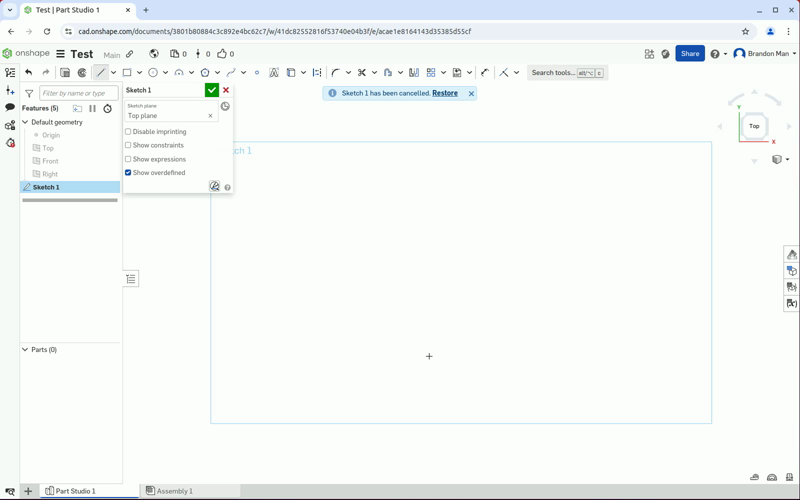
click(429, 355)
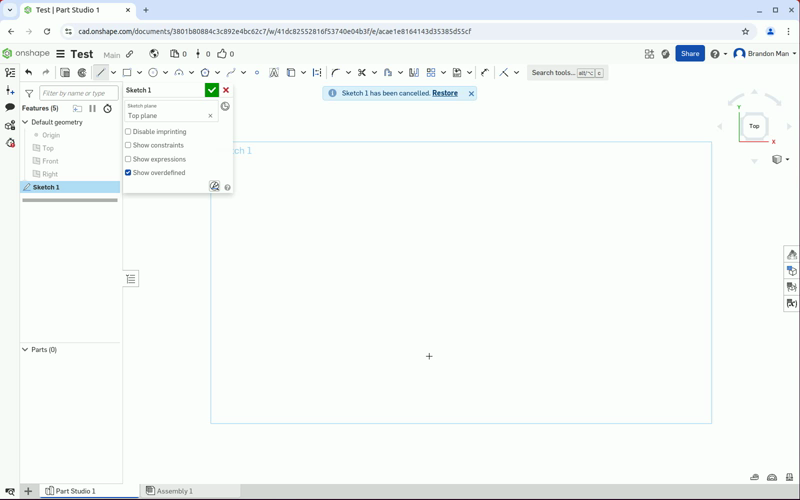
key_up(shift)
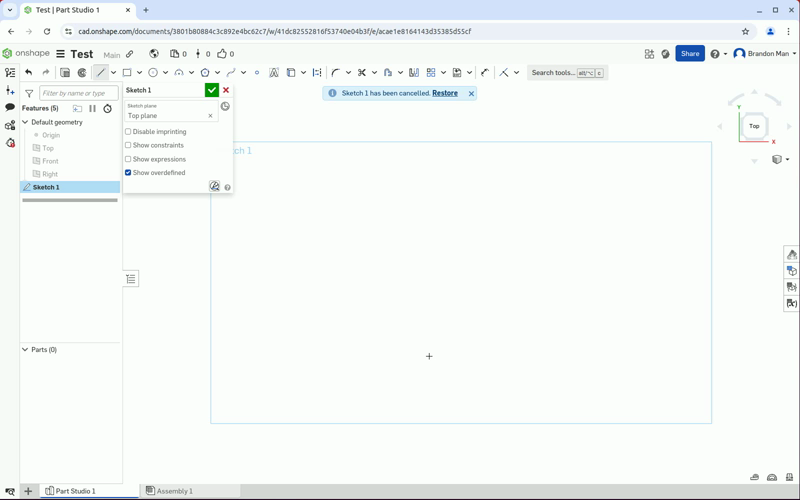
key_down(shift)
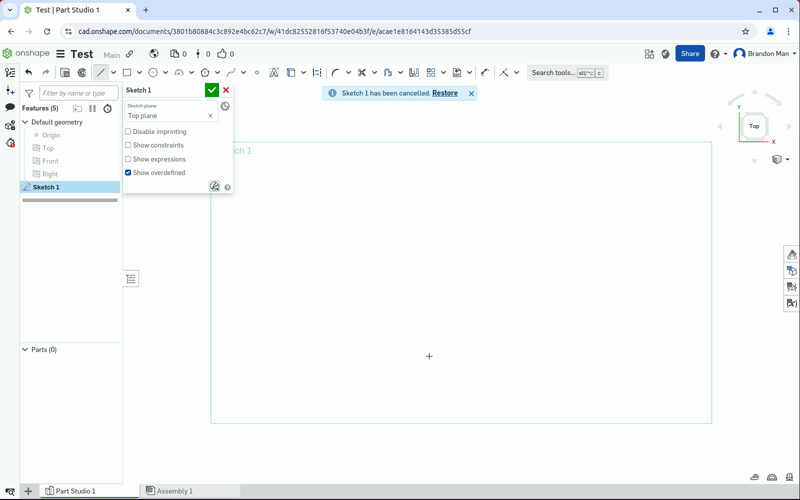
mouse_move(493, 355)
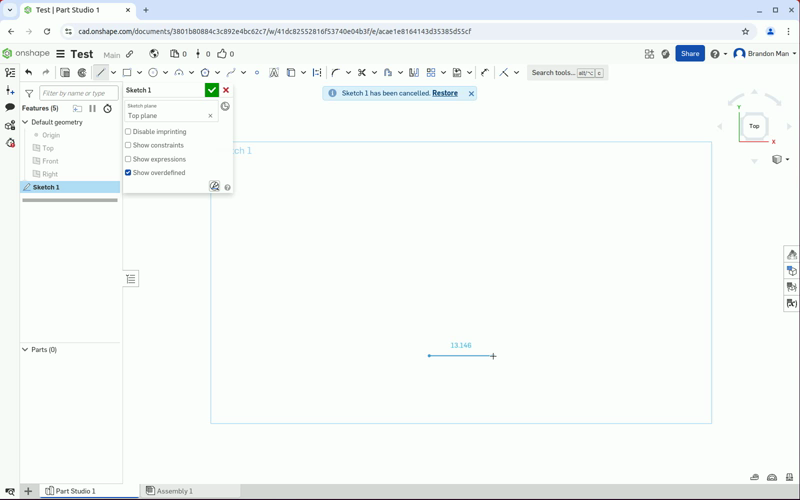
click(493, 355)
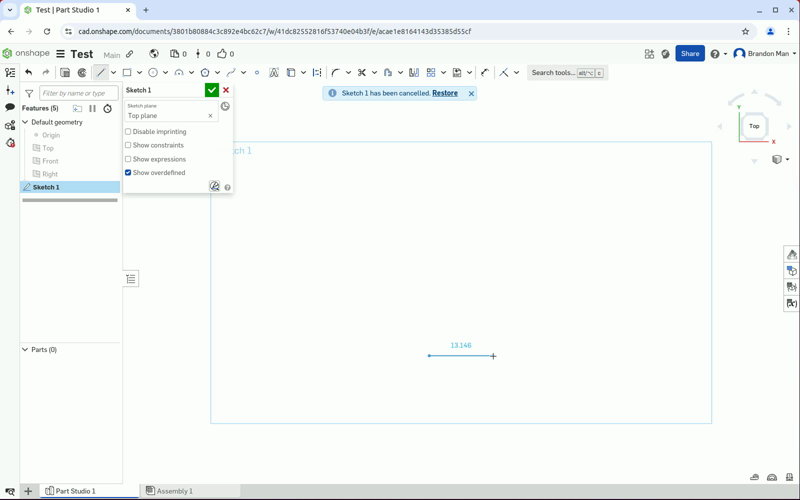
key_up(shift)
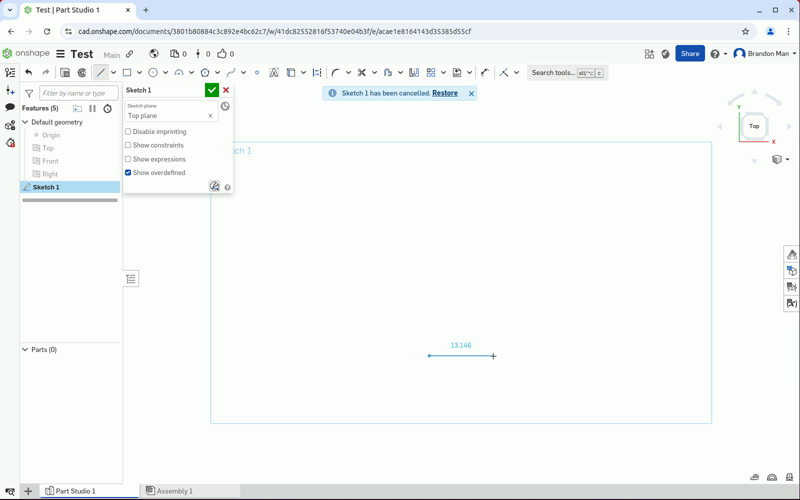
key_down(shift)
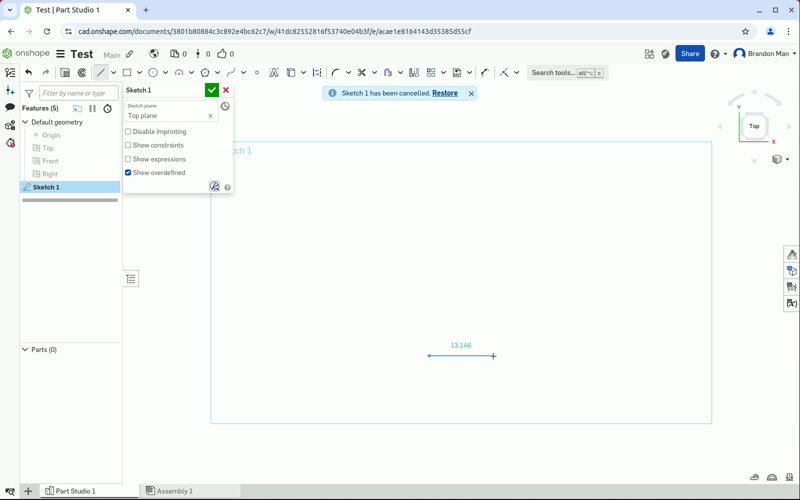
mouse_move(493, 210)
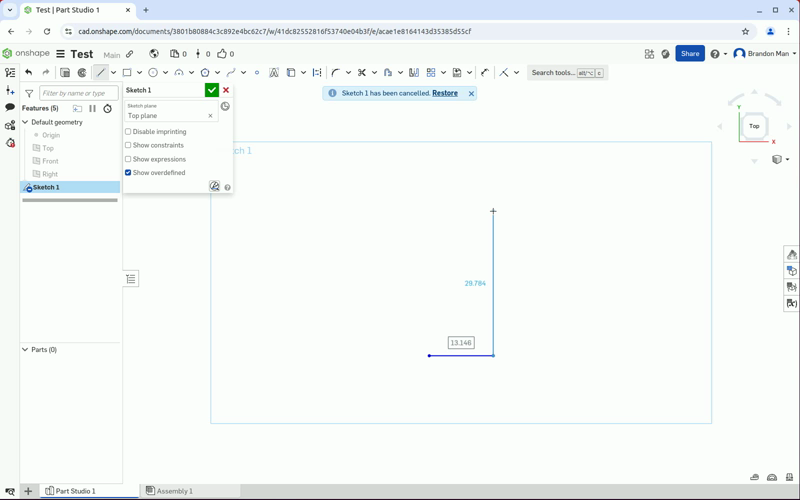
click(493, 210)
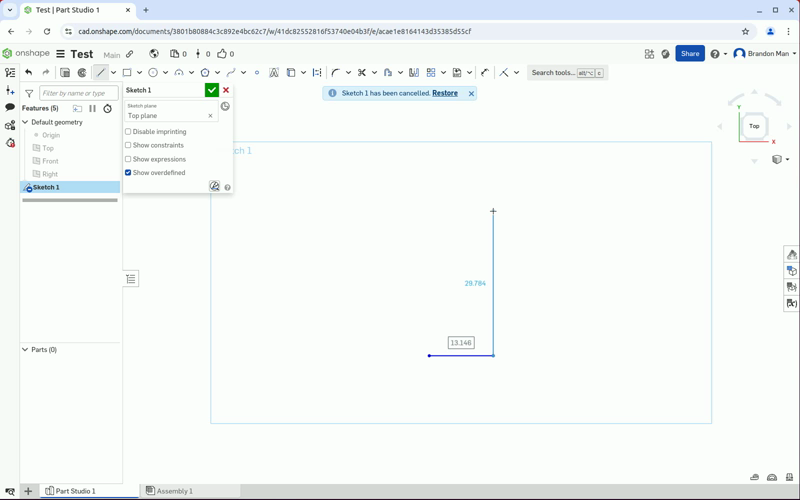
key_up(shift)
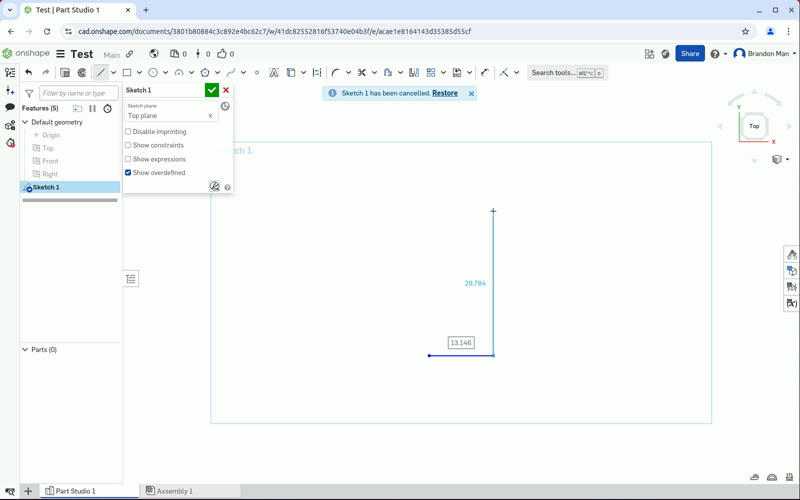
key_down(shift)
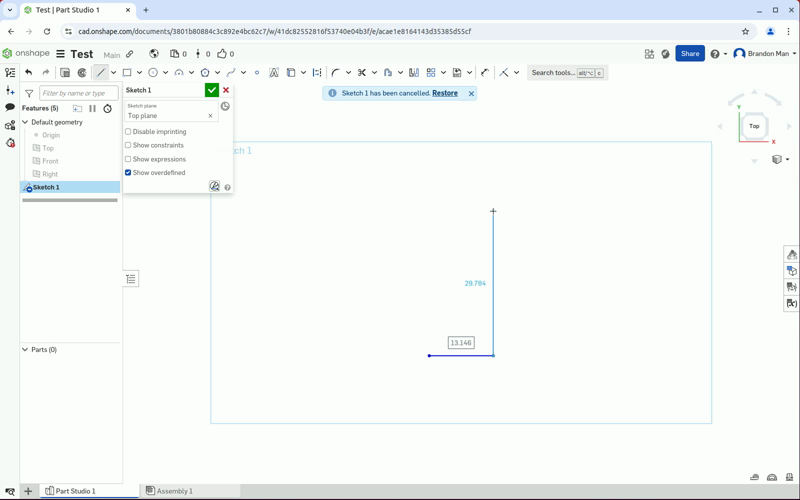
mouse_move(429, 210)
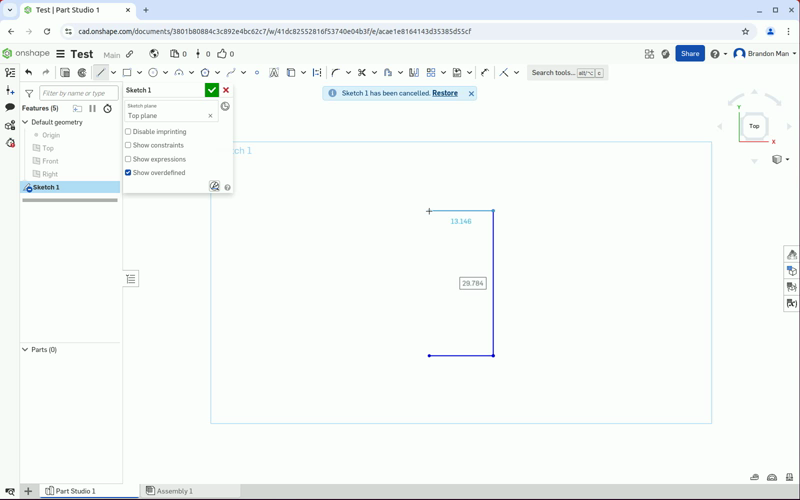
click(429, 210)
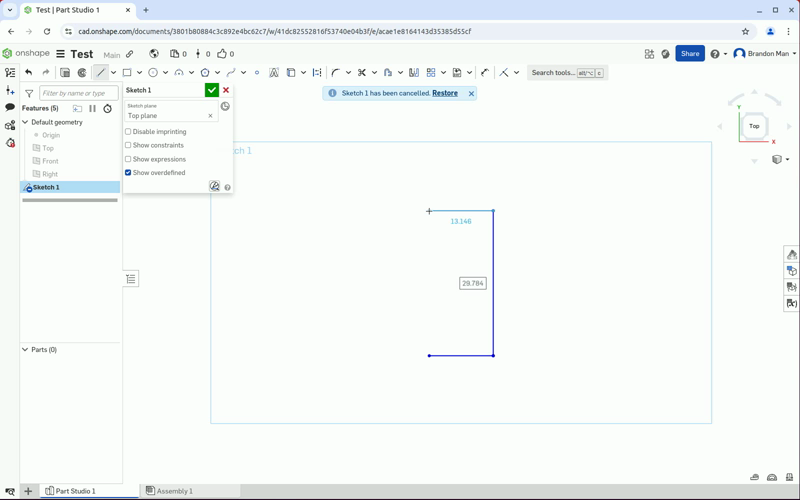
key_up(shift)
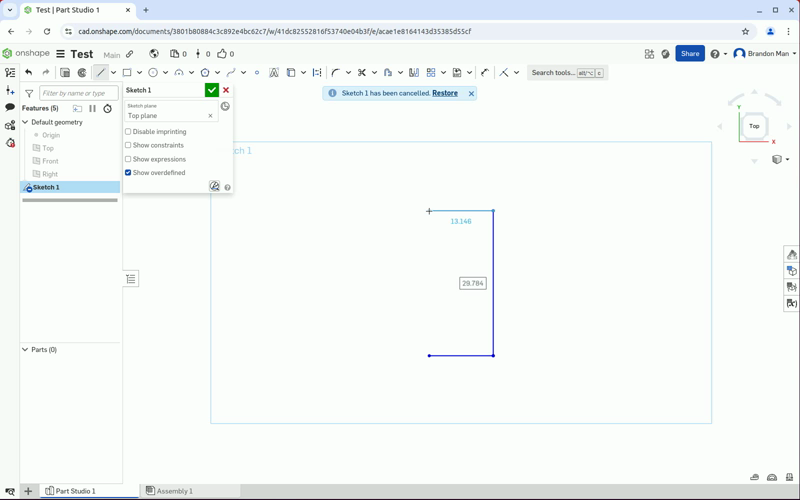
key_down(shift)
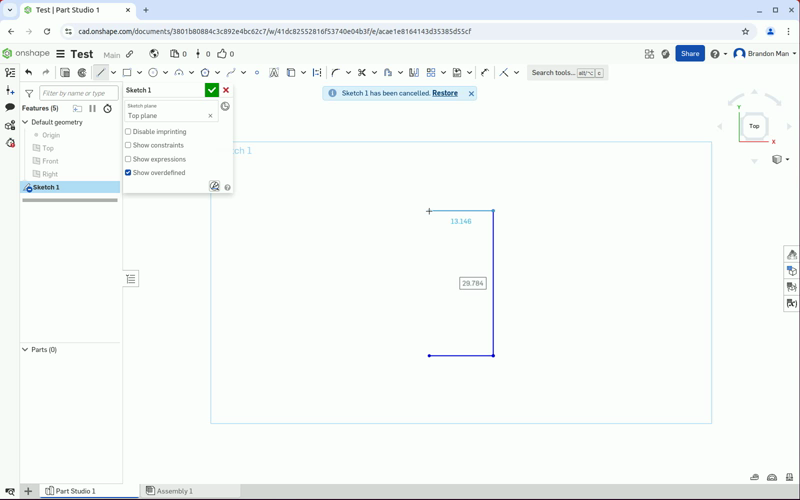
mouse_move(429, 355)
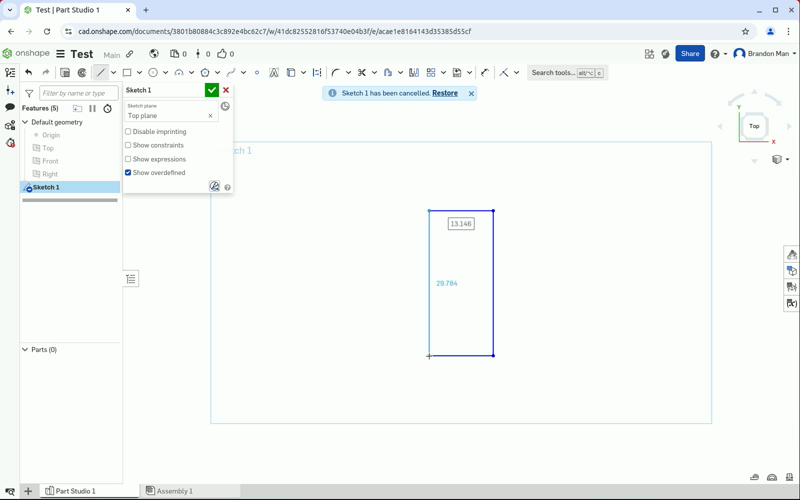
key_up(shift)
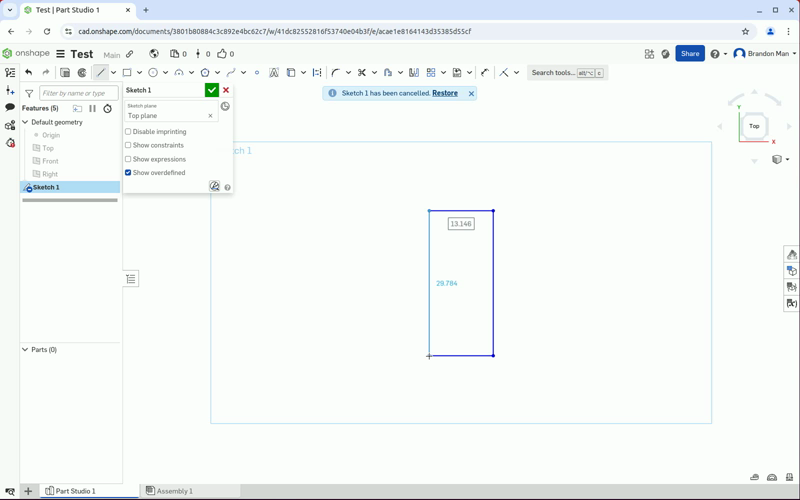
click(429, 355)
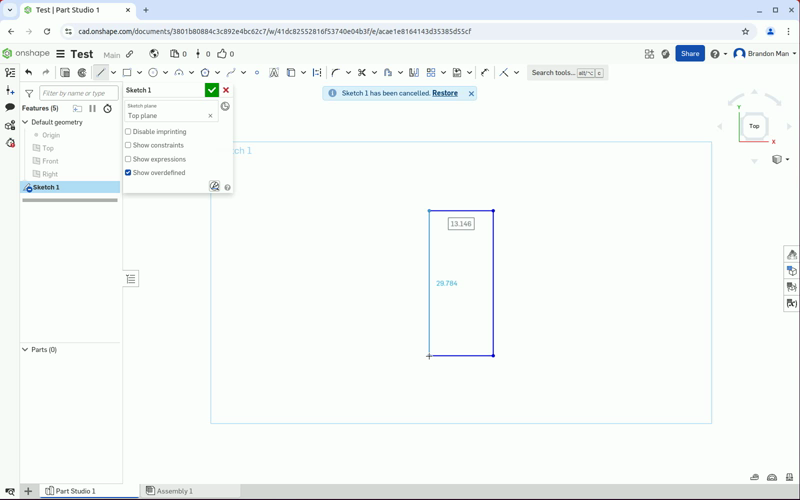
key(esc)
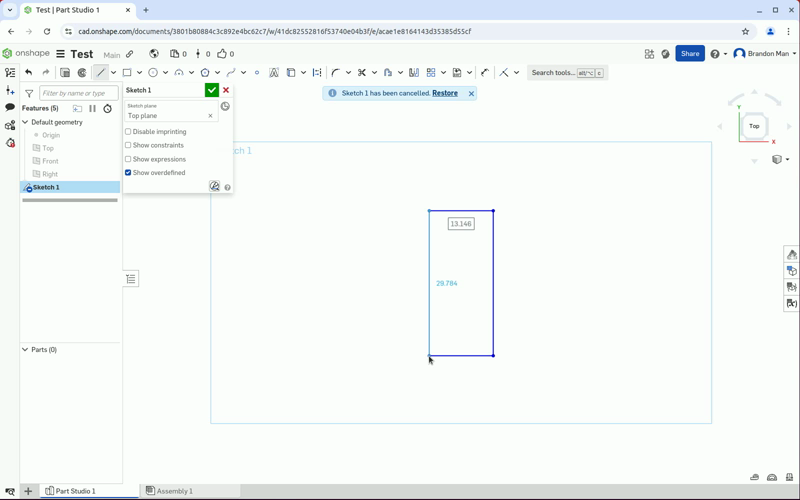
mouse_move(457, 277)
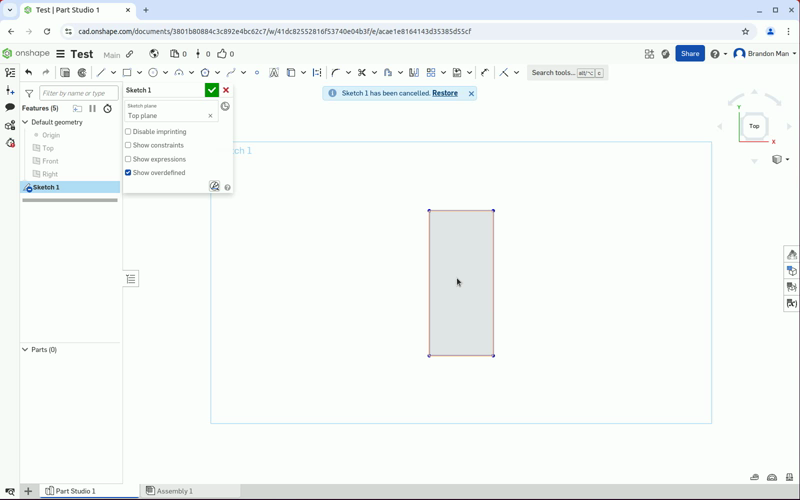
click(457, 277)
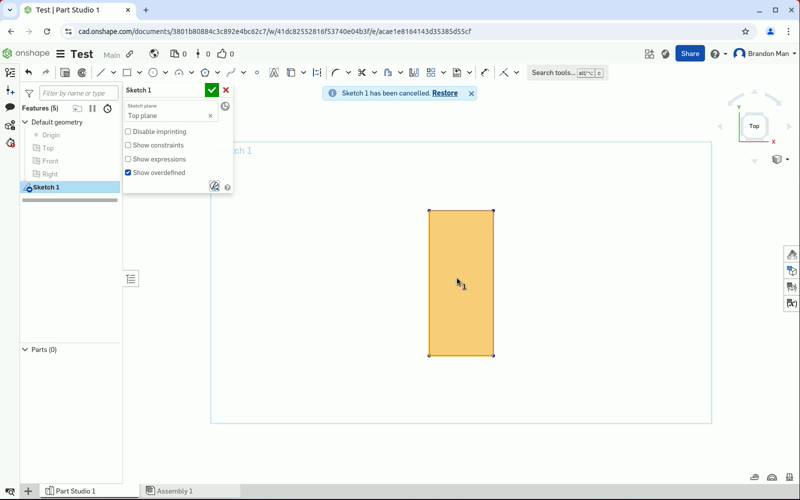
mouse_move(73, 352)
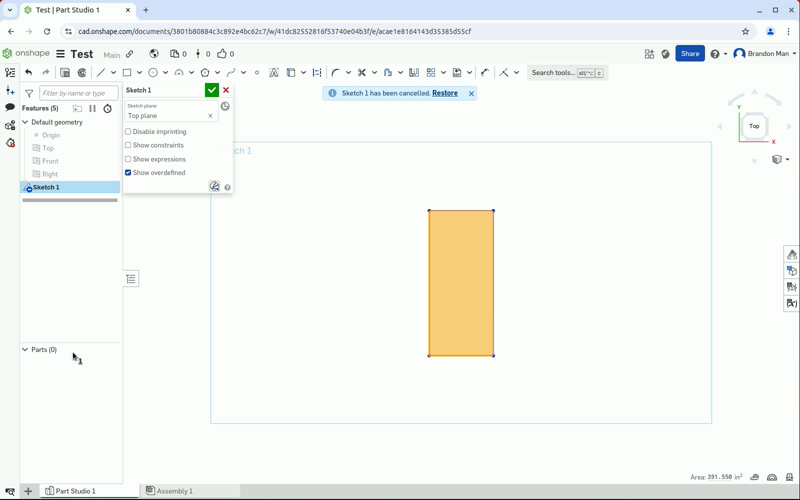
key(shift+y)
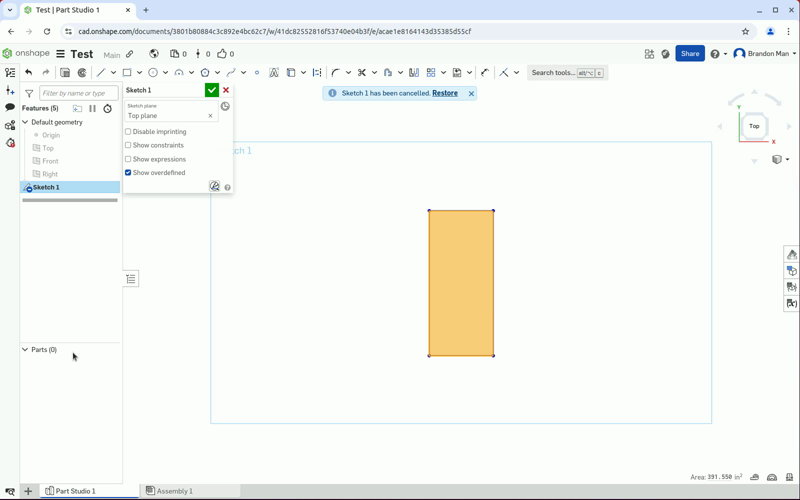
key(shift+e)
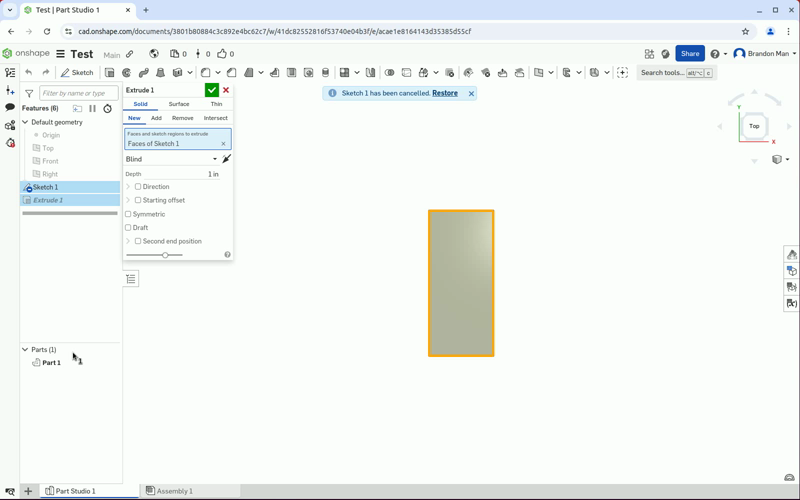
mouse_move(143, 106)
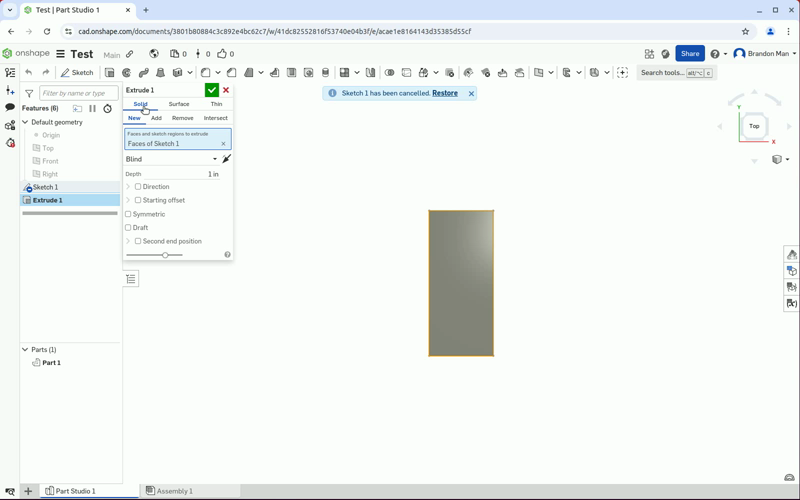
click(143, 106)
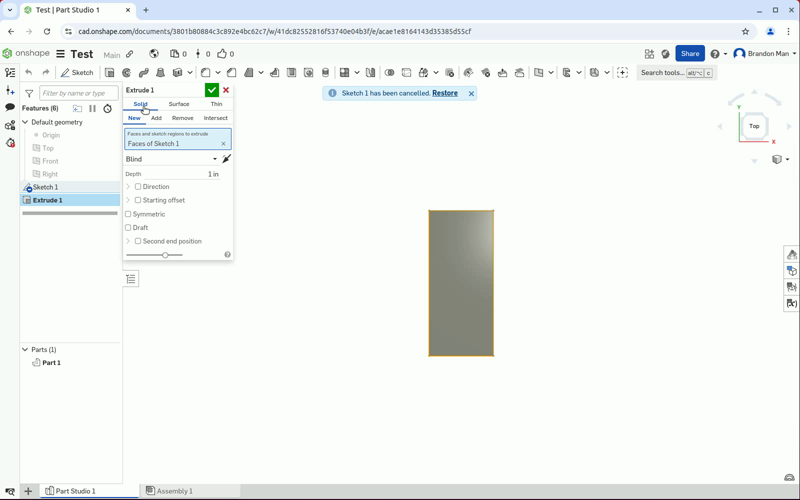
mouse_move(137, 120)
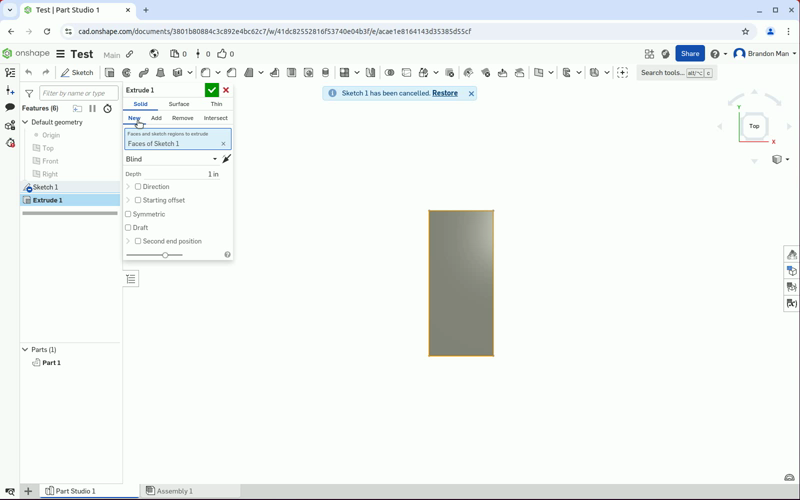
click(137, 120)
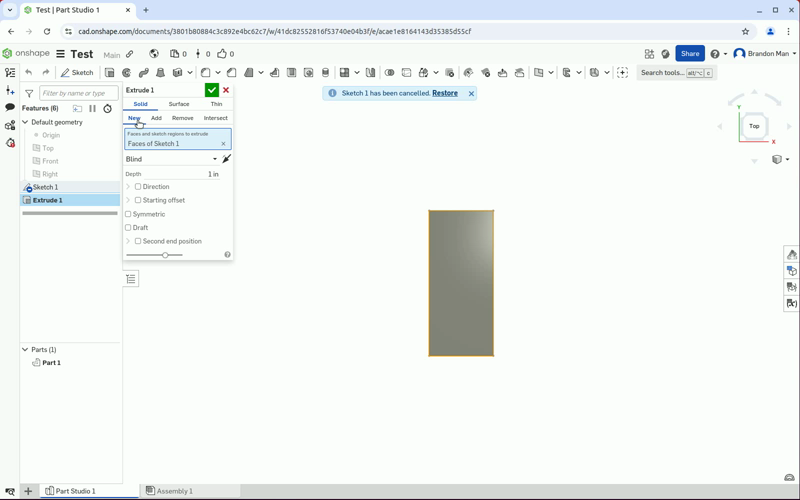
key(tab, 4)
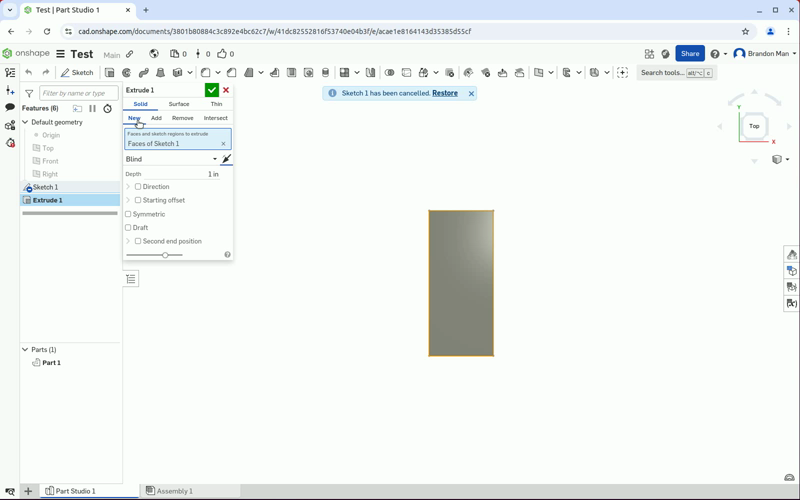
text(5.296)
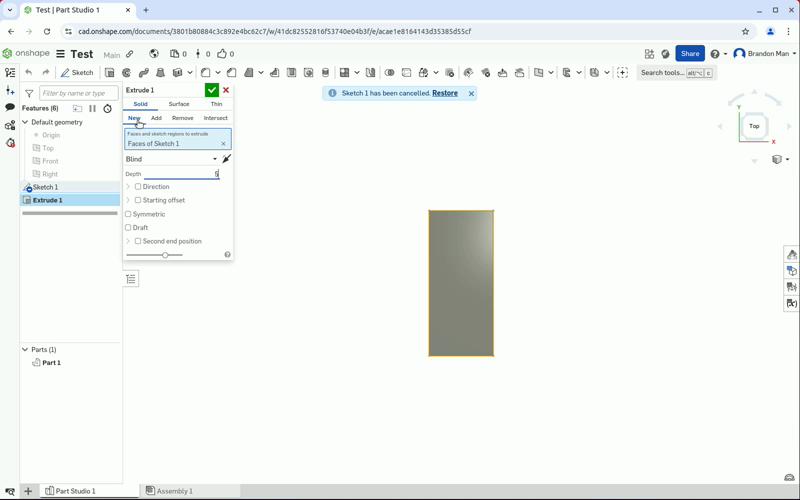
key(enter)
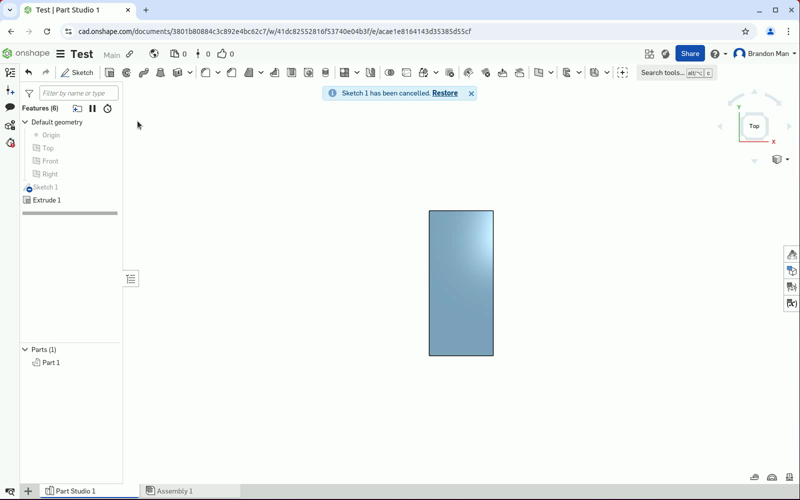
key(shift+h)
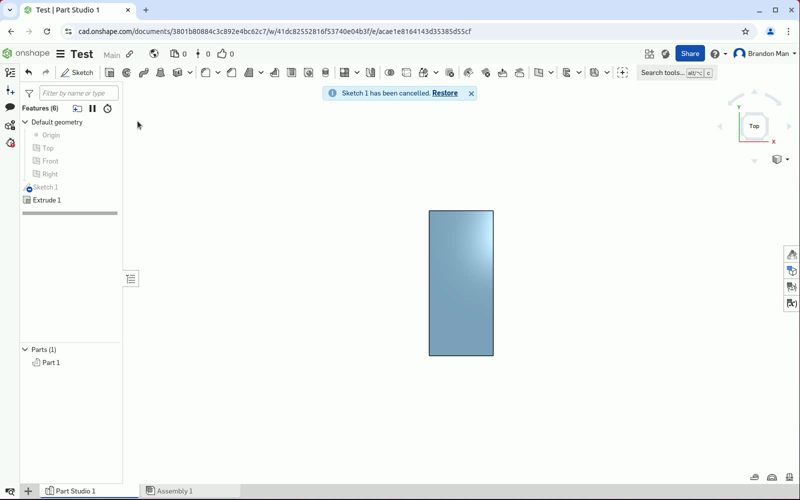
key(shift+h)
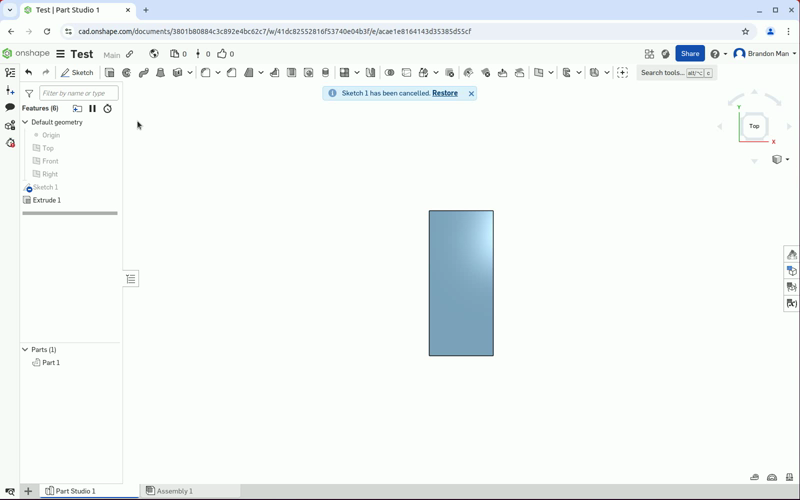
mouse_move(73, 189)
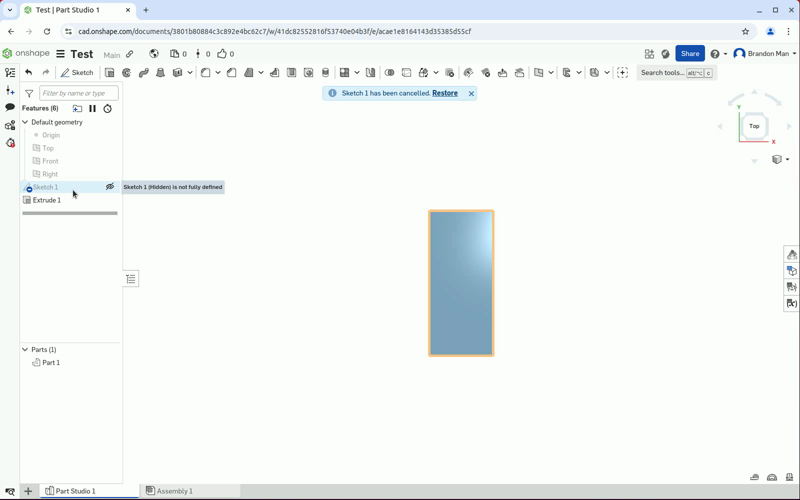
click(73, 189)
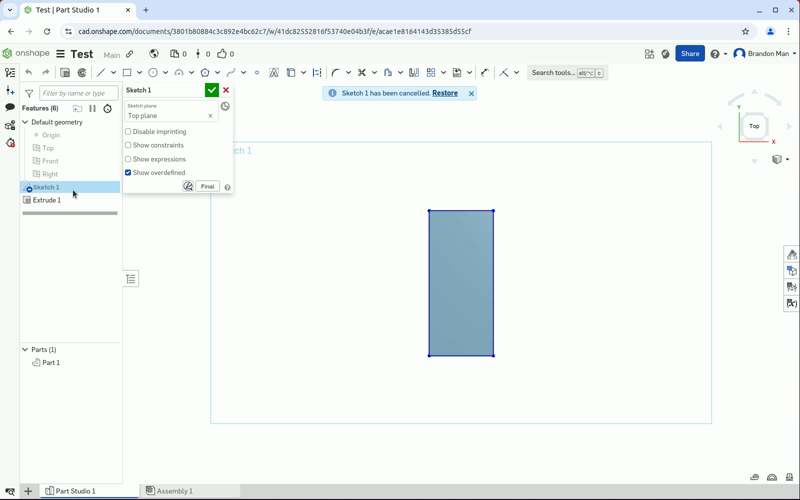
mouse_move(229, 92)
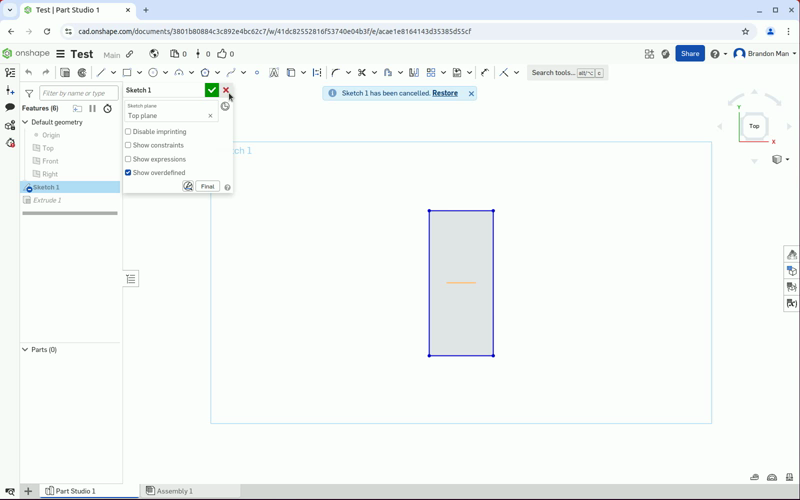
click(229, 92)
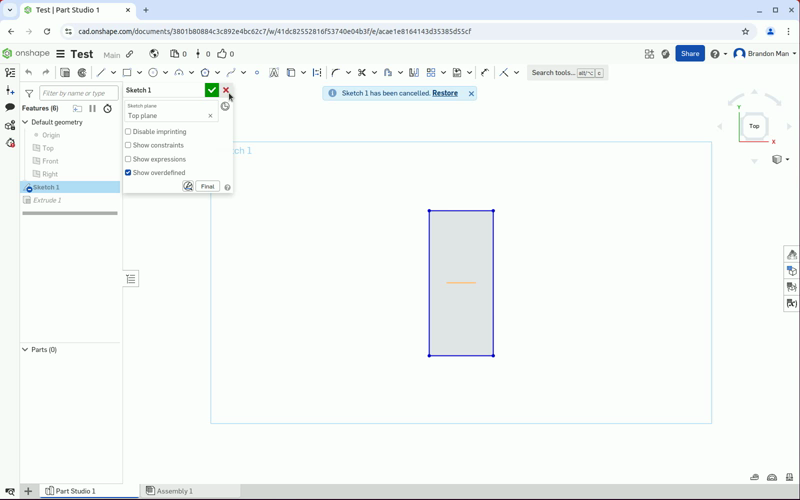
key(shift+s)
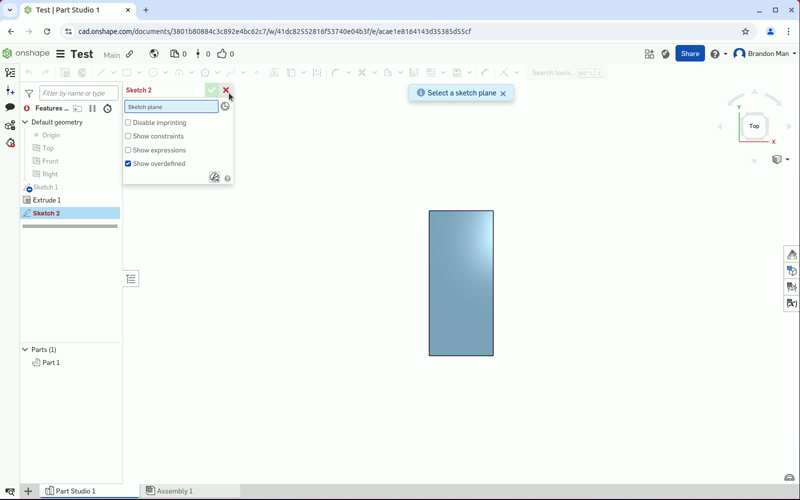
mouse_move(73, 150)
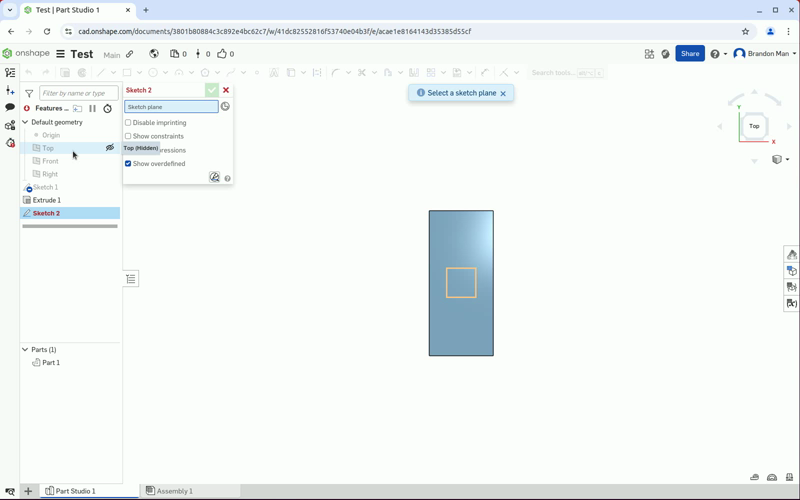
click(73, 150)
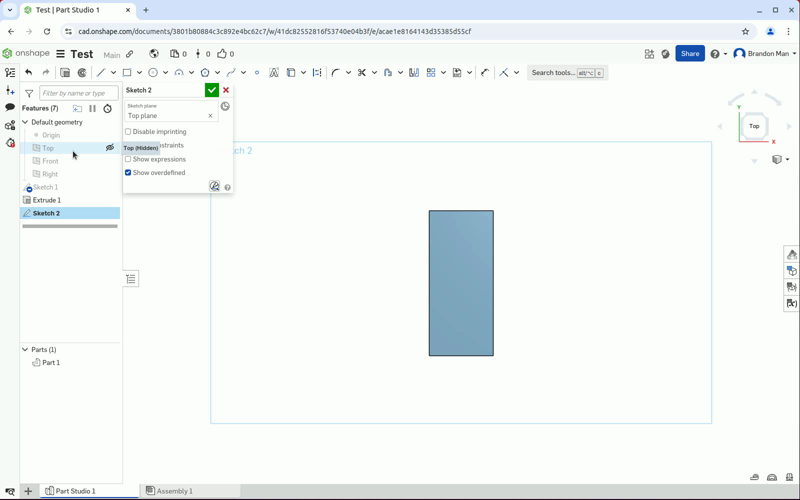
mouse_move(73, 352)
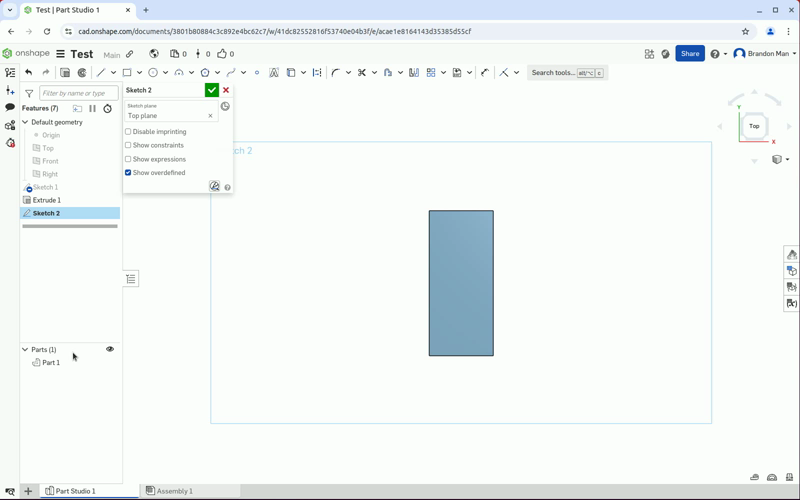
key(y)
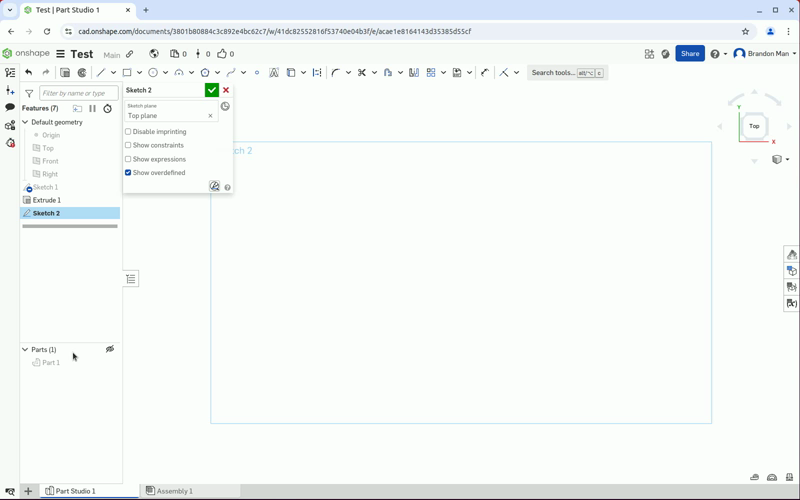
key(a)
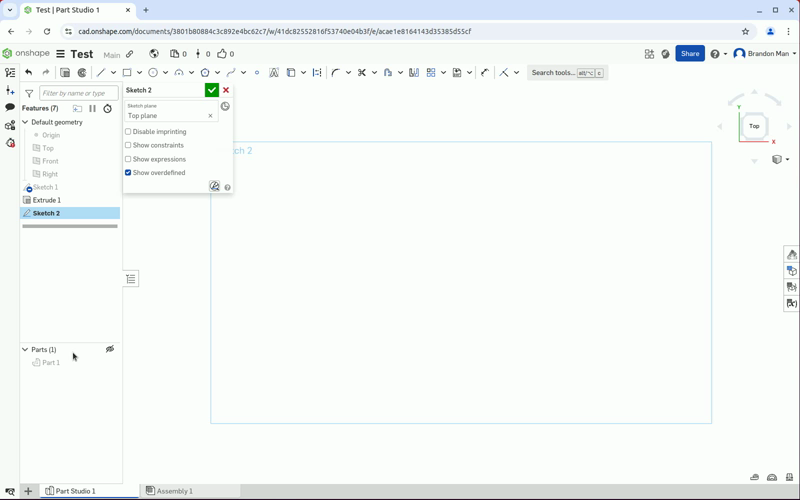
key_down(shift)
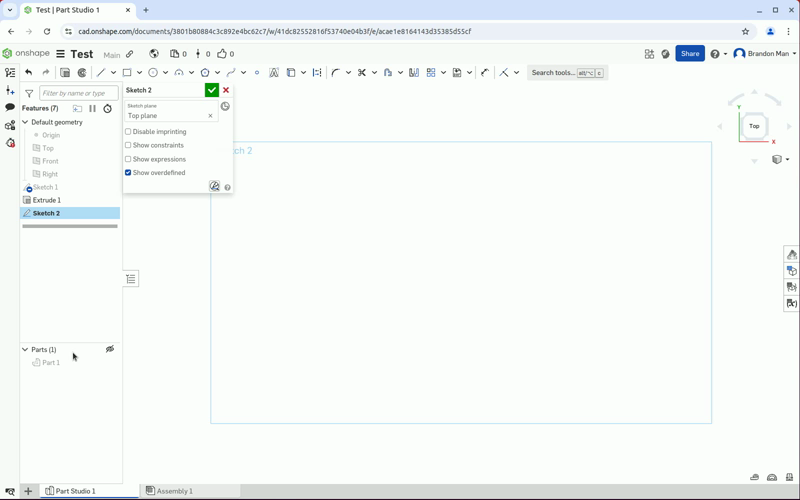
mouse_move(429, 210)
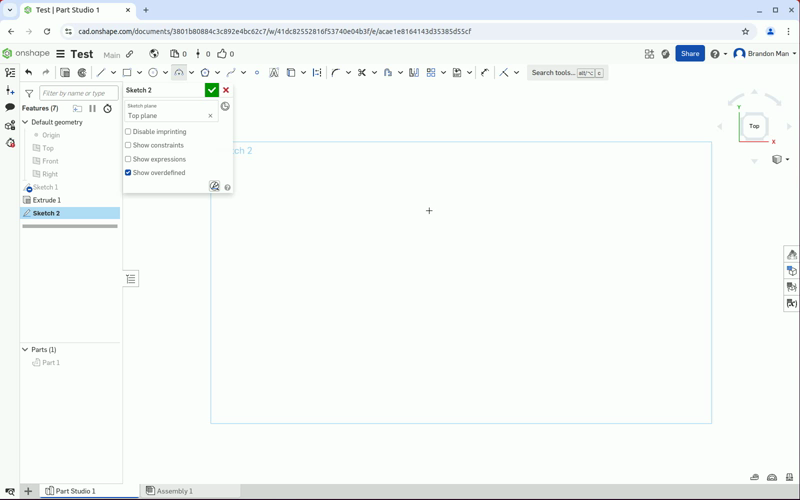
click(429, 210)
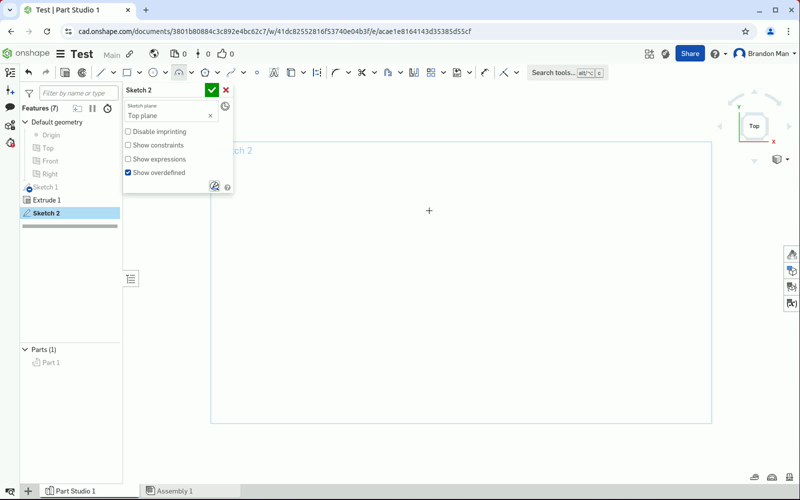
key_up(shift)
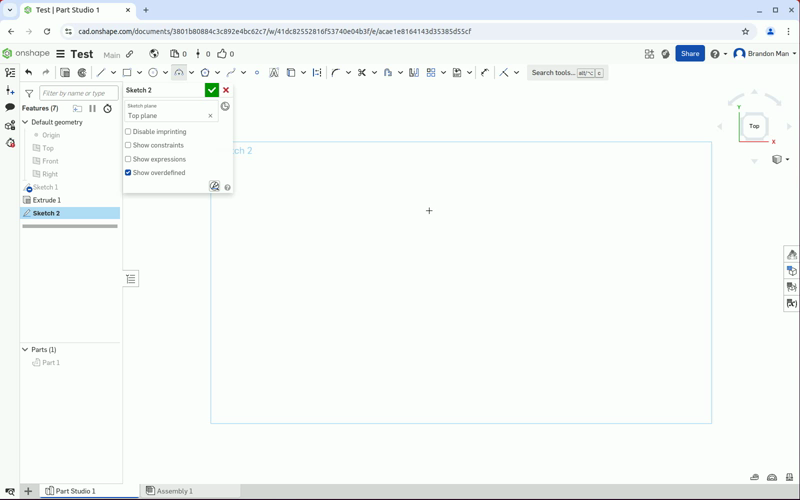
key_down(shift)
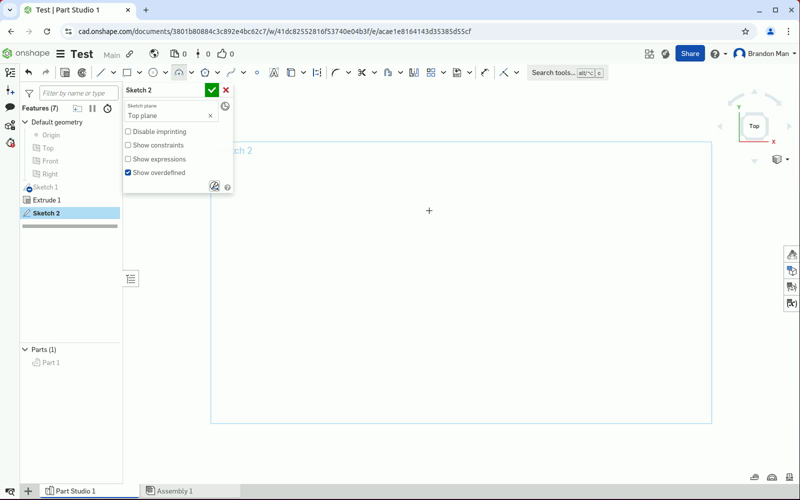
mouse_move(494, 210)
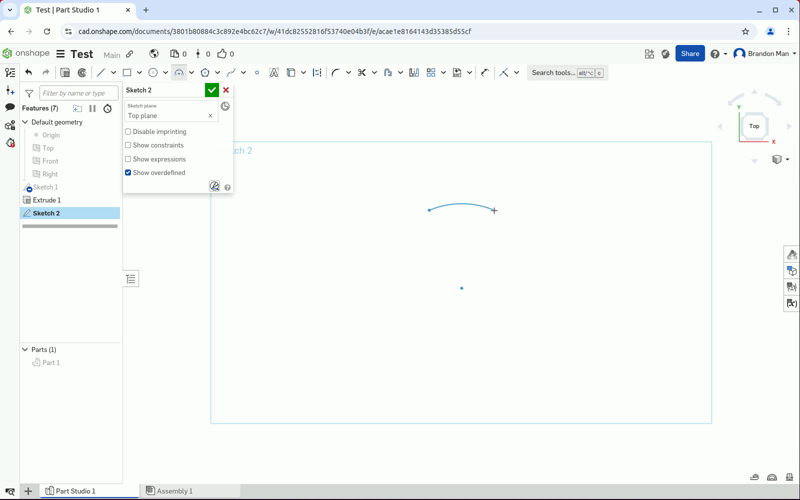
click(494, 210)
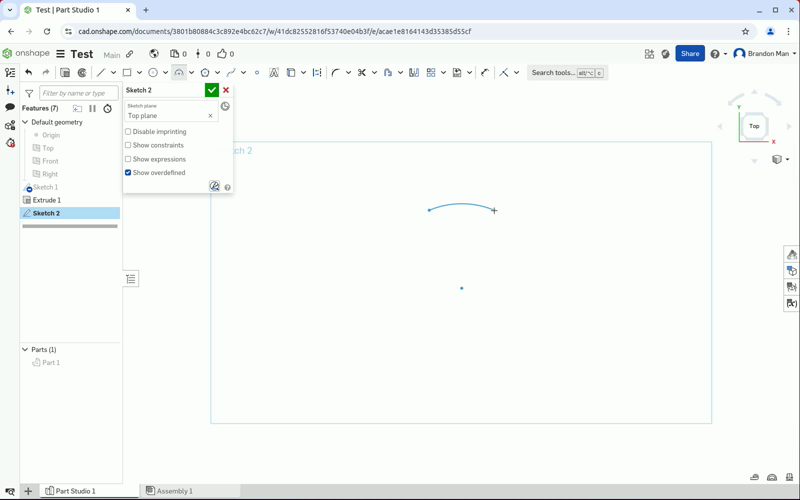
mouse_move(461, 242)
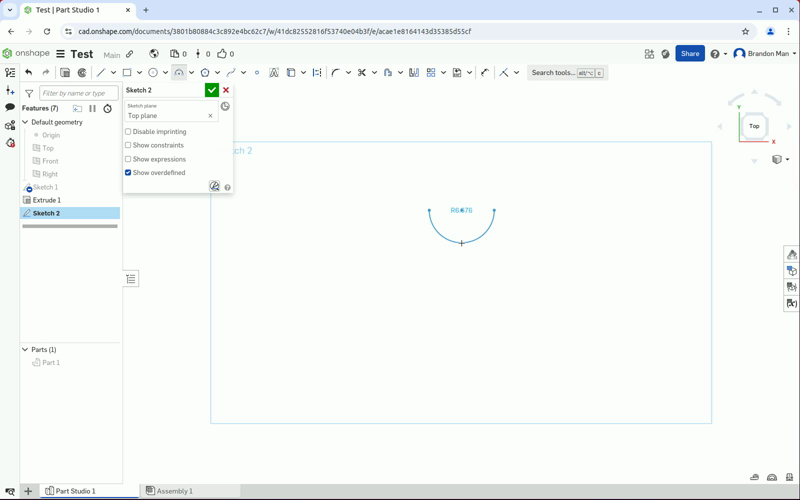
click(461, 242)
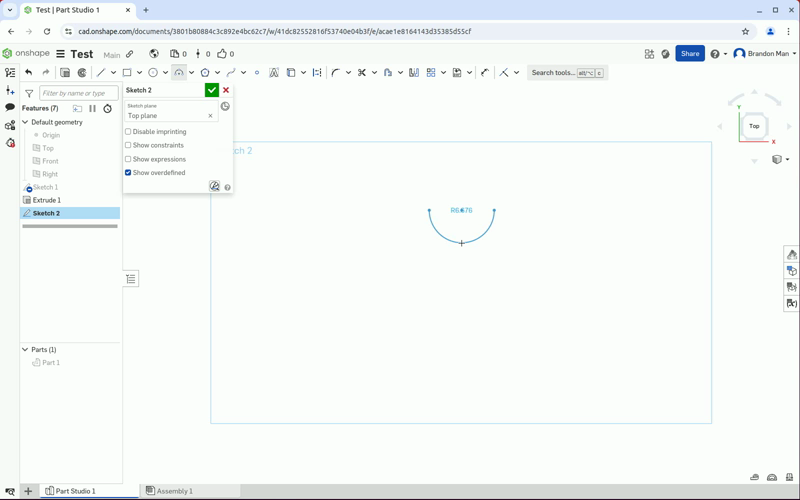
key_up(shift)
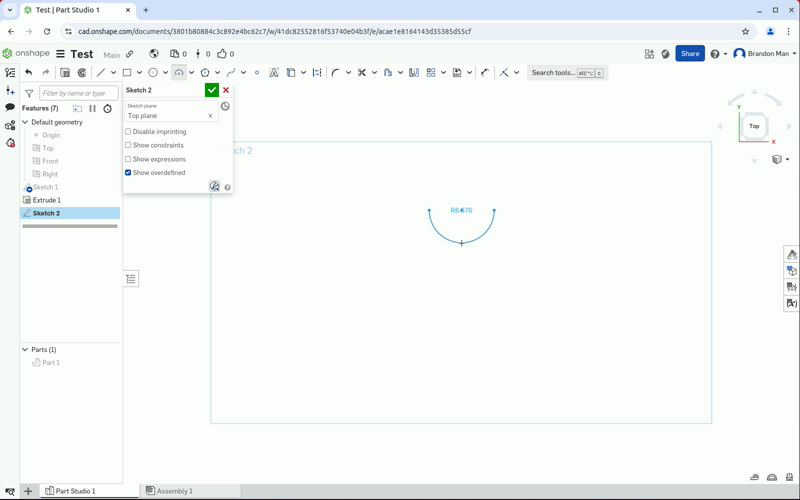
key(esc)
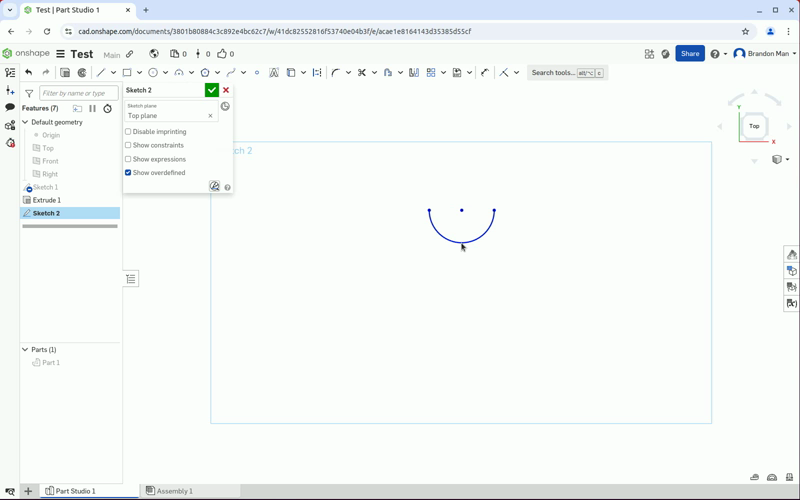
key(l)
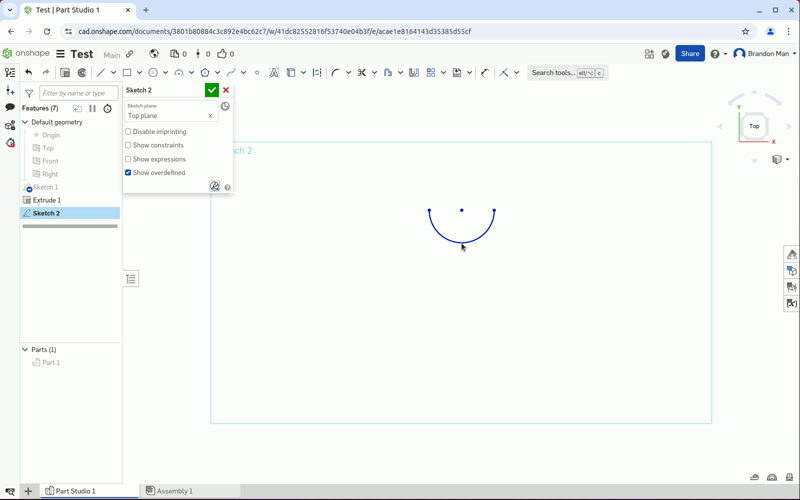
mouse_move(494, 210)
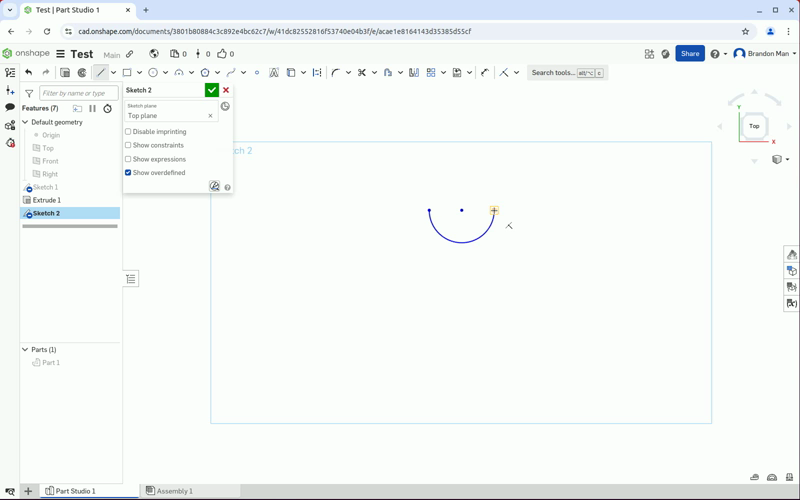
click(494, 210)
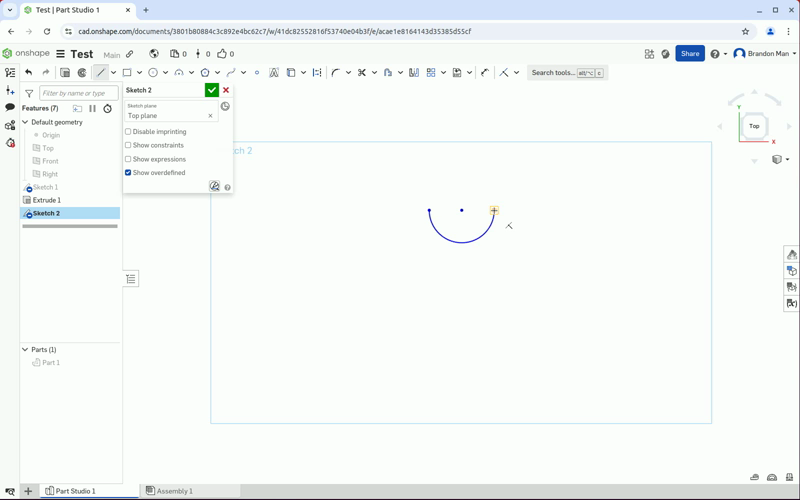
key_down(shift)
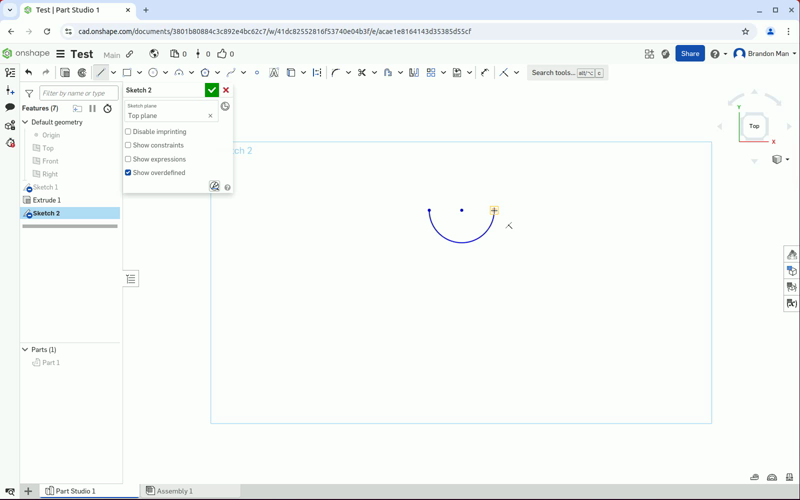
mouse_move(429, 210)
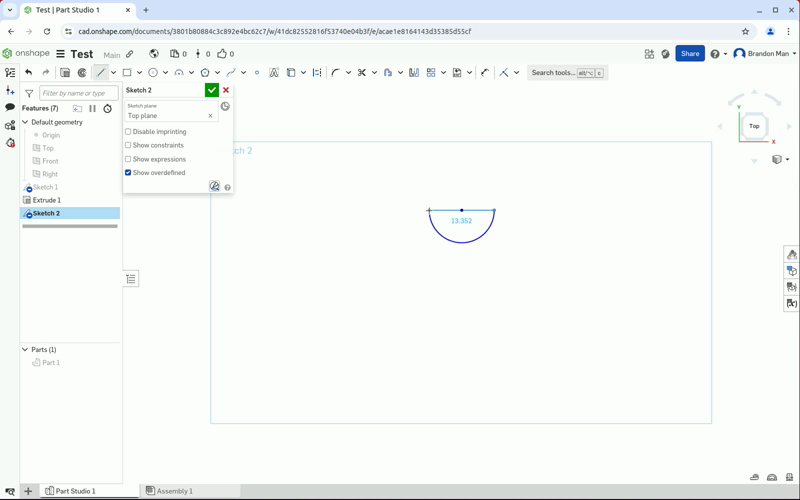
key_up(shift)
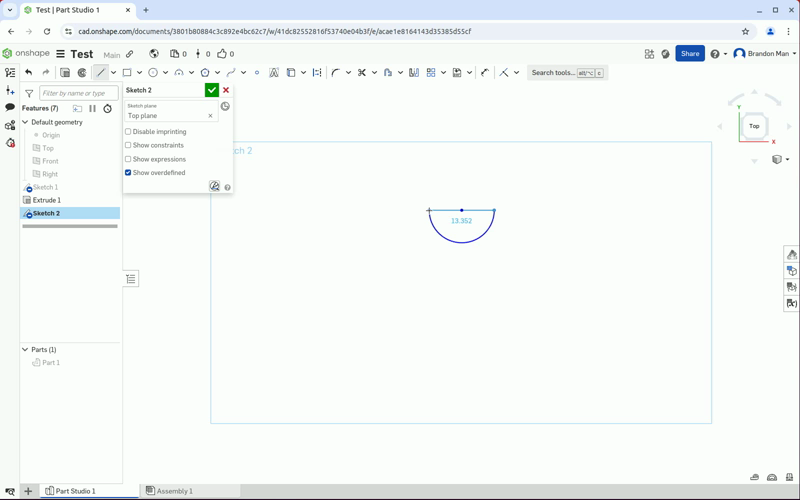
click(429, 210)
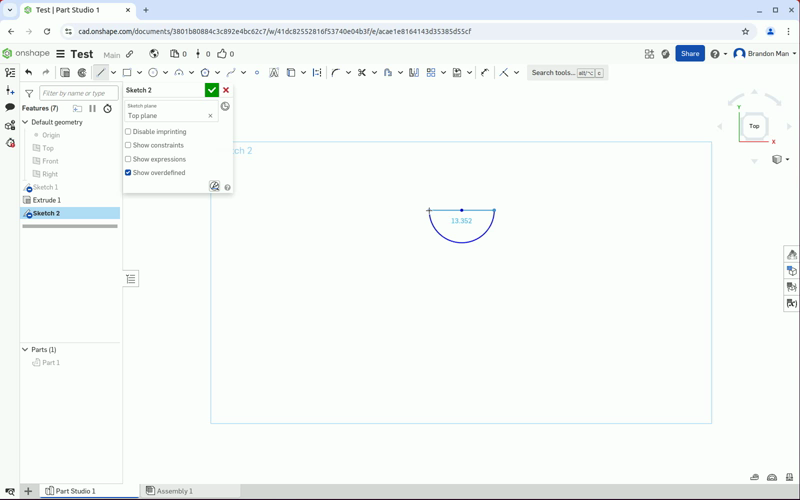
key(esc)
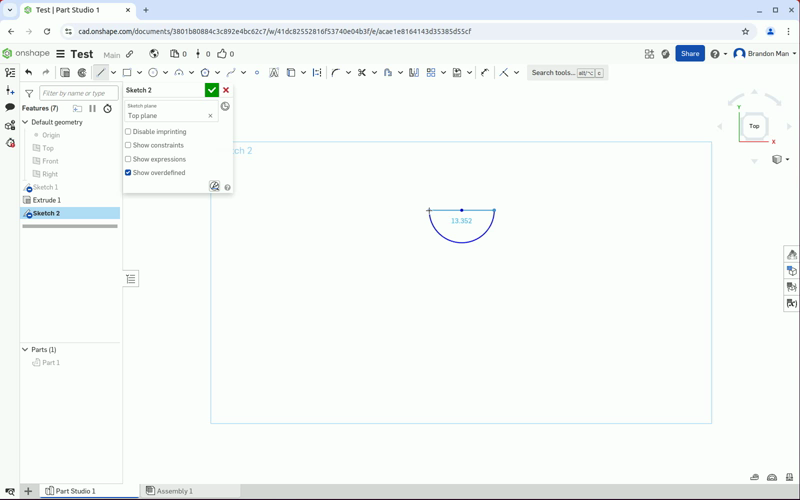
key(c)
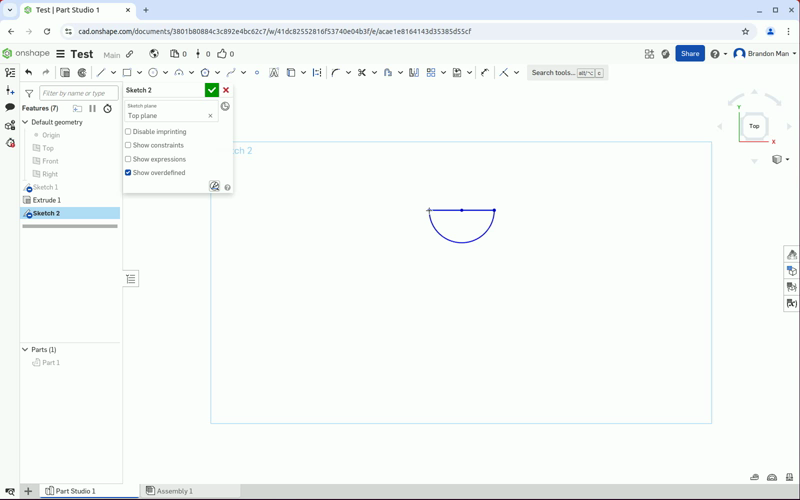
key_down(shift)
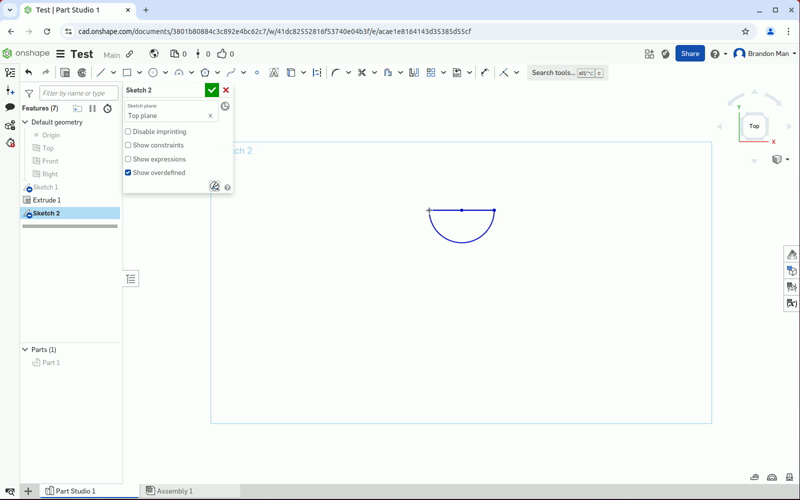
mouse_move(461, 193)
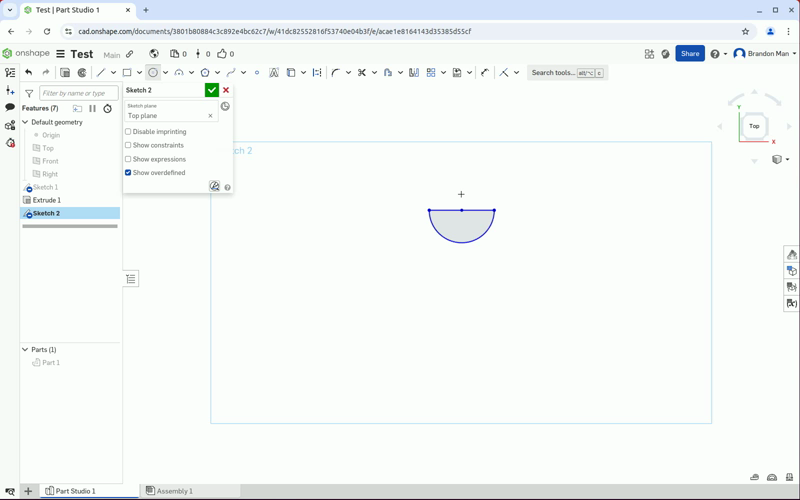
click(461, 193)
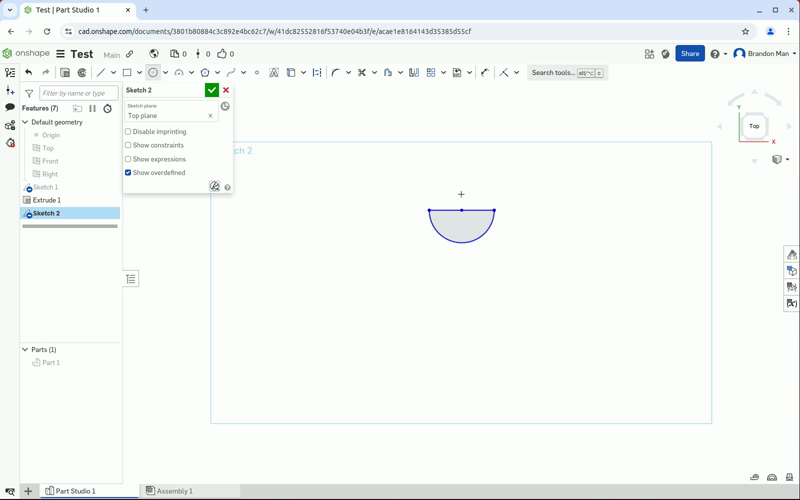
key_up(shift)
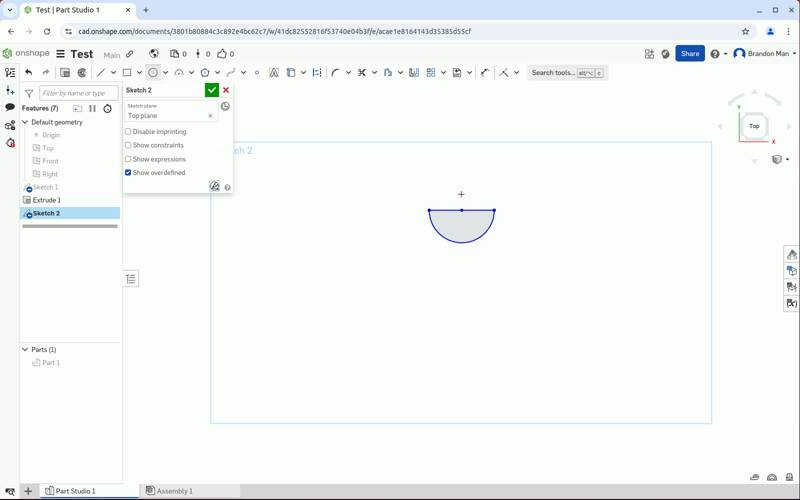
mouse_move(470, 193)
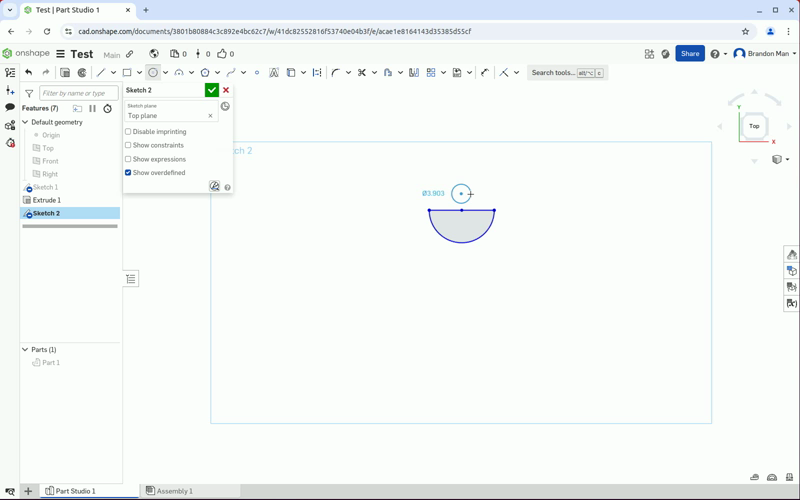
click(470, 193)
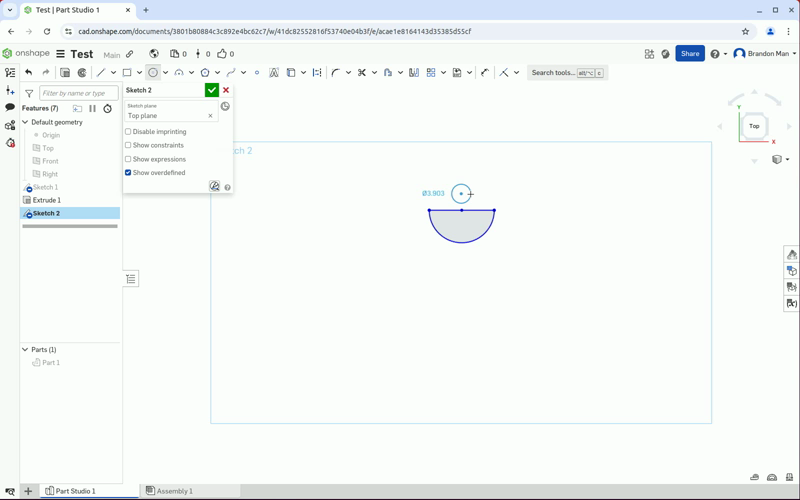
key(esc)
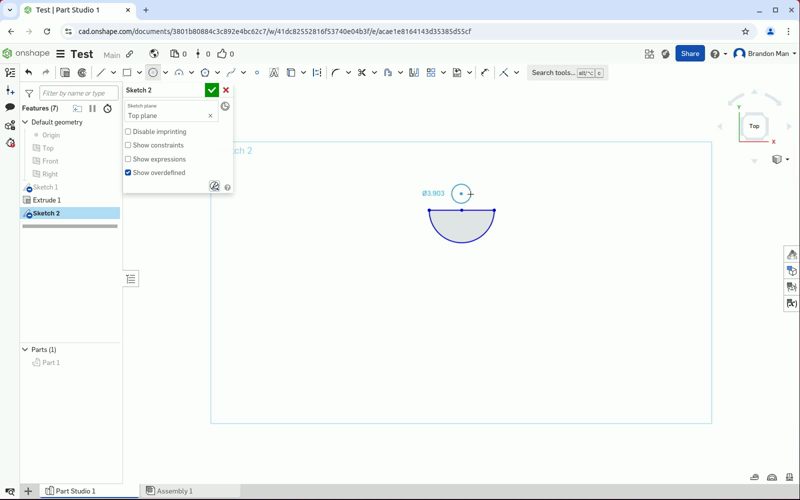
mouse_move(470, 226)
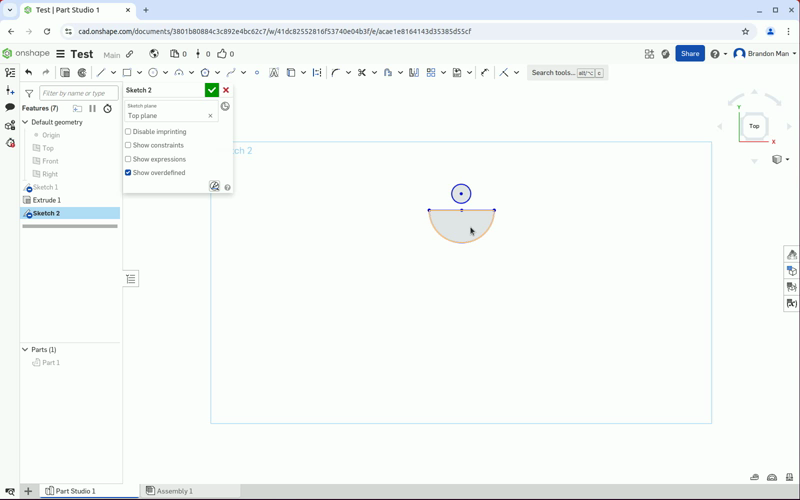
scroll(6)
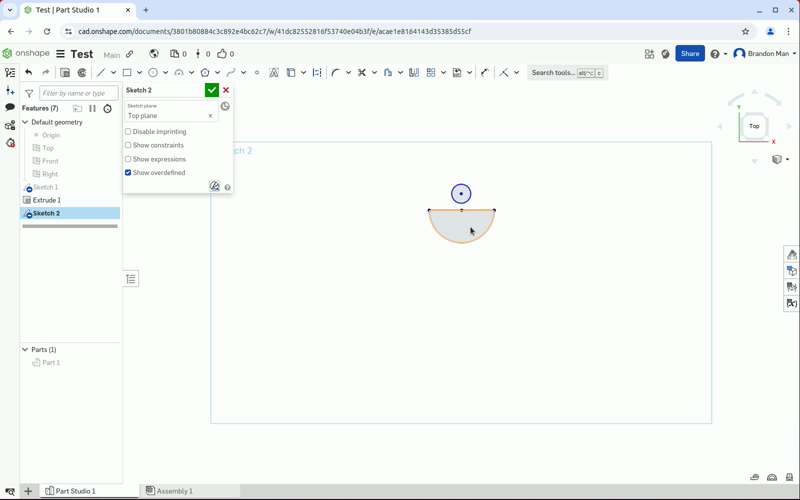
scroll(6)
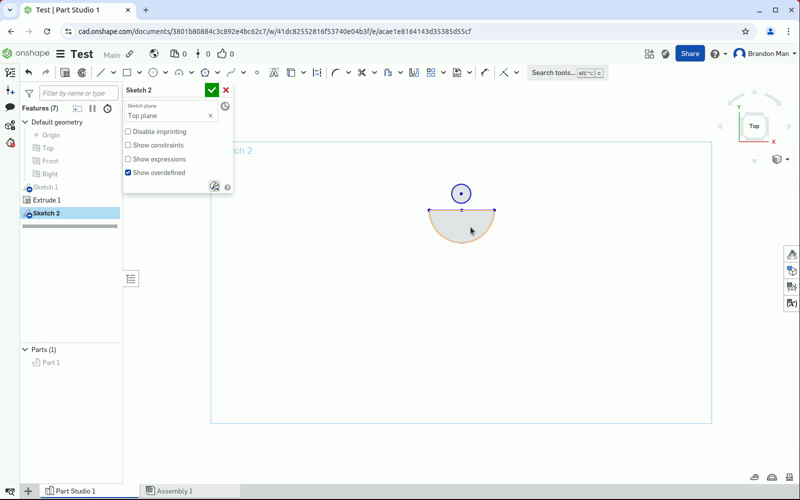
scroll(6)
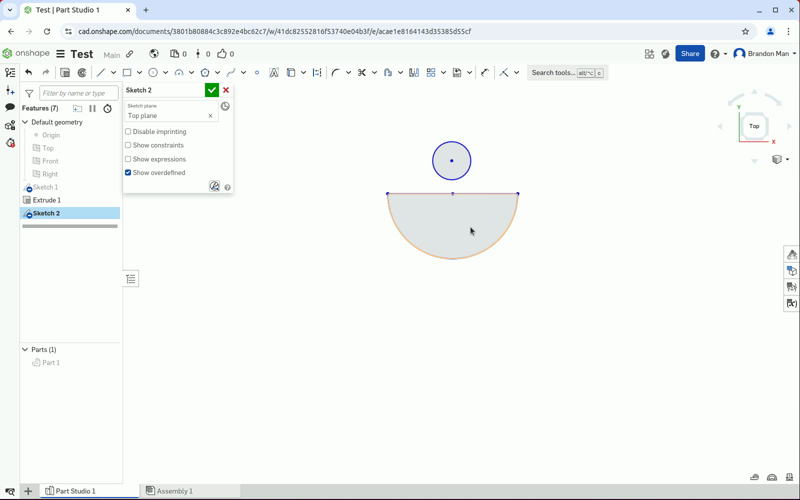
scroll(6)
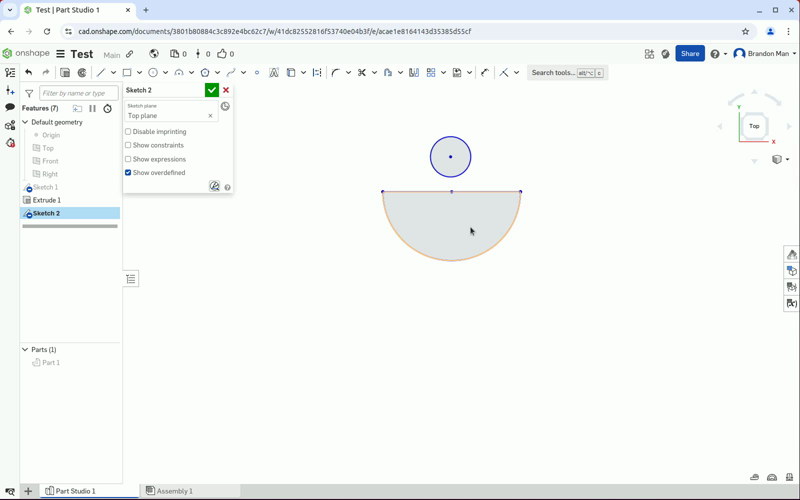
scroll(6)
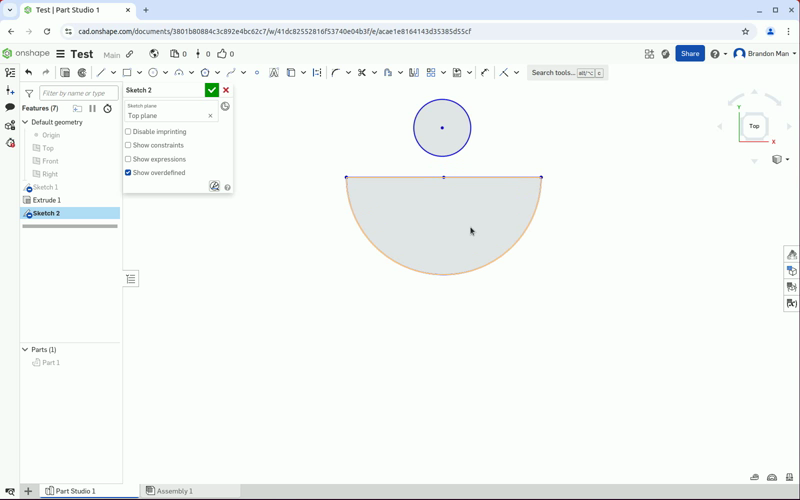
scroll(6)
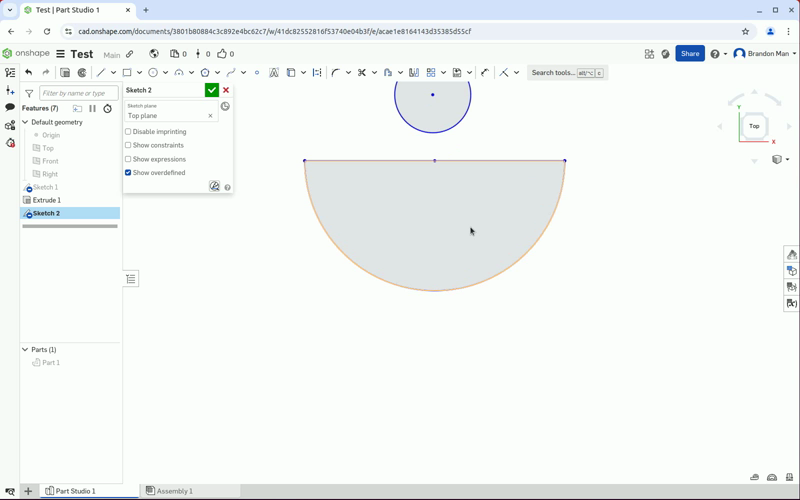
scroll(6)
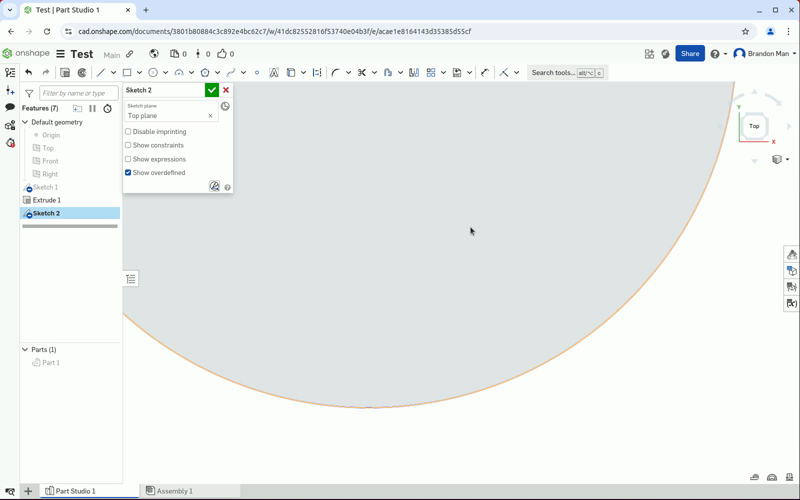
click(470, 226)
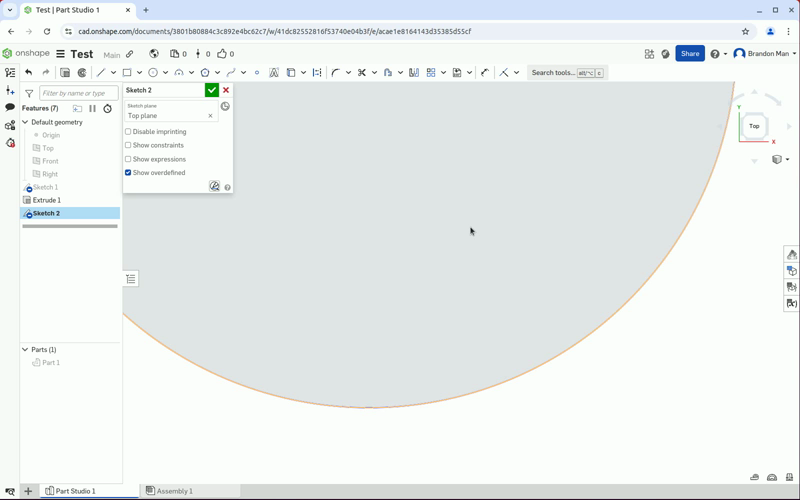
scroll(-6)
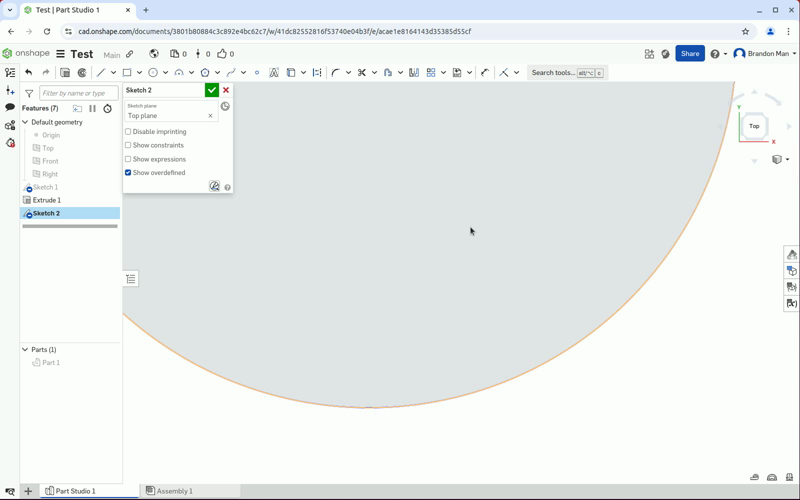
scroll(-6)
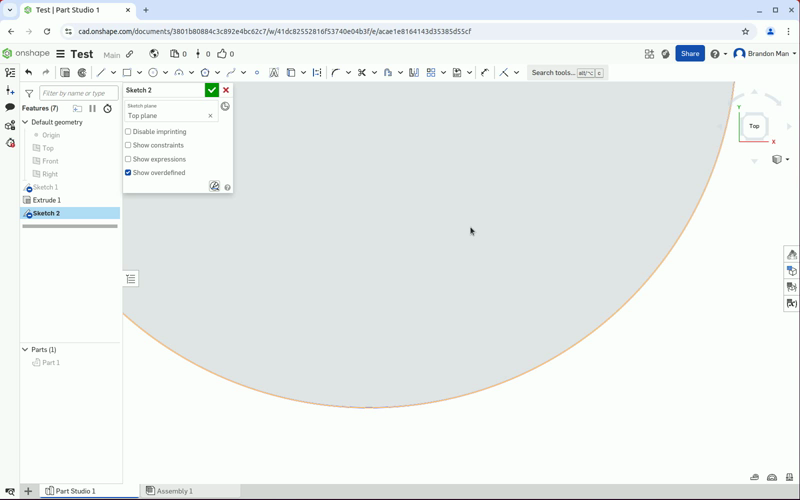
scroll(-6)
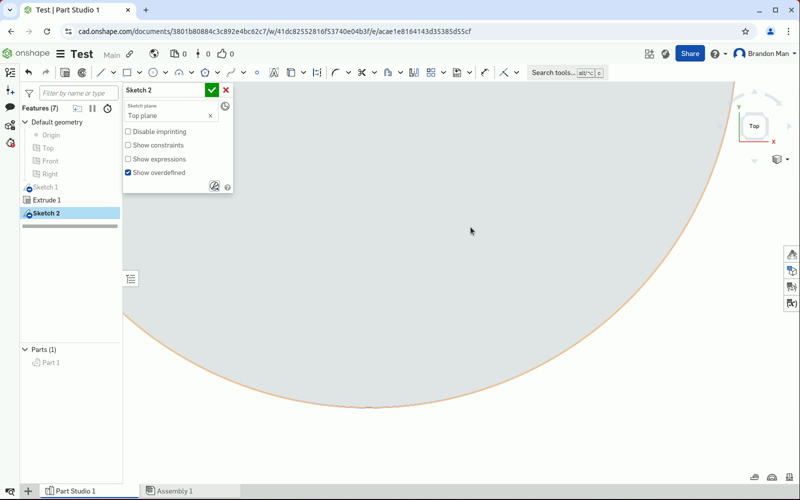
scroll(-6)
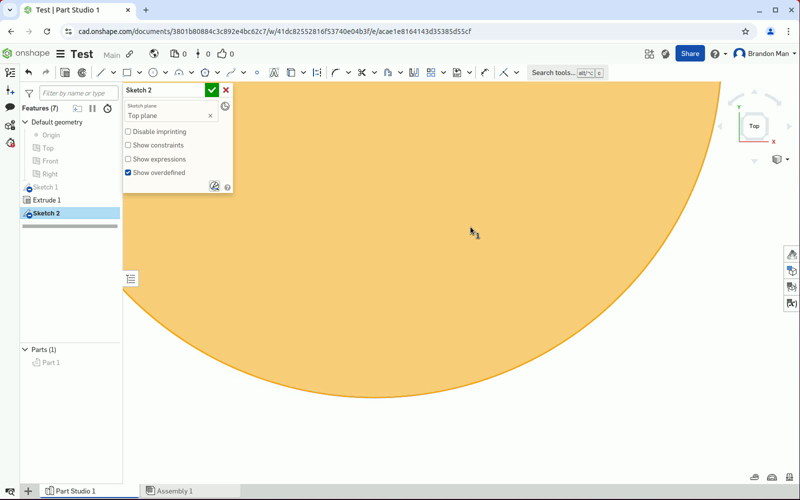
scroll(-6)
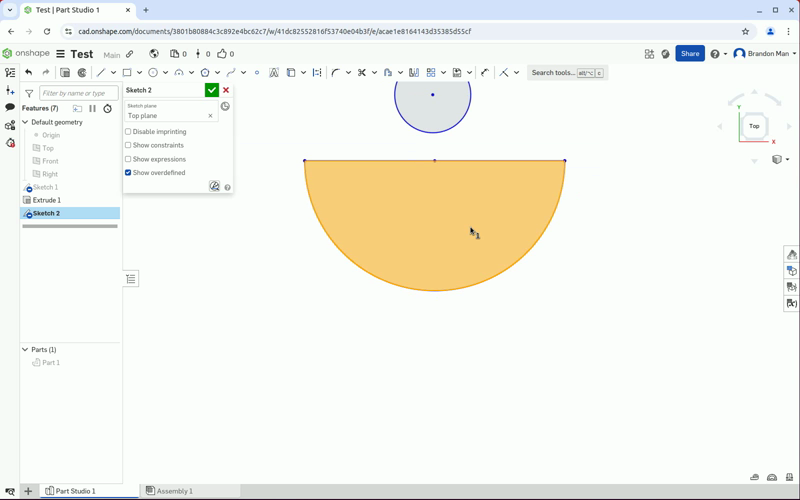
scroll(-6)
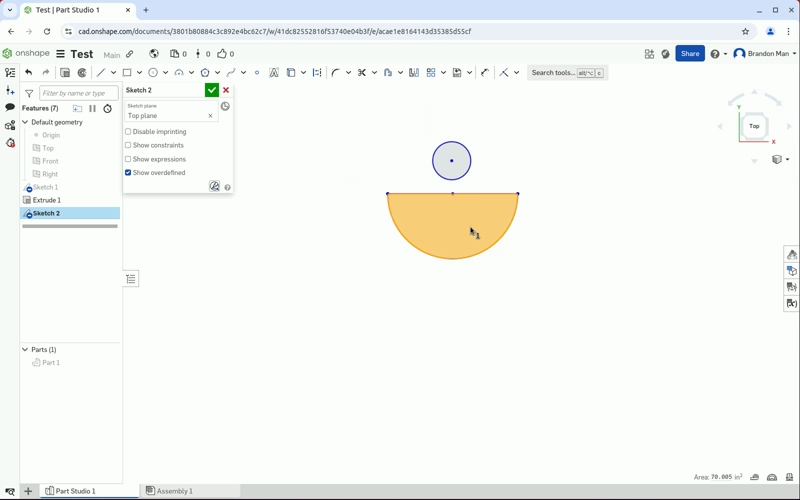
scroll(-6)
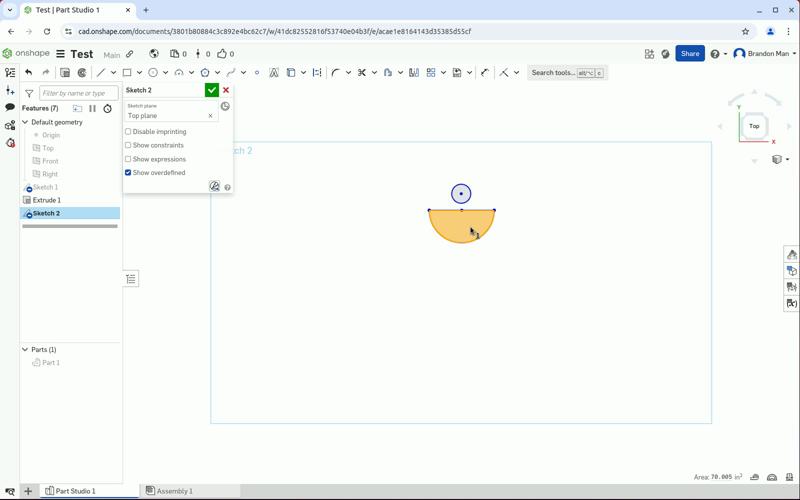
mouse_move(73, 352)
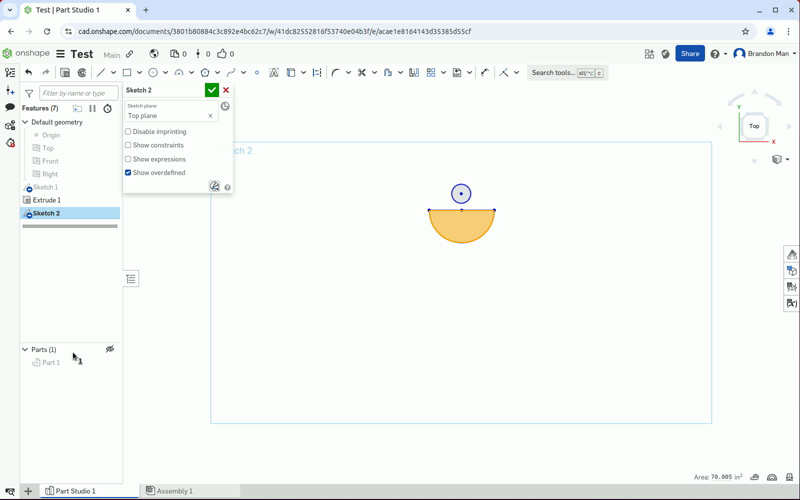
key(shift+y)
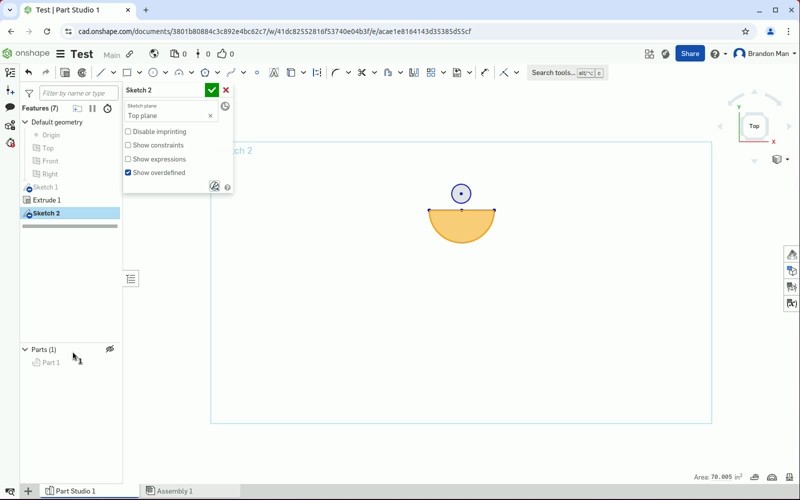
key(shift+e)
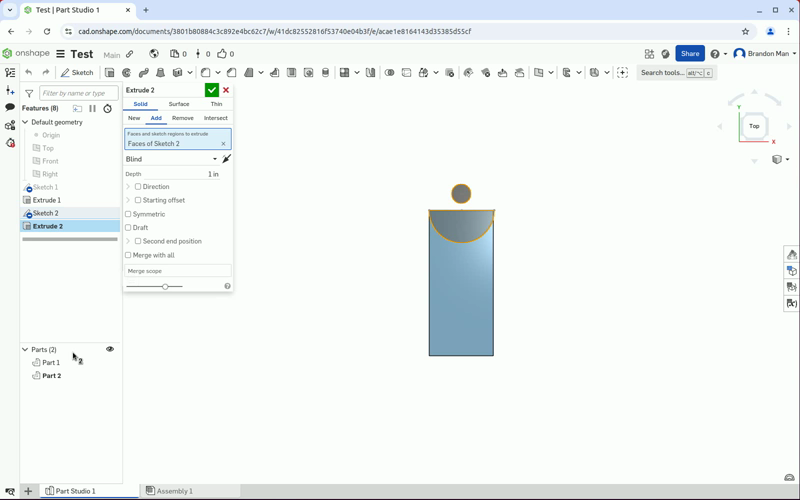
mouse_move(143, 106)
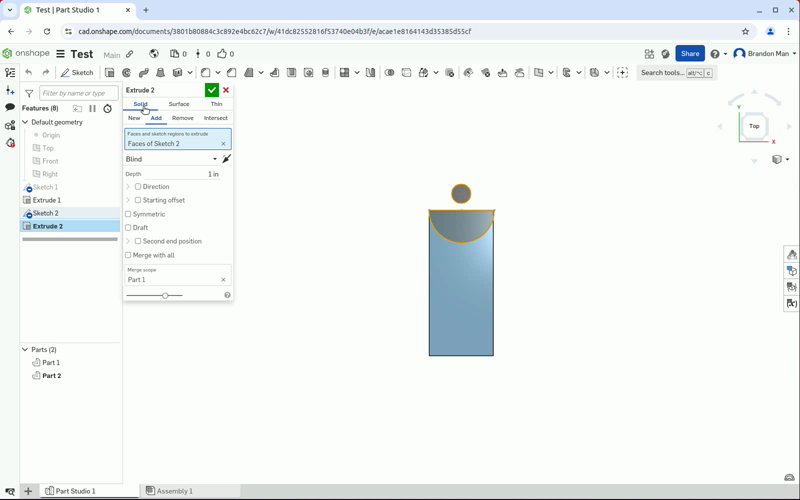
click(143, 106)
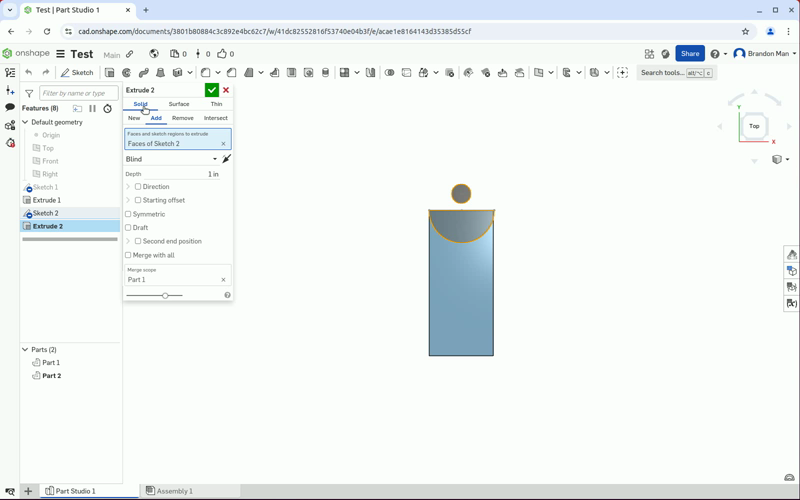
mouse_move(137, 120)
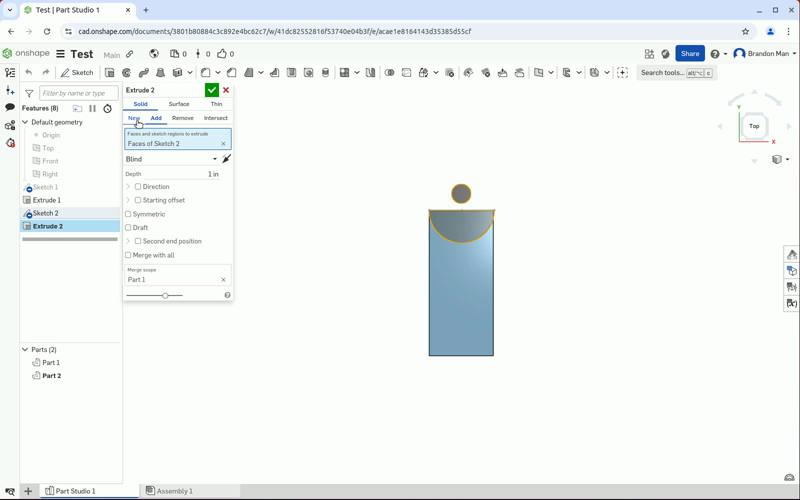
click(137, 120)
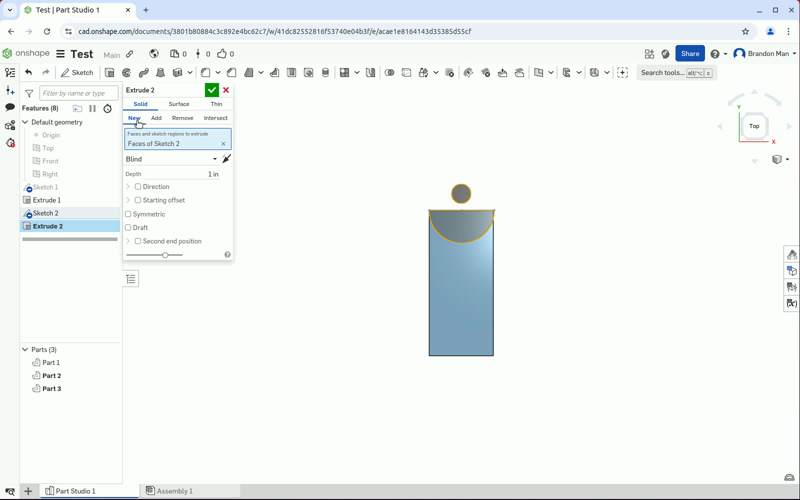
key(tab, 4)
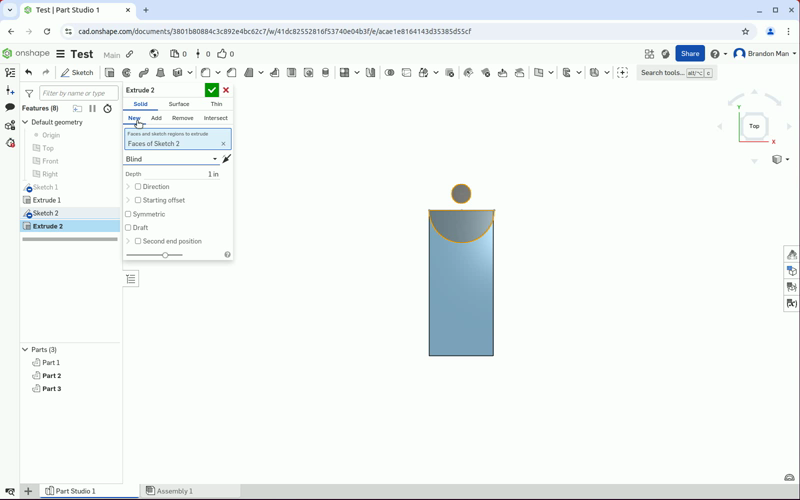
text(5.296)
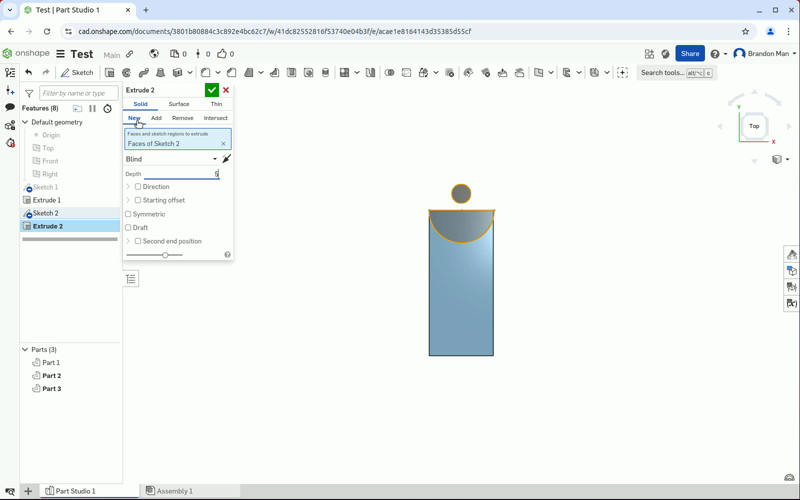
key(enter)
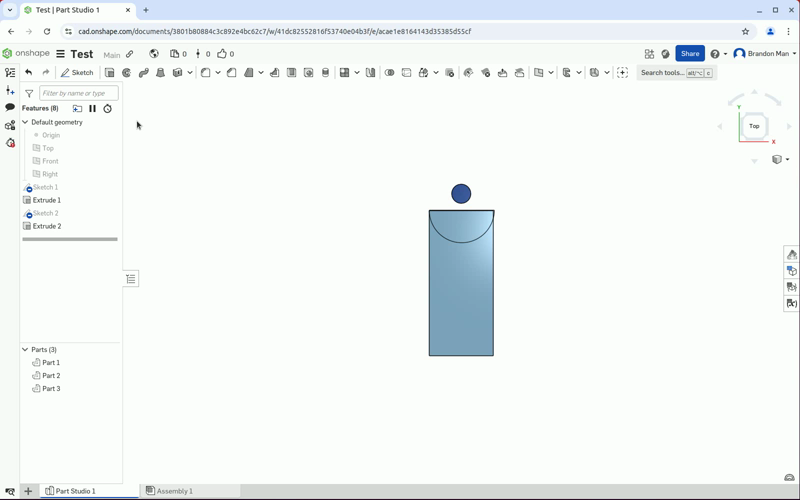
key(shift+h)
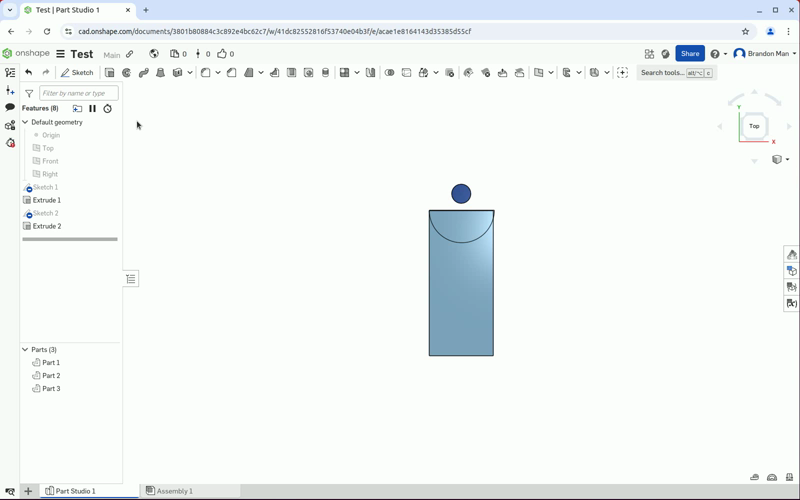
key(shift+h)
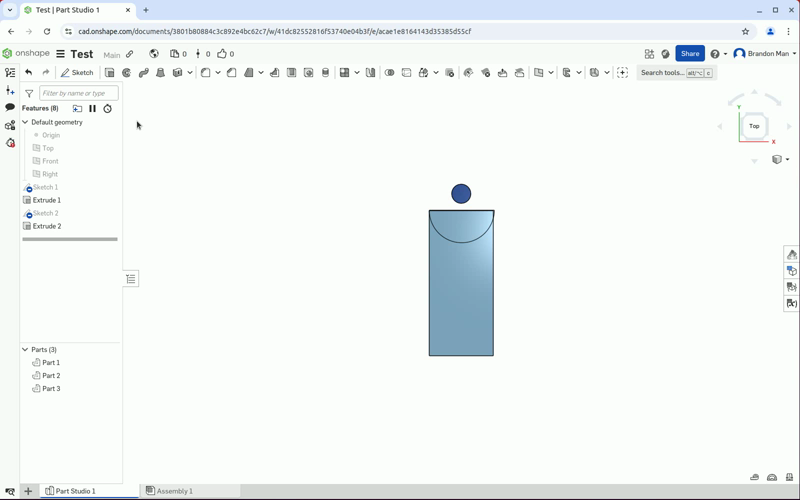
mouse_move(73, 189)
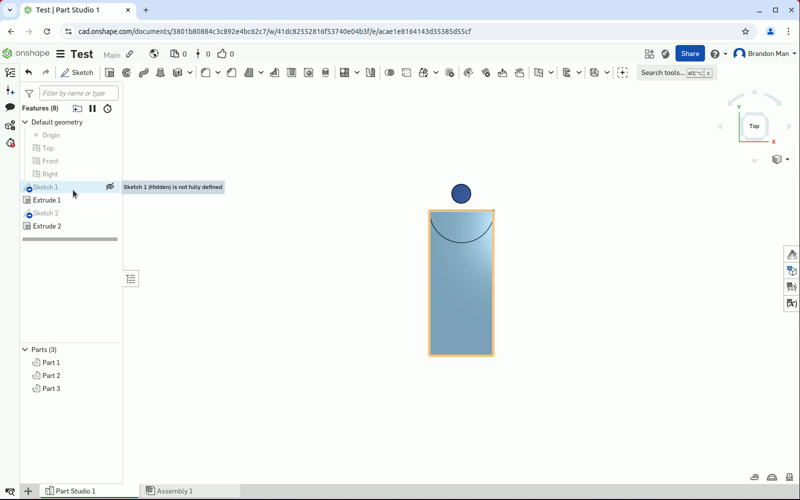
click(73, 189)
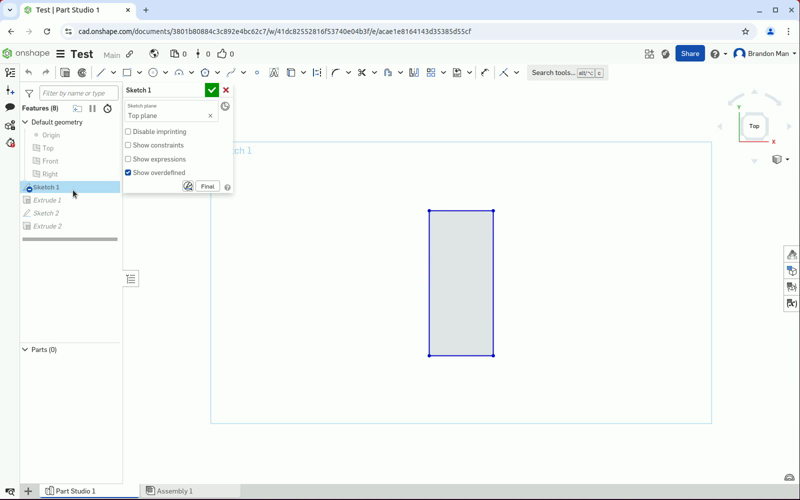
mouse_move(229, 92)
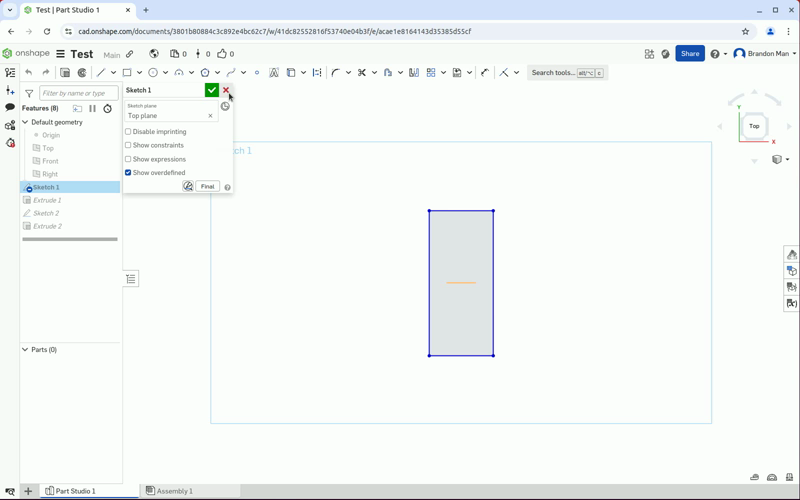
click(229, 92)
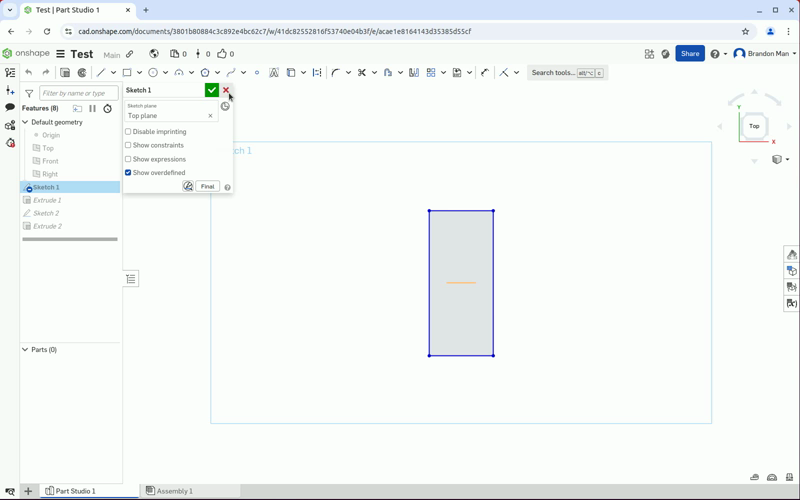
key(shift+s)
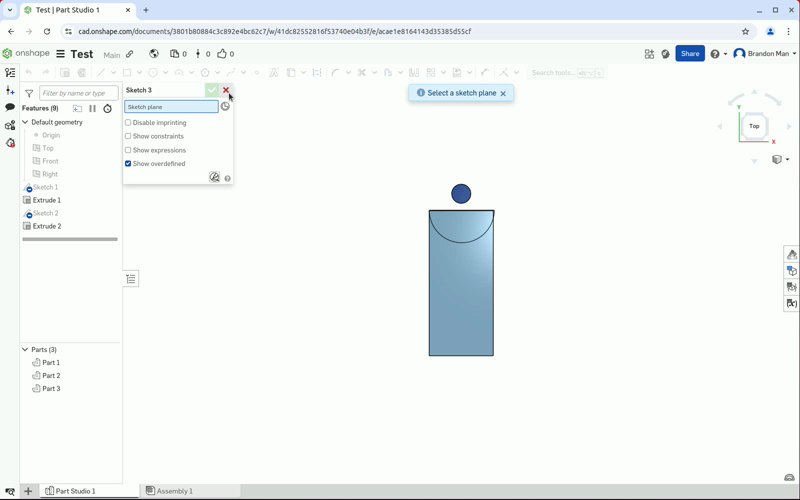
mouse_move(73, 150)
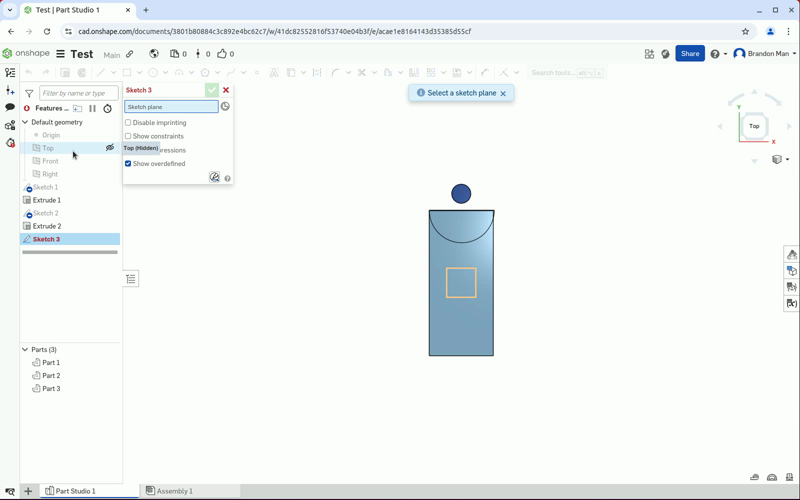
click(73, 150)
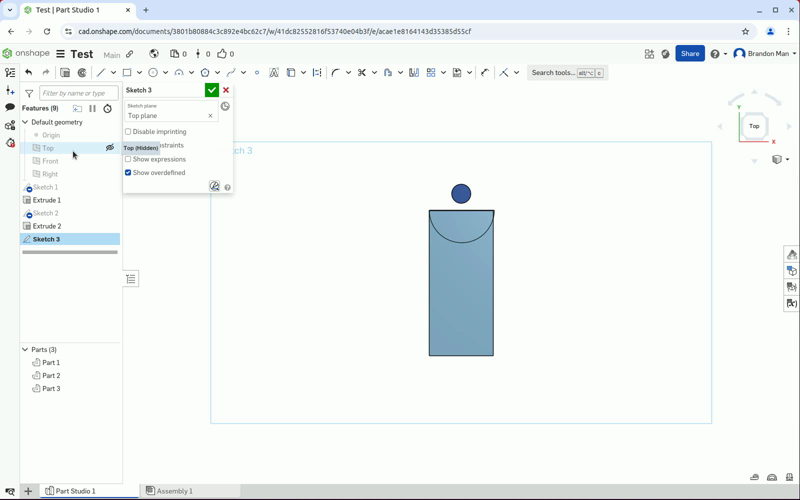
mouse_move(73, 352)
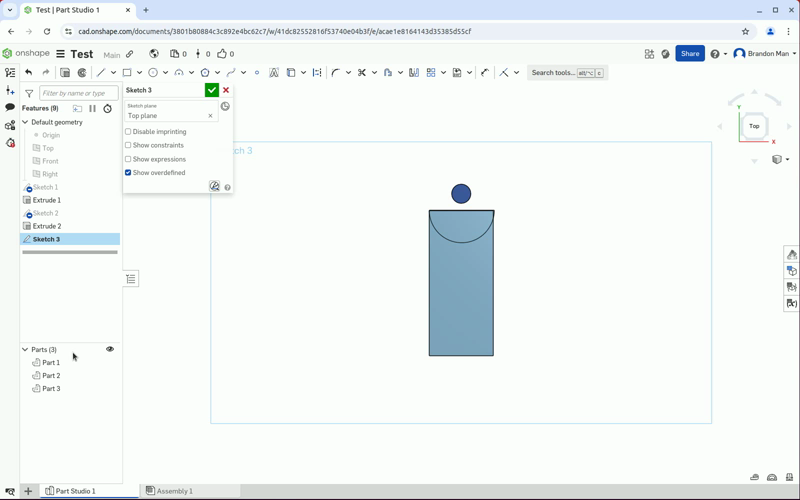
key(y)
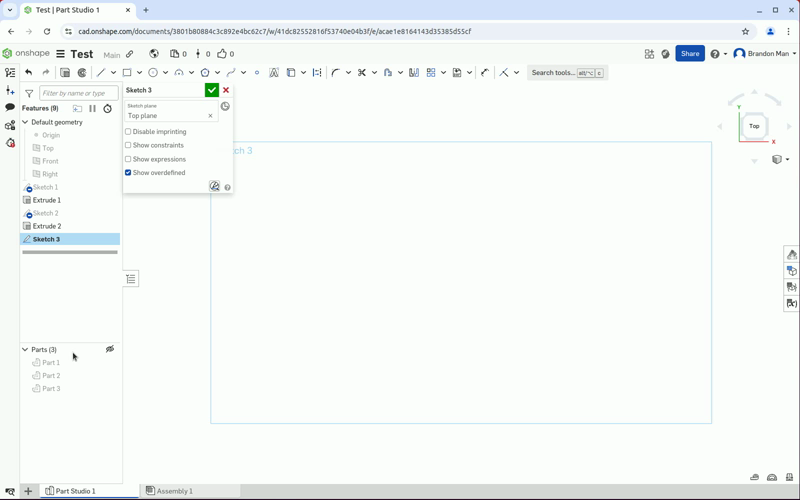
key(a)
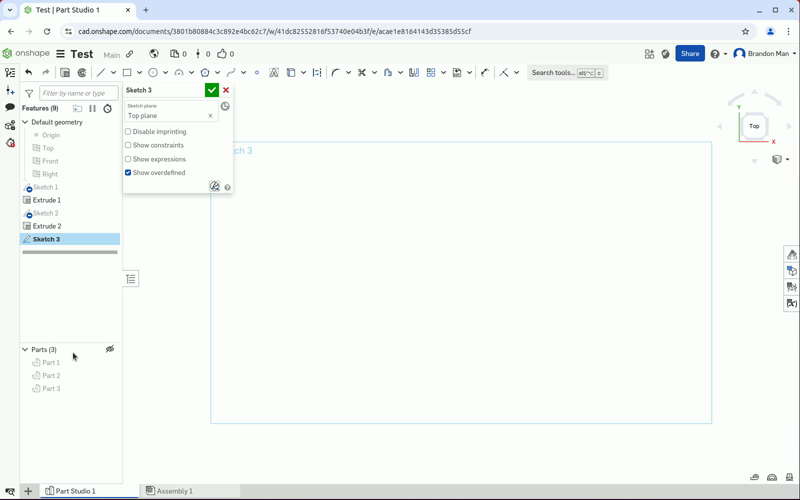
key_down(shift)
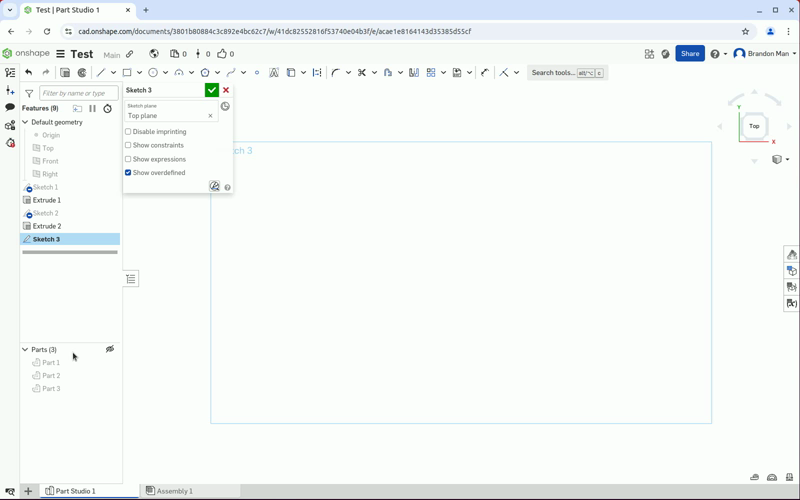
mouse_move(429, 355)
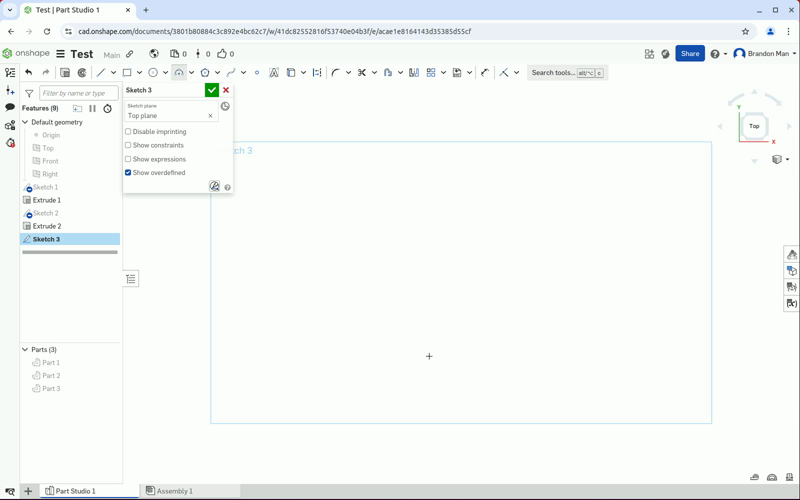
click(429, 355)
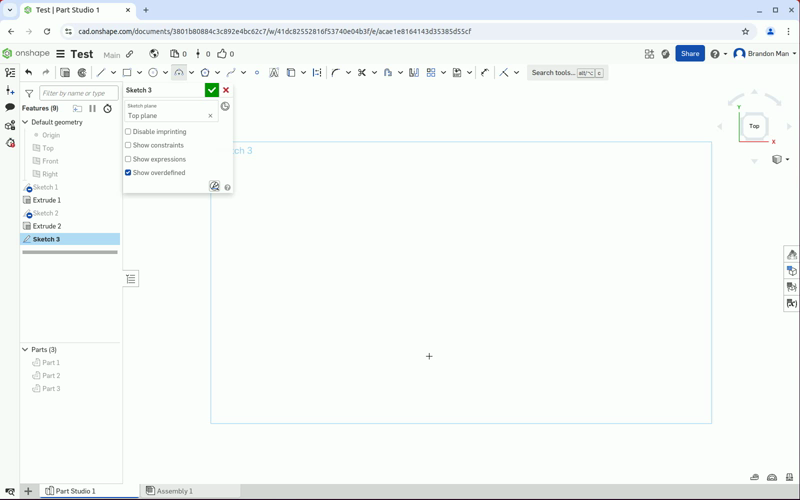
key_up(shift)
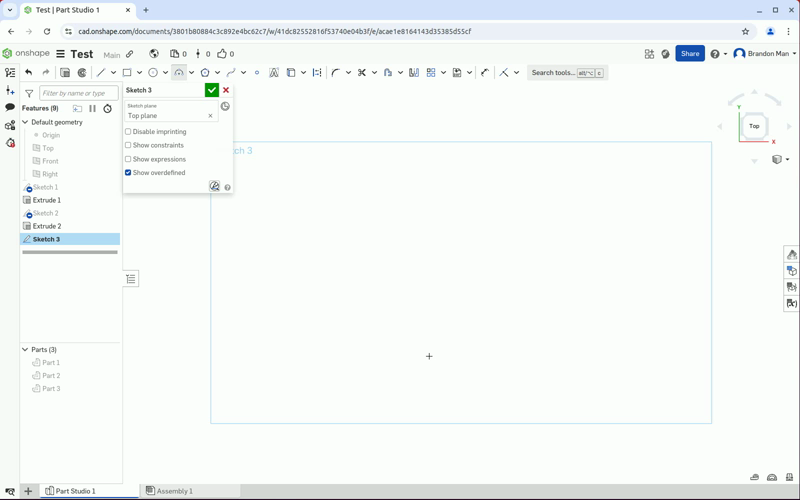
key_down(shift)
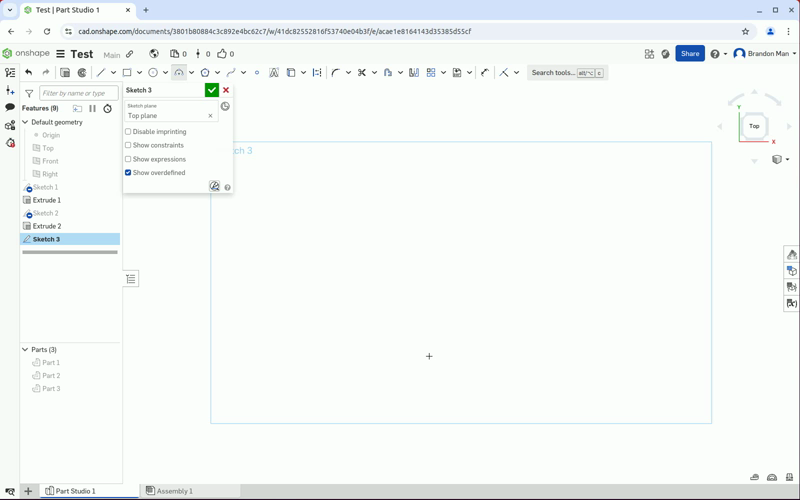
mouse_move(494, 355)
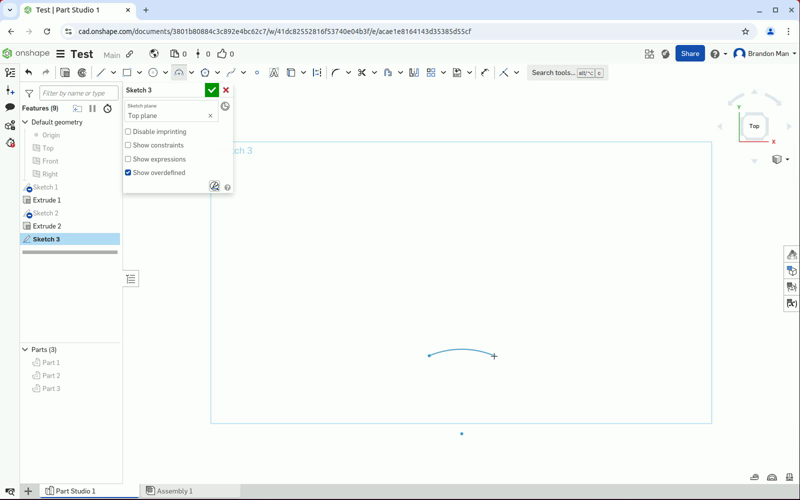
click(494, 355)
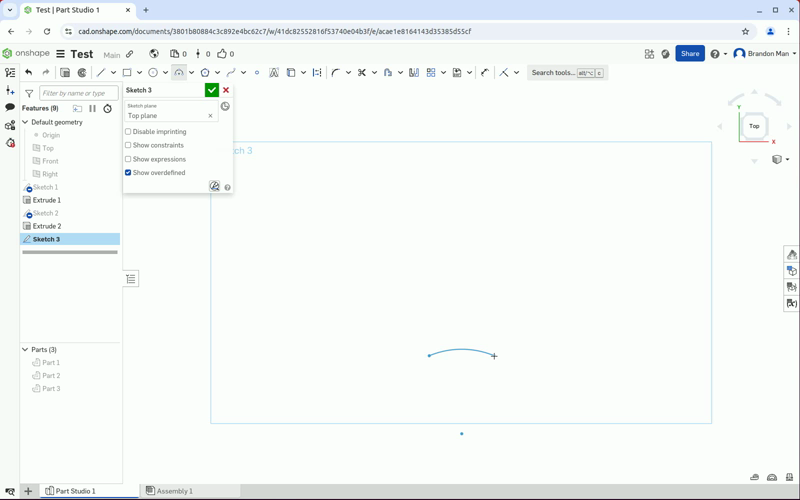
mouse_move(461, 387)
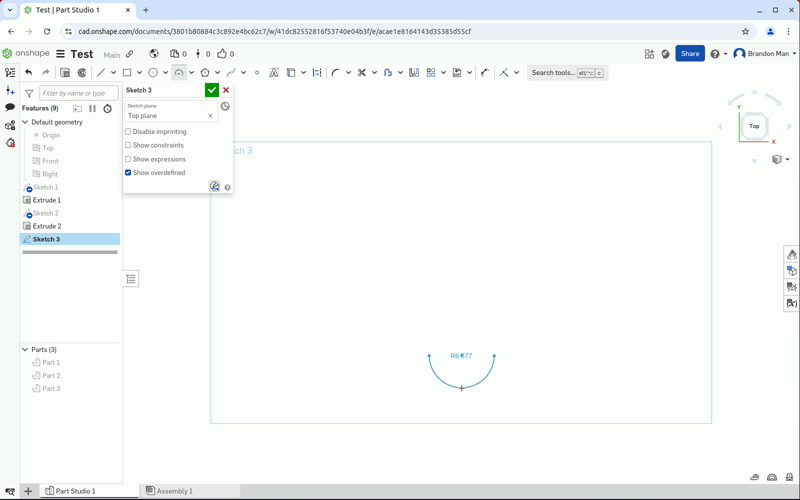
click(461, 387)
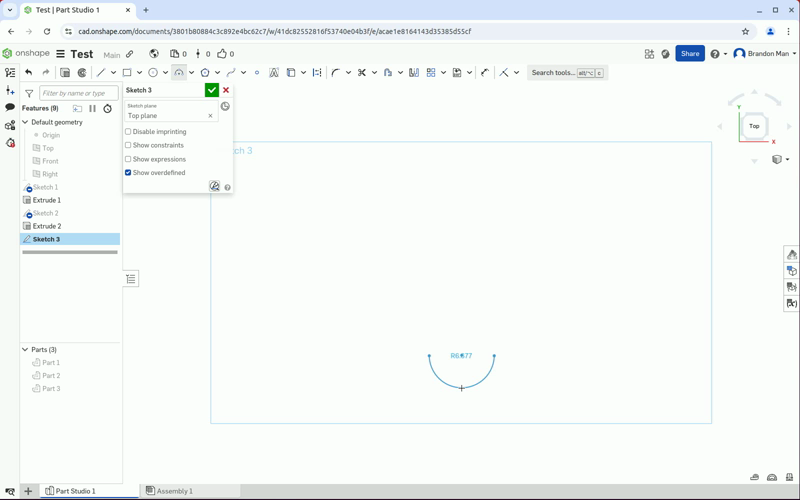
key_up(shift)
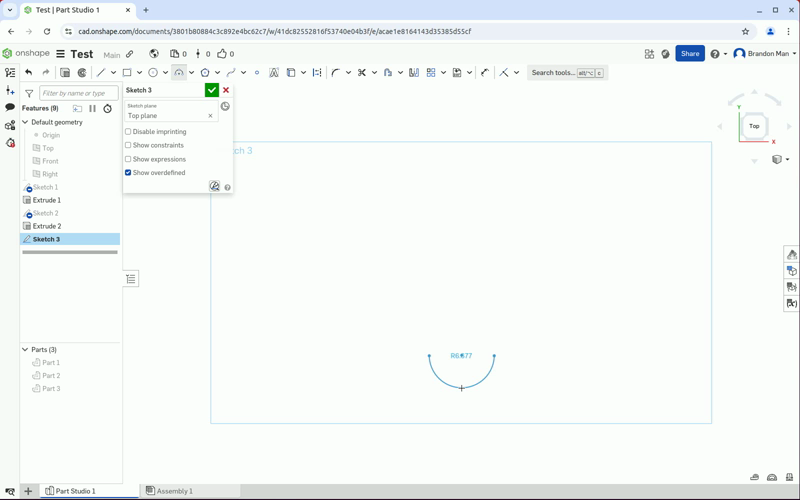
key(esc)
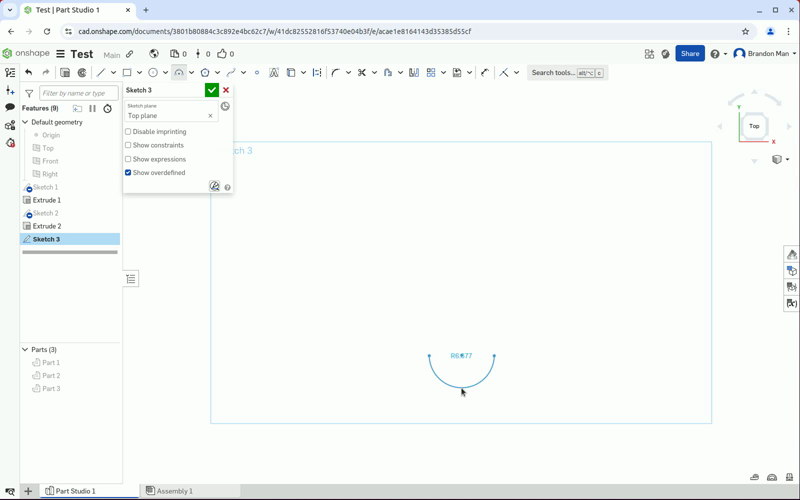
key(l)
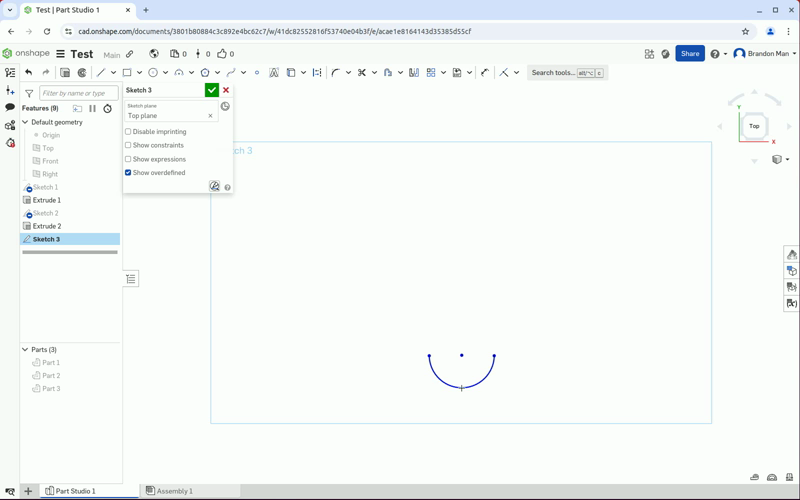
mouse_move(494, 355)
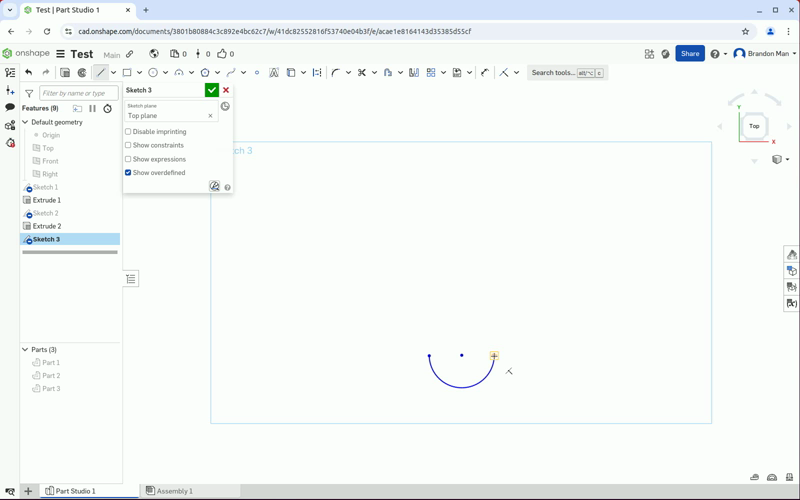
click(494, 355)
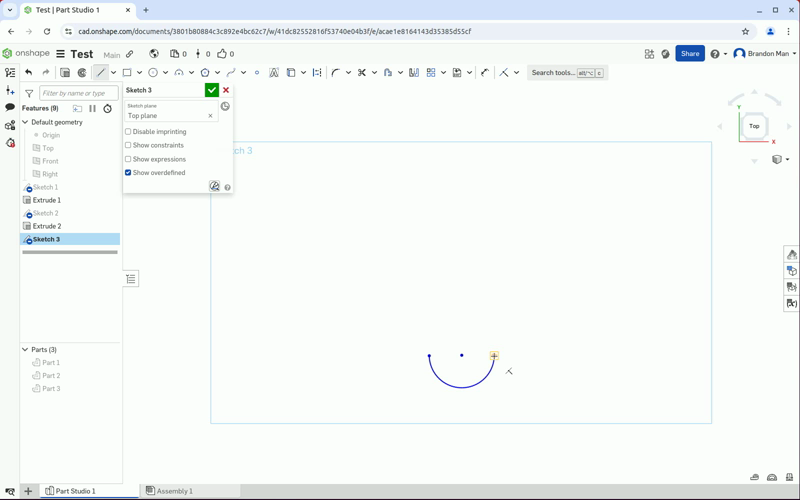
key_down(shift)
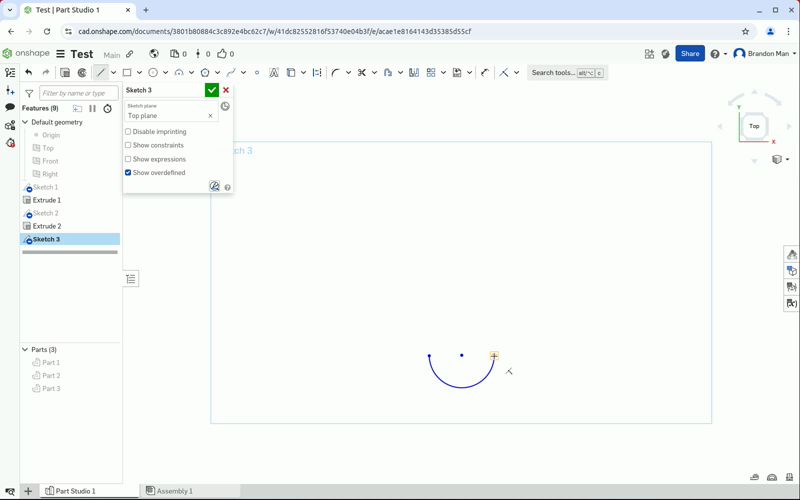
mouse_move(429, 355)
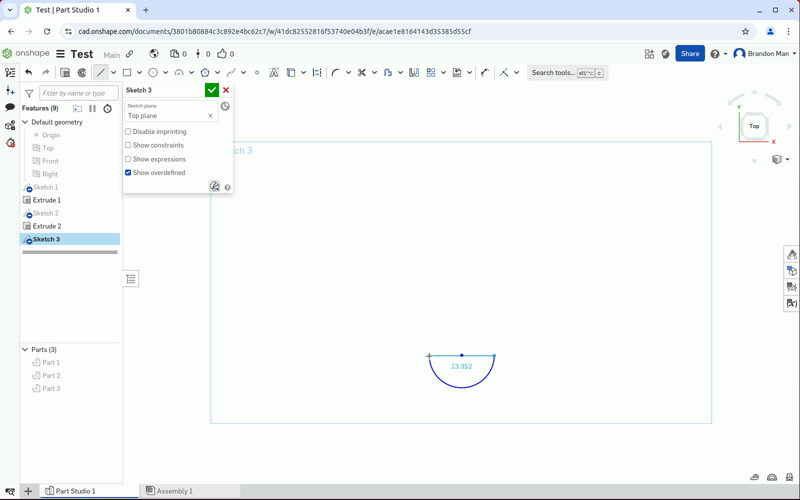
key_up(shift)
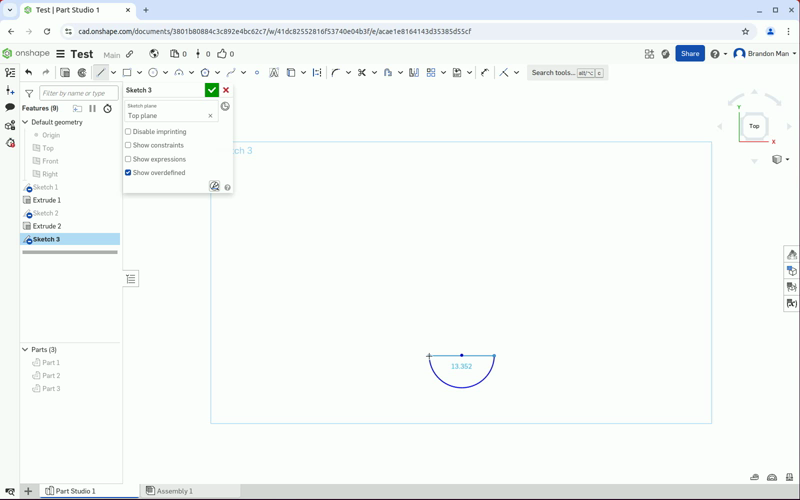
click(429, 355)
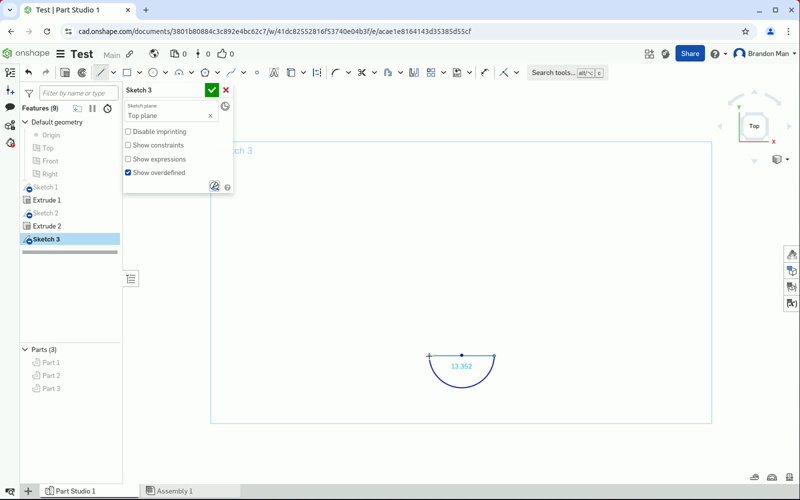
key(esc)
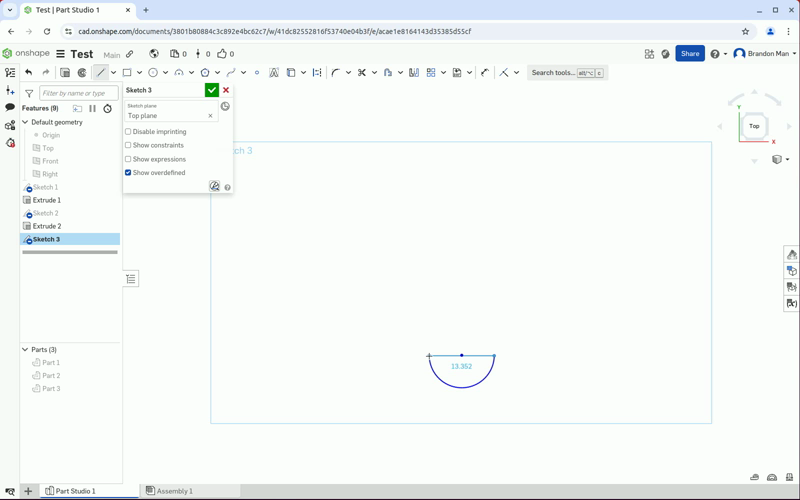
key(c)
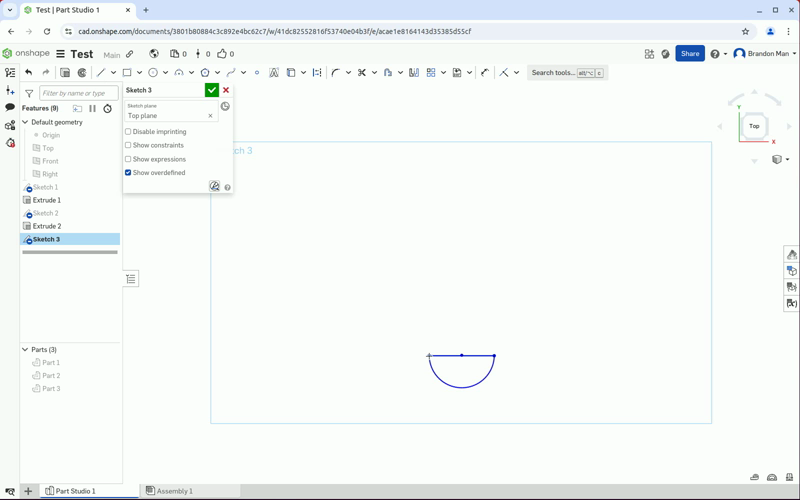
key_down(shift)
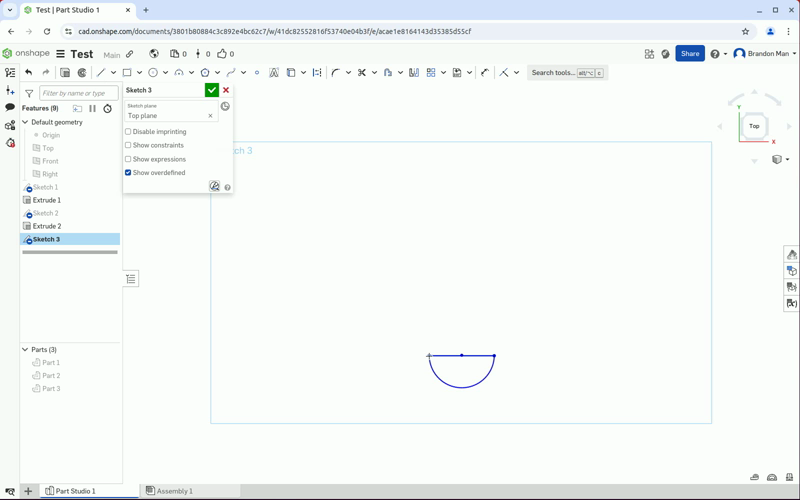
mouse_move(461, 370)
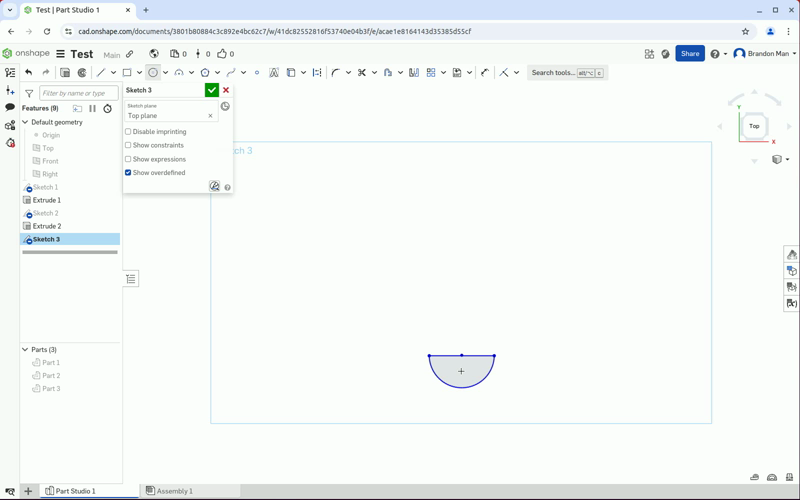
click(461, 370)
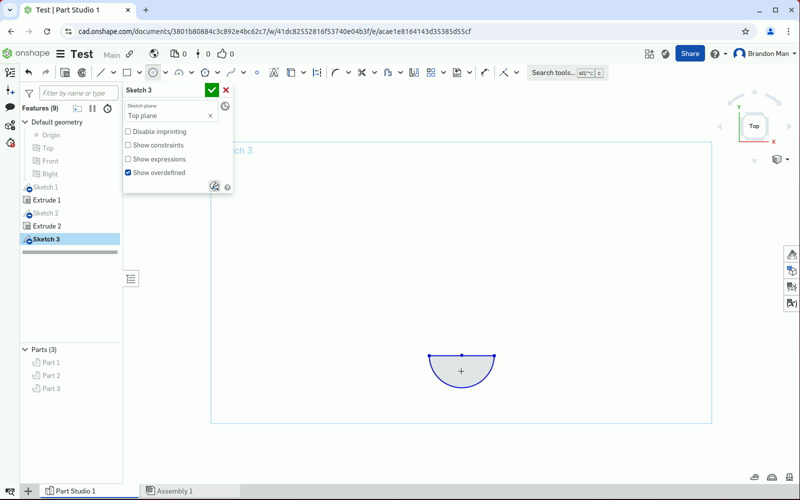
key_up(shift)
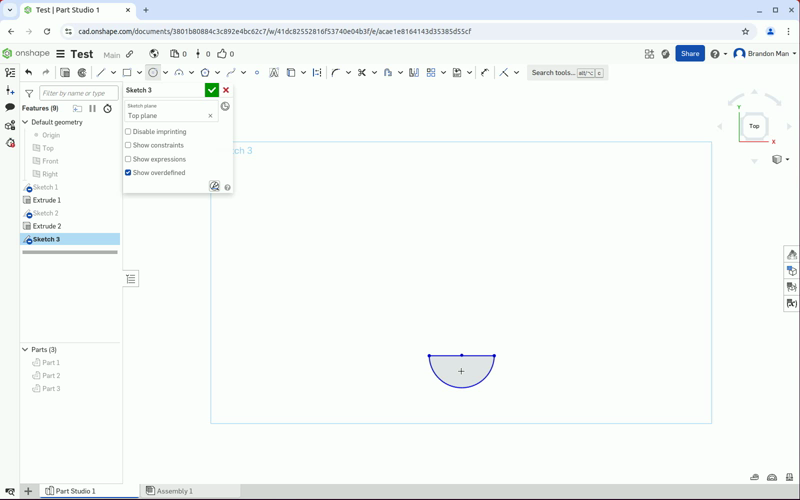
mouse_move(472, 370)
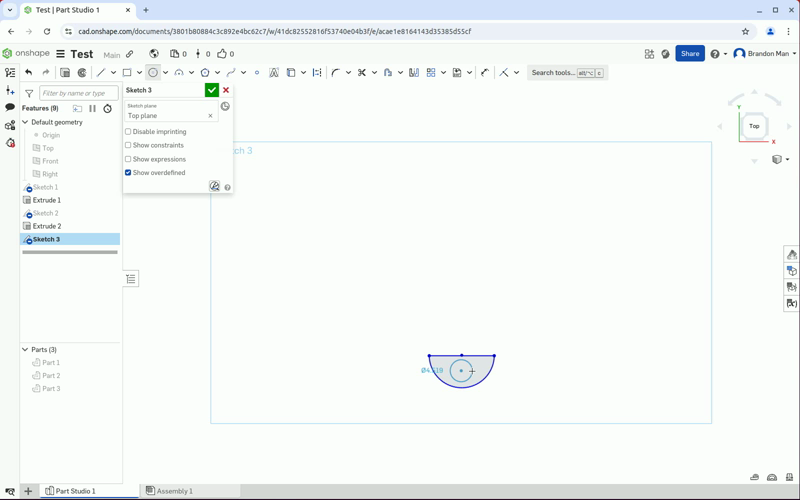
click(472, 370)
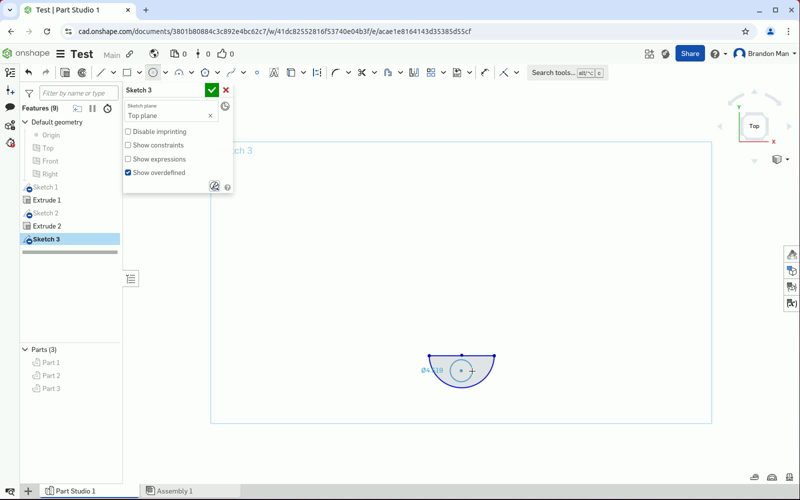
key(esc)
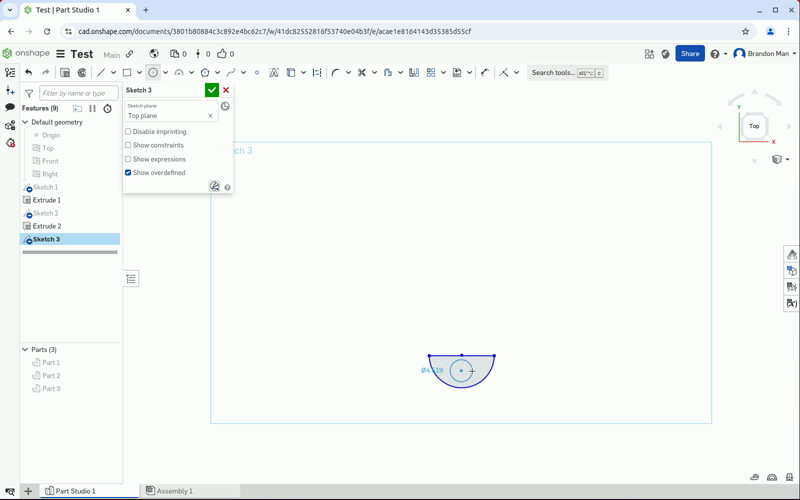
mouse_move(477, 380)
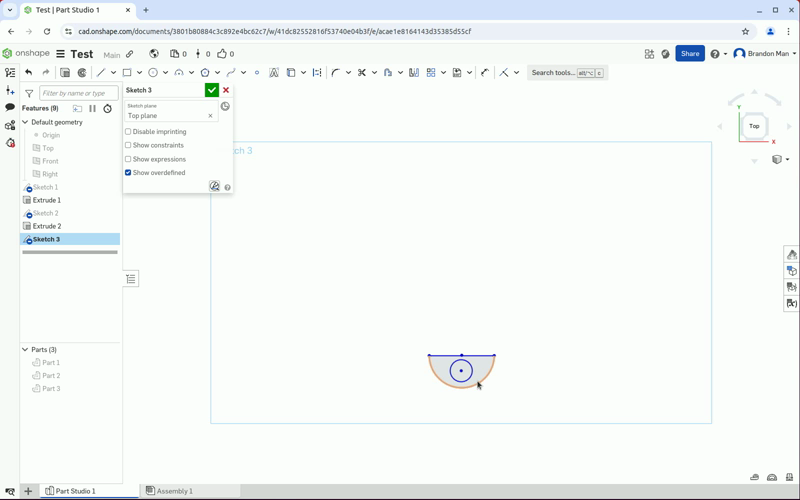
scroll(6)
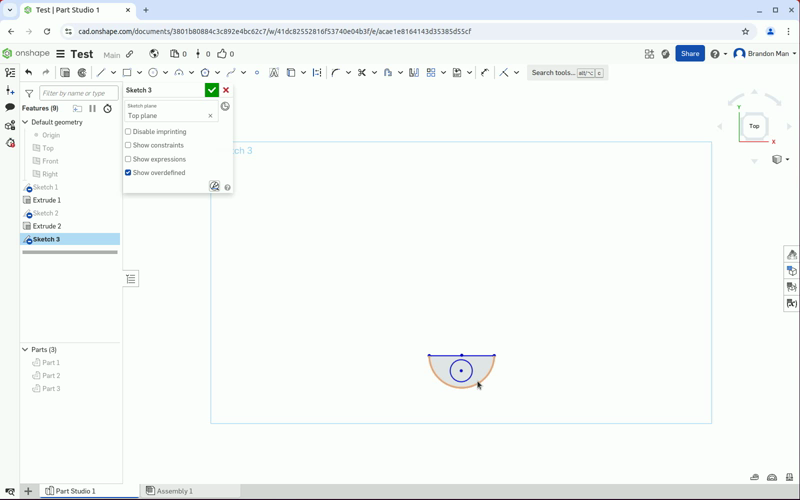
scroll(6)
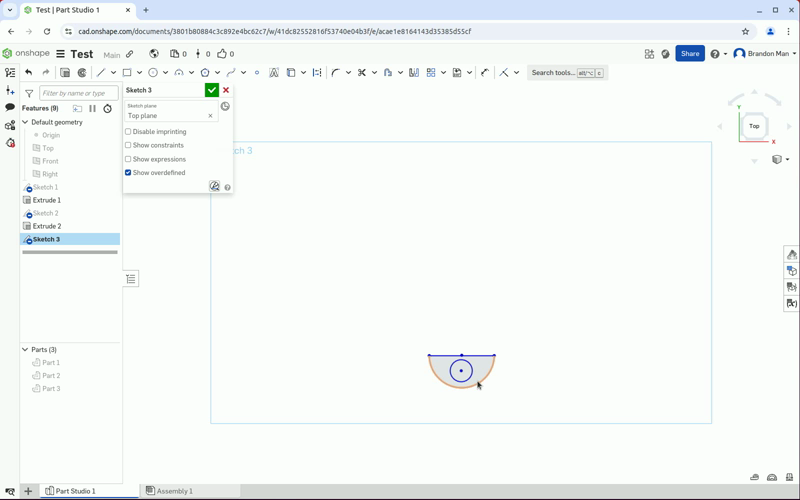
scroll(6)
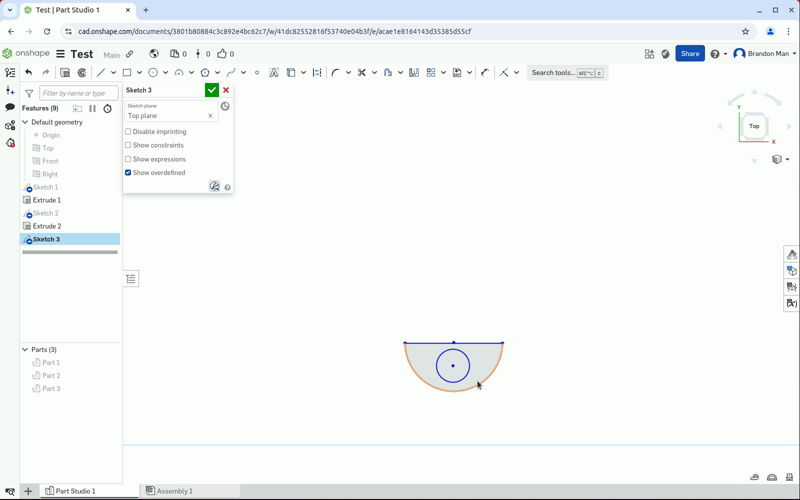
scroll(6)
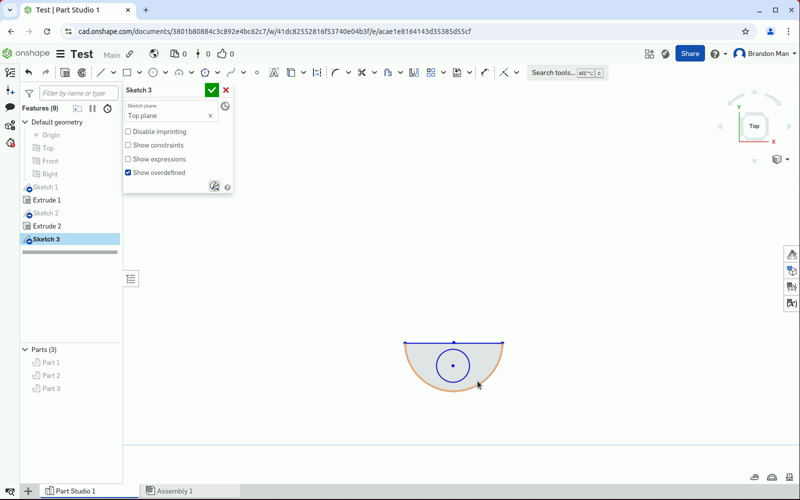
scroll(6)
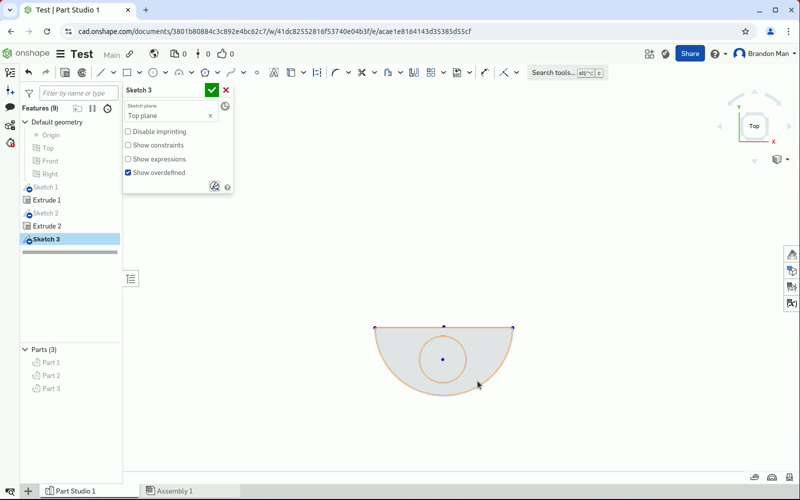
scroll(6)
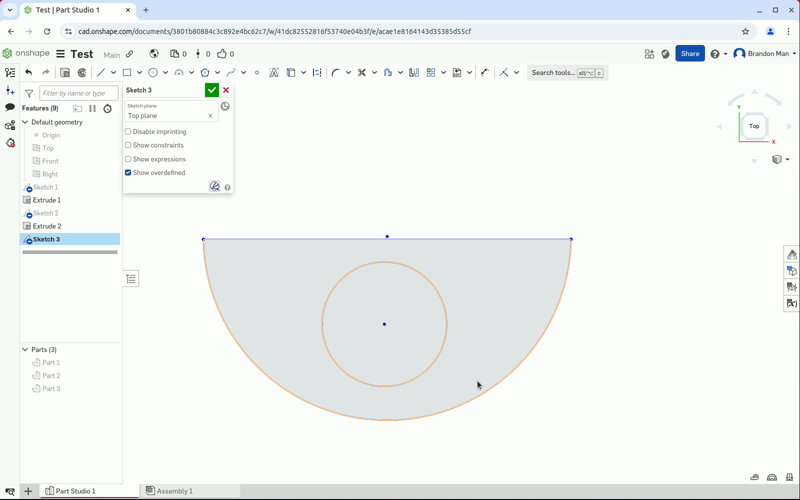
scroll(6)
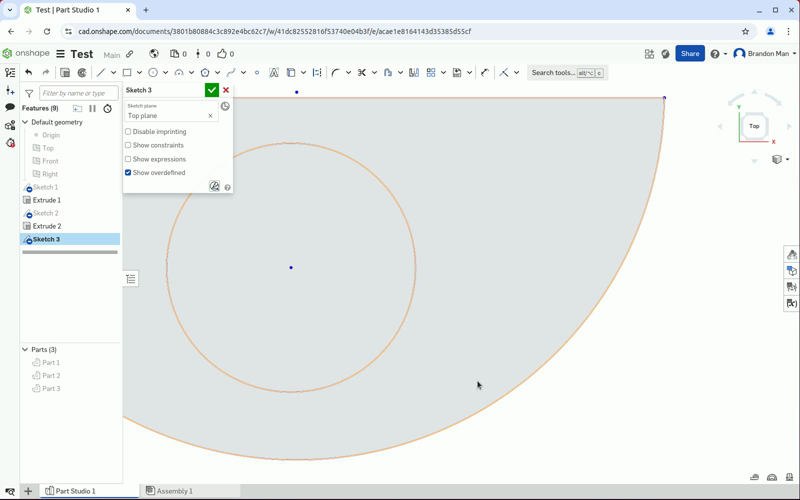
click(477, 380)
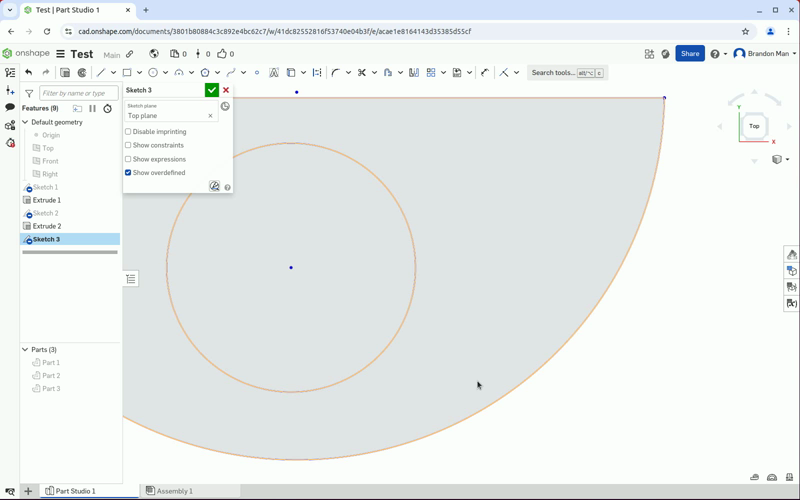
scroll(-6)
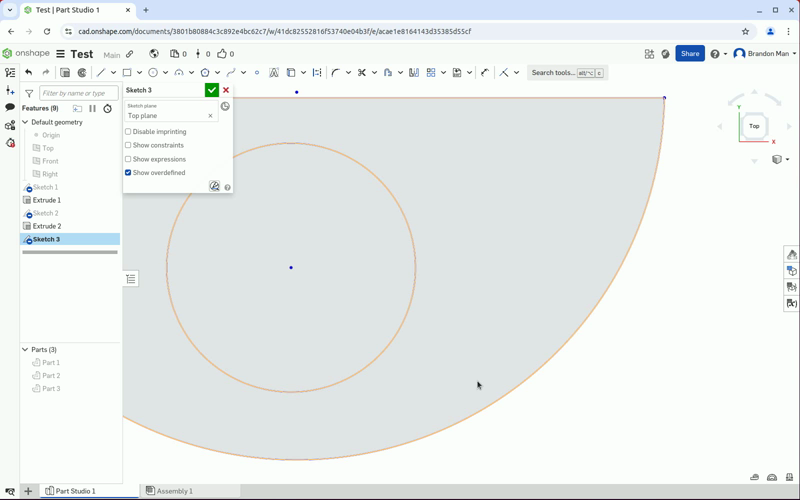
scroll(-6)
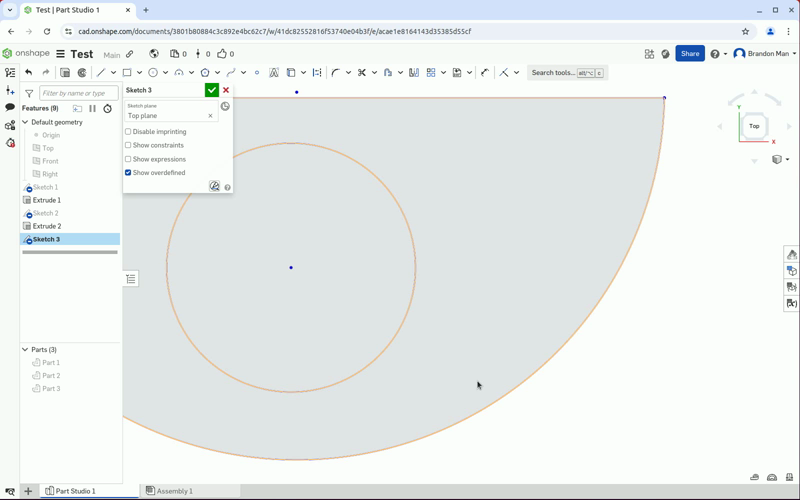
scroll(-6)
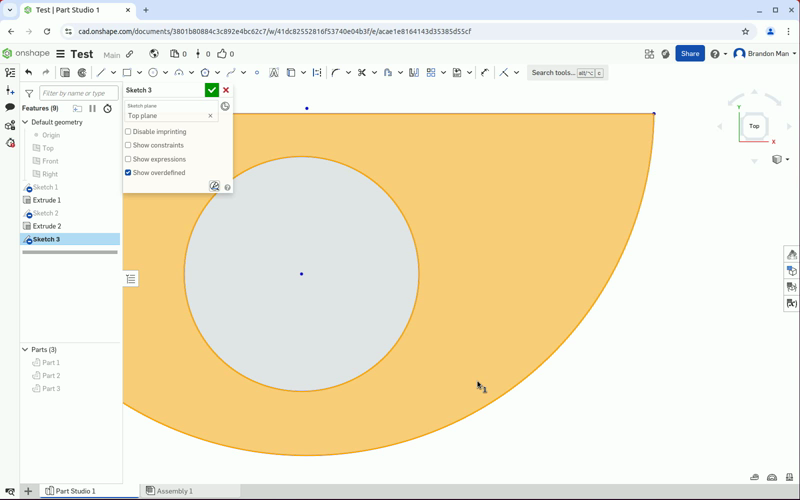
scroll(-6)
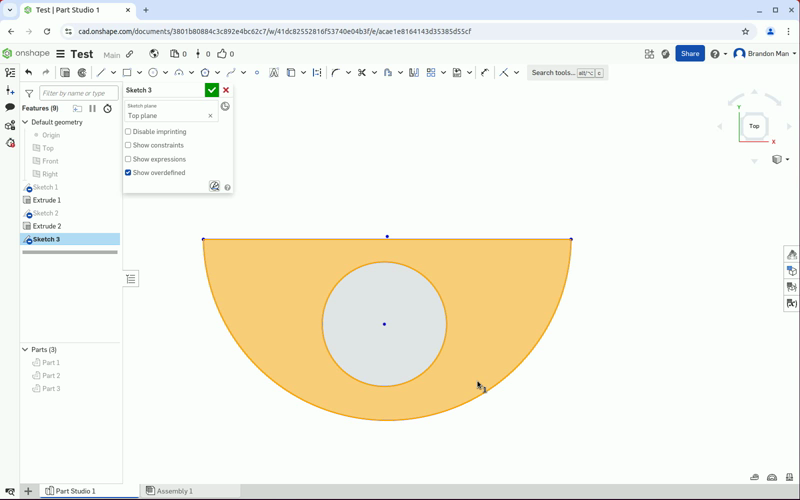
scroll(-6)
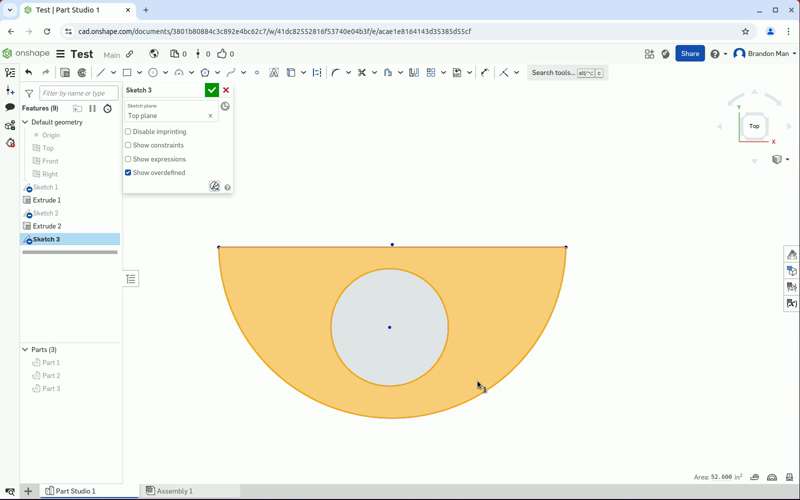
scroll(-6)
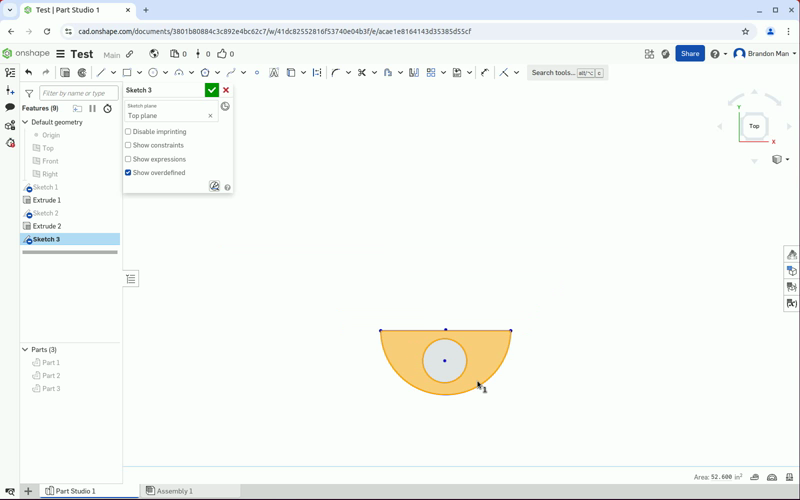
scroll(-6)
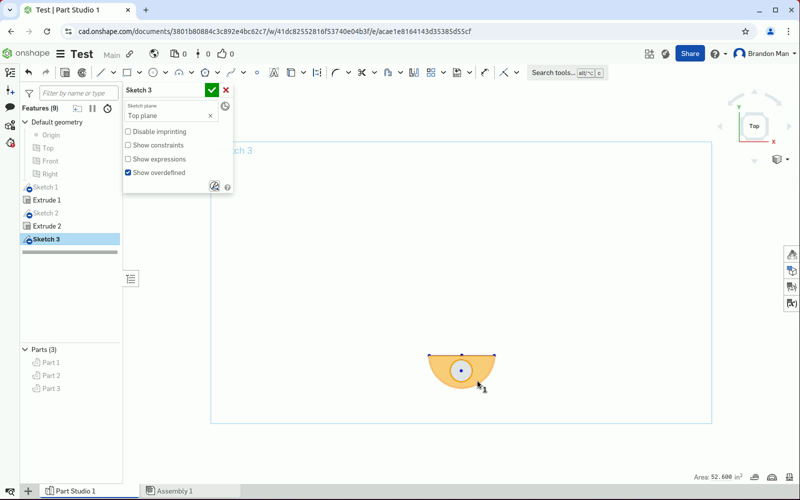
mouse_move(73, 352)
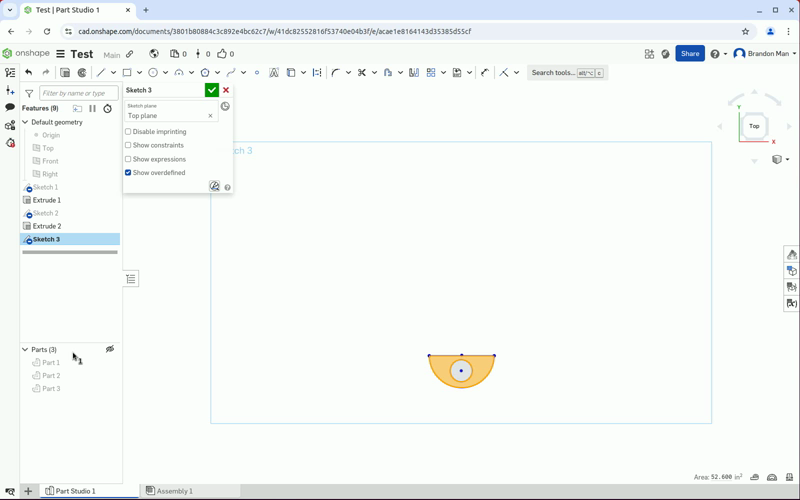
key(shift+y)
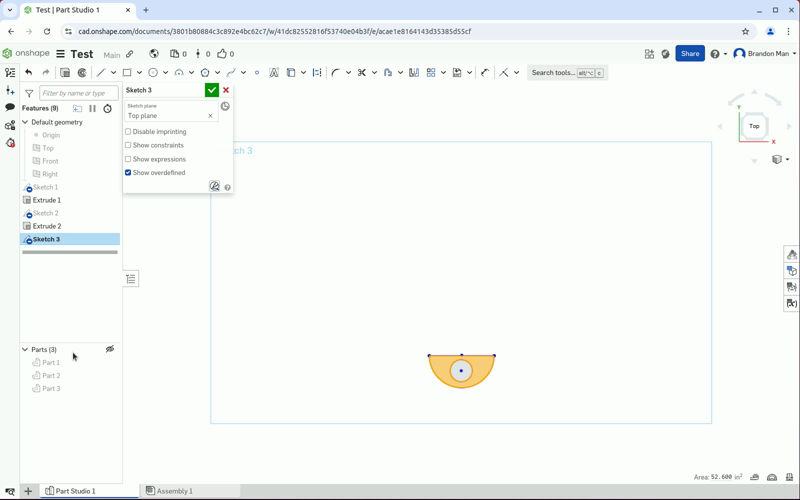
key(shift+e)
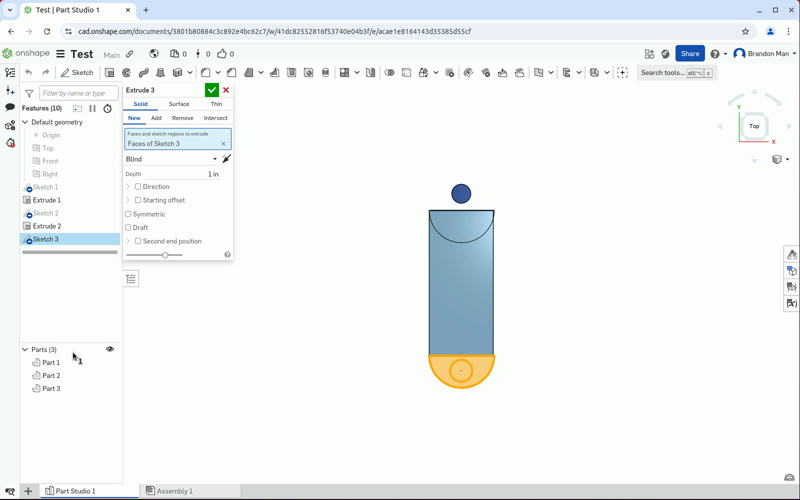
mouse_move(143, 106)
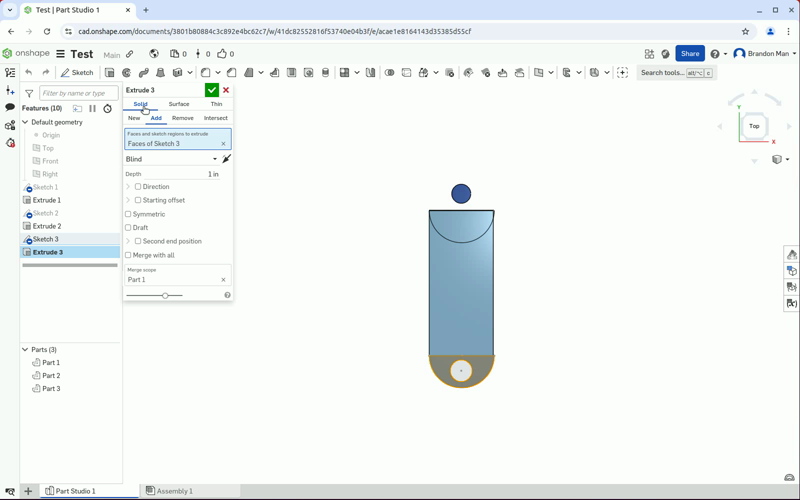
click(143, 106)
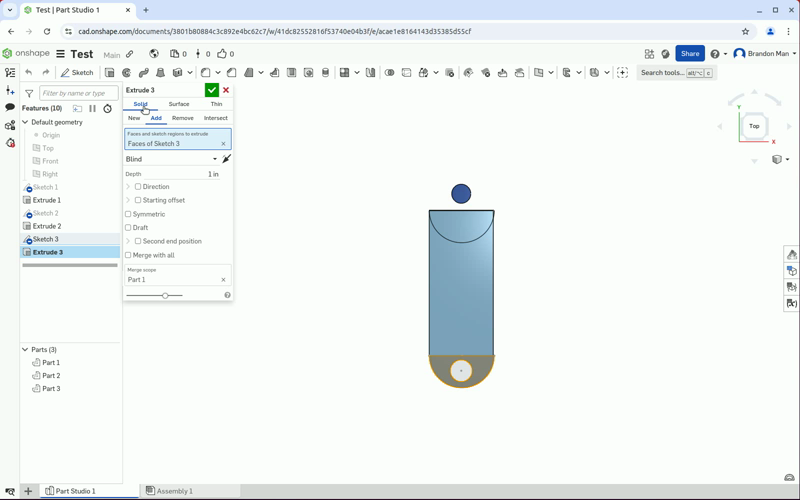
mouse_move(137, 120)
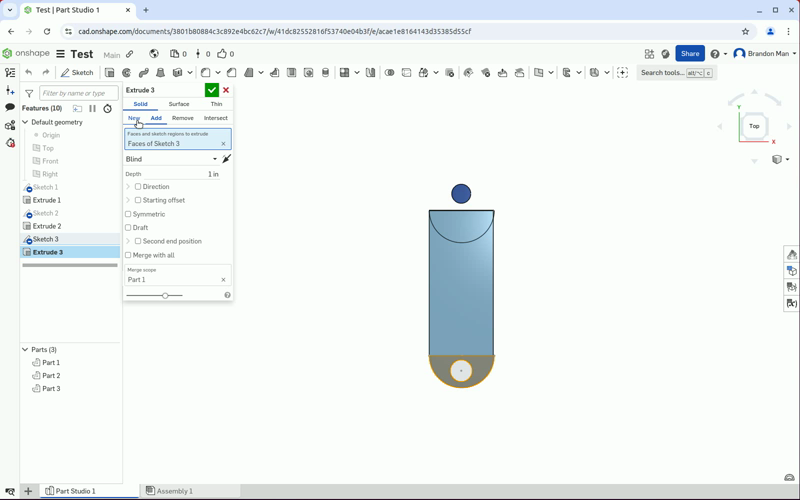
click(137, 120)
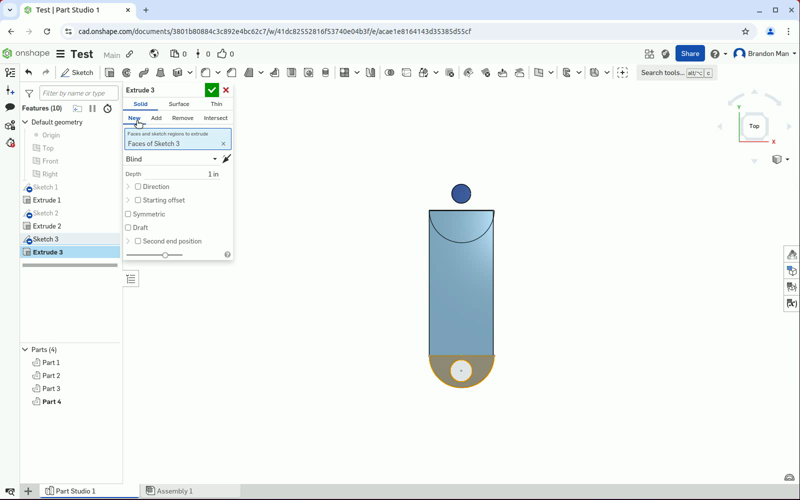
key(tab, 4)
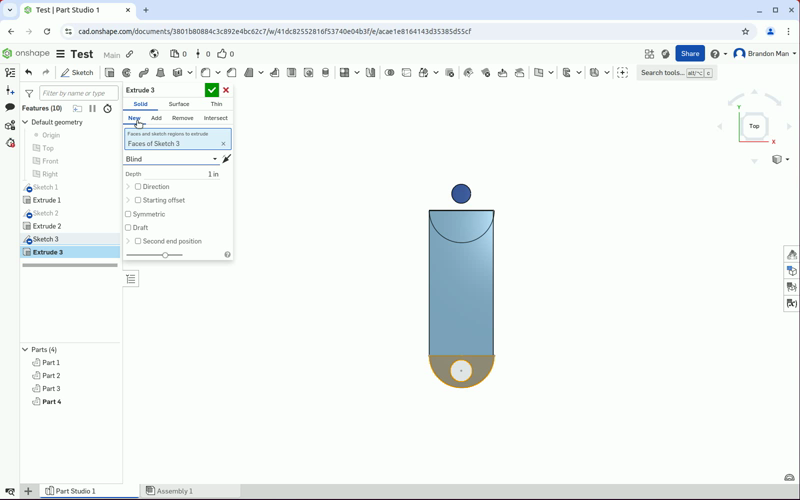
text(5.296)
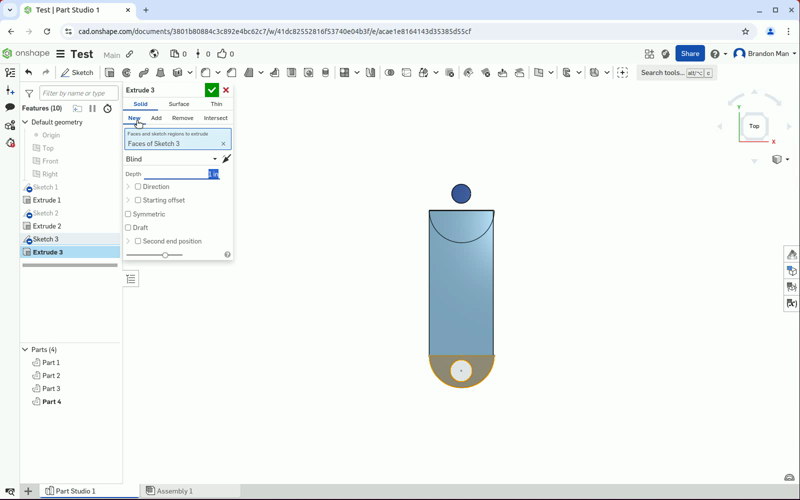
key(enter)
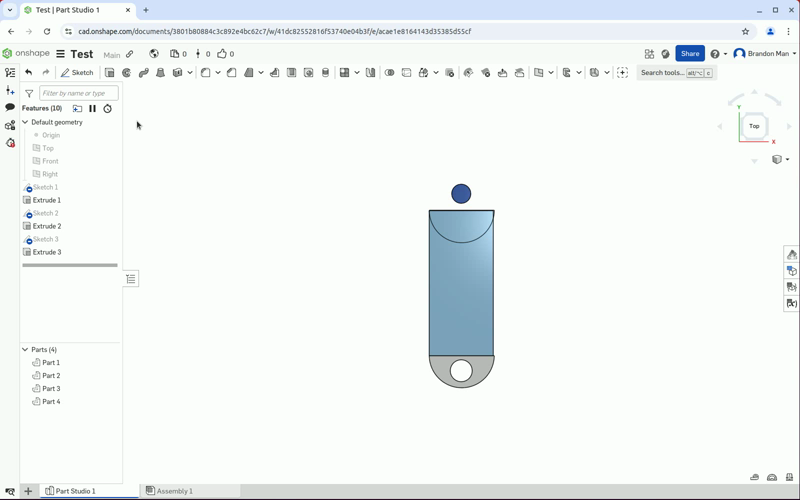
key(shift+h)
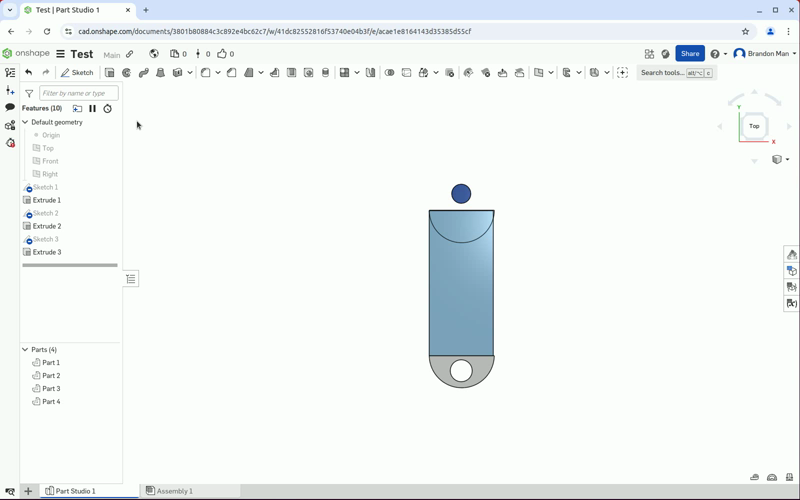
key(shift+h)
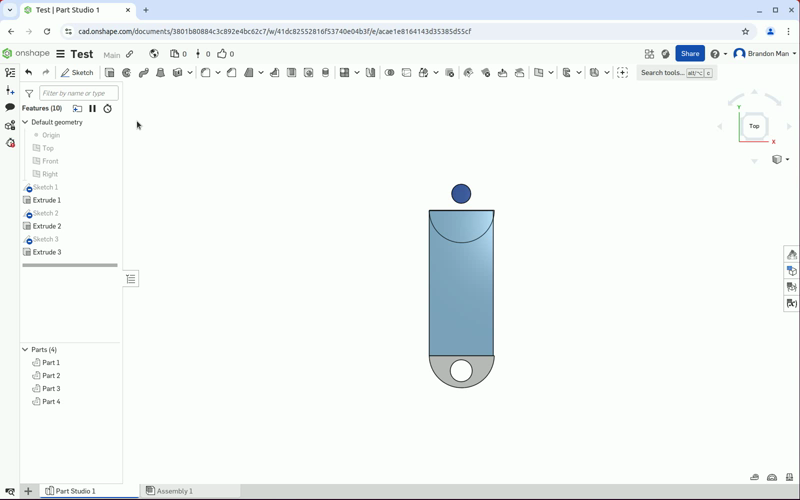
mouse_move(73, 189)
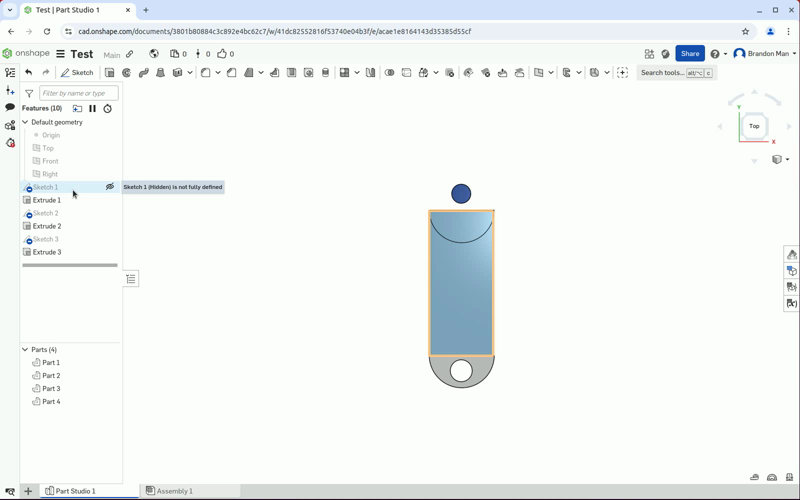
click(73, 189)
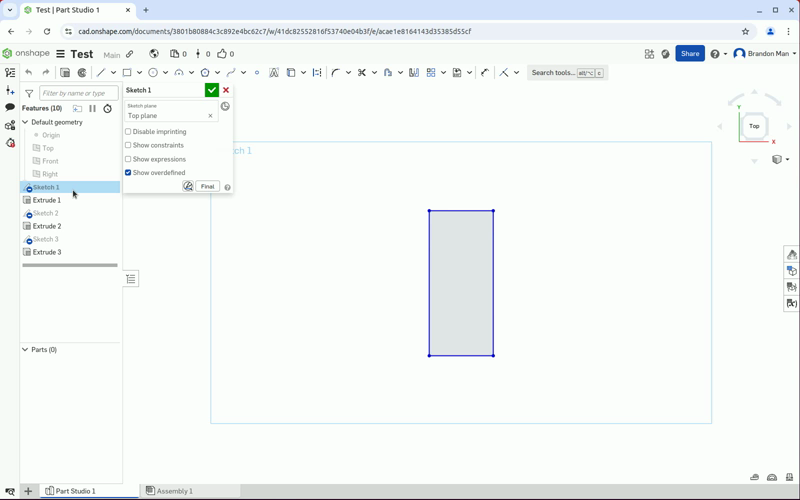
mouse_move(229, 92)
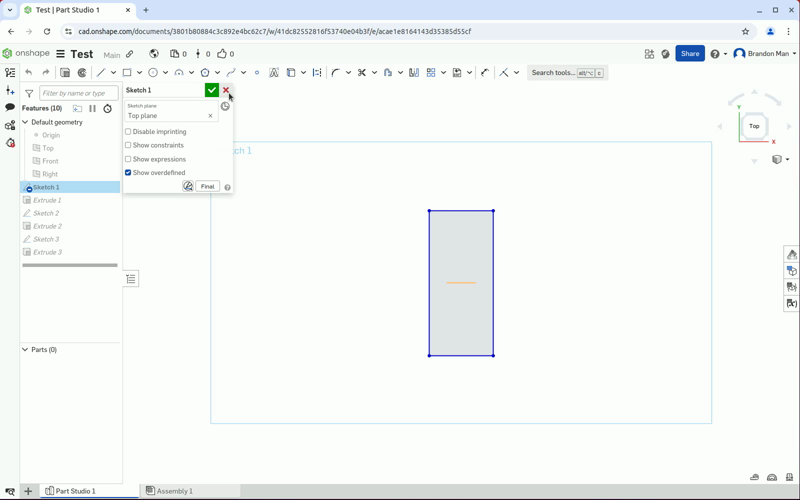
click(229, 92)
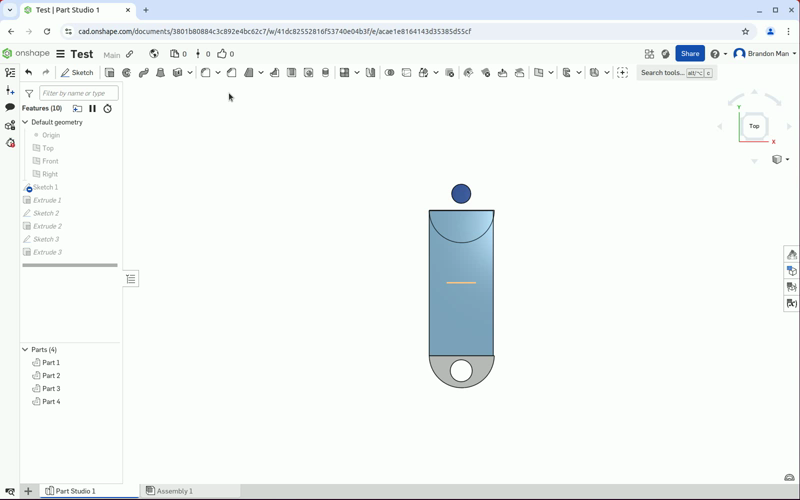
mouse_move(541, 75)
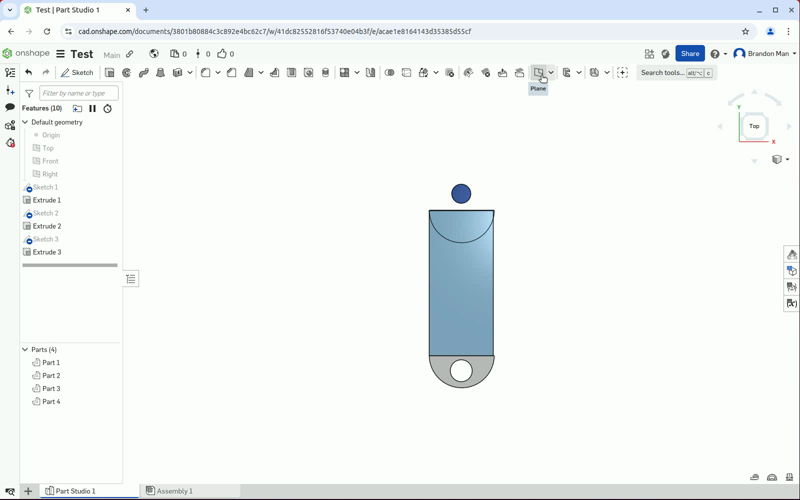
click(541, 75)
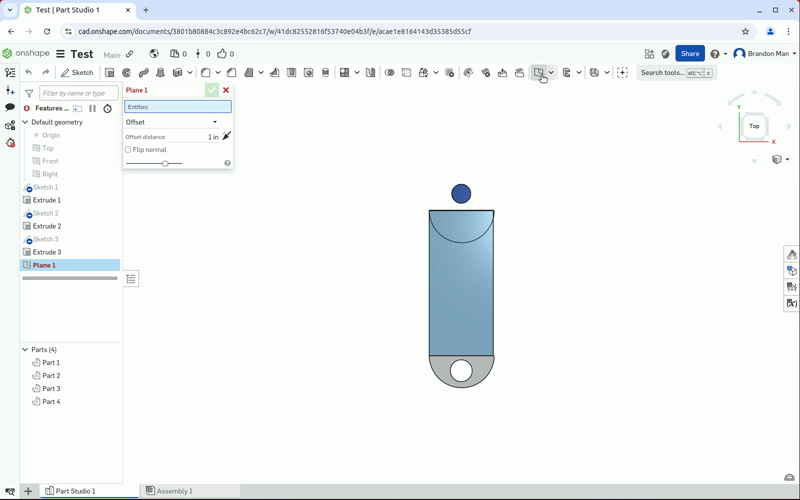
mouse_move(73, 150)
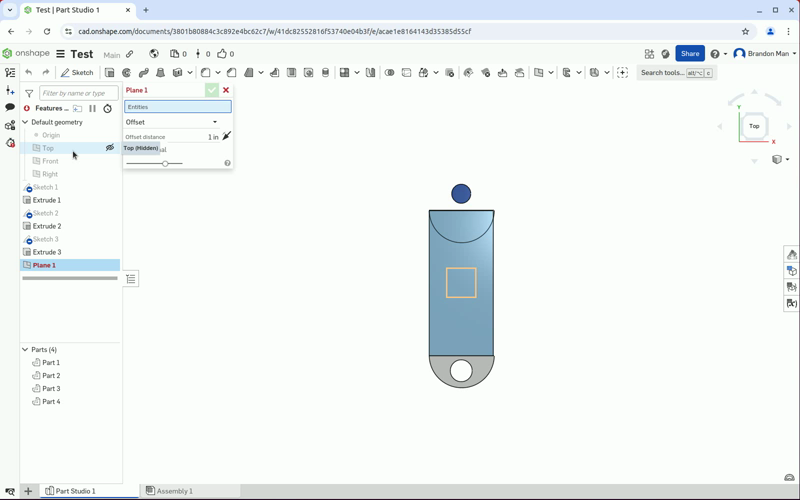
click(73, 150)
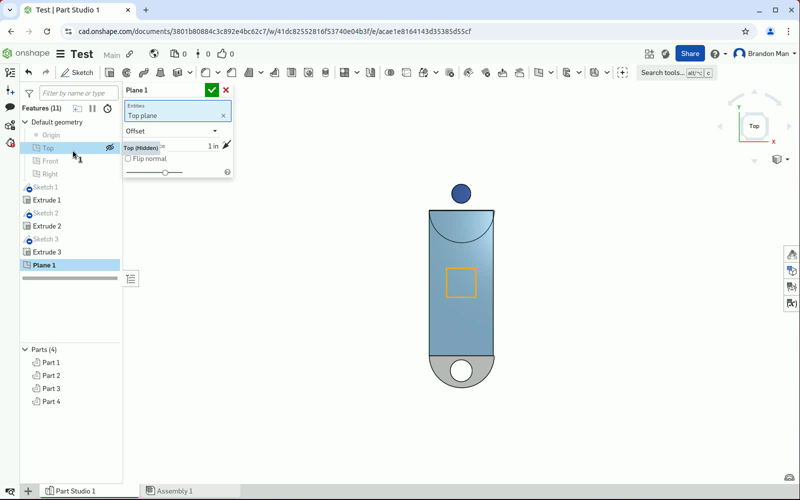
key(tab, 2)
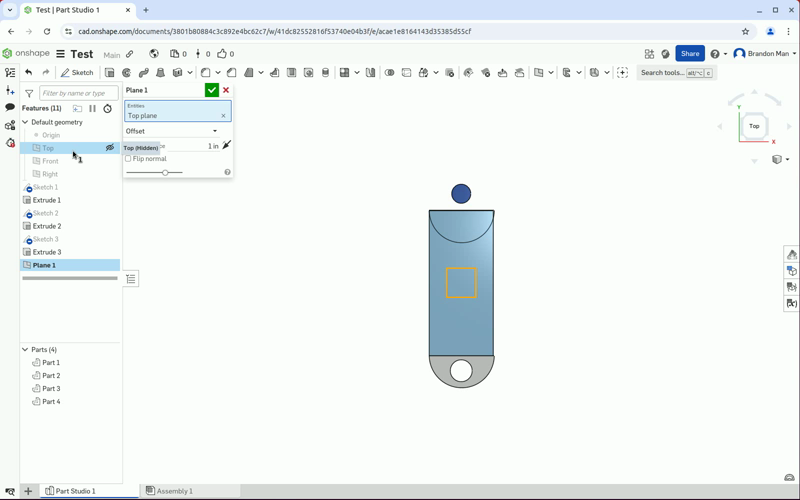
text(5.299)
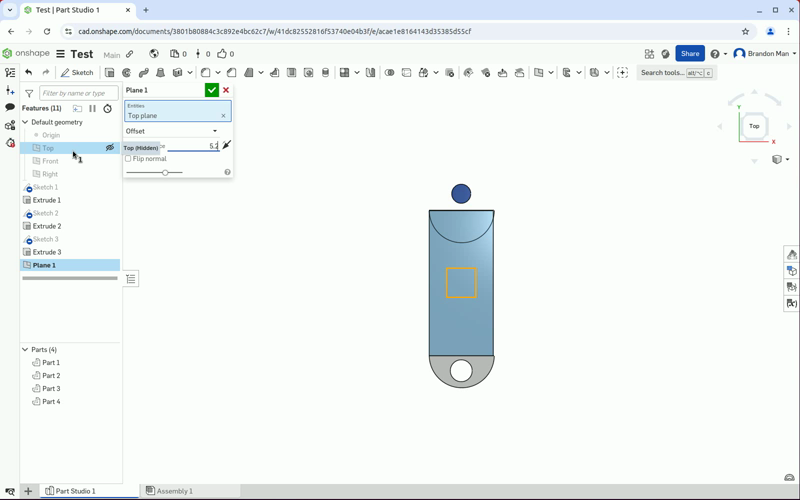
key(enter, 2)
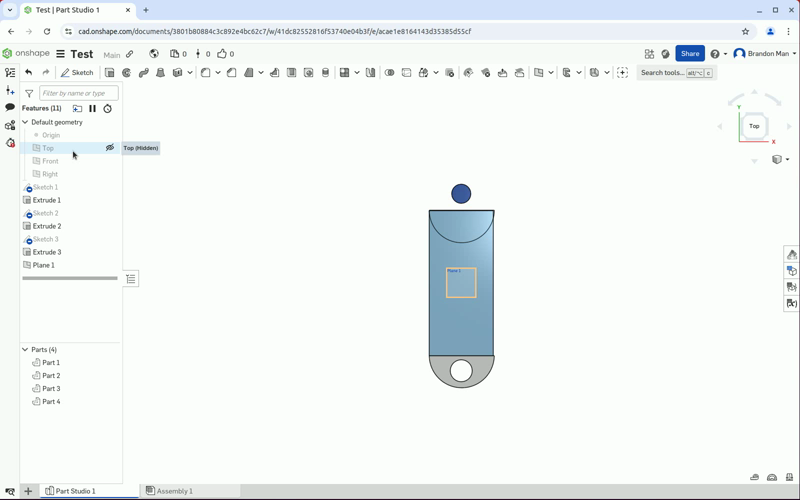
key(shift+s)
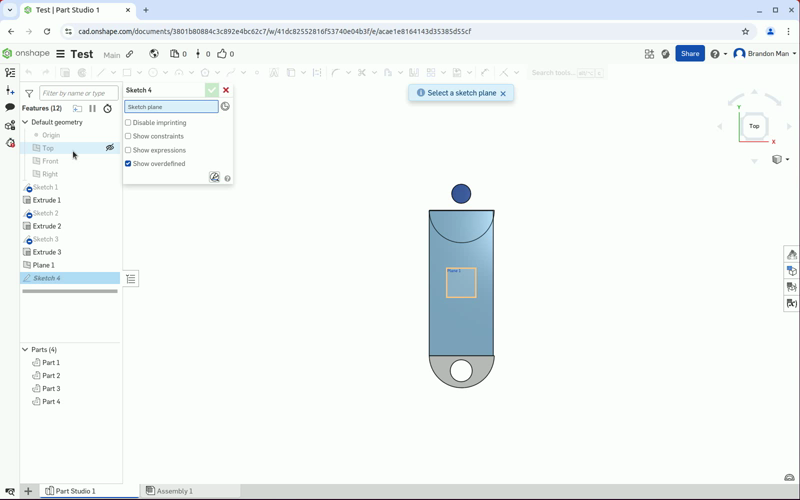
mouse_move(73, 267)
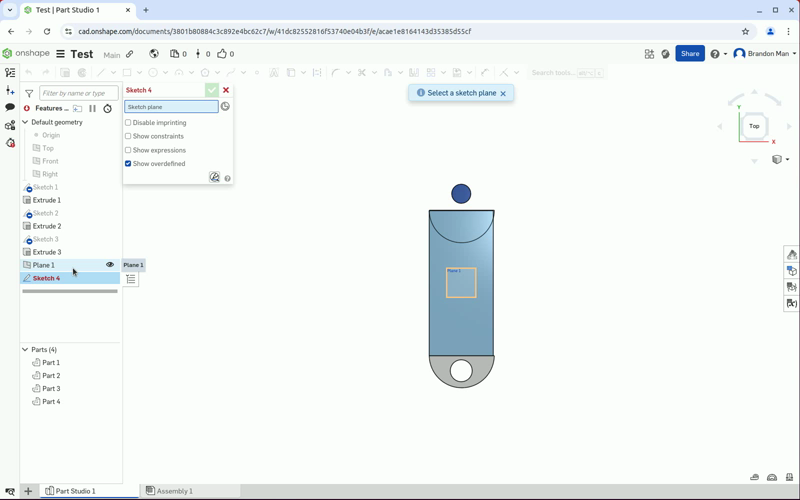
click(73, 267)
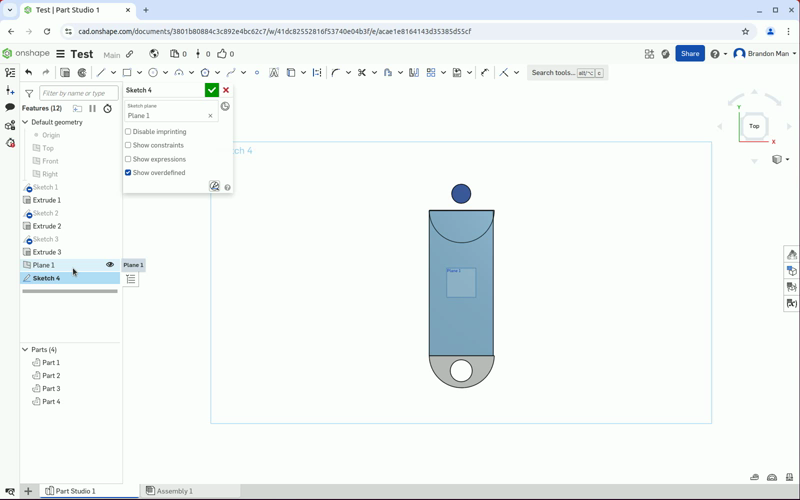
mouse_move(73, 352)
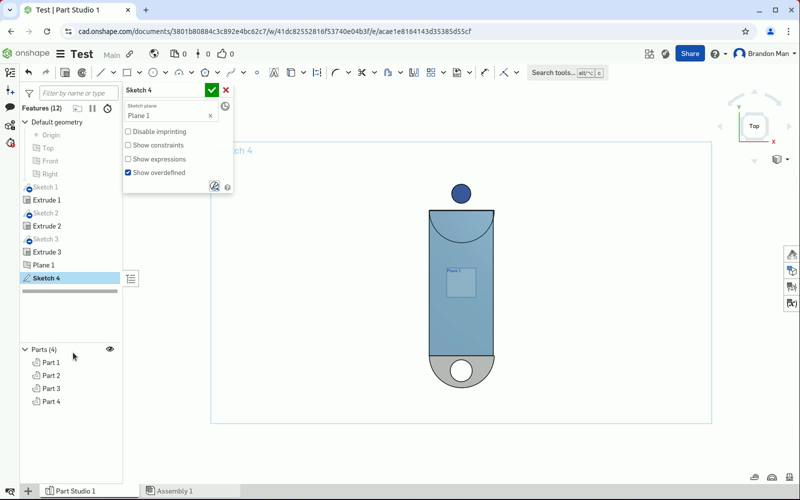
key(y)
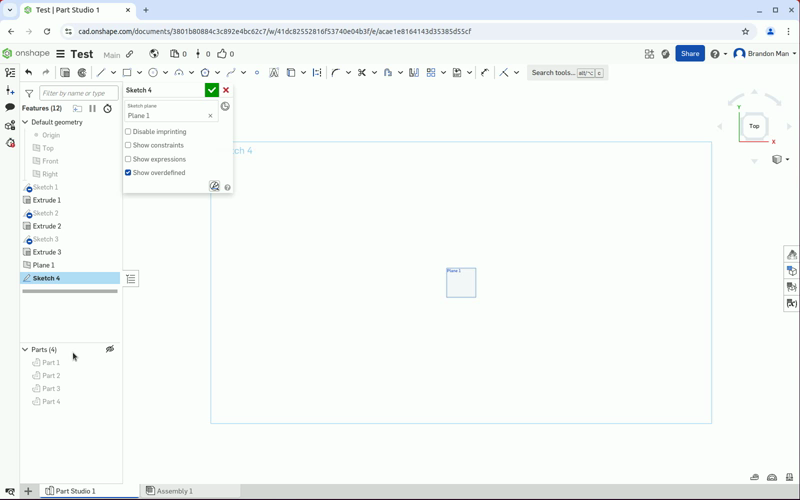
key(l)
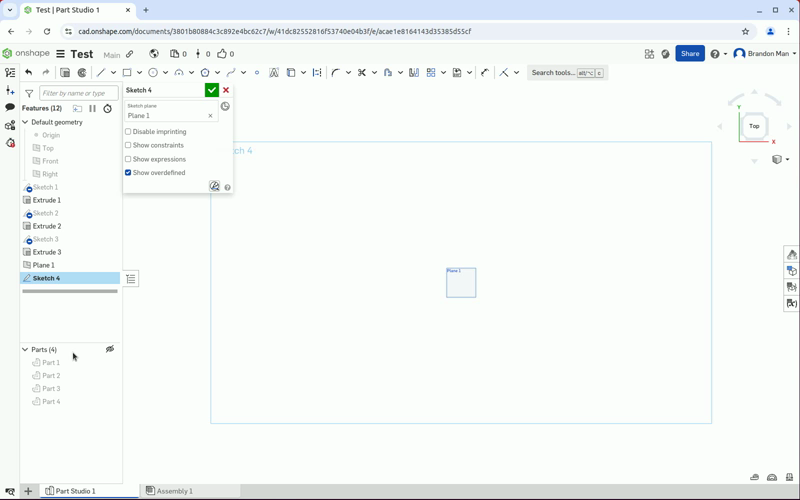
key_down(shift)
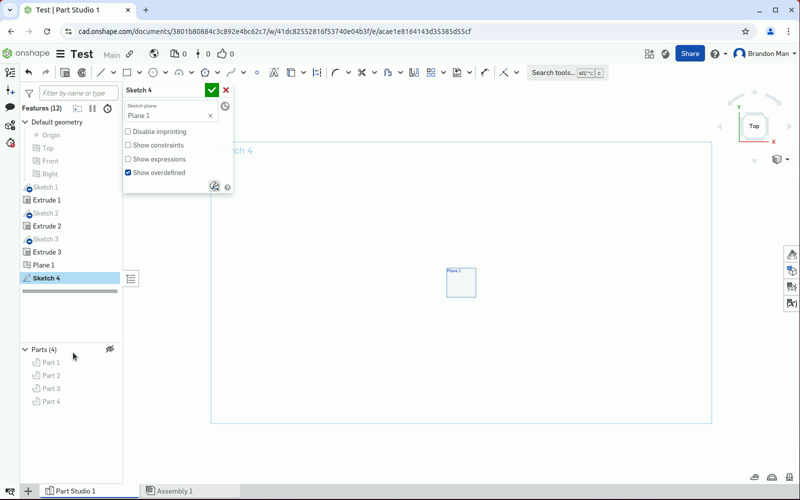
mouse_move(439, 325)
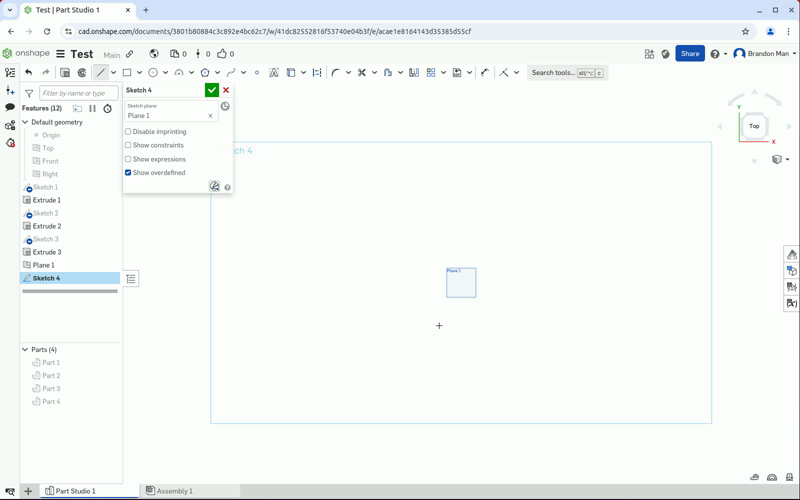
click(439, 325)
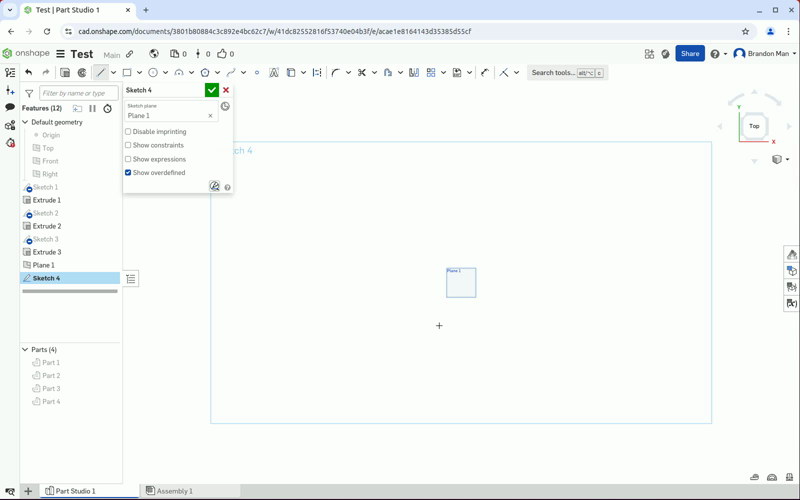
key_up(shift)
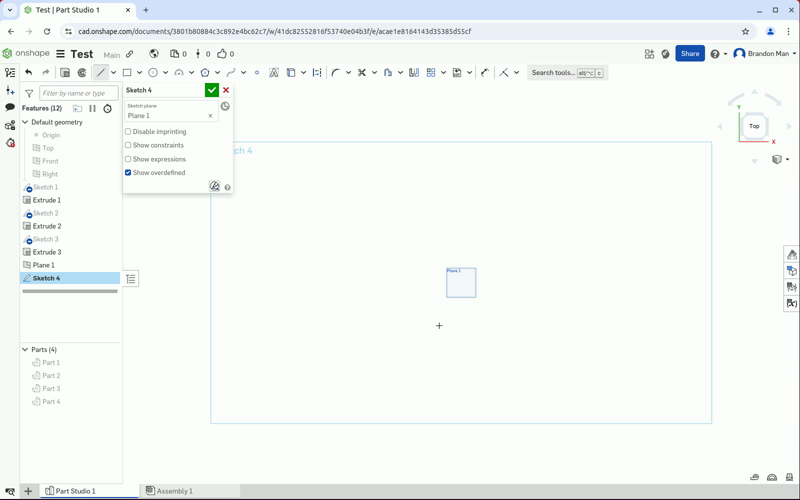
key_down(shift)
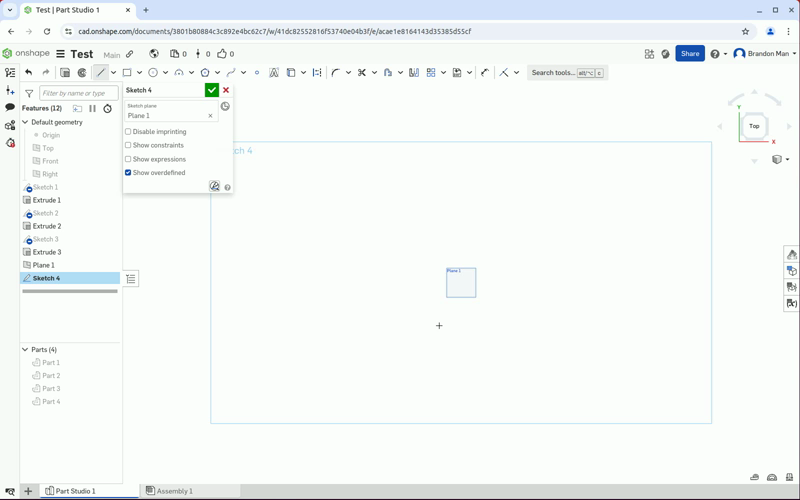
mouse_move(469, 325)
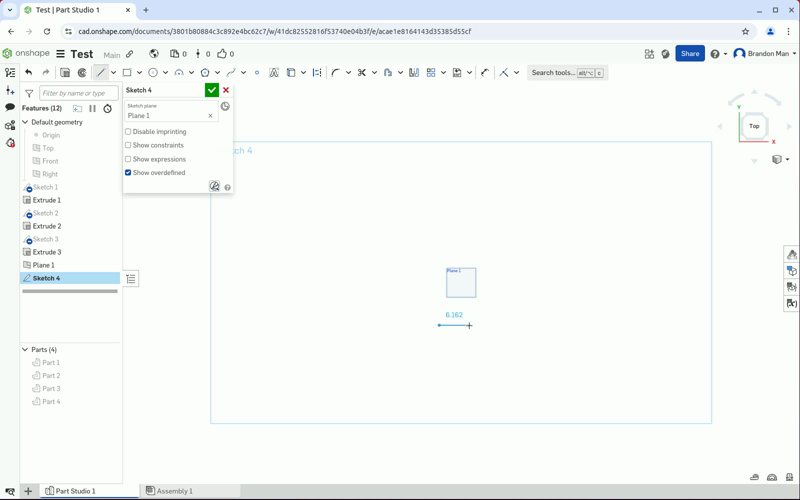
mouse_move(481, 325)
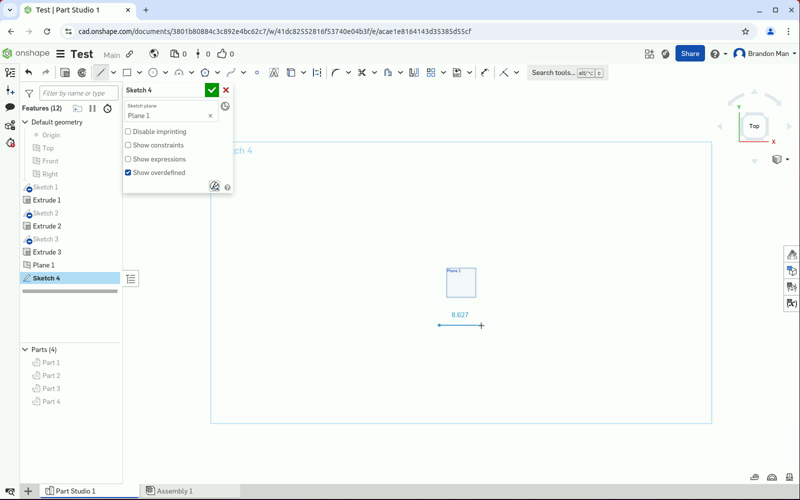
click(481, 325)
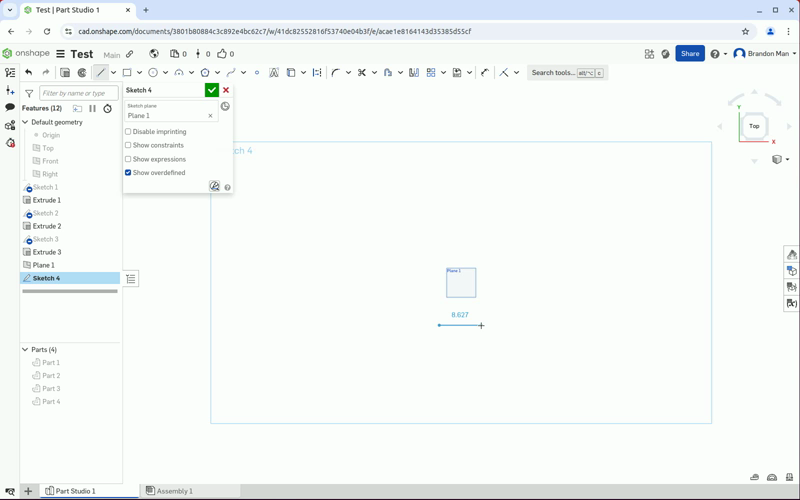
key_up(shift)
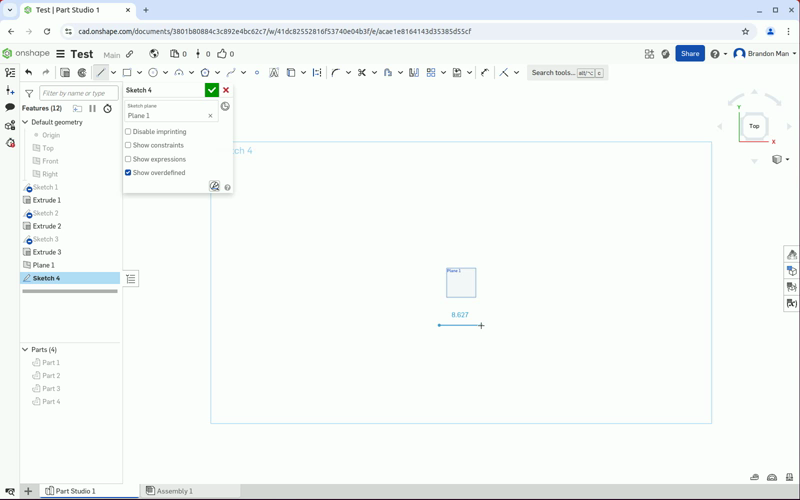
key_down(shift)
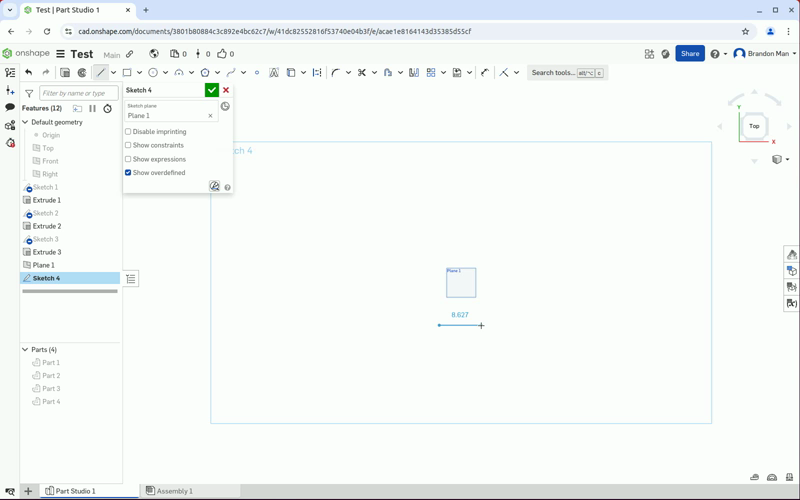
mouse_move(481, 231)
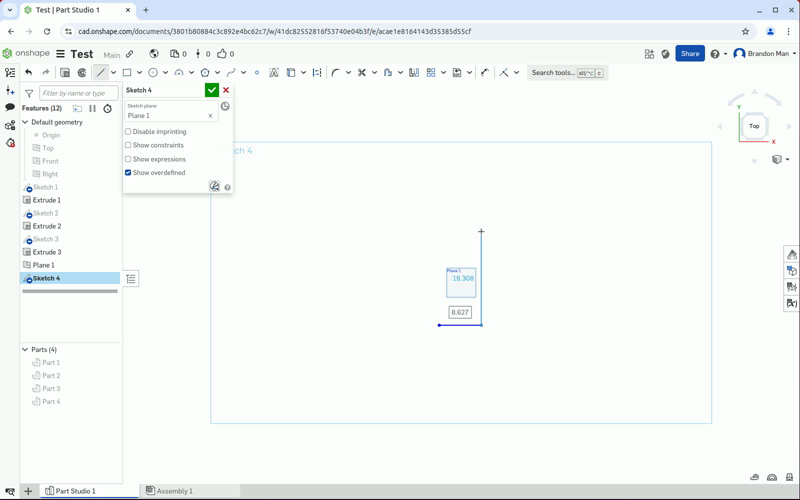
click(481, 231)
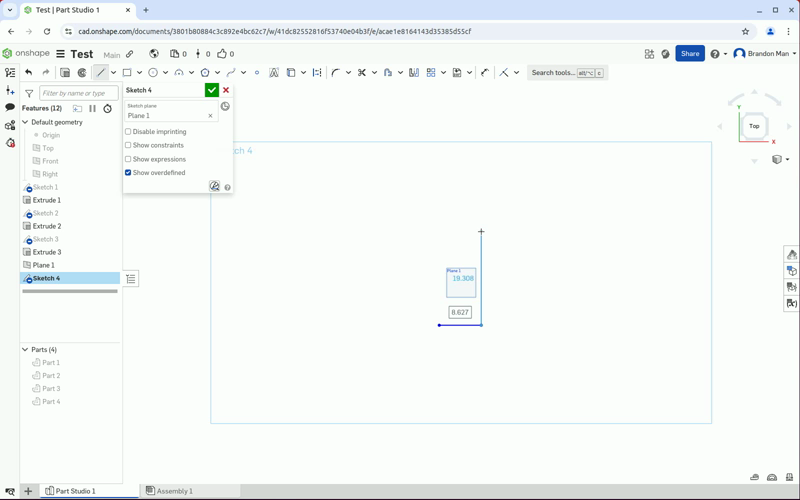
key_up(shift)
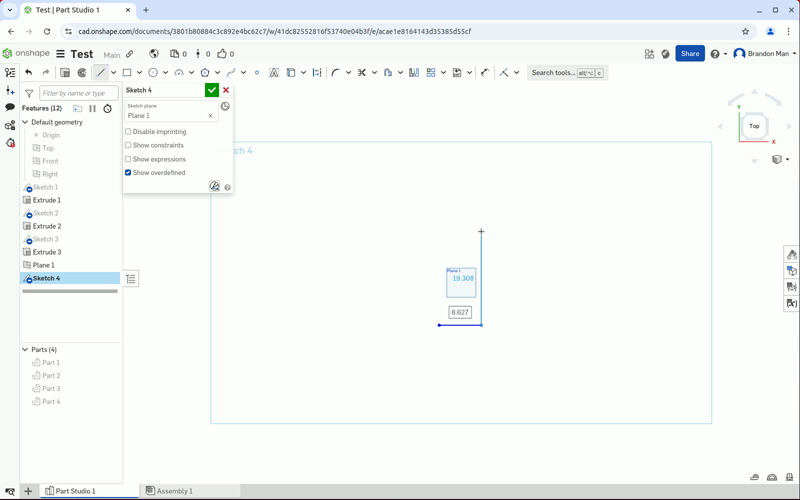
key_down(shift)
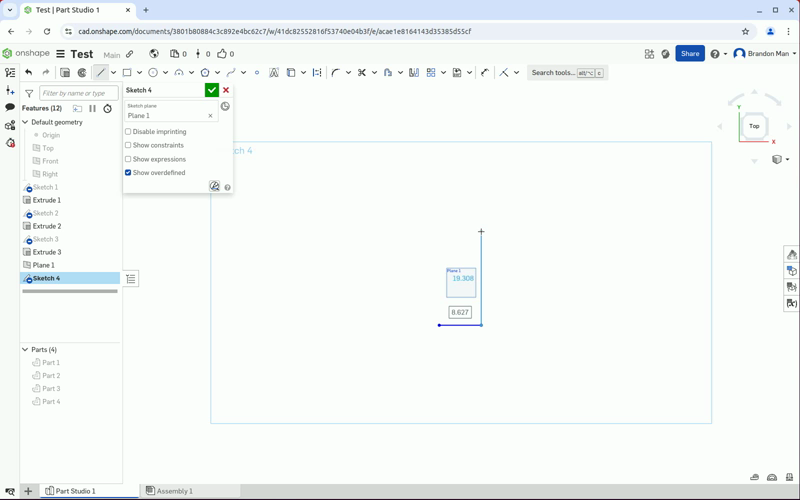
mouse_move(511, 231)
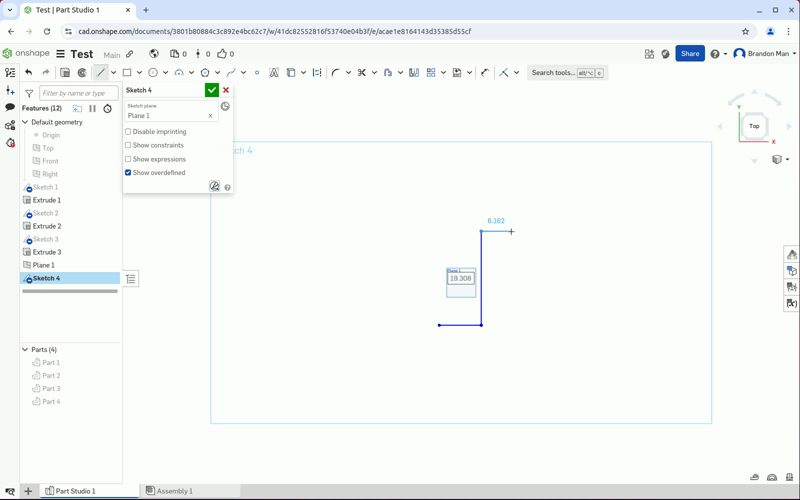
mouse_move(439, 231)
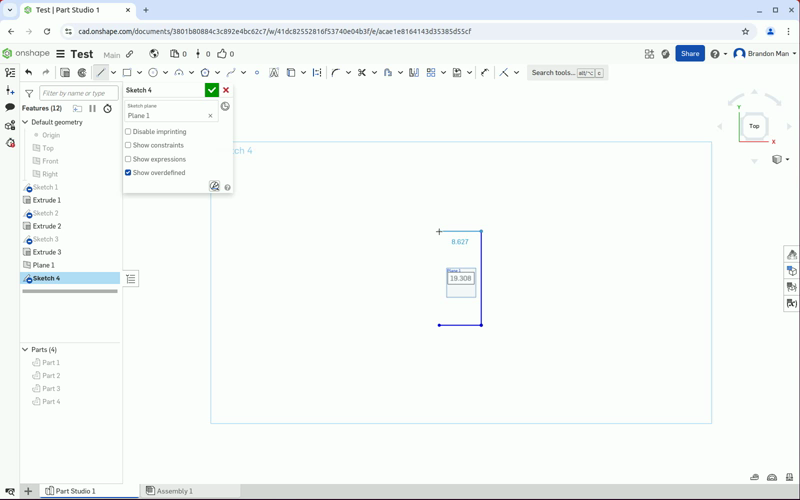
click(439, 231)
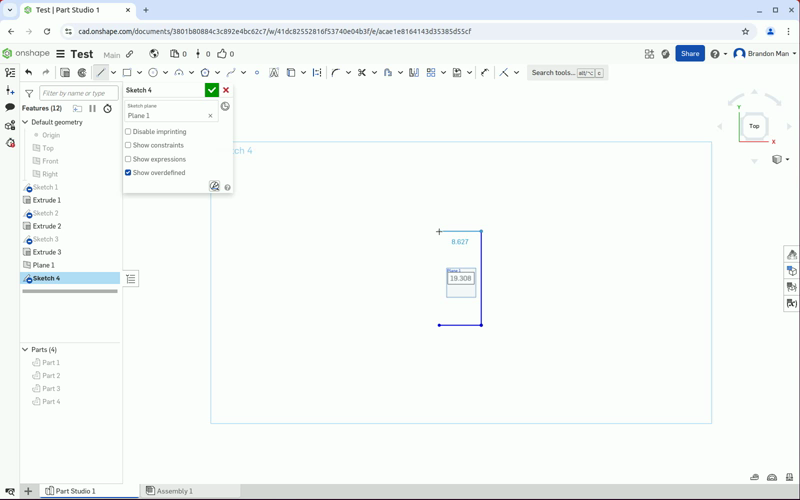
key_up(shift)
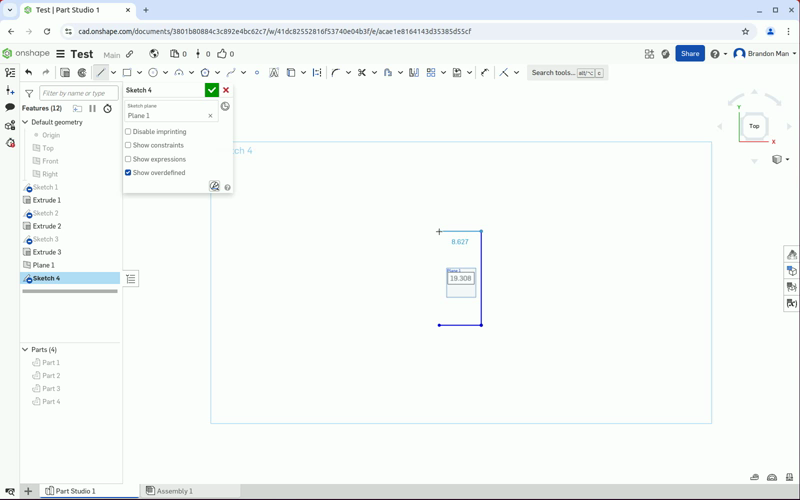
key_down(shift)
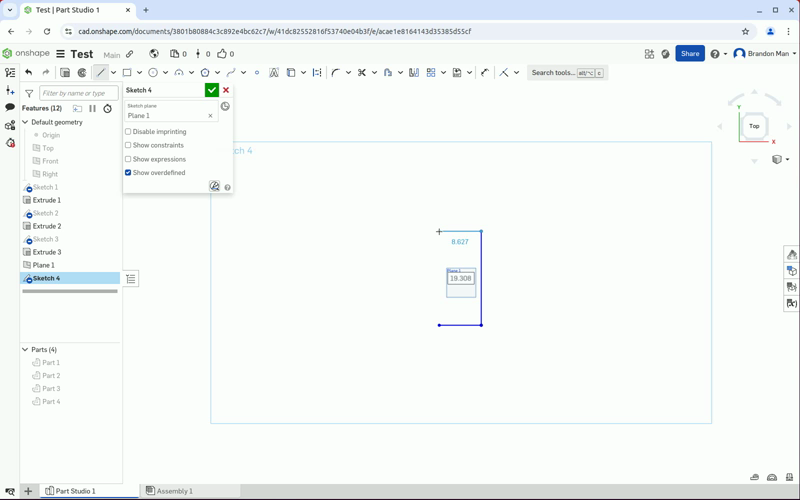
mouse_move(439, 325)
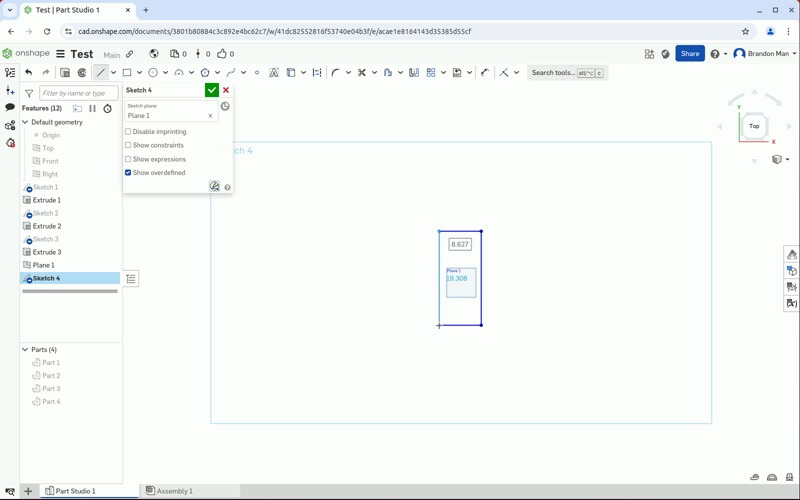
key_up(shift)
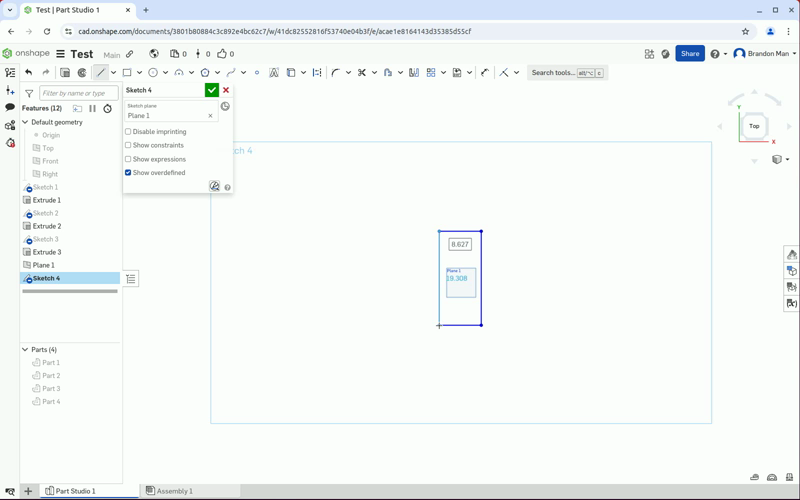
click(439, 325)
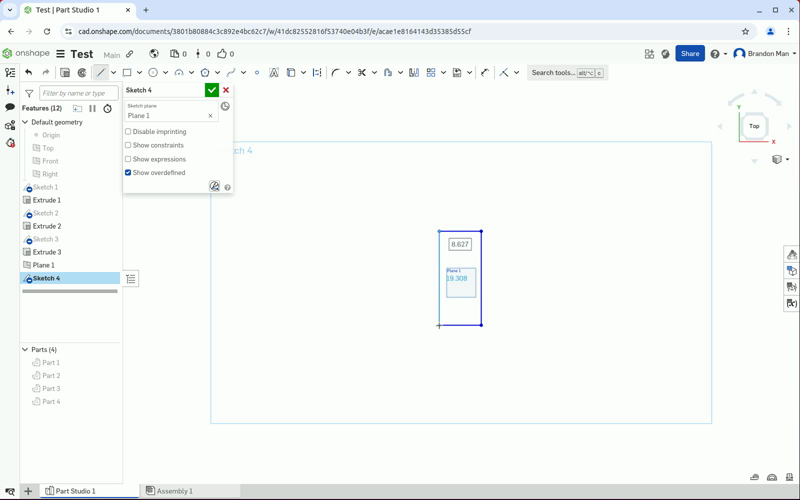
key(esc)
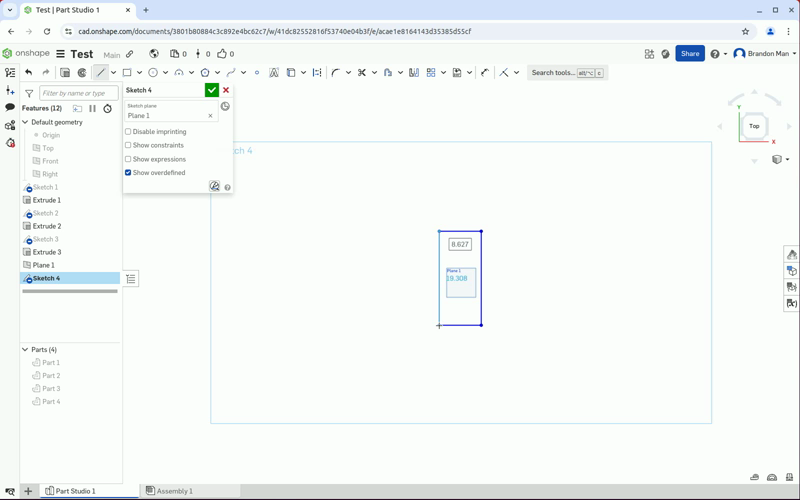
mouse_move(465, 320)
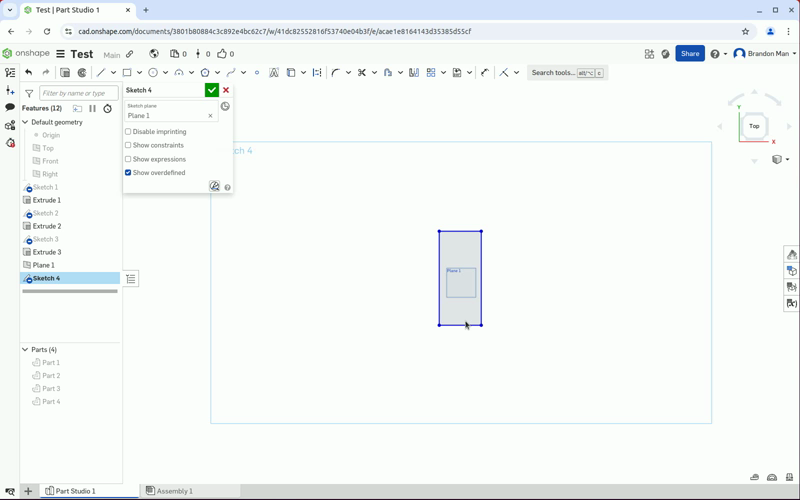
click(465, 320)
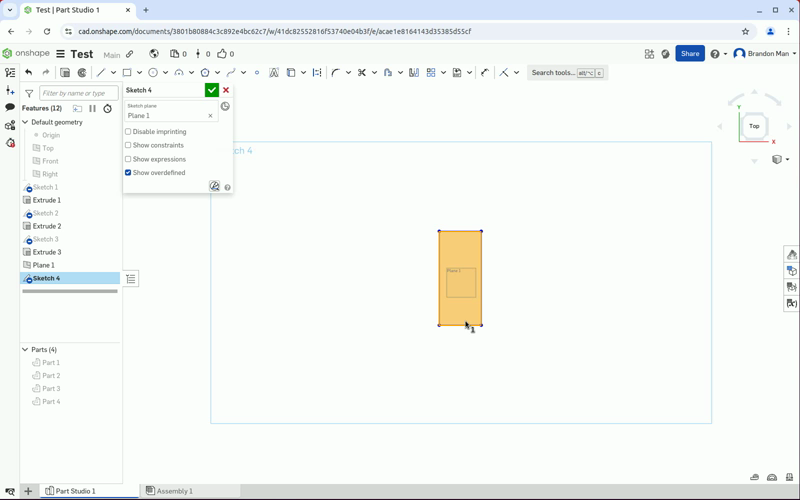
mouse_move(73, 352)
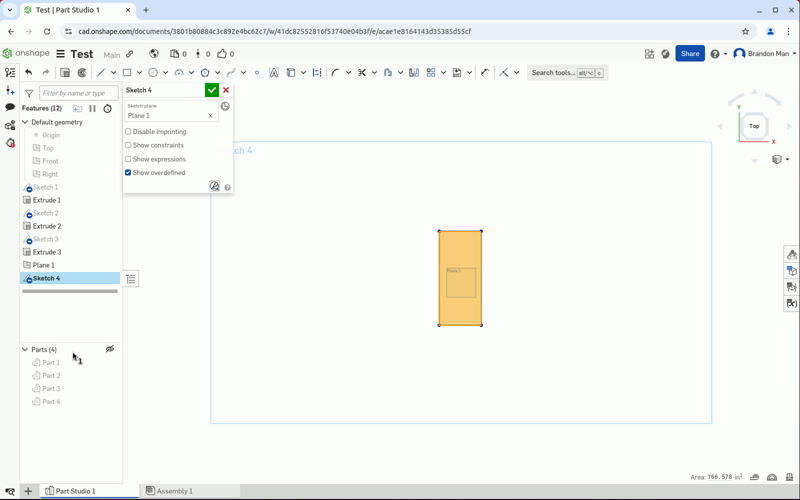
key(shift+y)
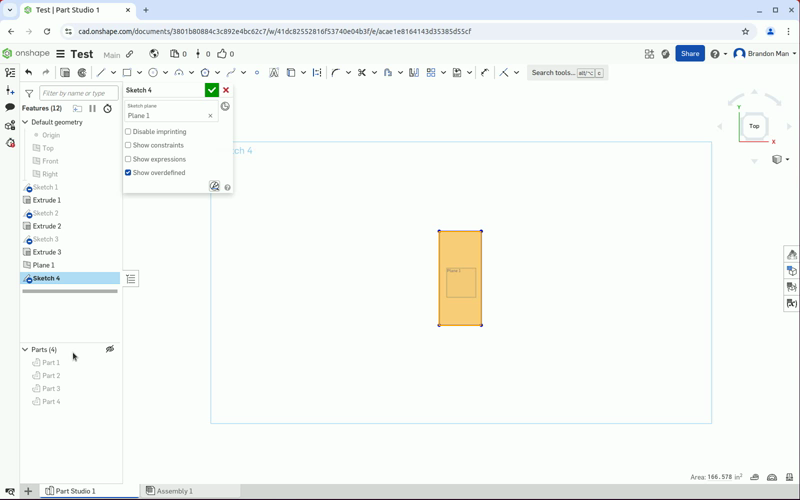
key(shift+e)
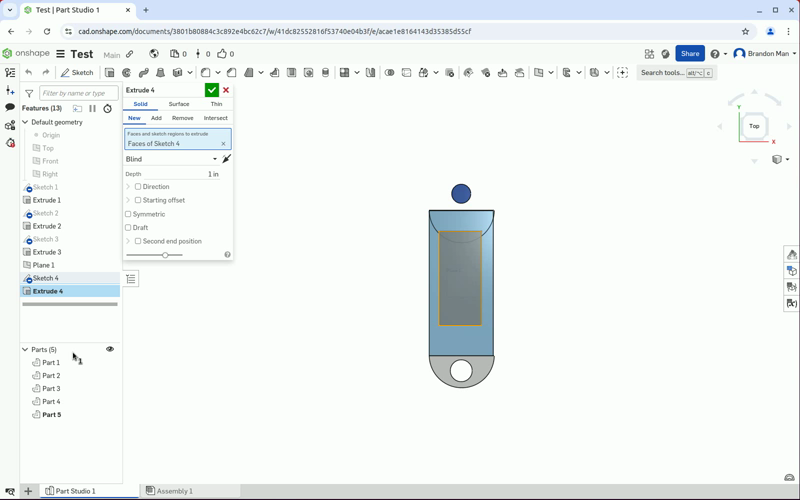
mouse_move(143, 106)
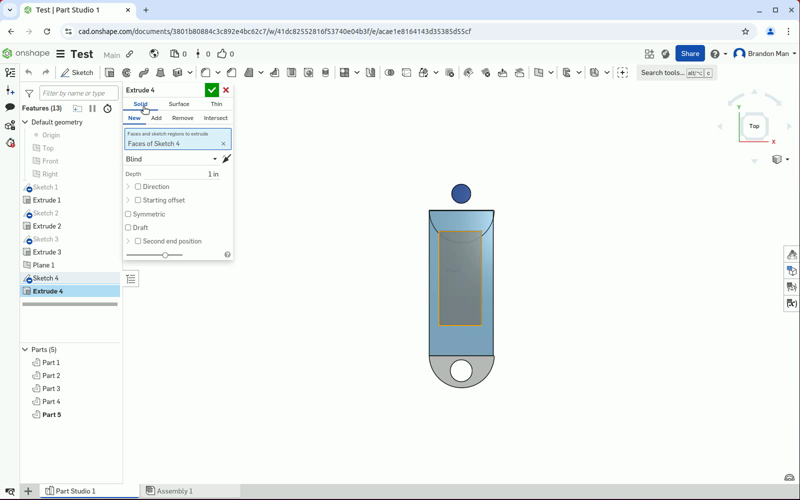
click(143, 106)
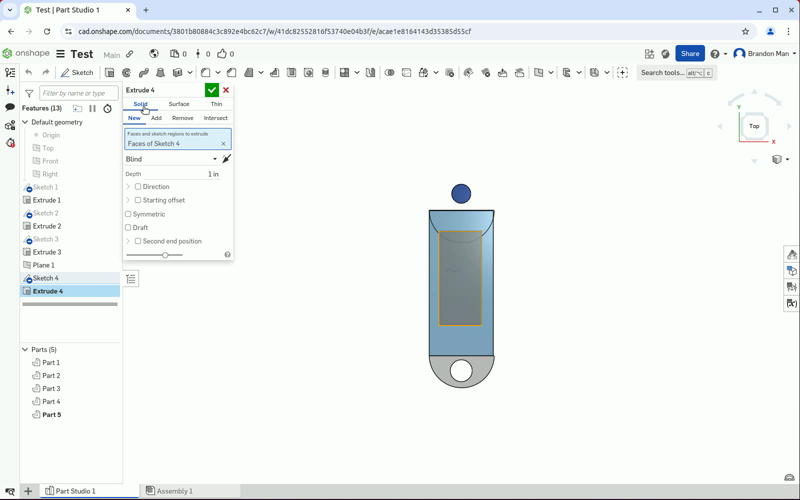
mouse_move(137, 120)
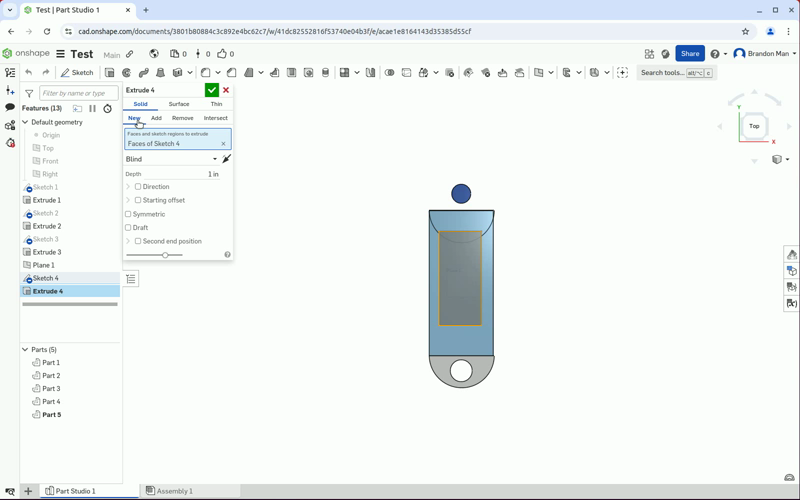
click(137, 120)
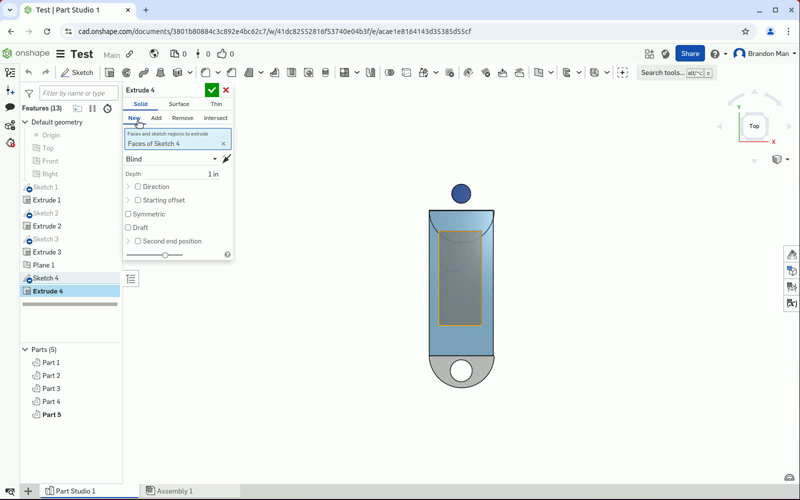
key(tab, 4)
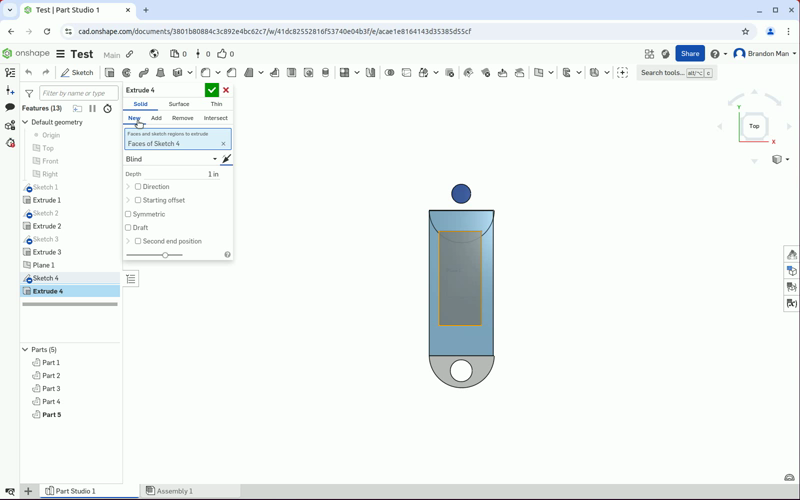
text(13.48)
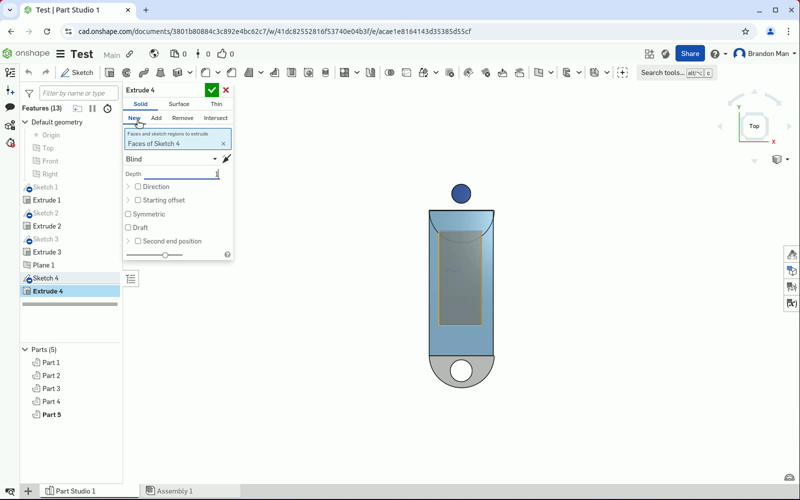
key(enter)
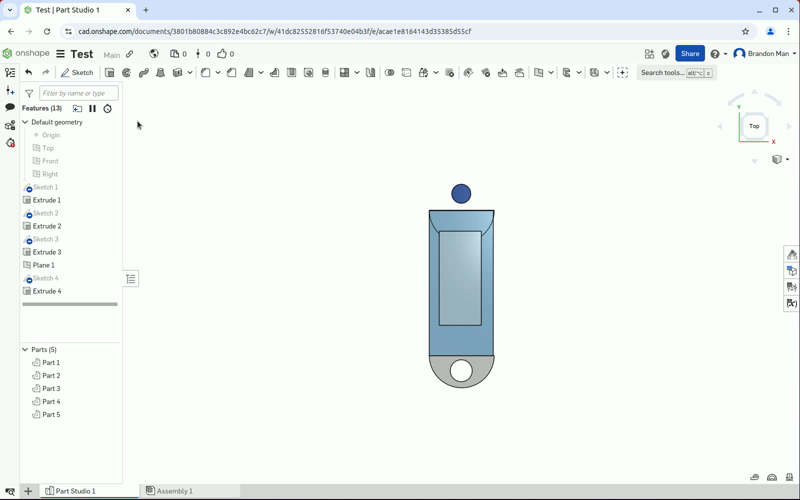
key(shift+h)
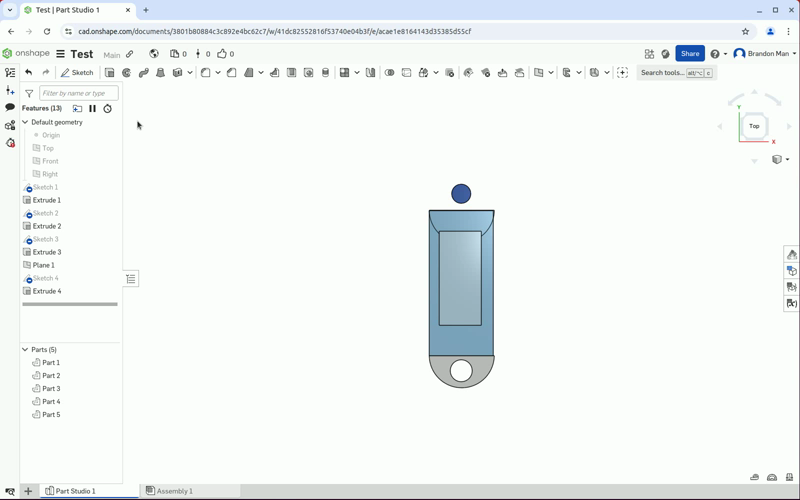
key(shift+h)
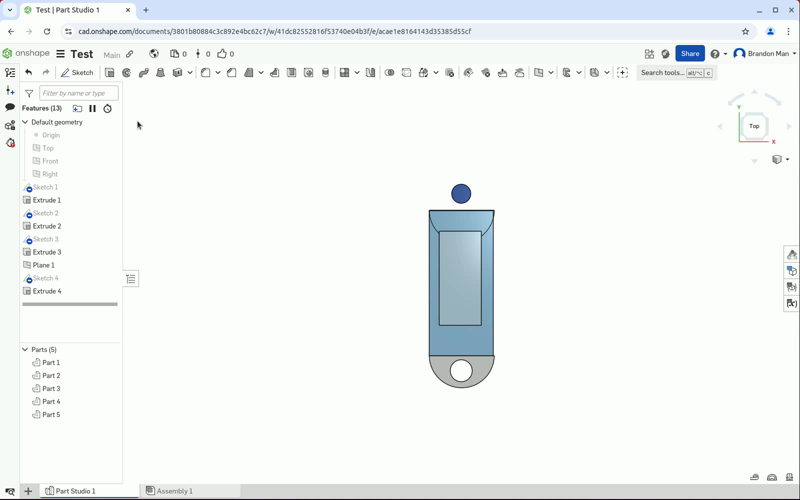
mouse_move(73, 189)
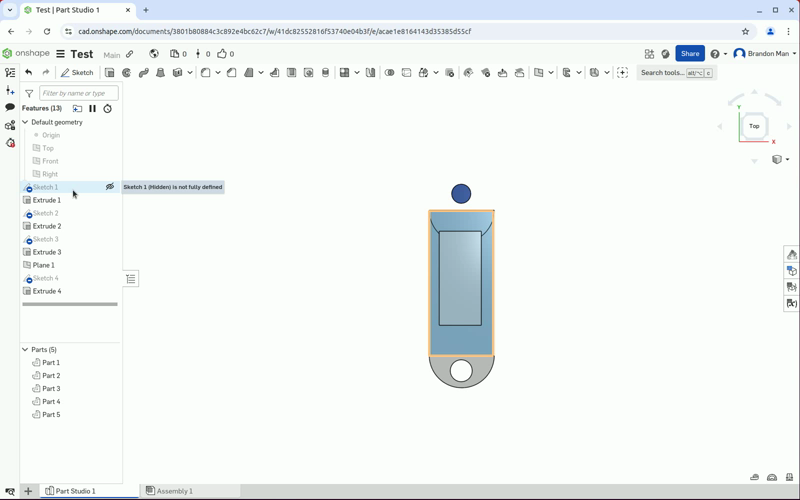
click(73, 189)
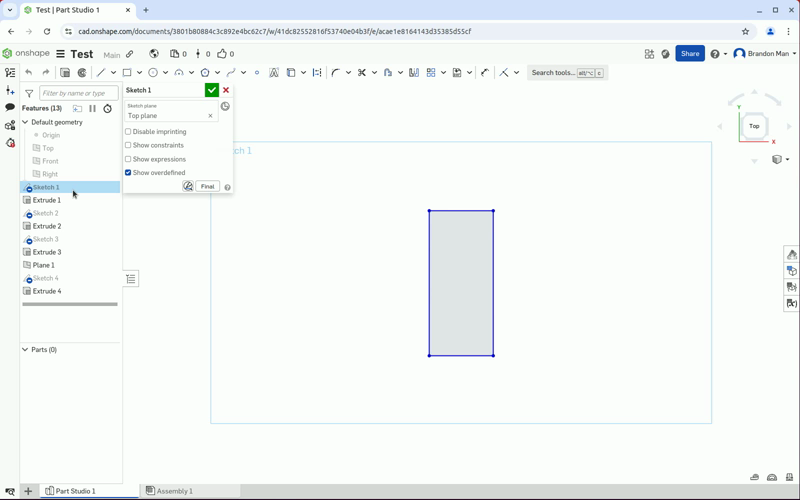
mouse_move(229, 92)
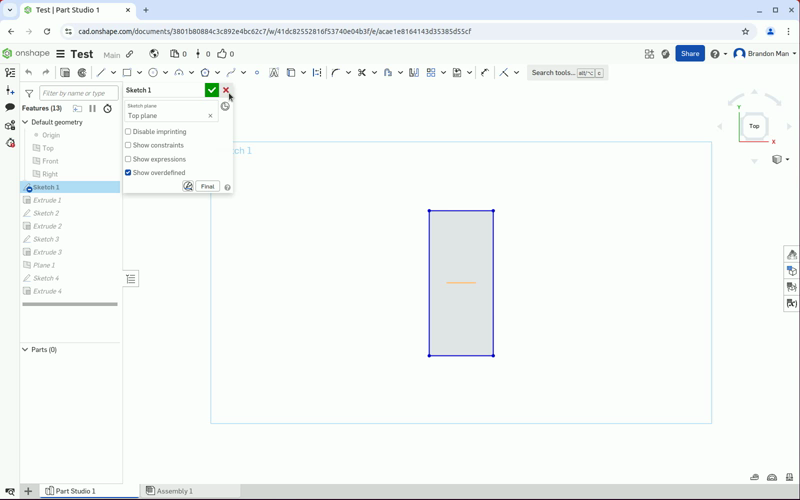
click(229, 92)
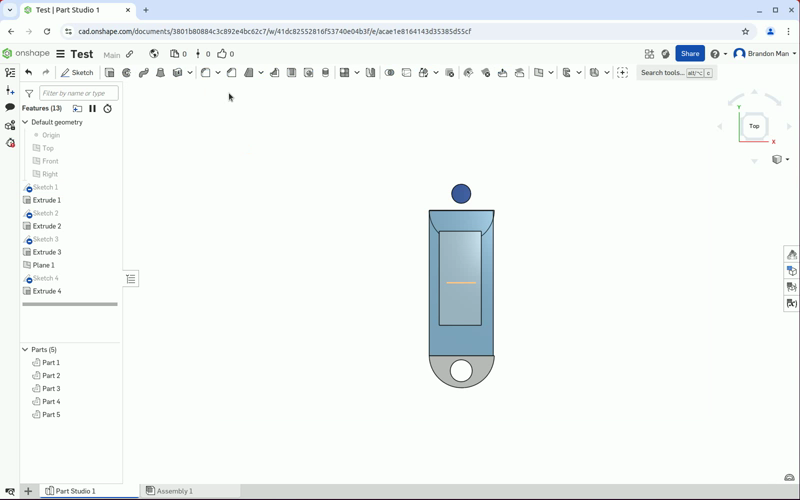
mouse_move(73, 352)
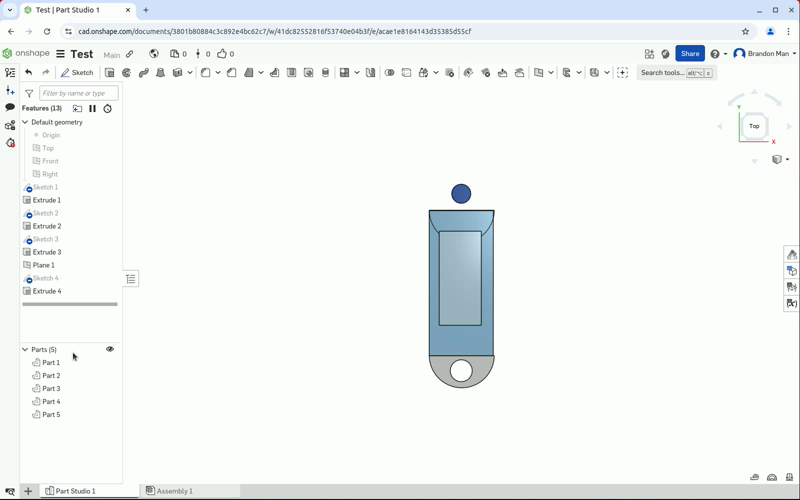
key(y)
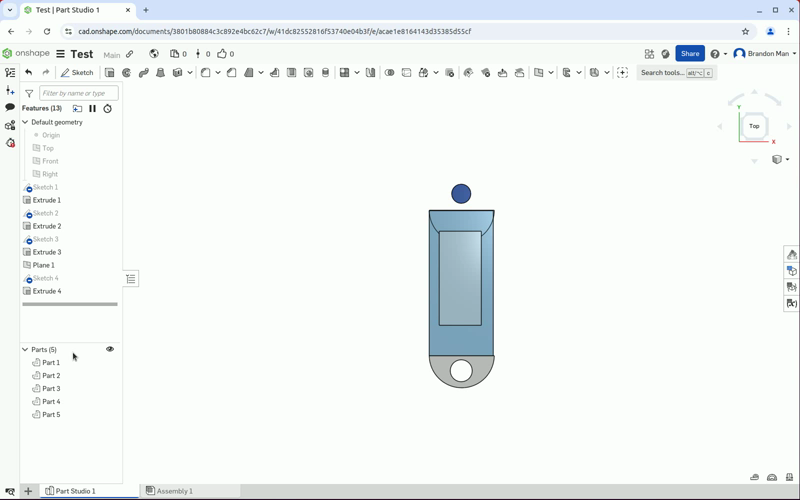
key(shift+p)
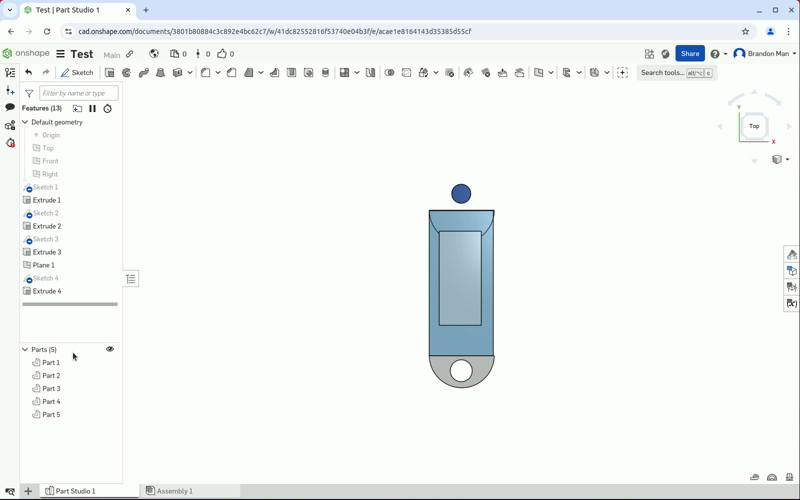
key(space)
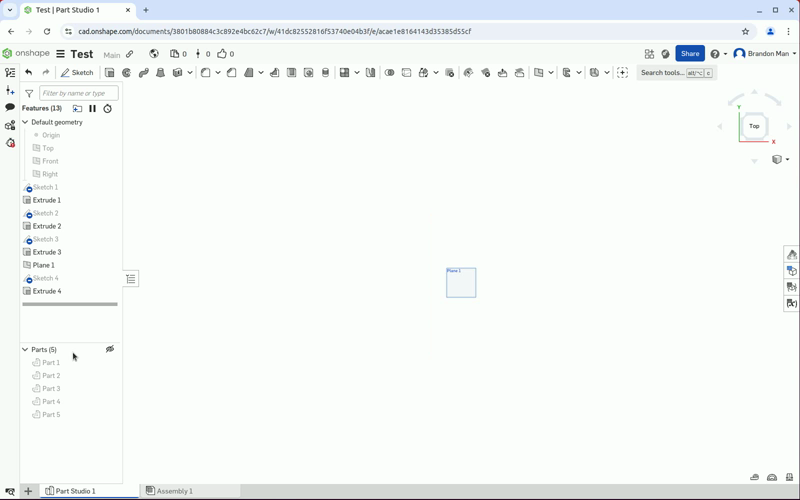
key_down(shift)
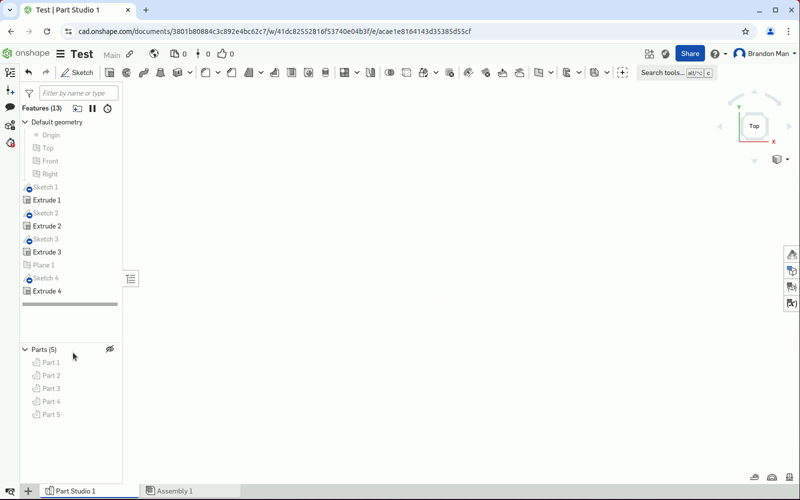
key(up)
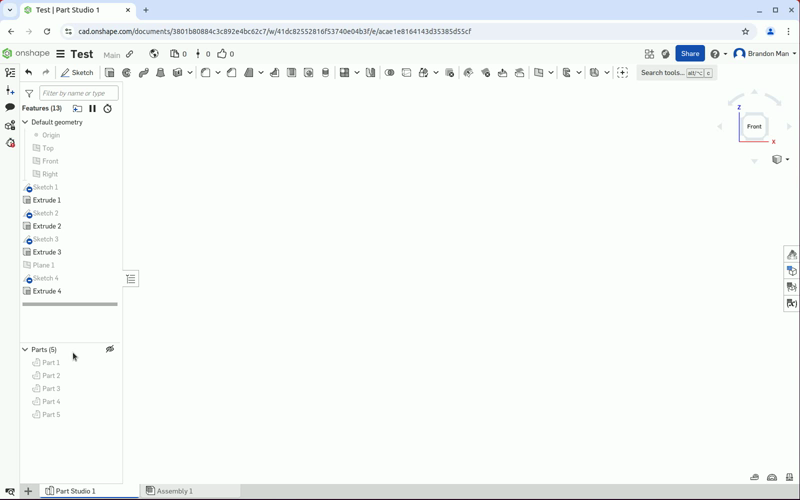
key_up(shift)
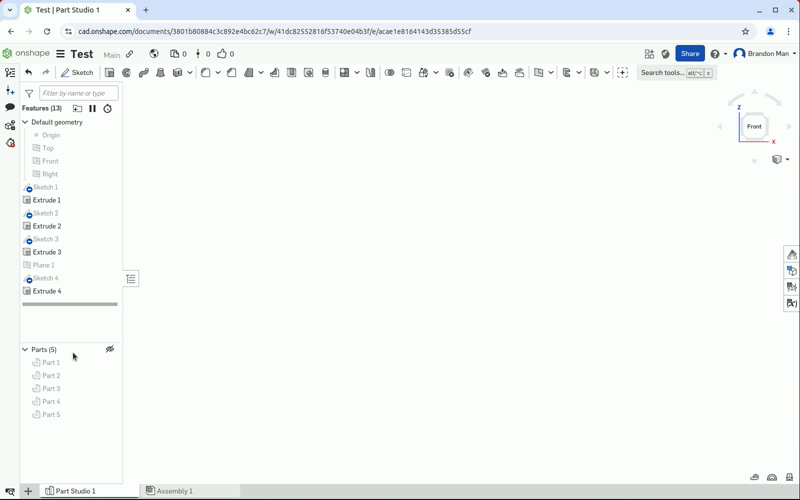
key(space)
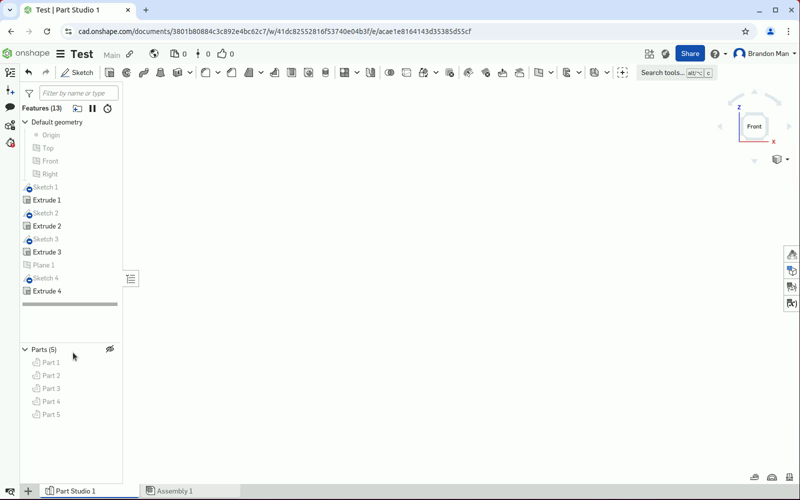
key_down(shift)
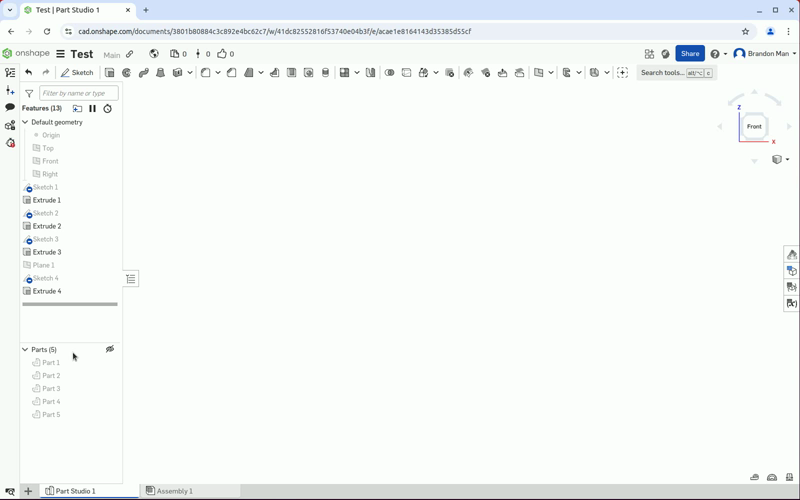
key(left)
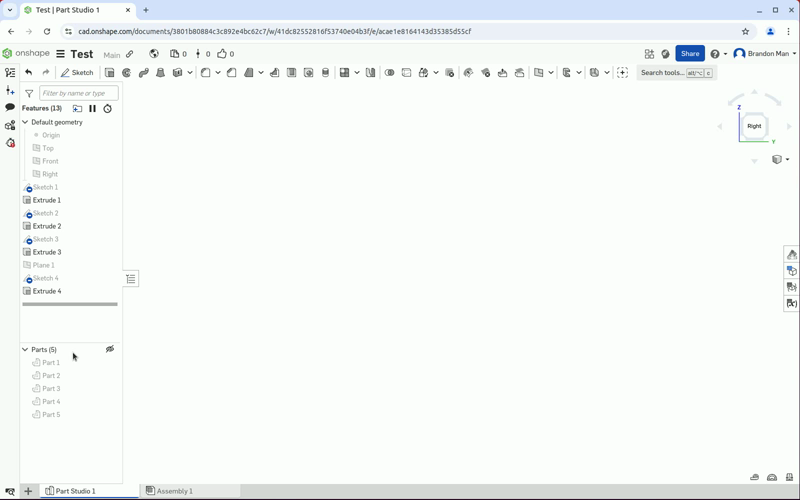
key_up(shift)
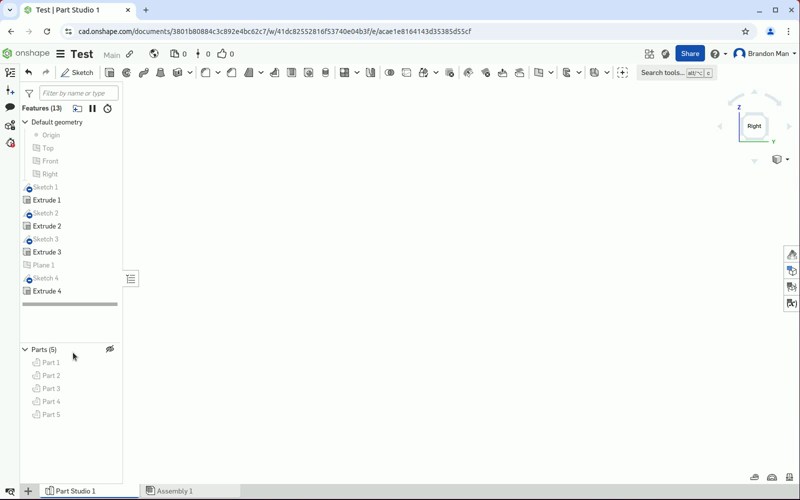
mouse_move(73, 352)
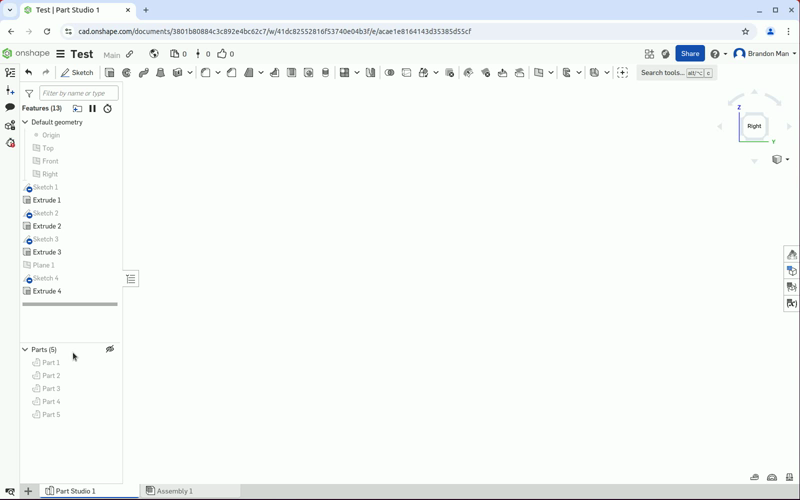
key(shift+y)
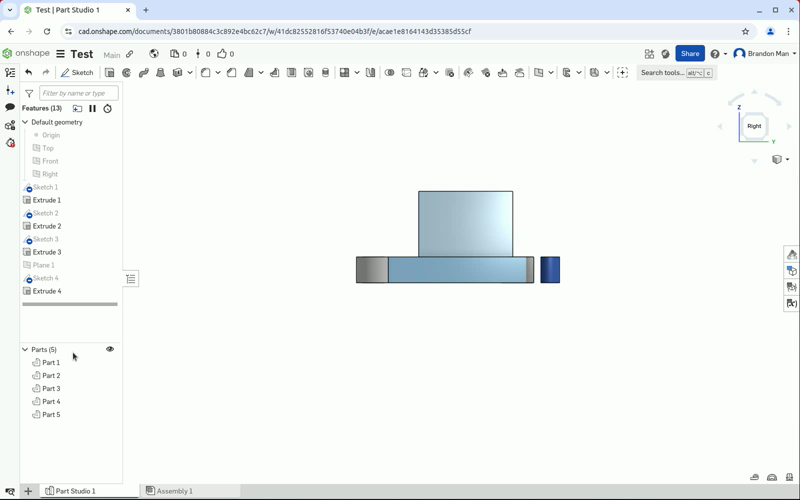
mouse_move(541, 75)
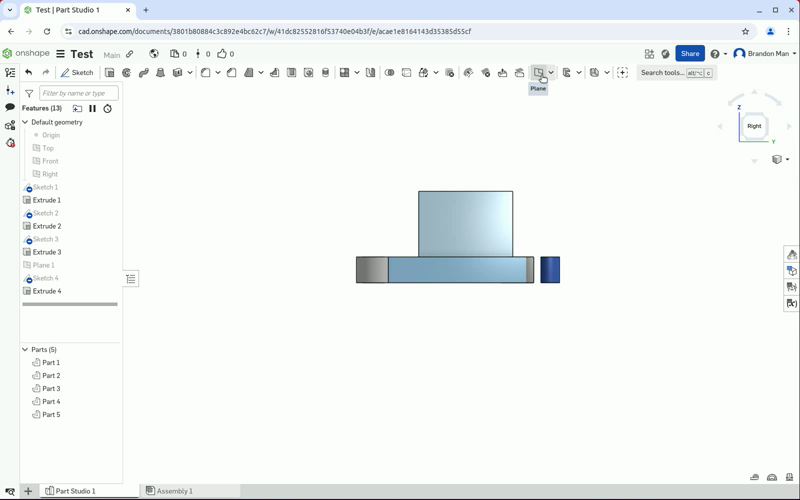
click(541, 75)
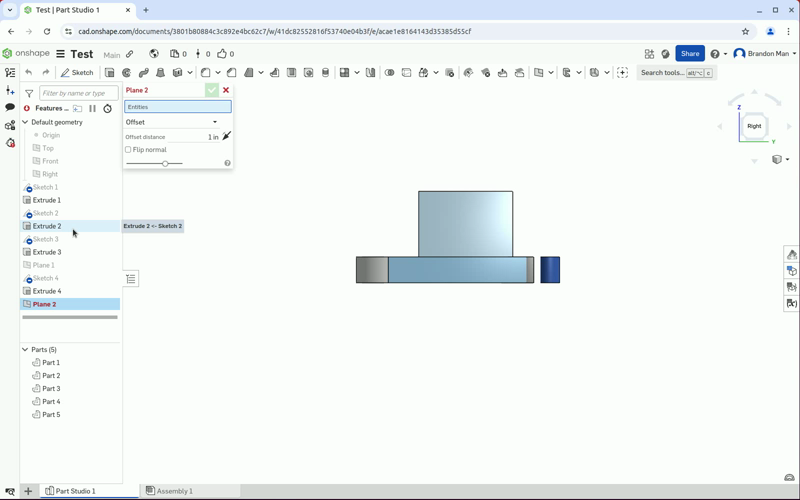
scroll(3)
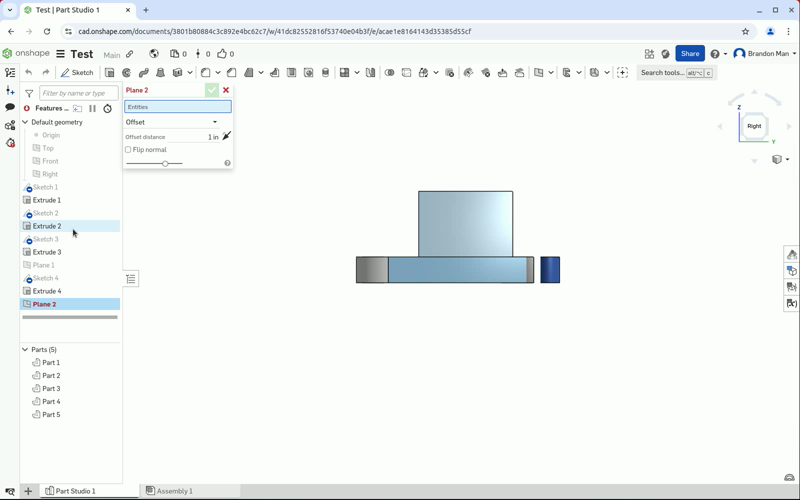
mouse_move(73, 176)
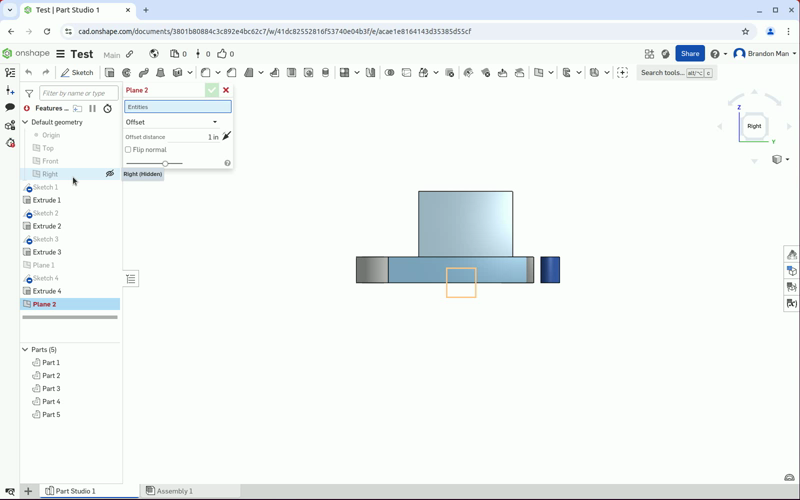
click(73, 176)
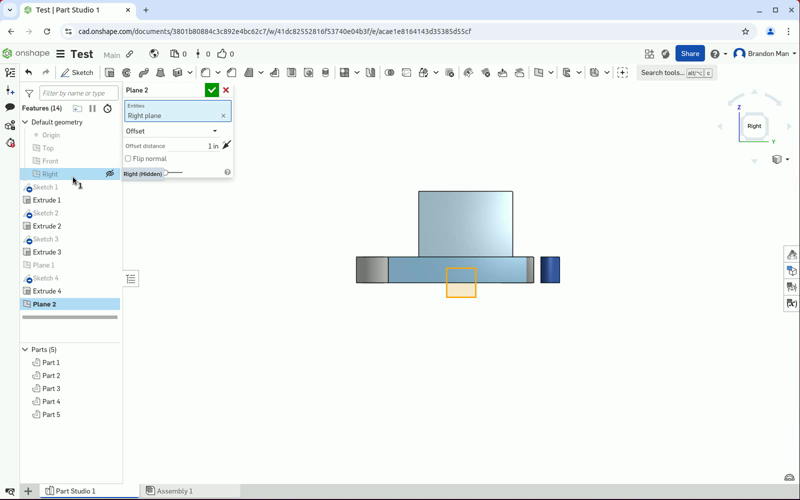
key(tab, 2)
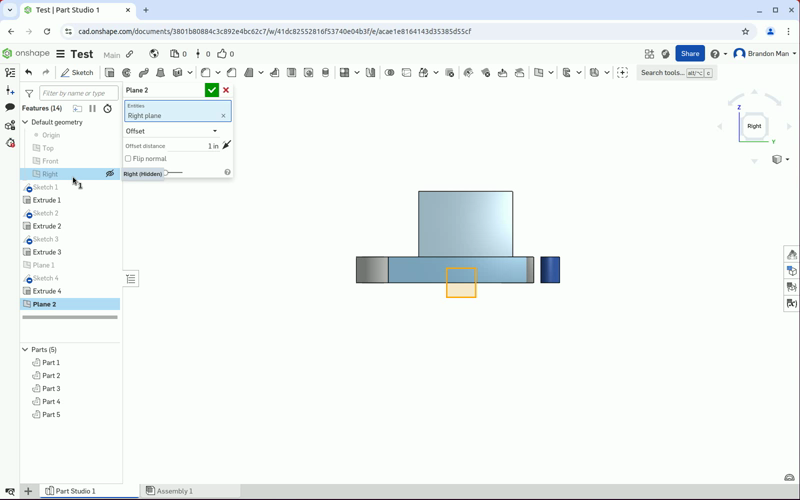
text(4.098)
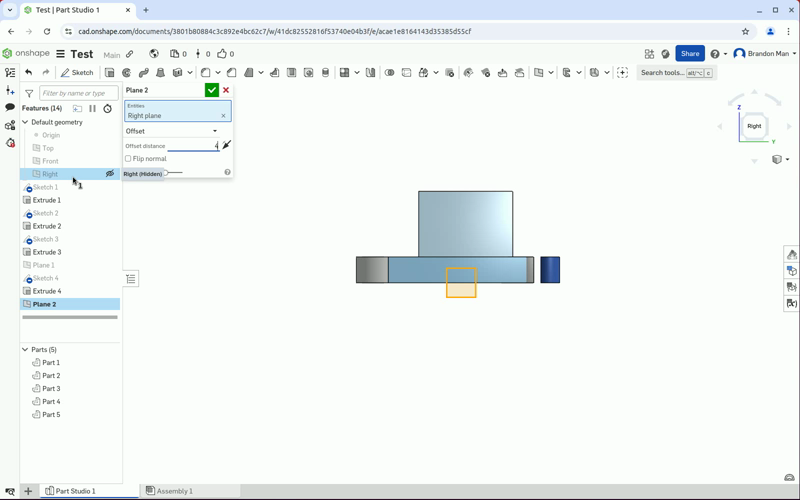
key(enter, 2)
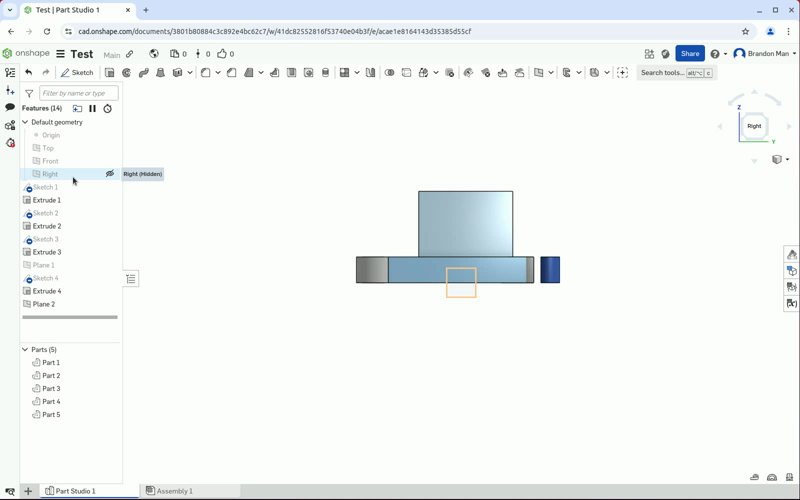
key(shift+s)
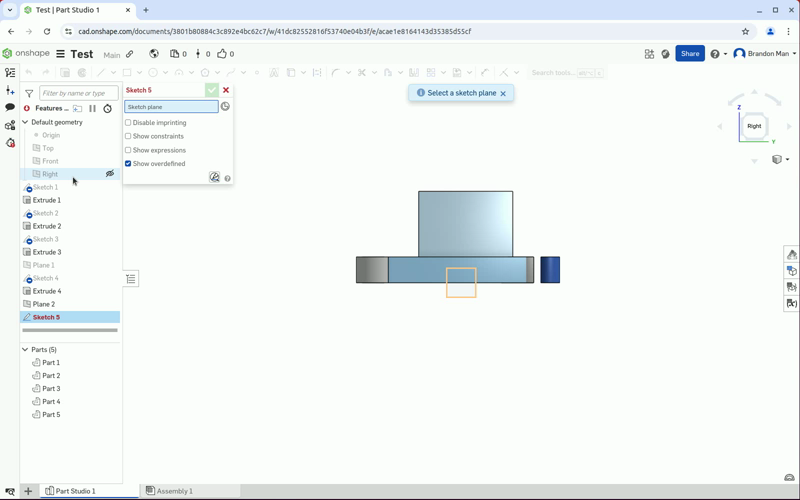
mouse_move(73, 306)
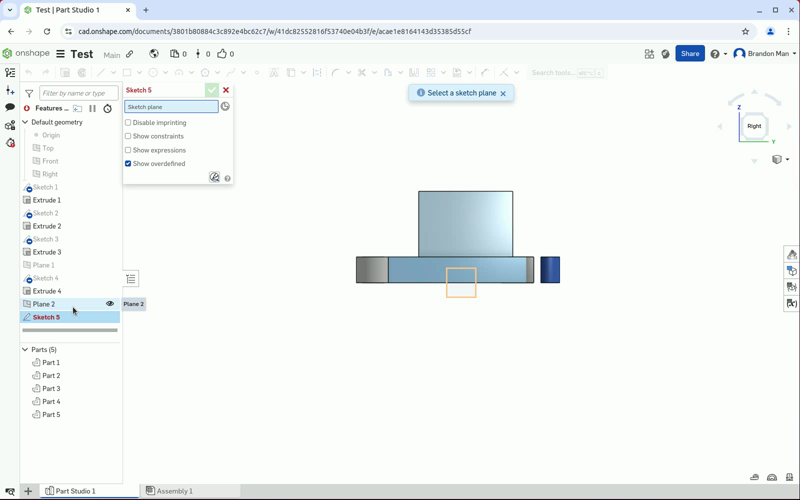
click(73, 306)
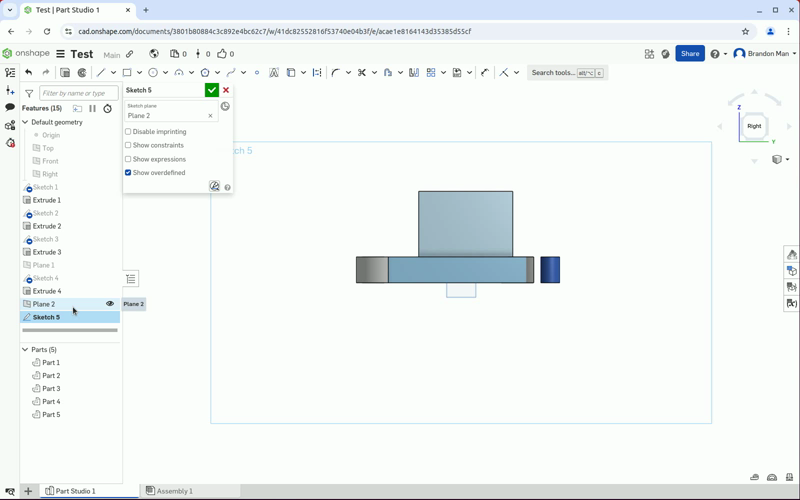
mouse_move(73, 352)
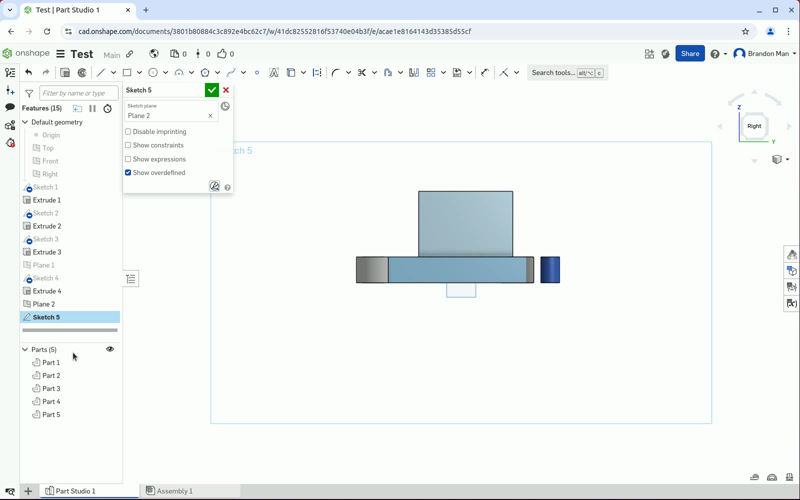
key(y)
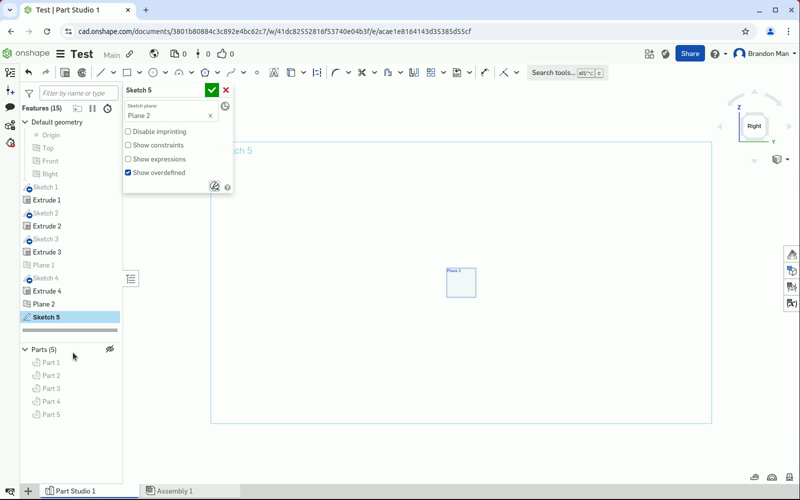
key(l)
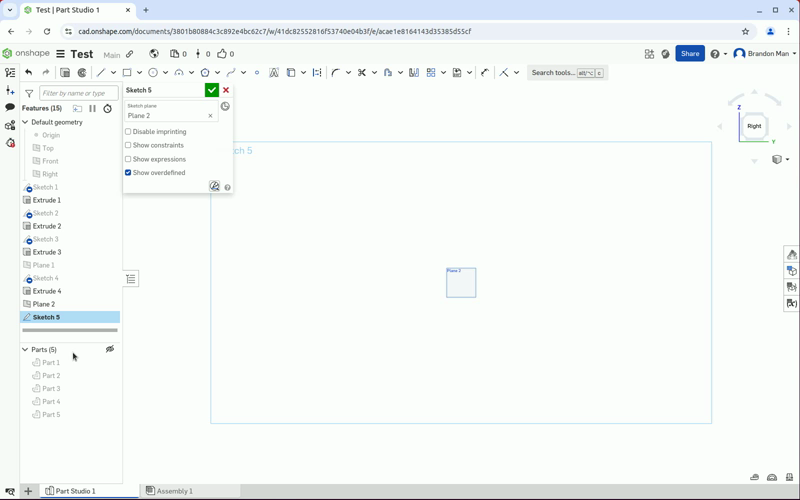
key_down(shift)
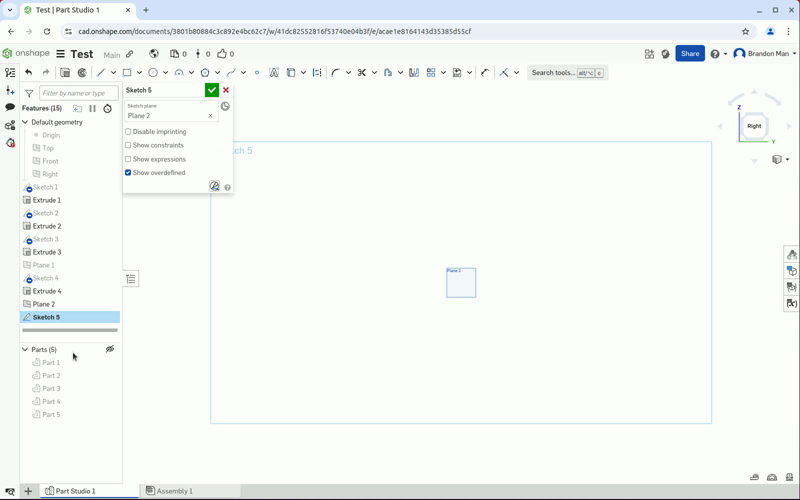
mouse_move(443, 227)
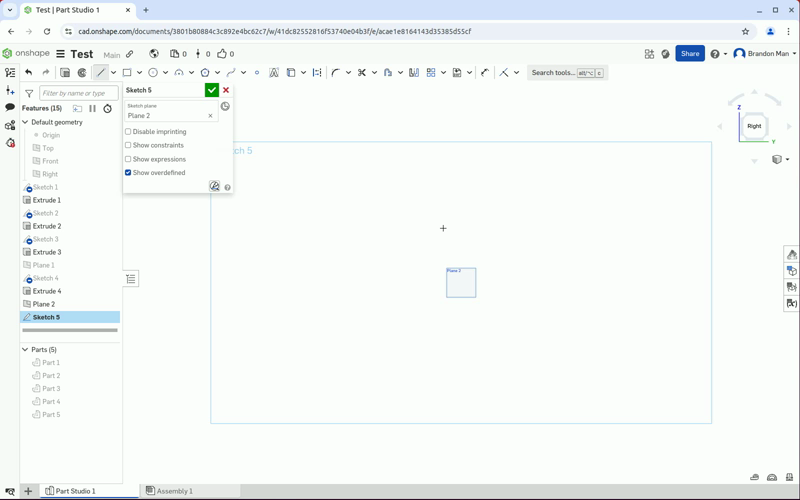
click(443, 227)
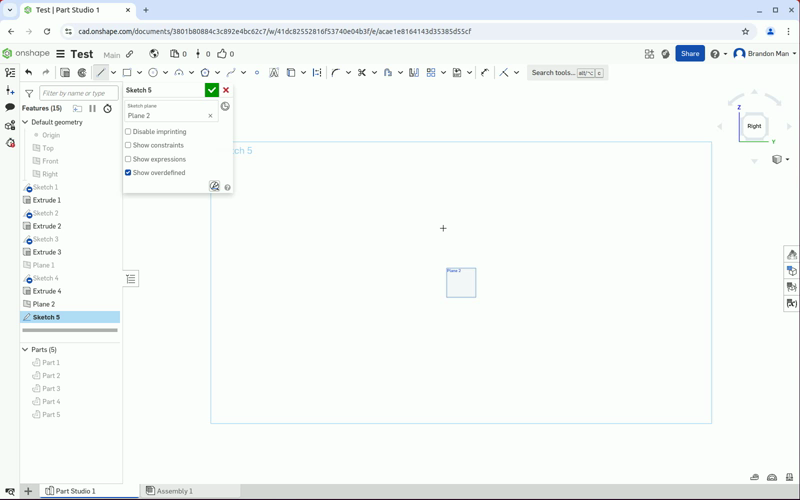
key_up(shift)
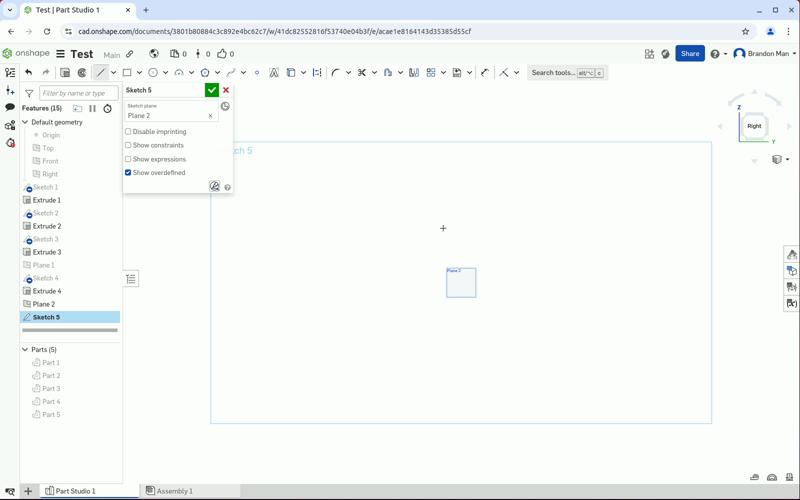
key_down(shift)
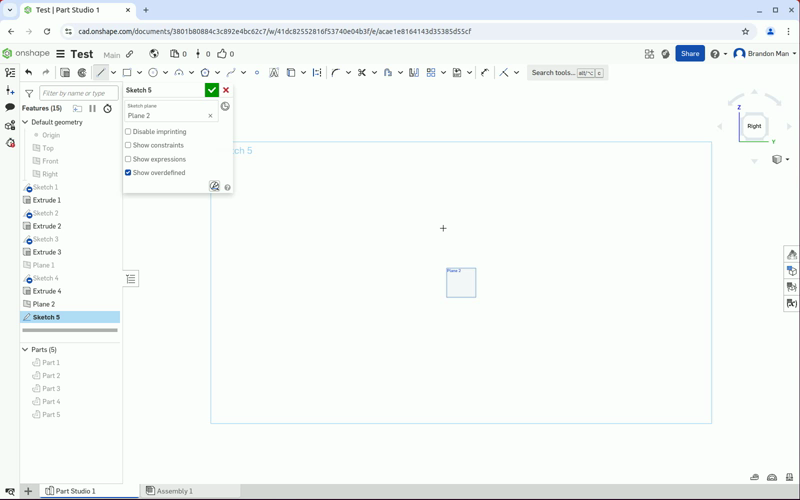
mouse_move(473, 227)
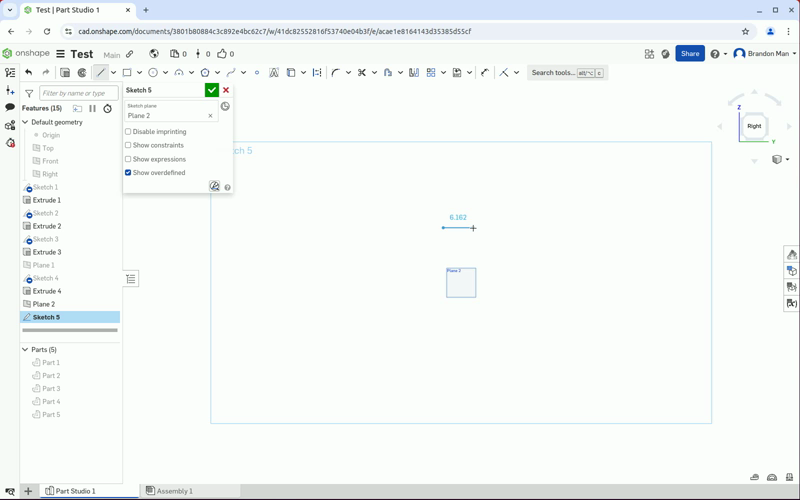
mouse_move(490, 227)
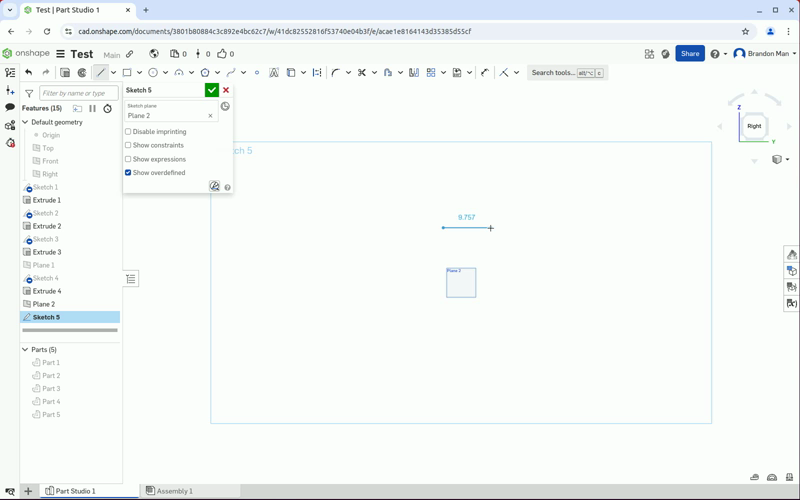
click(490, 227)
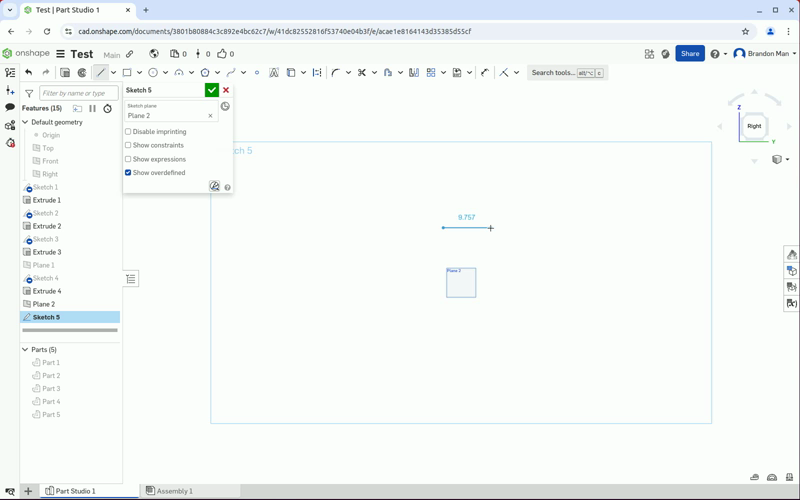
key_up(shift)
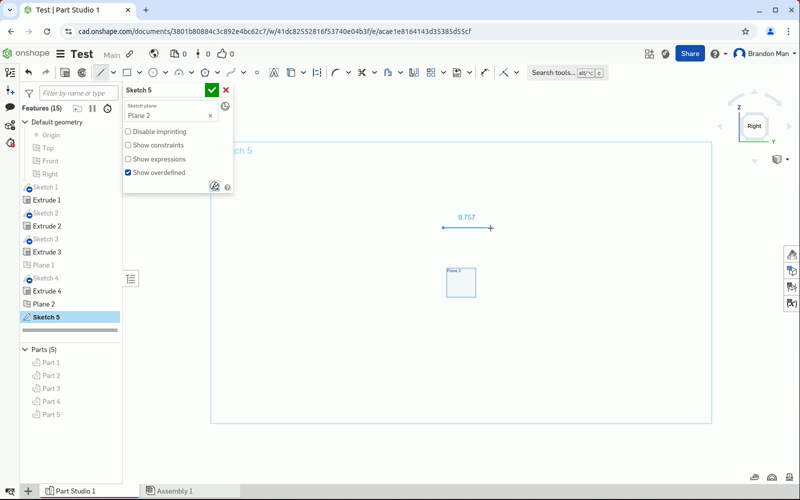
key_down(shift)
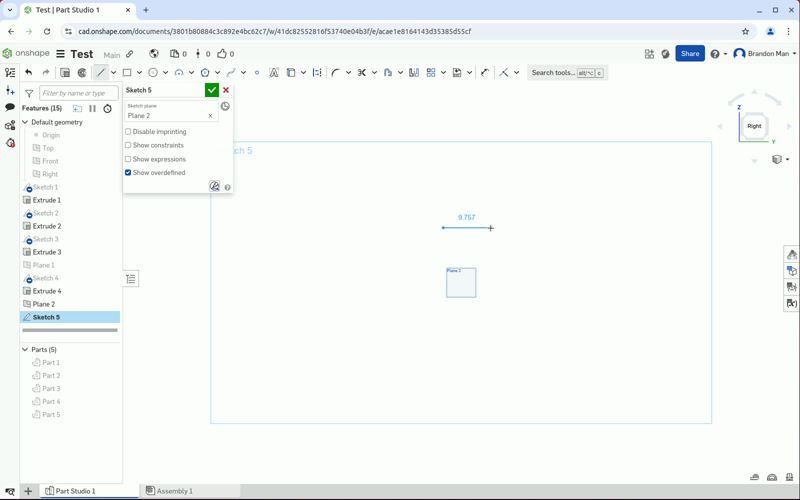
mouse_move(520, 227)
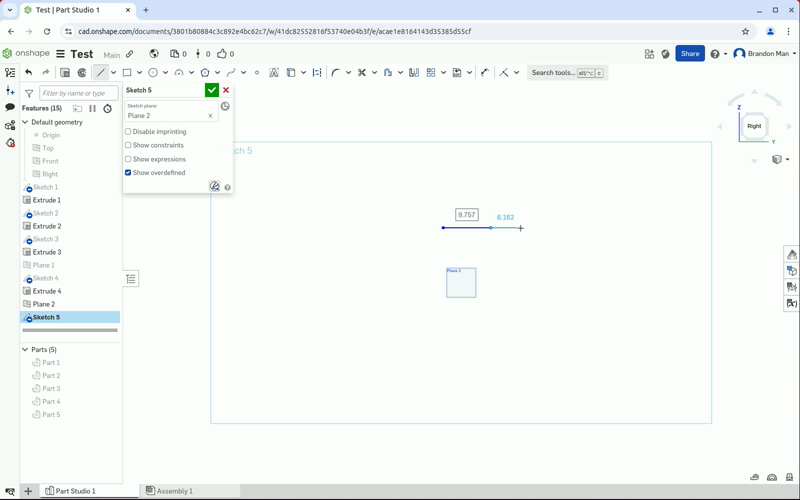
mouse_move(490, 190)
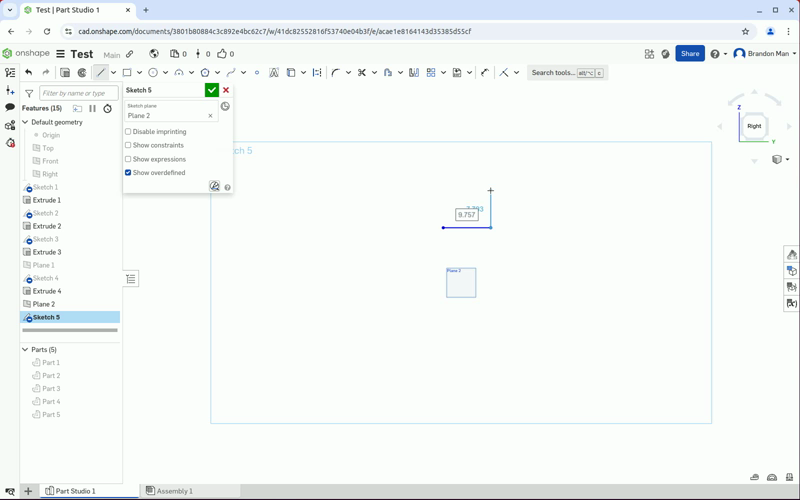
click(490, 190)
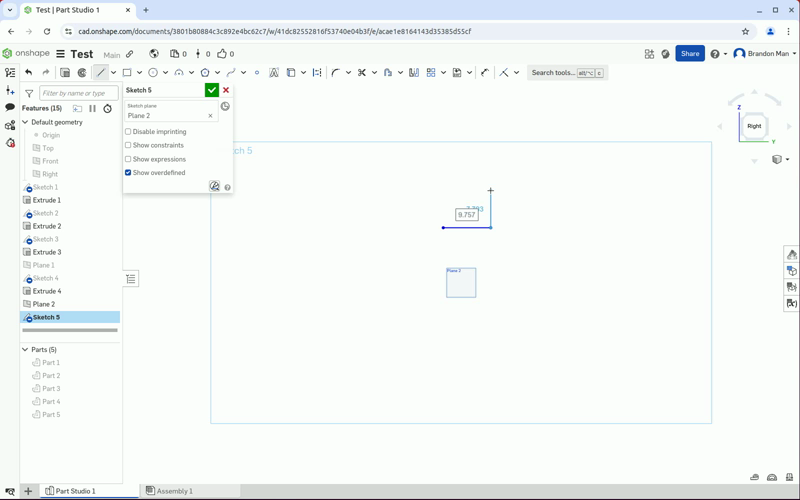
key_up(shift)
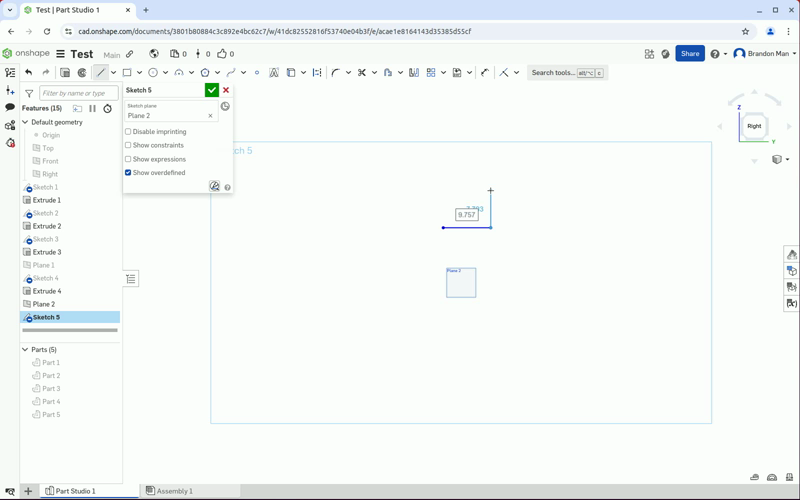
key_down(shift)
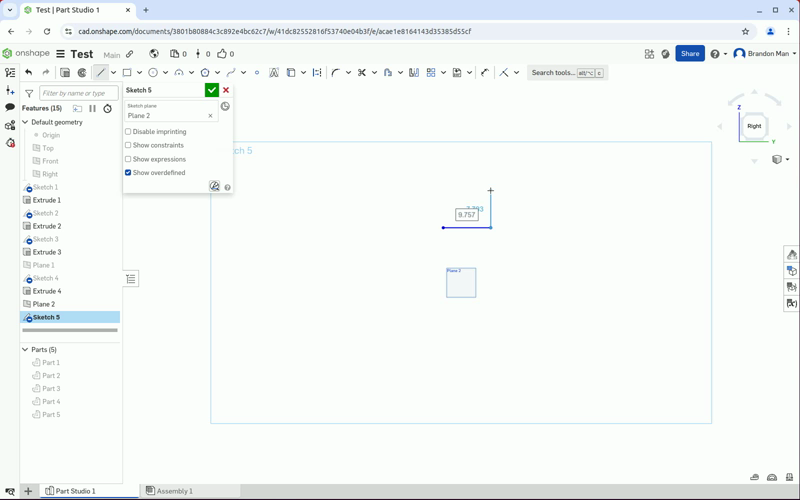
mouse_move(520, 190)
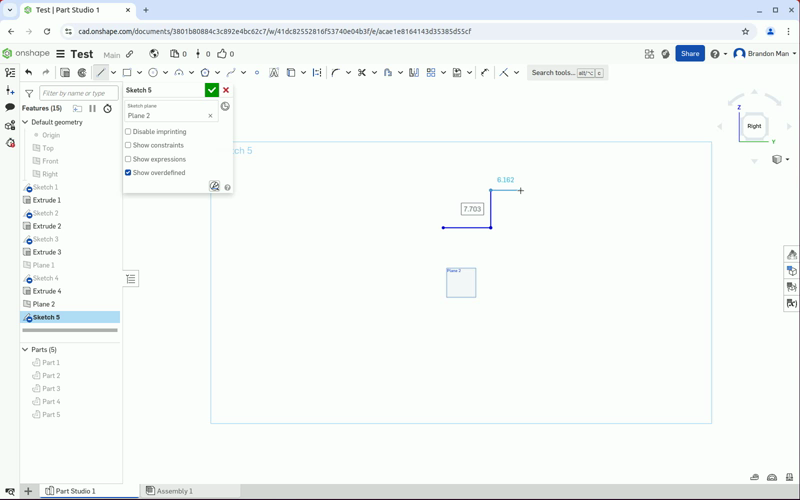
mouse_move(443, 190)
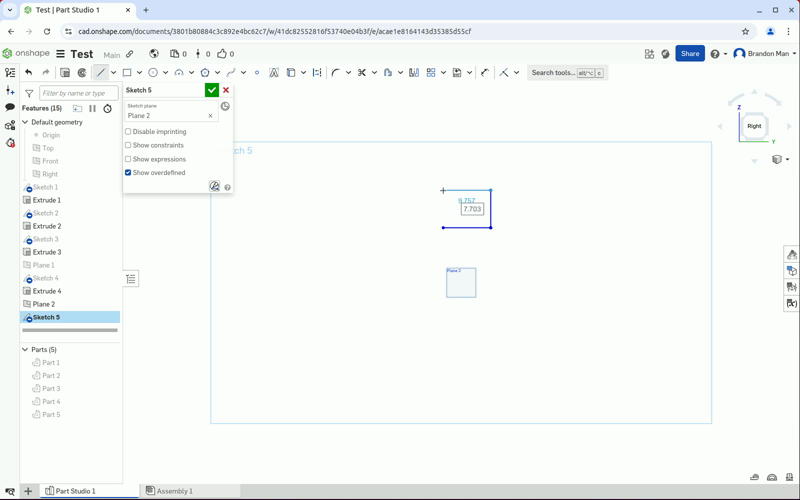
click(443, 190)
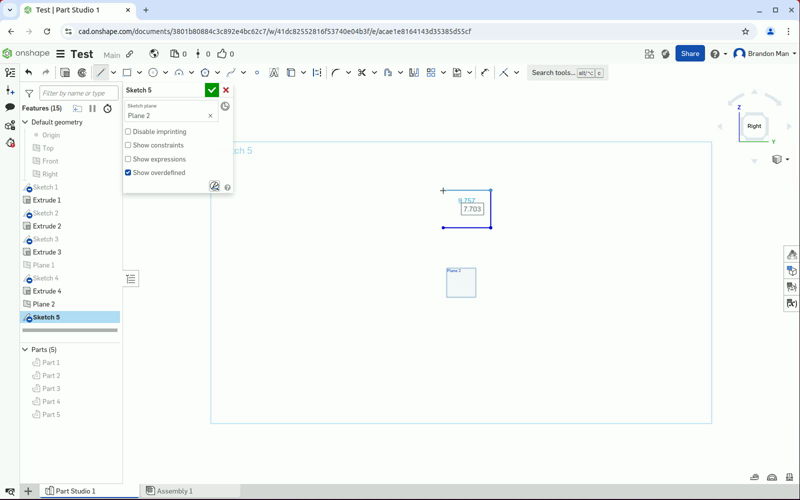
key_up(shift)
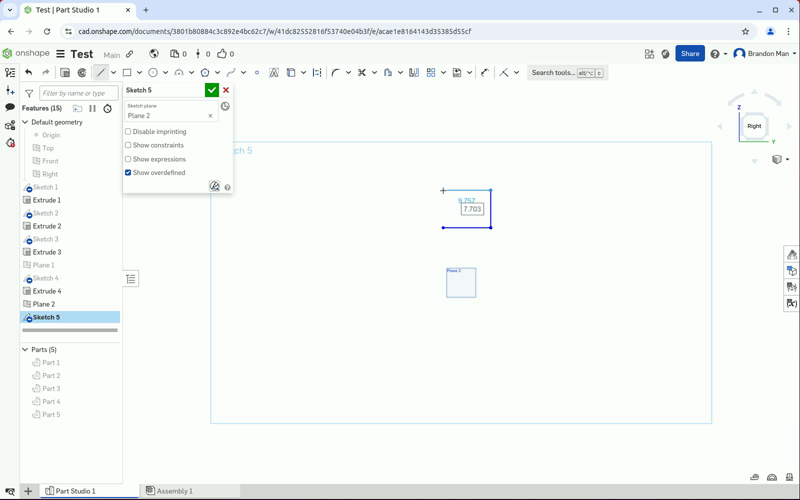
mouse_move(473, 190)
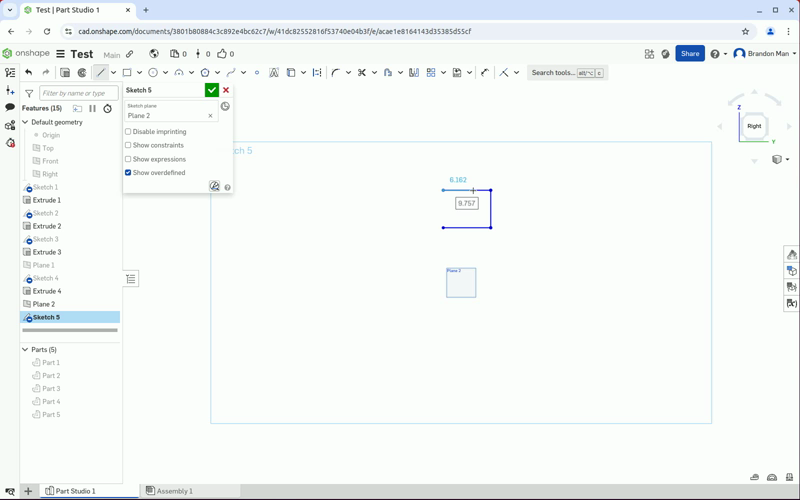
key_down(shift)
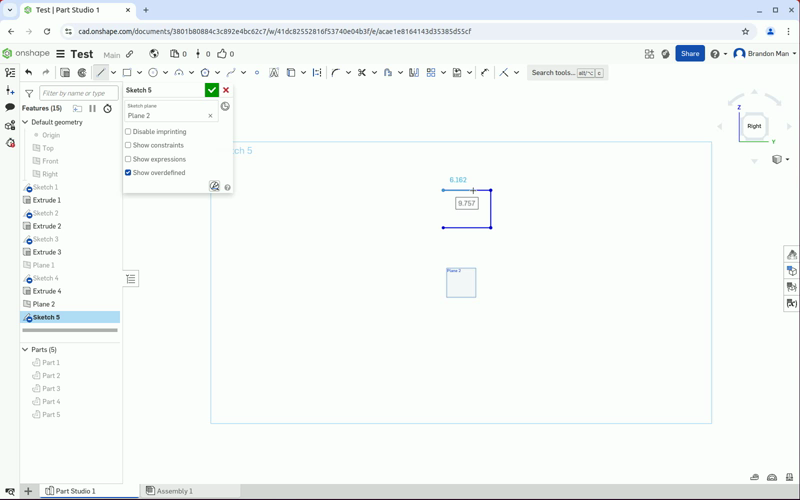
mouse_move(443, 227)
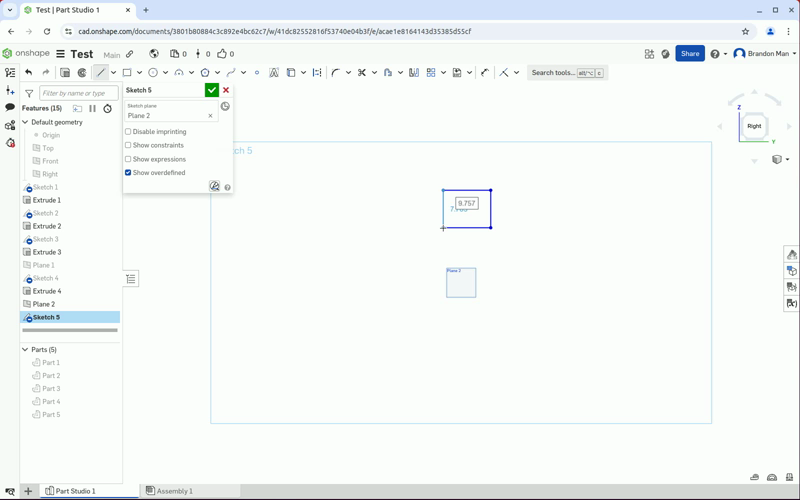
key_up(shift)
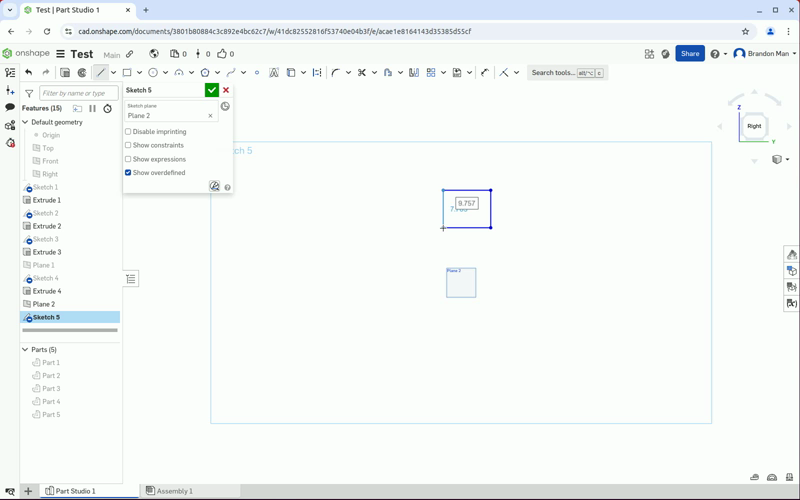
click(443, 227)
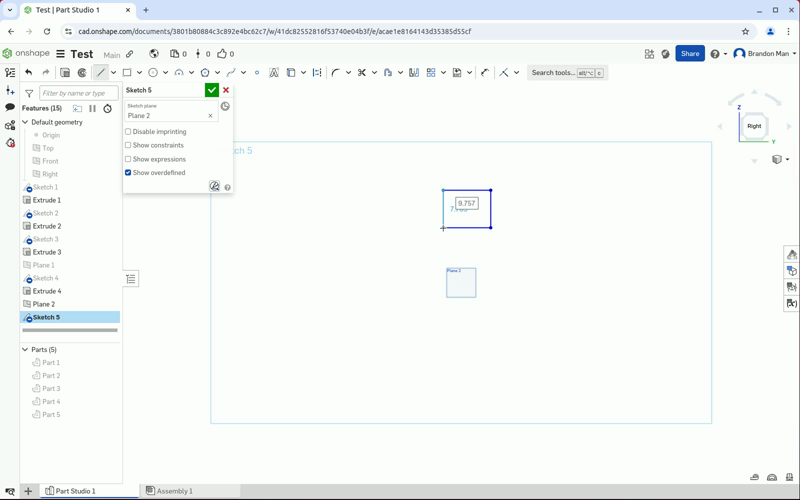
key(esc)
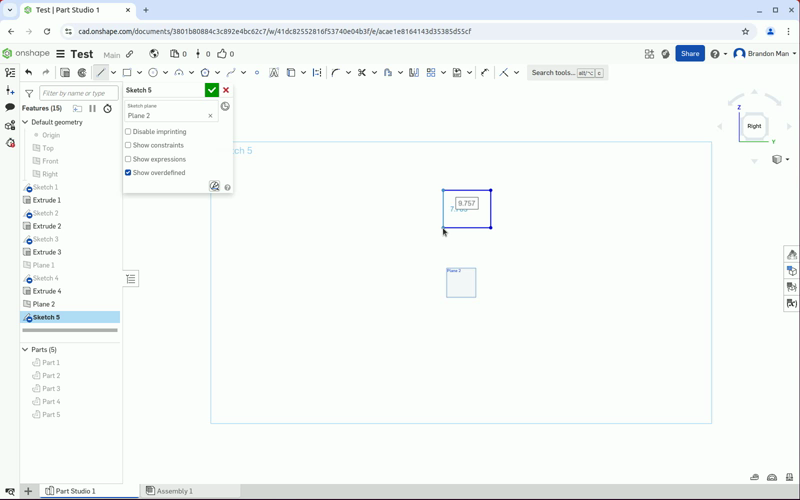
mouse_move(465, 221)
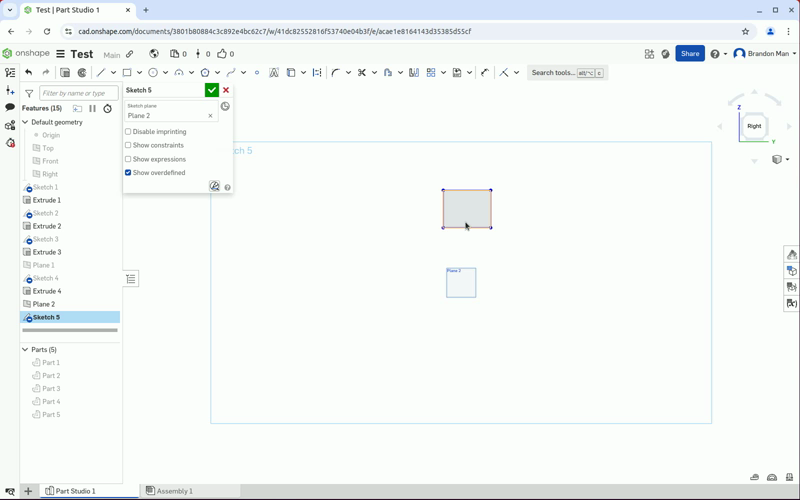
scroll(6)
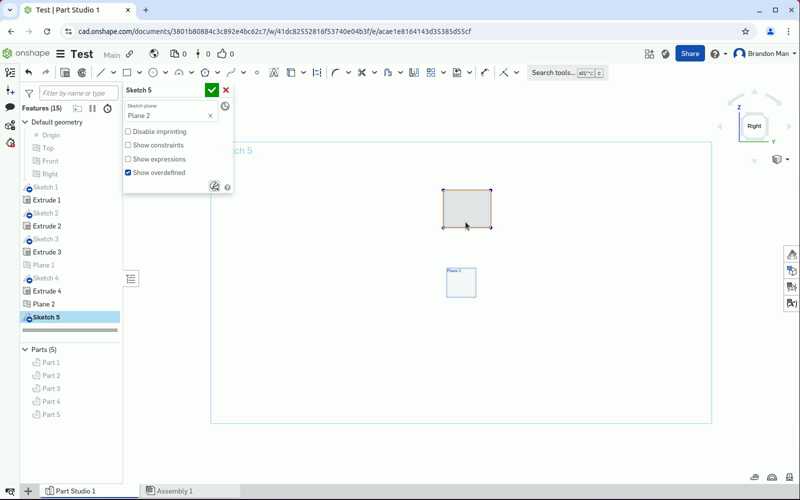
scroll(6)
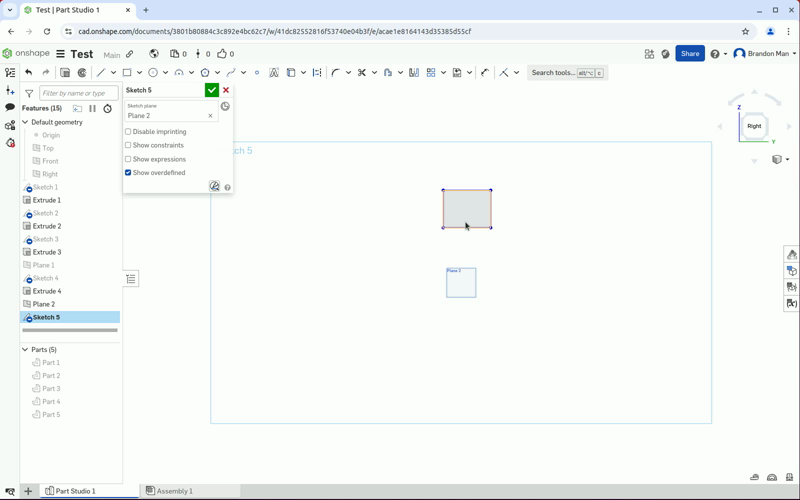
scroll(6)
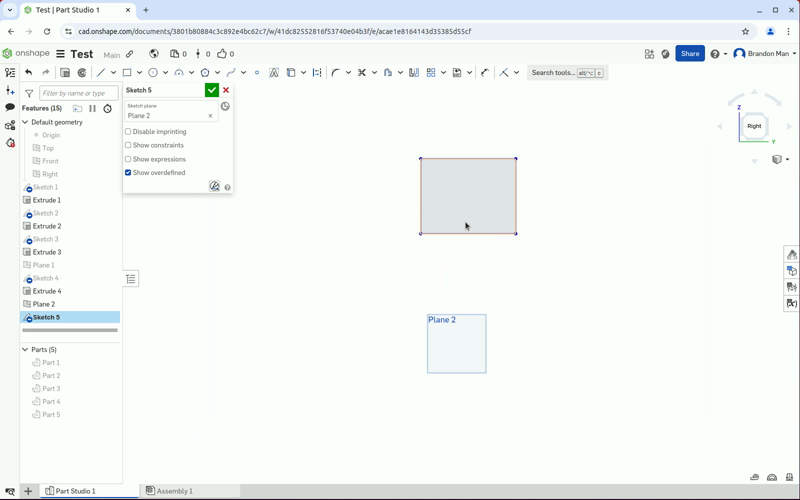
scroll(6)
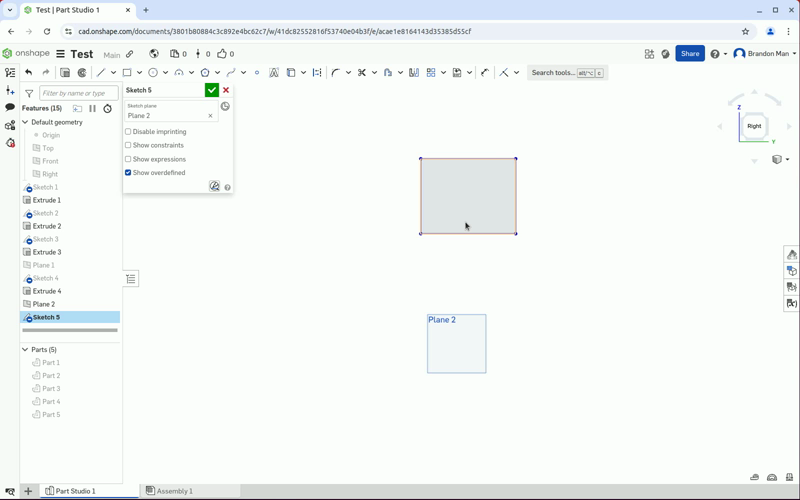
scroll(6)
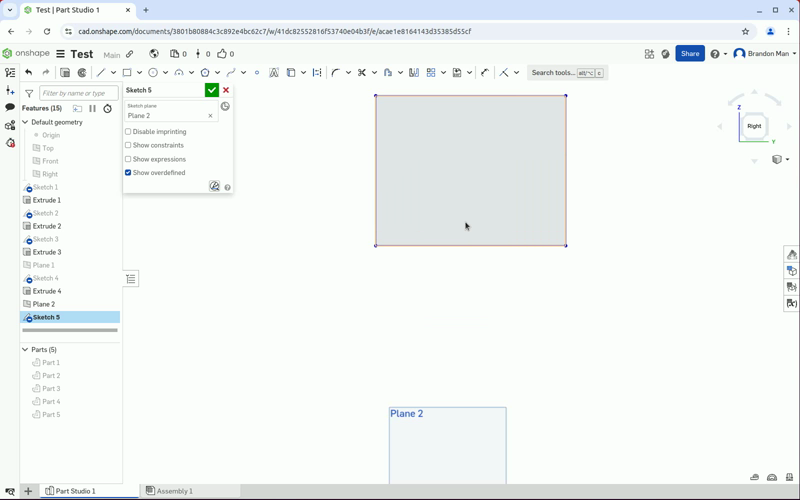
scroll(6)
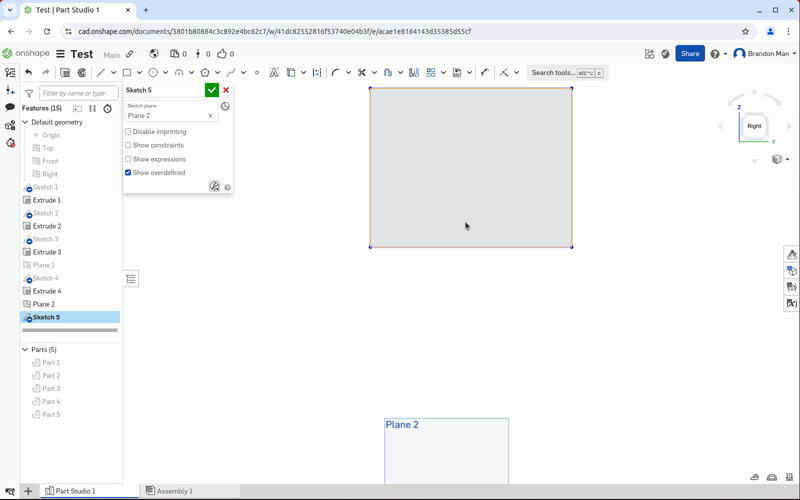
scroll(6)
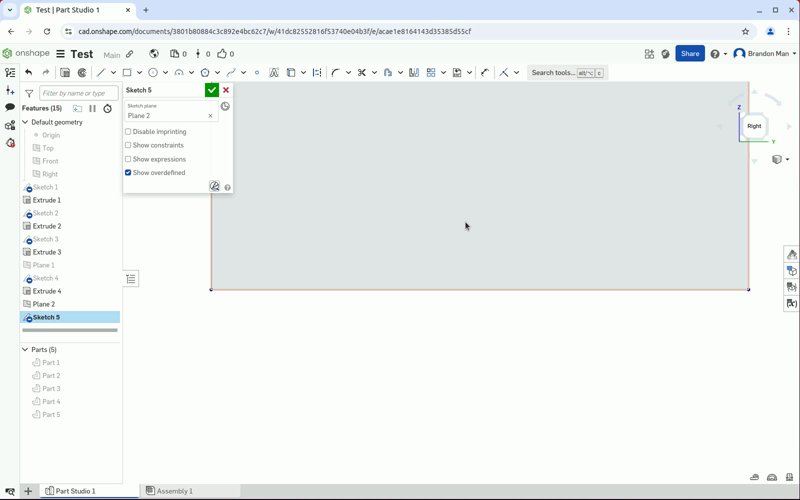
click(465, 221)
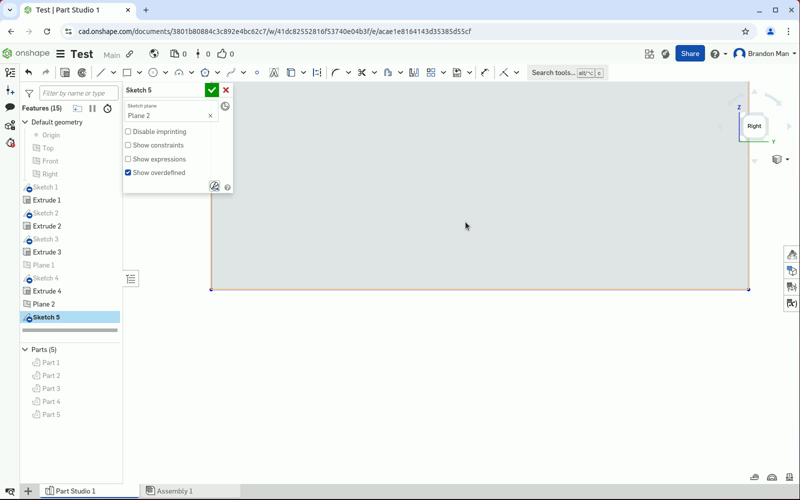
scroll(-6)
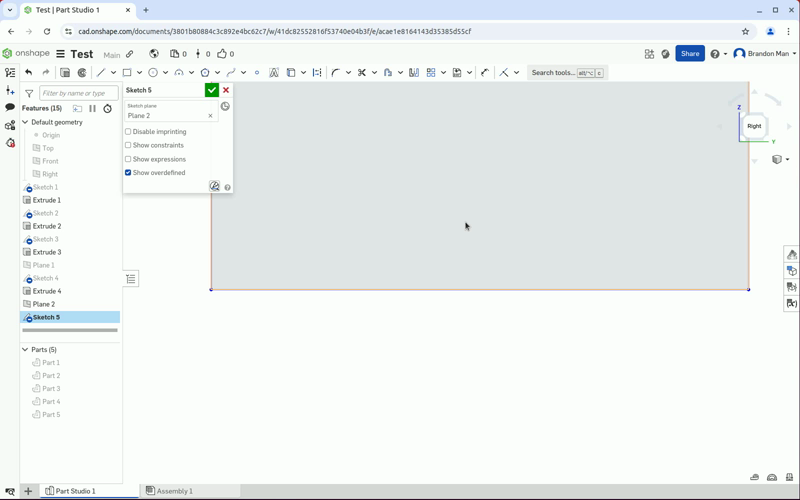
scroll(-6)
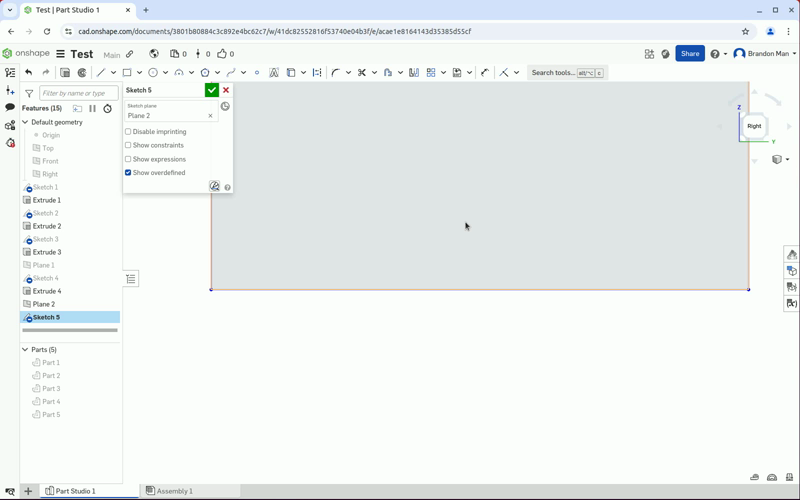
scroll(-6)
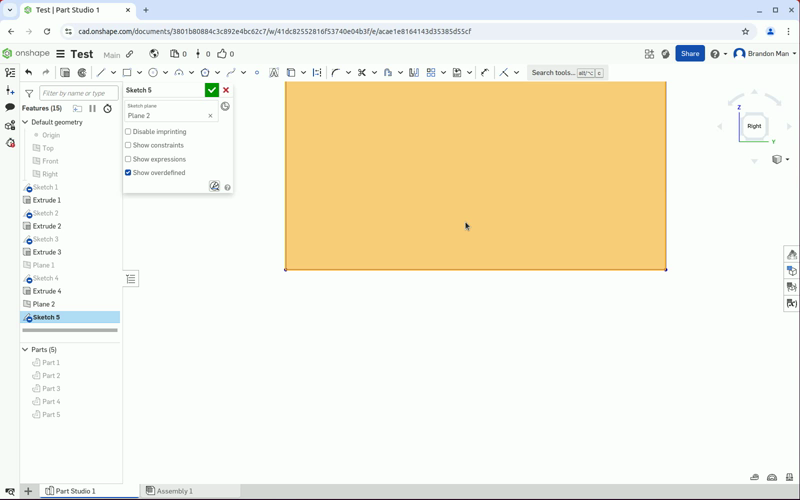
scroll(-6)
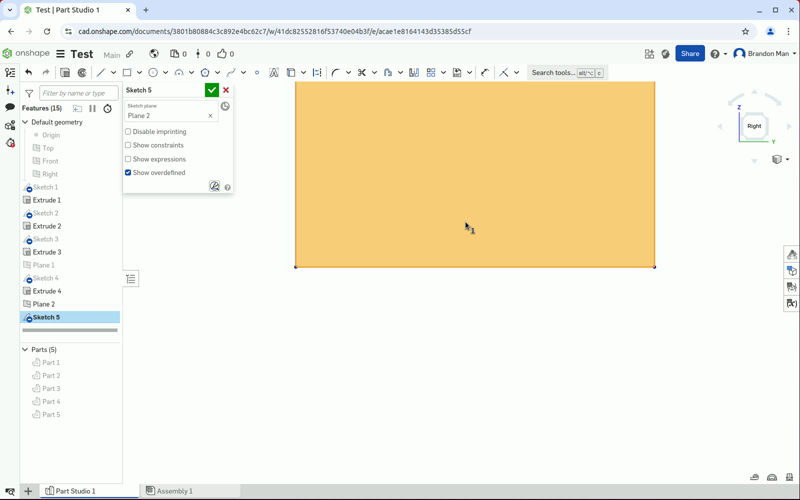
scroll(-6)
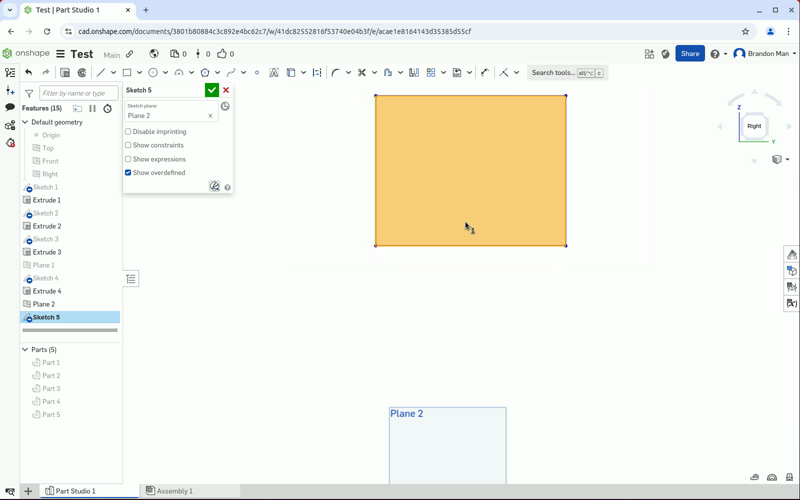
scroll(-6)
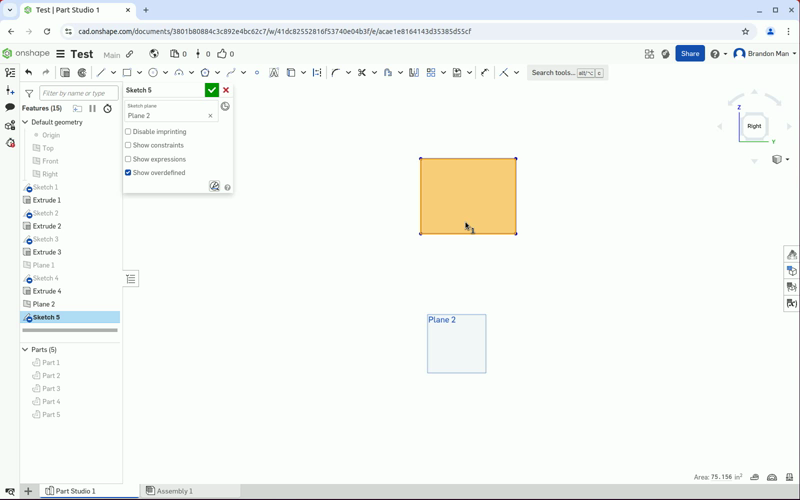
scroll(-6)
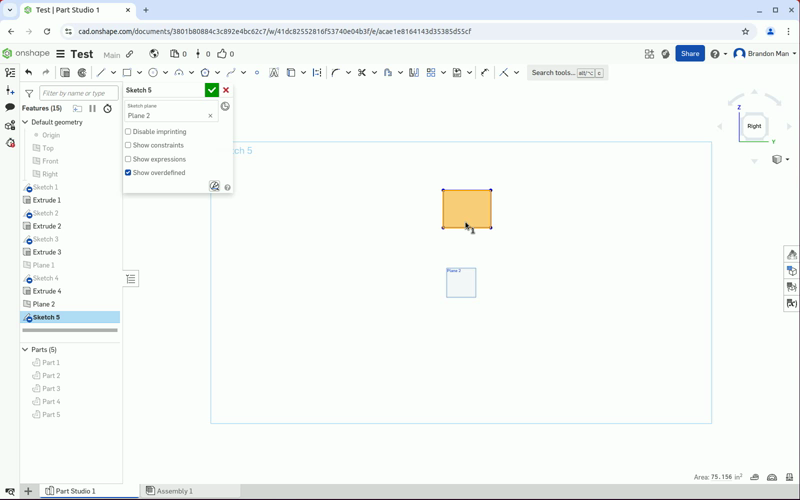
mouse_move(73, 352)
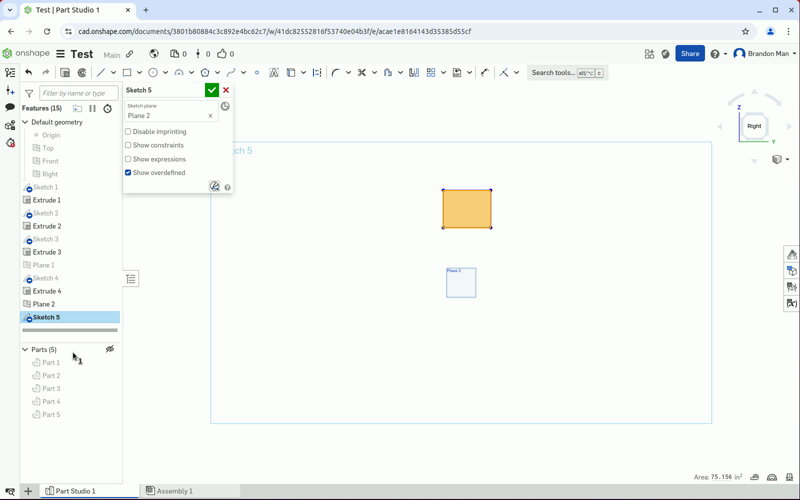
key(shift+y)
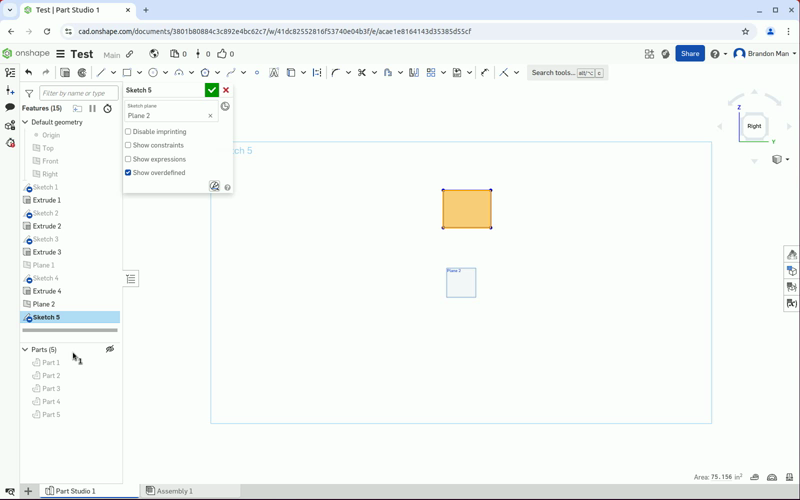
key(shift+e)
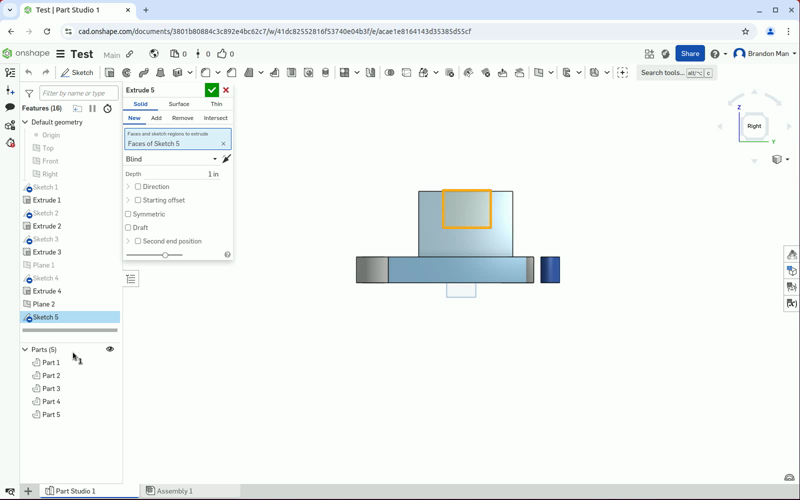
mouse_move(143, 106)
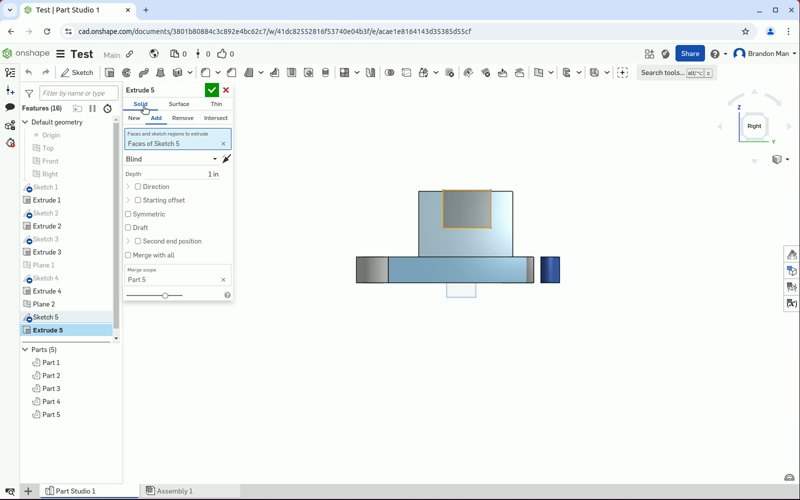
click(143, 106)
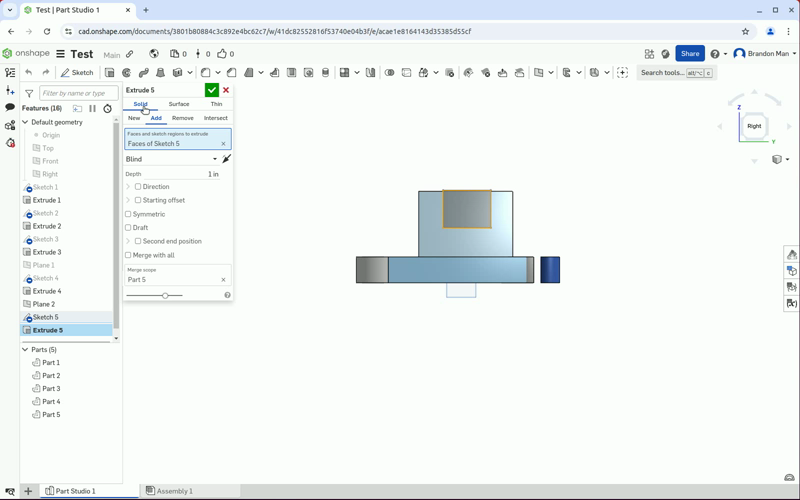
mouse_move(186, 120)
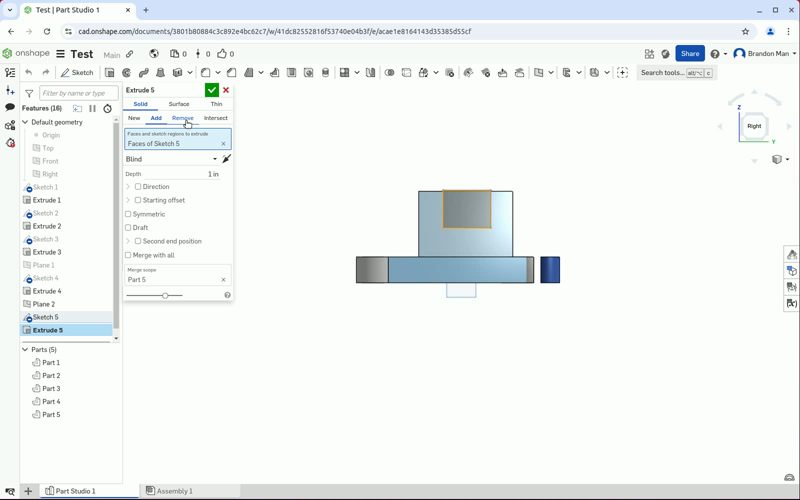
click(186, 120)
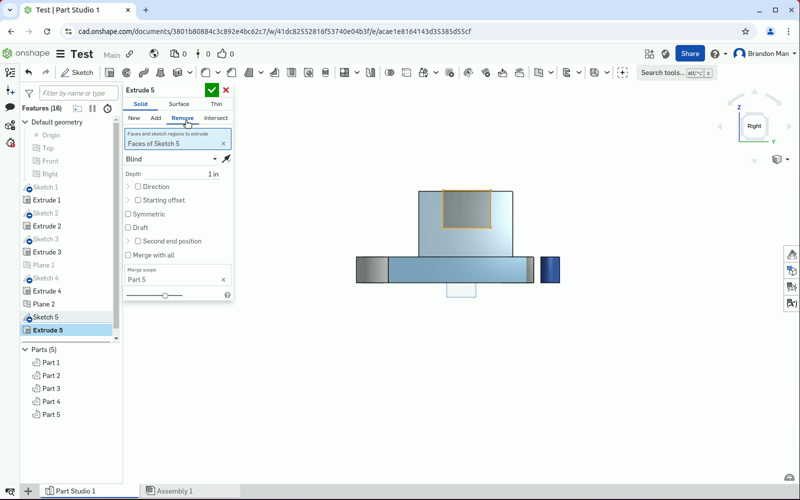
key(tab, 4)
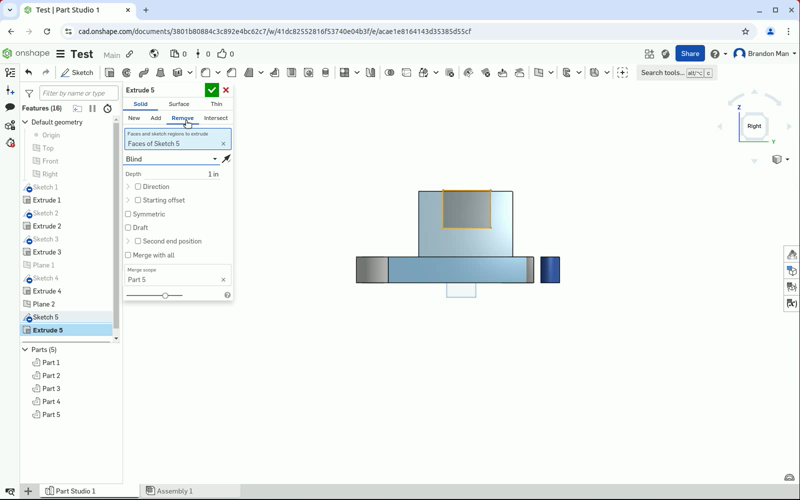
text(23.83)
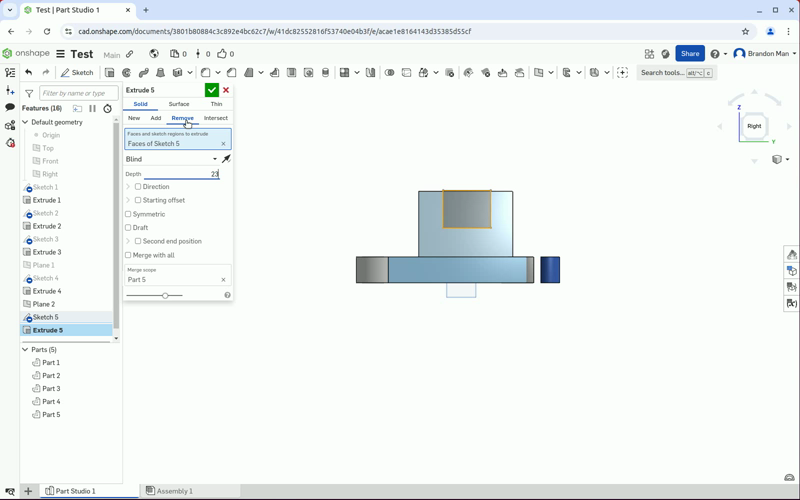
key(tab, 6)
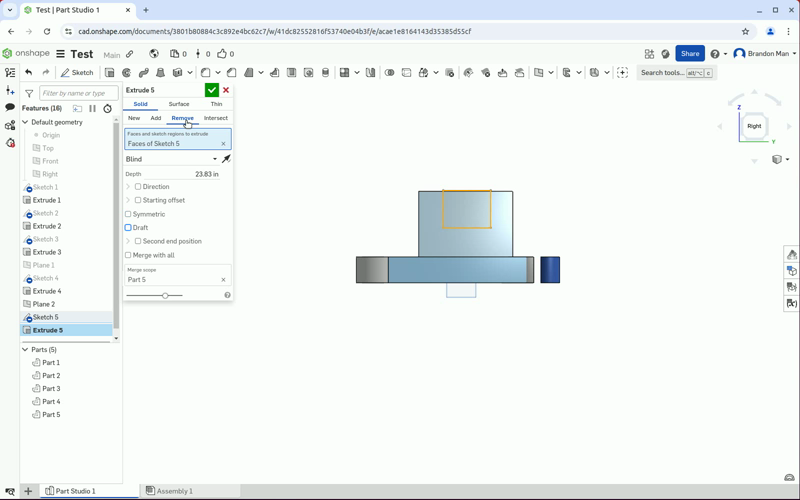
key(space)
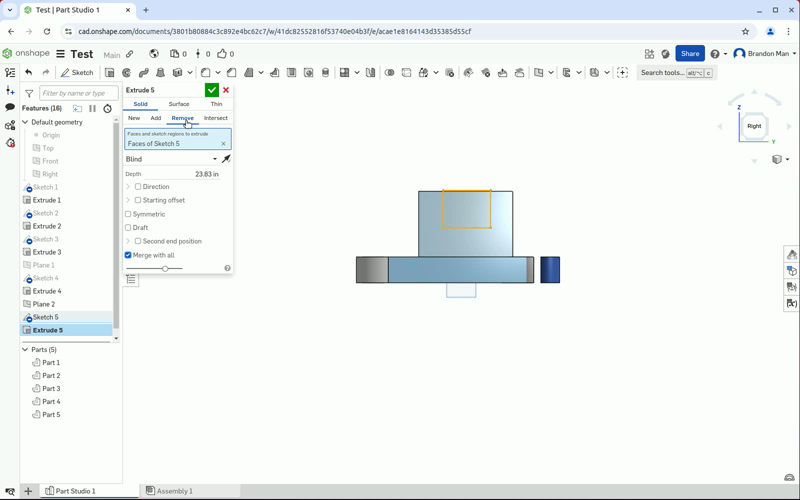
key(enter)
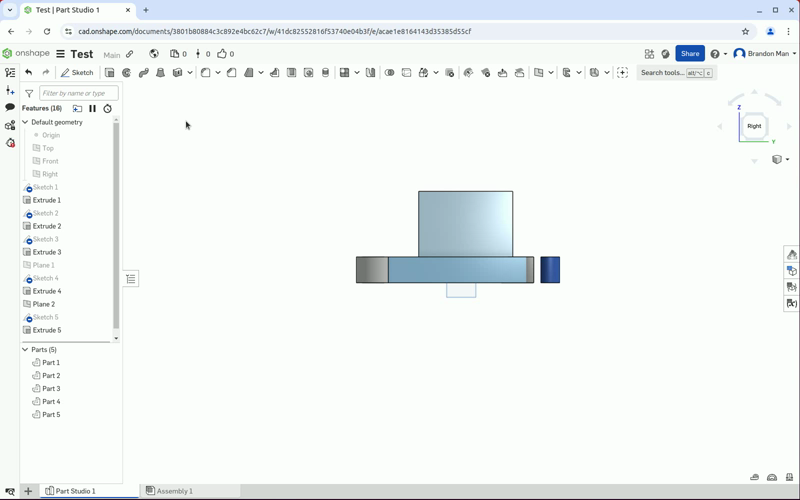
key(shift+h)
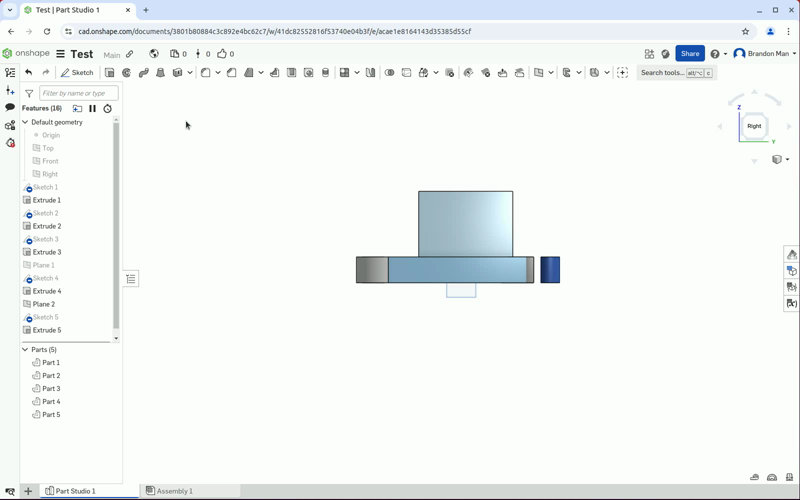
key(shift+h)
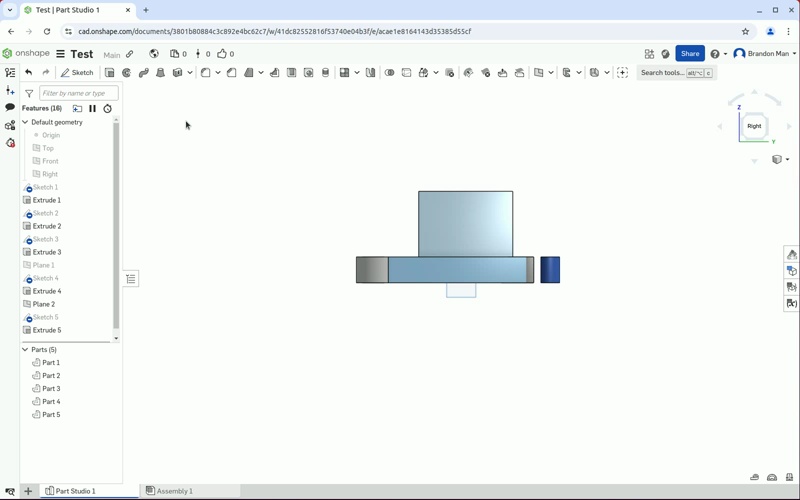
mouse_move(69, 189)
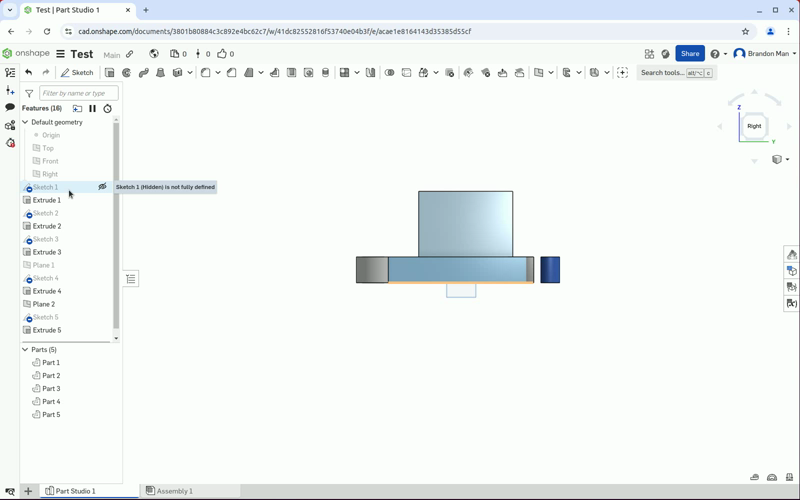
click(69, 189)
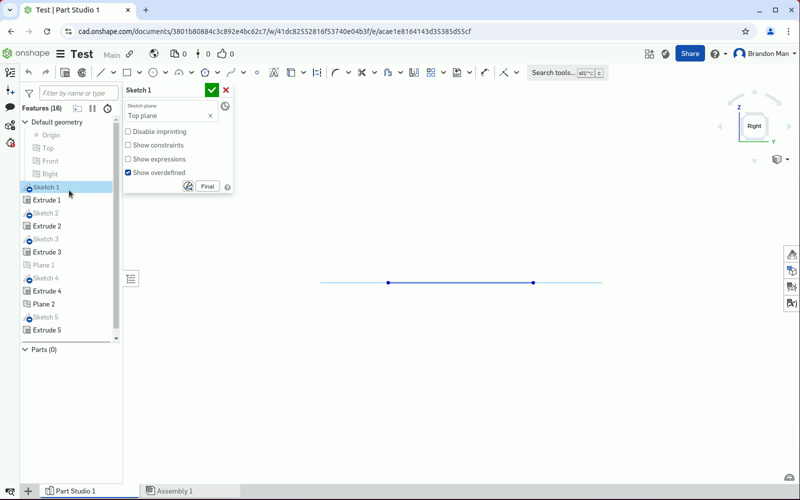
mouse_move(229, 92)
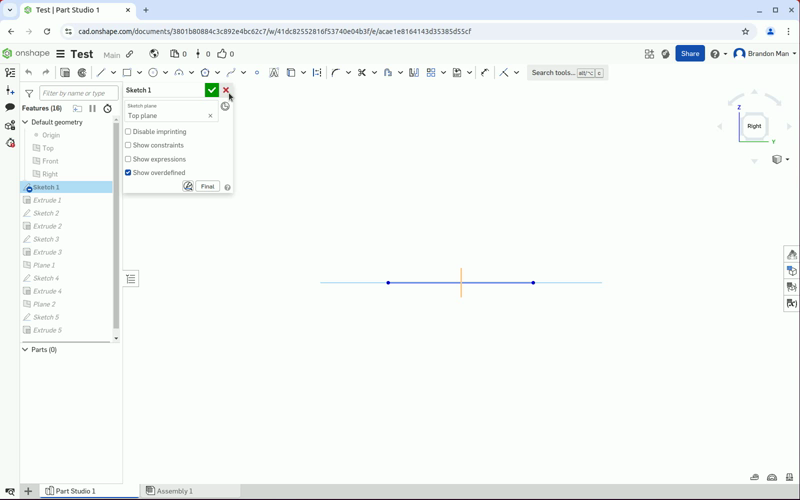
click(229, 92)
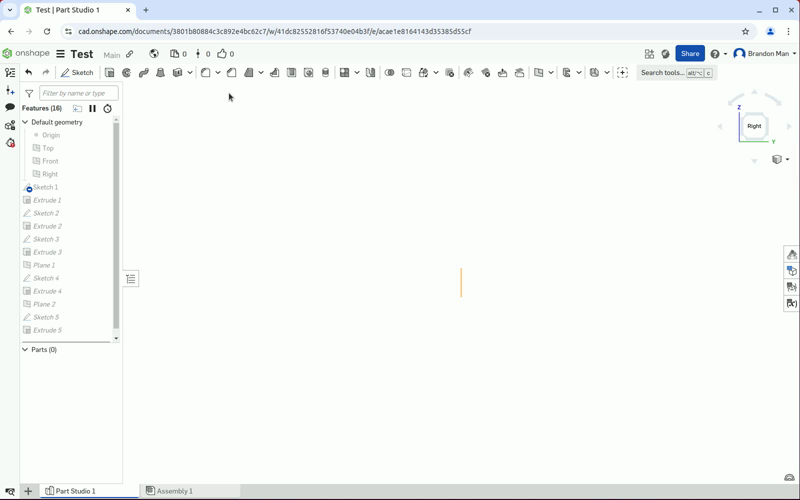
key(shift+s)
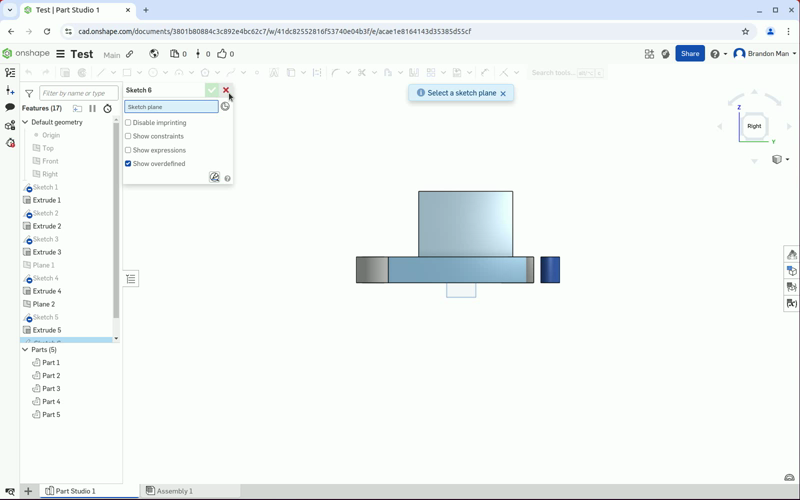
mouse_move(69, 293)
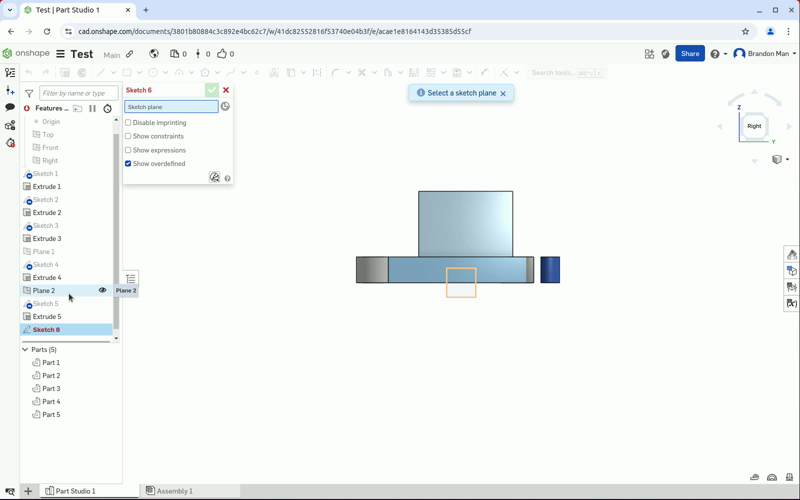
click(69, 293)
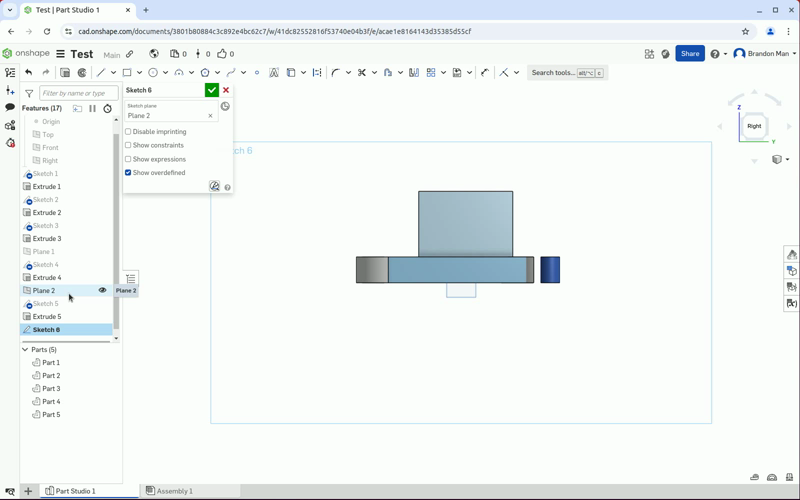
mouse_move(73, 352)
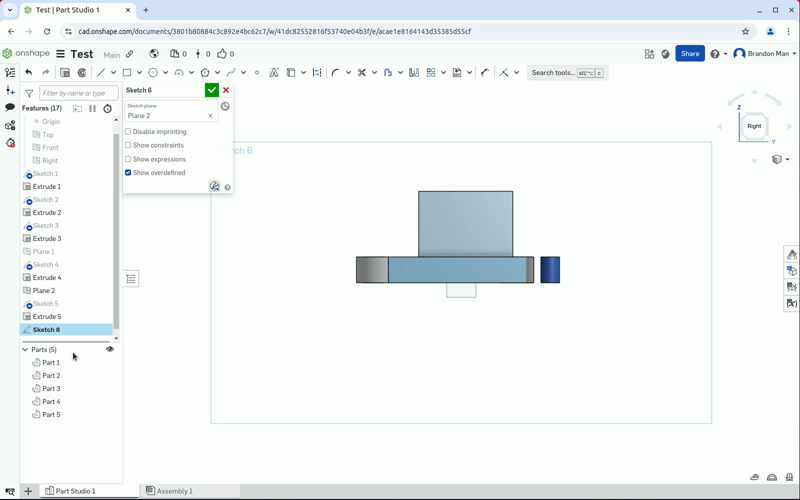
key(y)
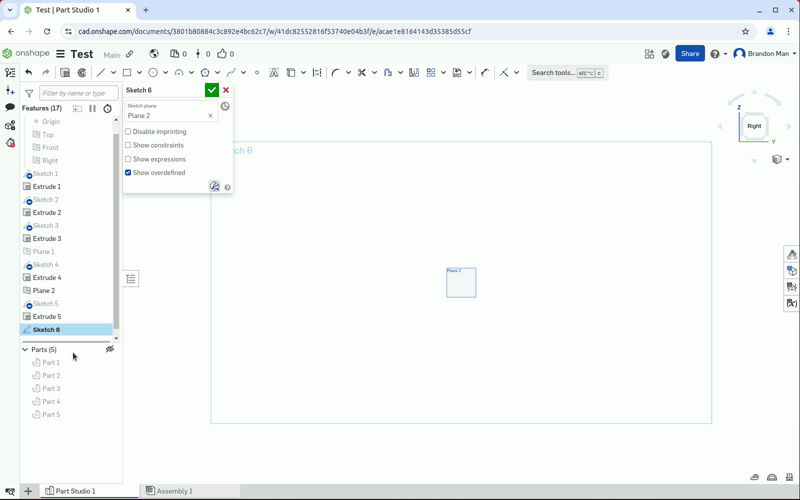
key(a)
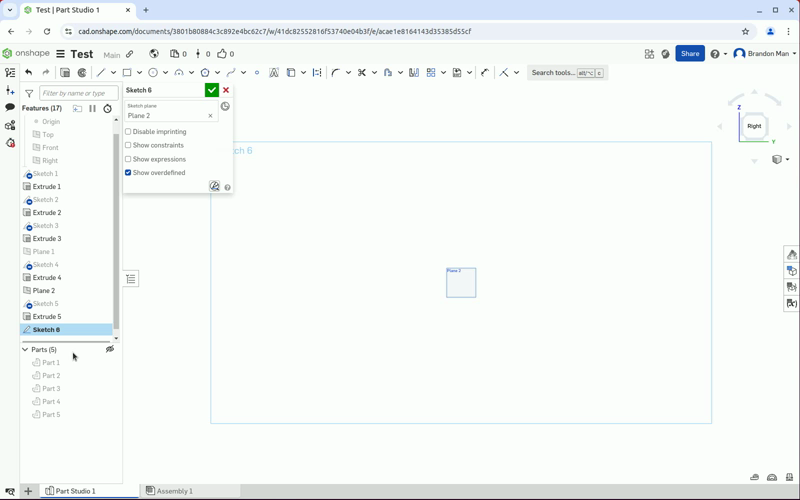
key_down(shift)
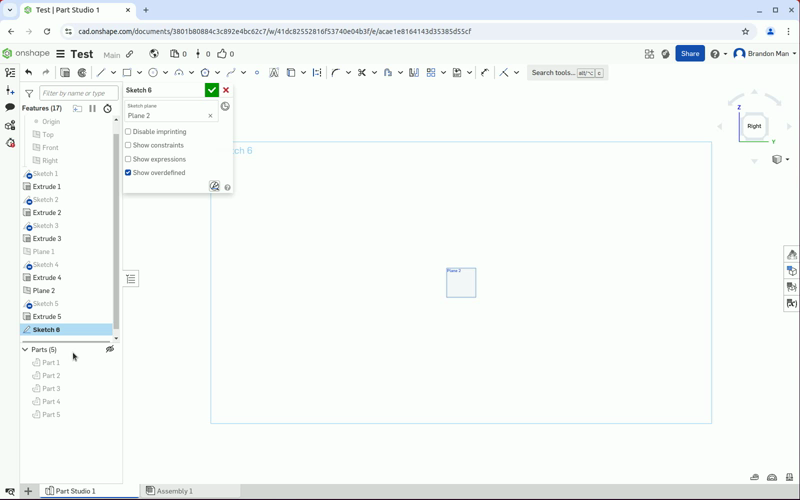
mouse_move(443, 227)
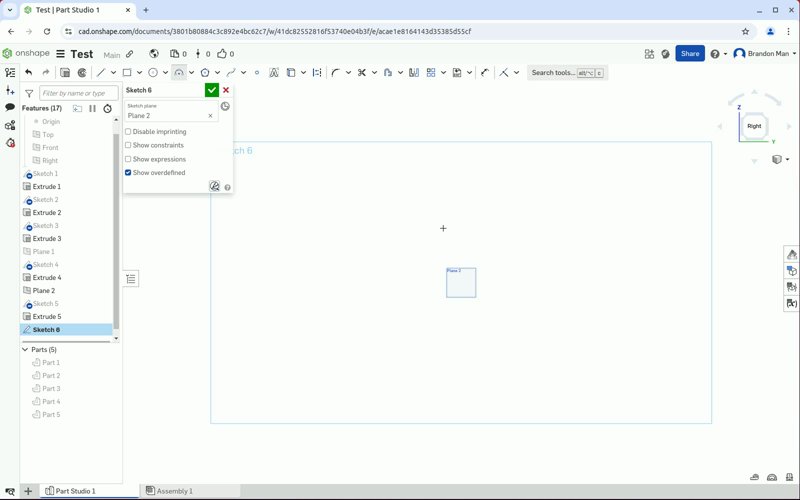
click(443, 227)
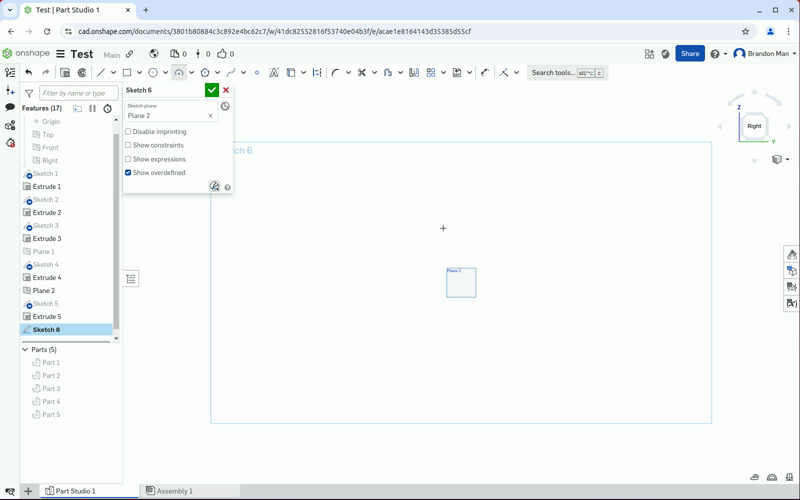
key_up(shift)
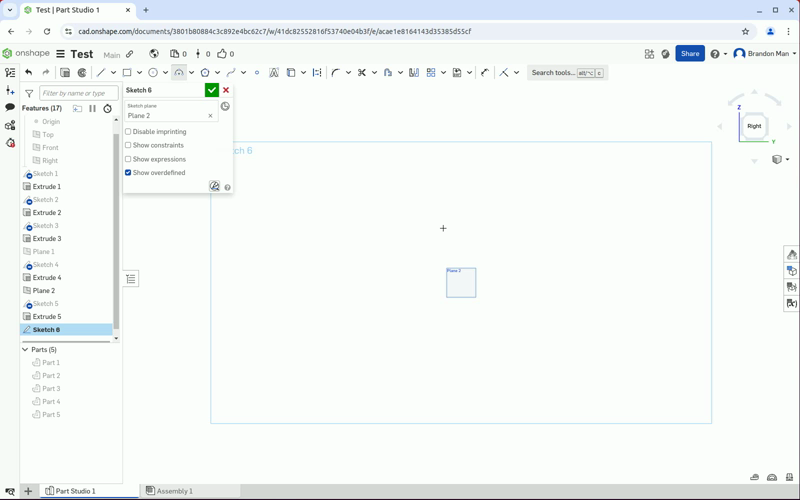
key_down(shift)
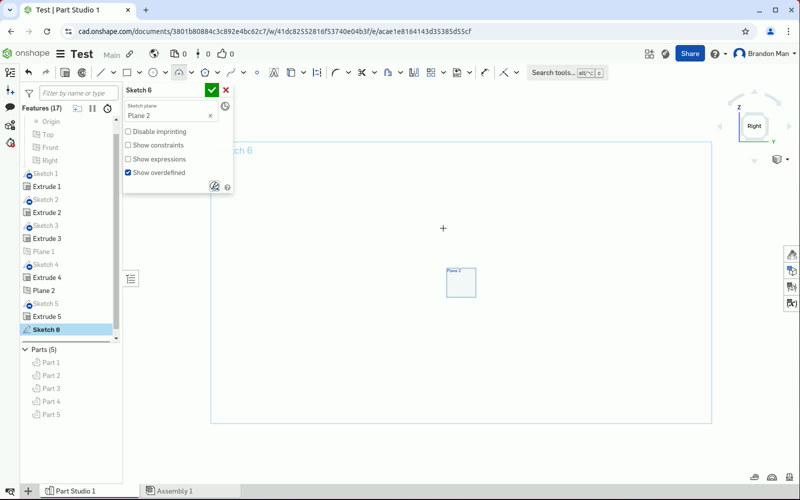
mouse_move(490, 227)
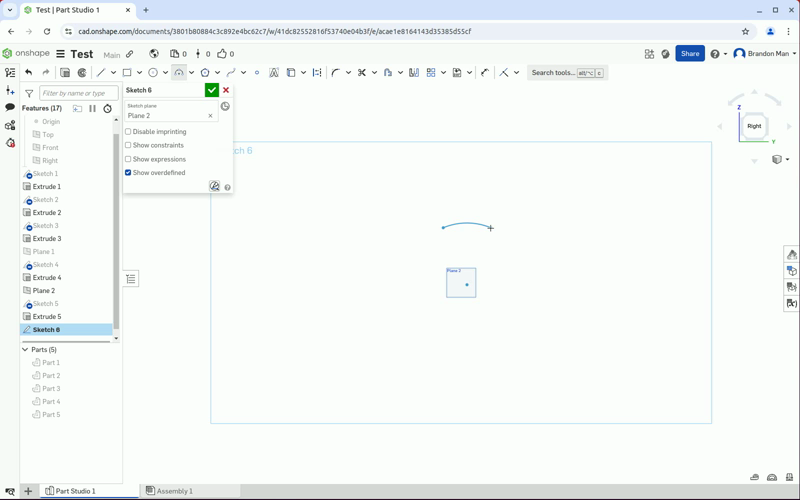
click(490, 227)
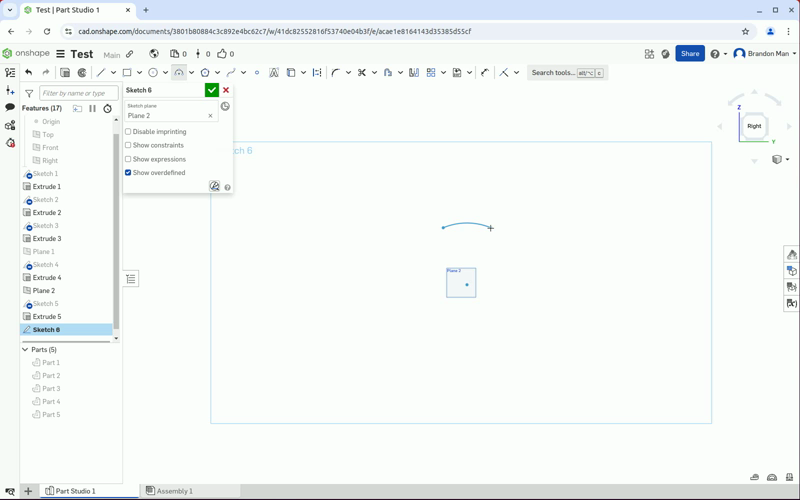
mouse_move(467, 251)
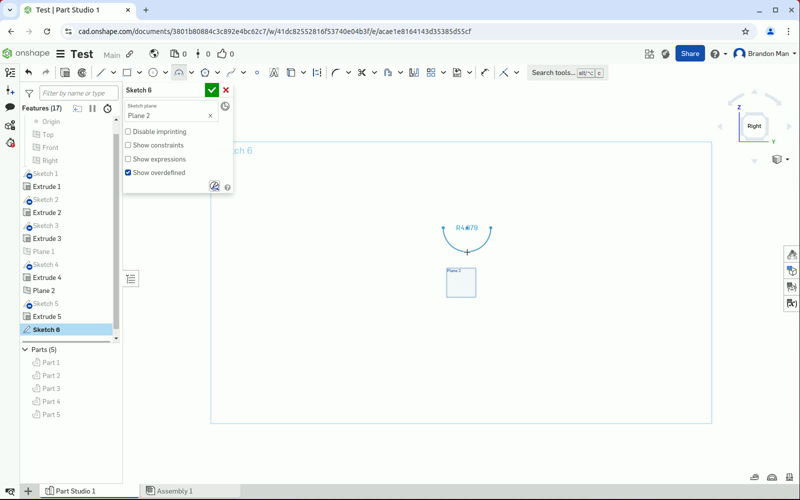
click(467, 251)
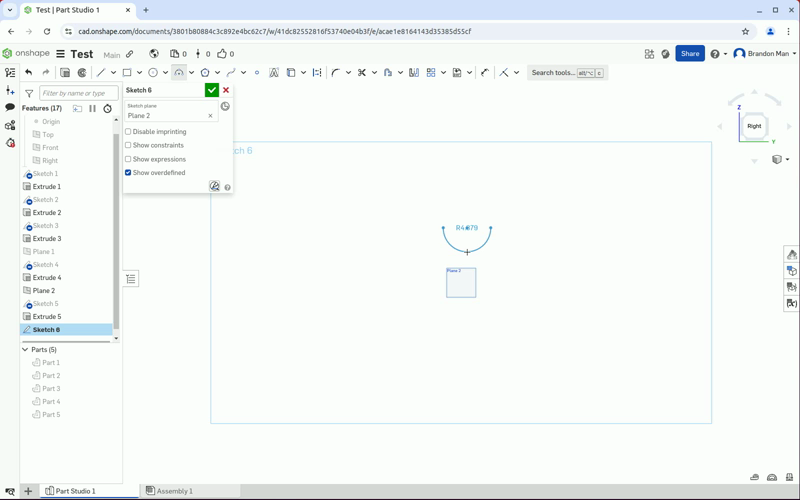
key_up(shift)
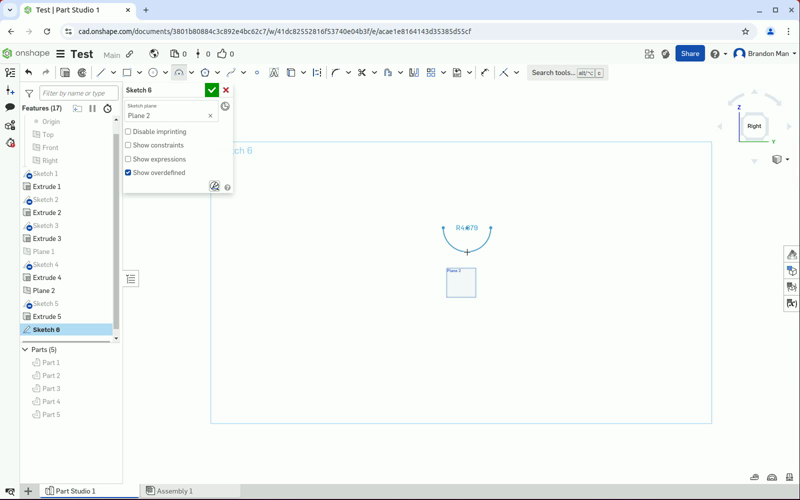
key(esc)
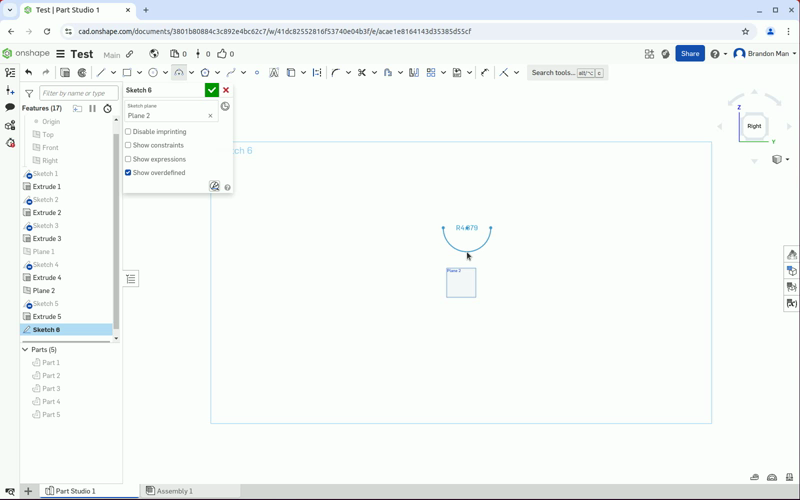
key(l)
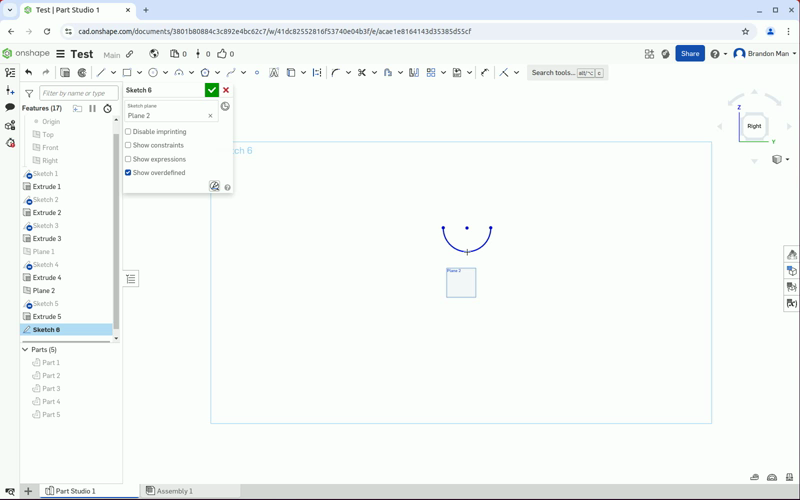
mouse_move(490, 227)
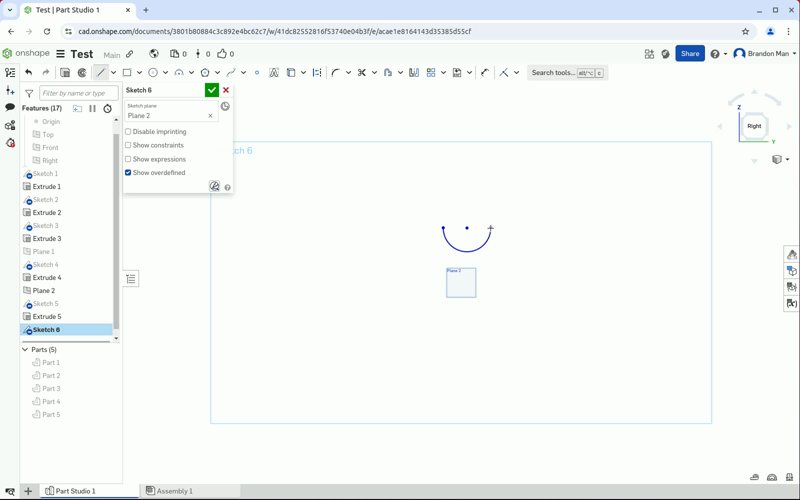
click(490, 227)
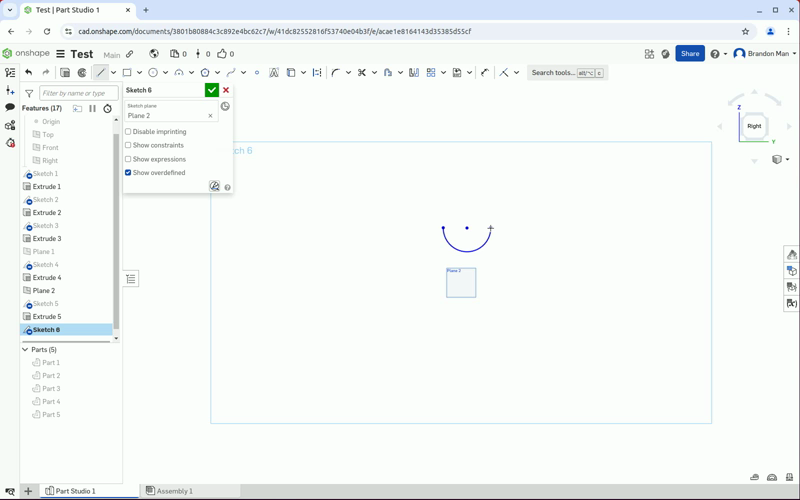
mouse_move(520, 227)
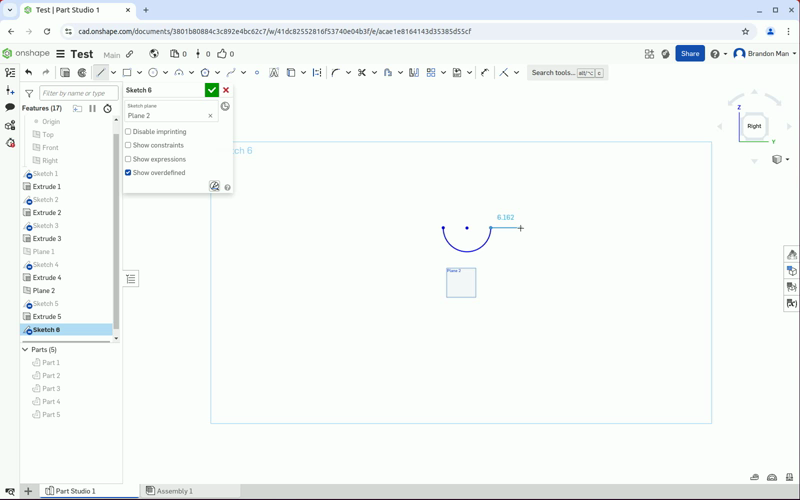
key_down(shift)
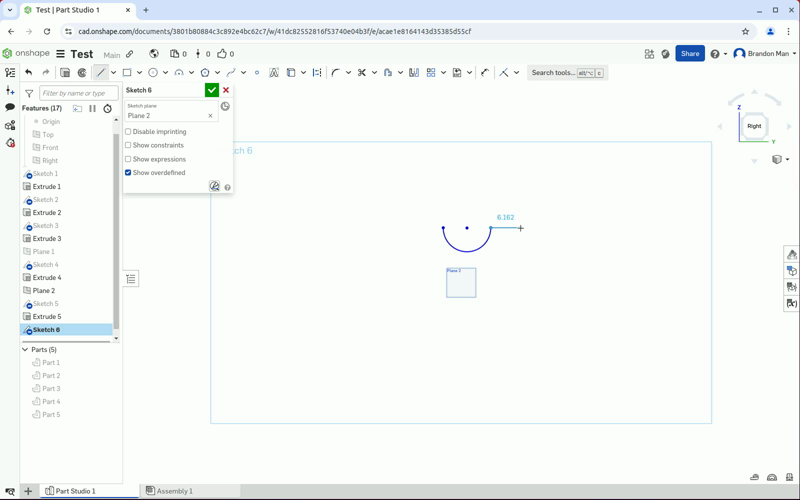
mouse_move(443, 227)
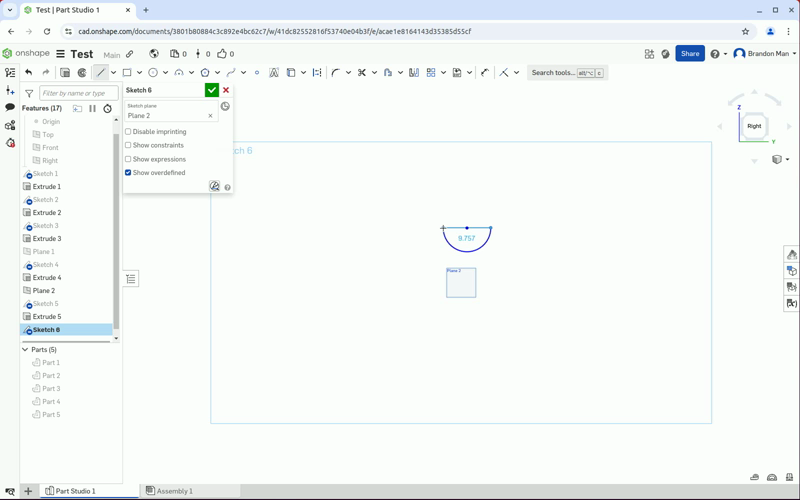
key_up(shift)
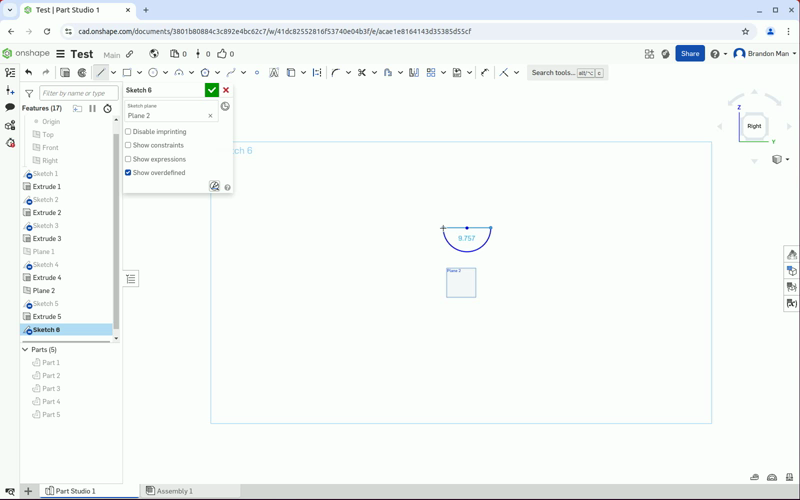
click(443, 227)
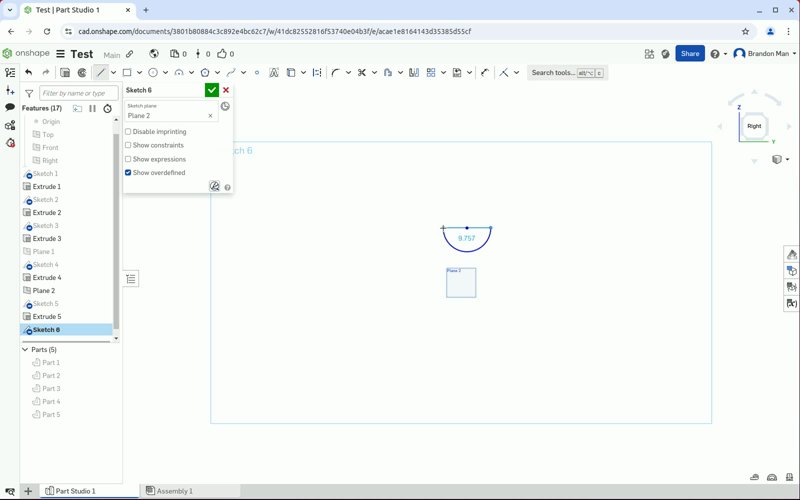
key(esc)
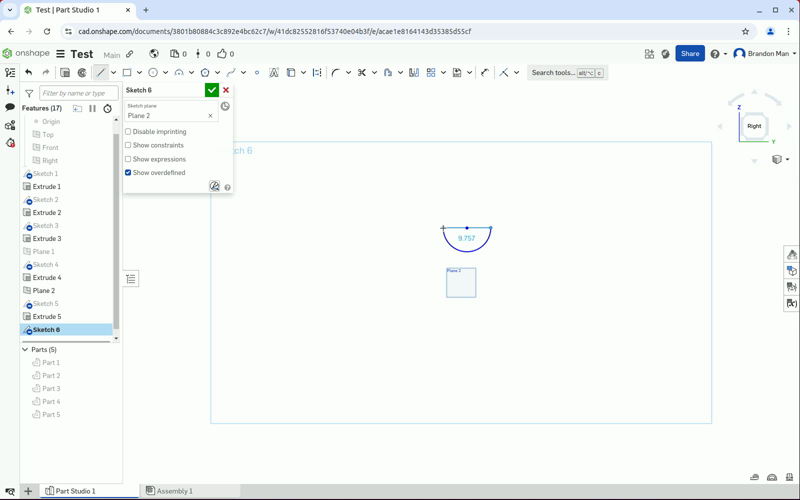
mouse_move(468, 245)
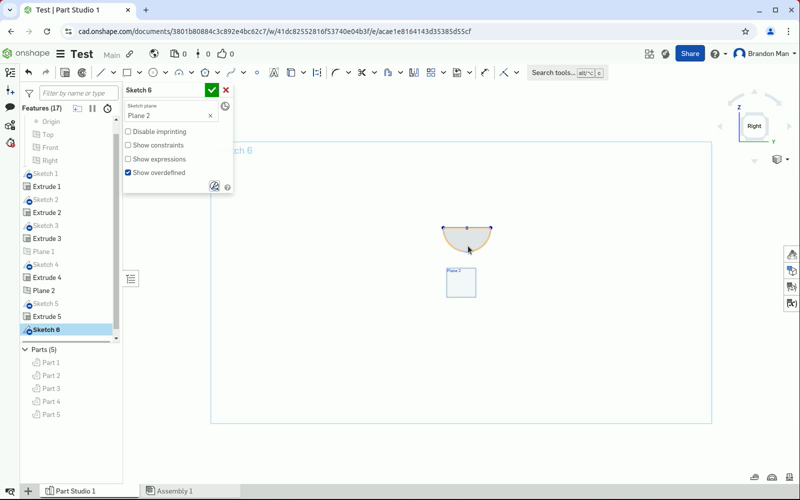
scroll(6)
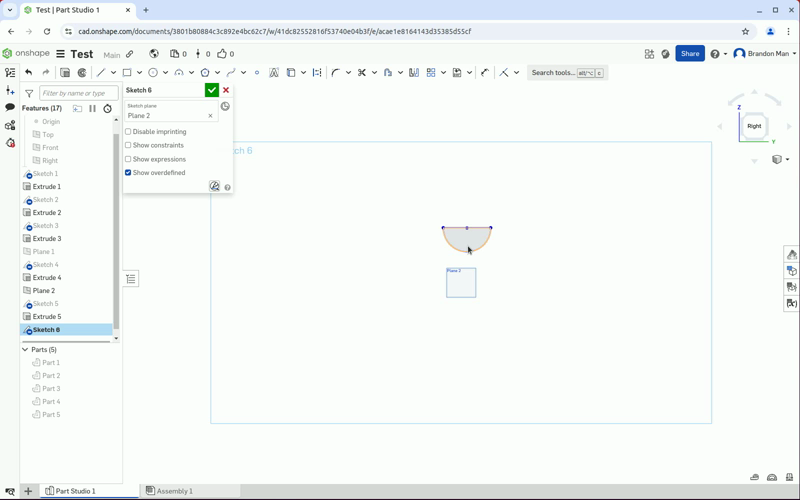
scroll(6)
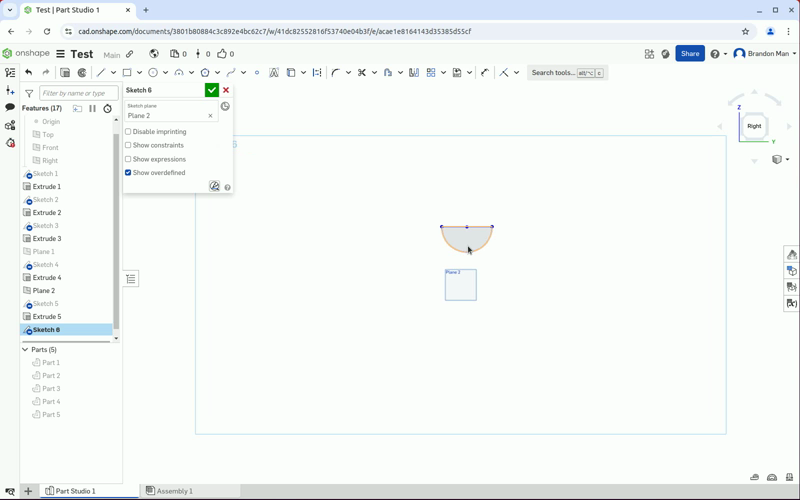
scroll(6)
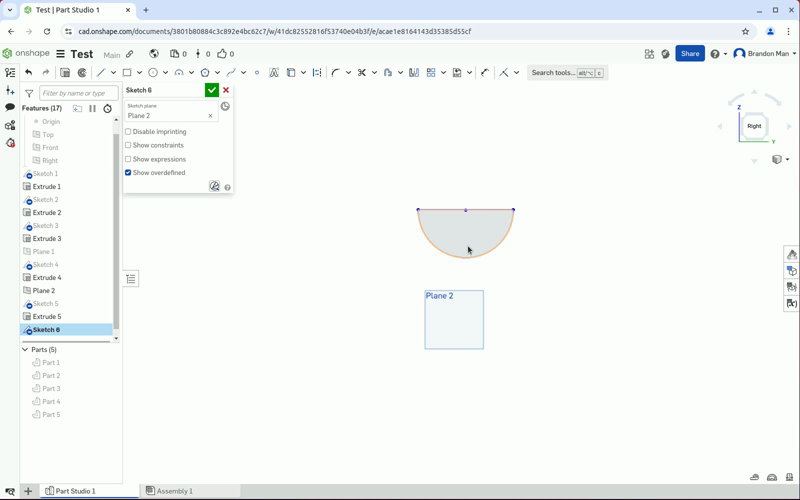
scroll(6)
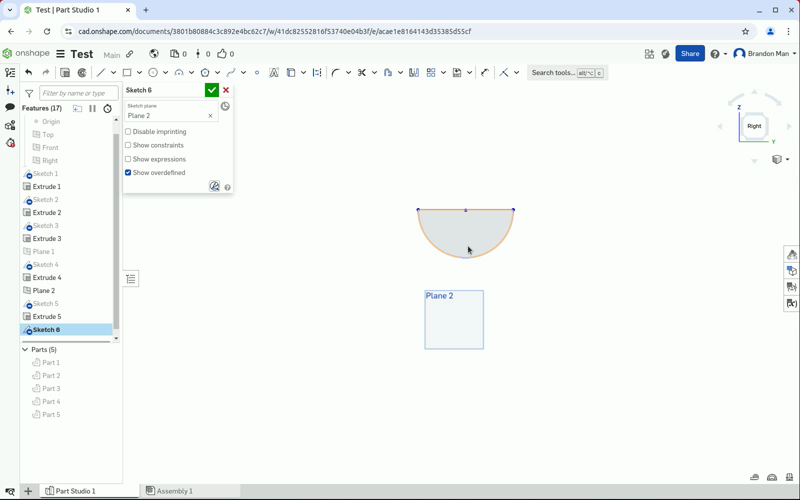
scroll(6)
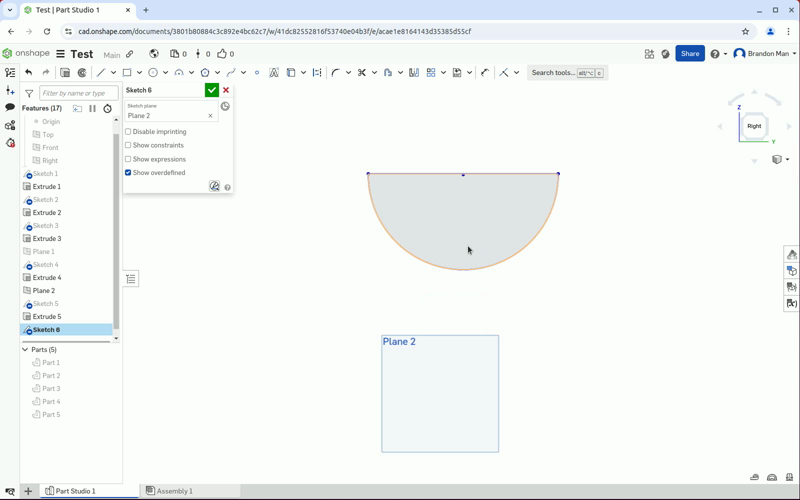
scroll(6)
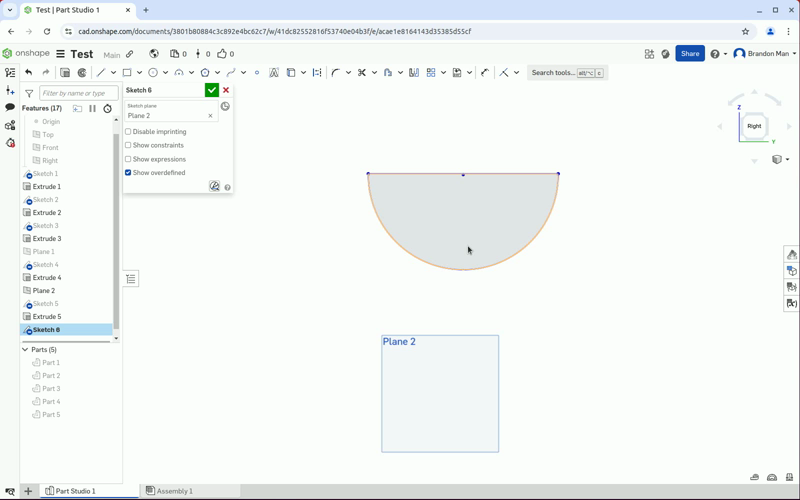
scroll(6)
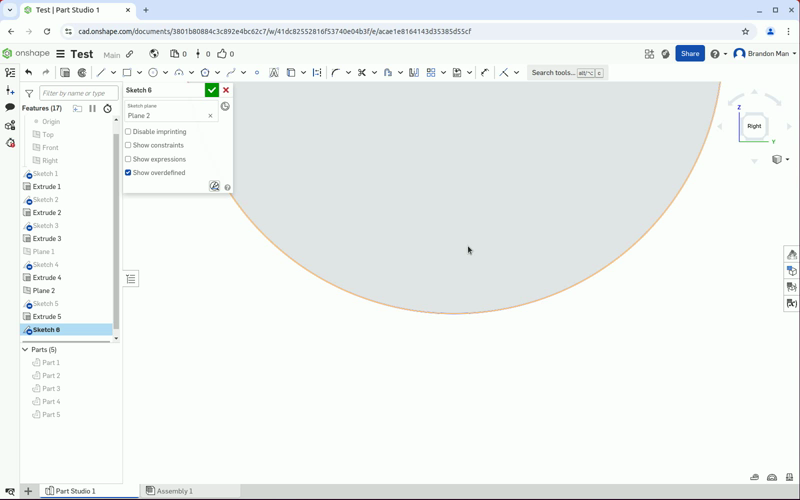
click(468, 245)
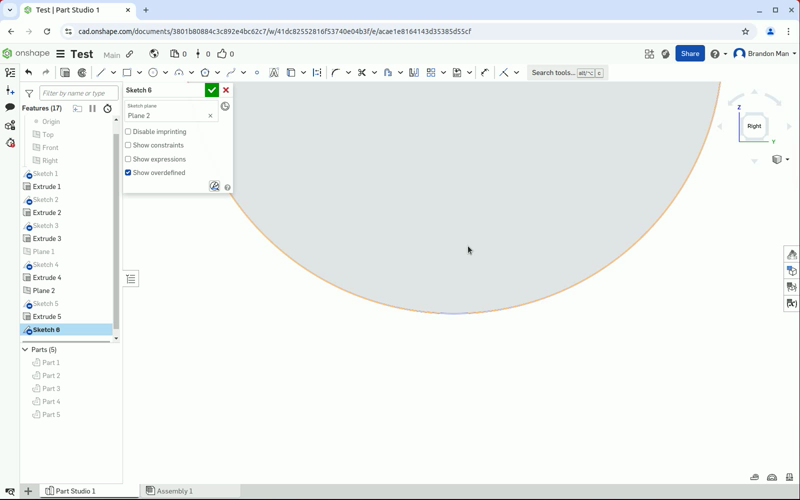
scroll(-6)
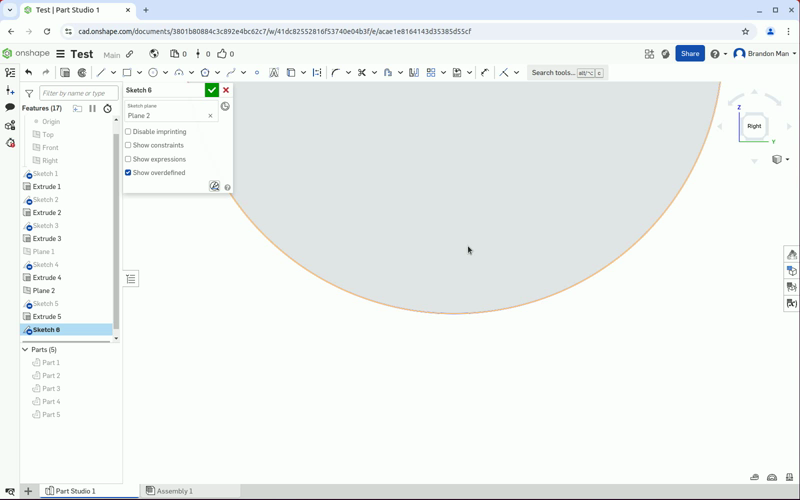
scroll(-6)
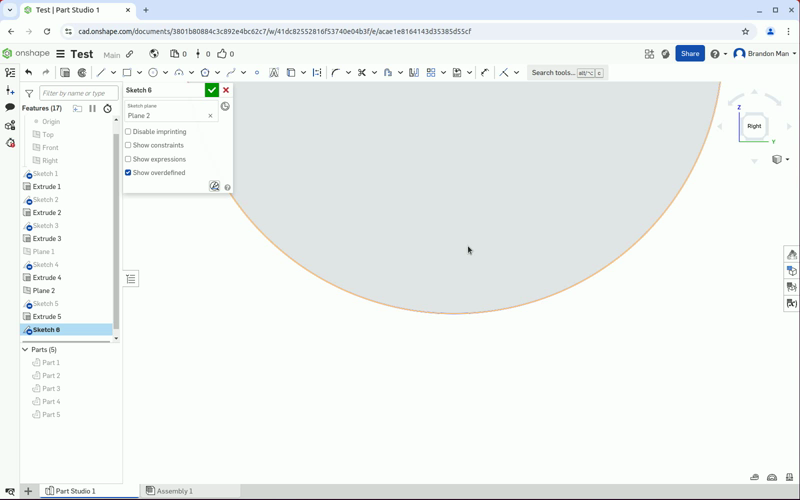
scroll(-6)
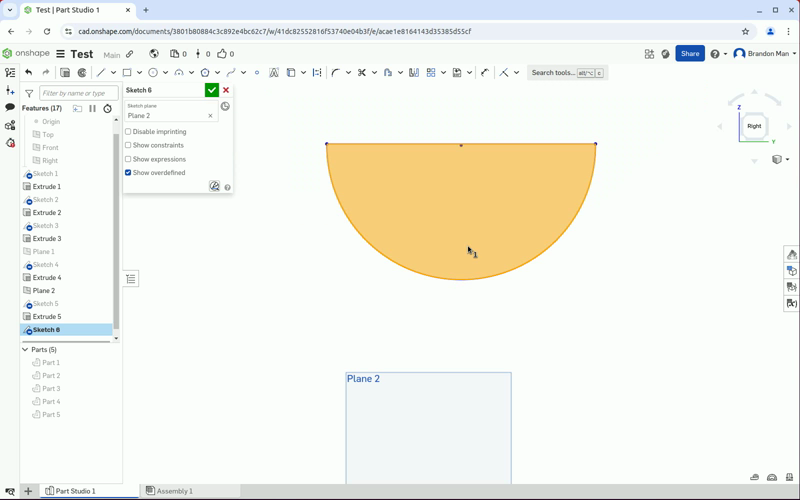
scroll(-6)
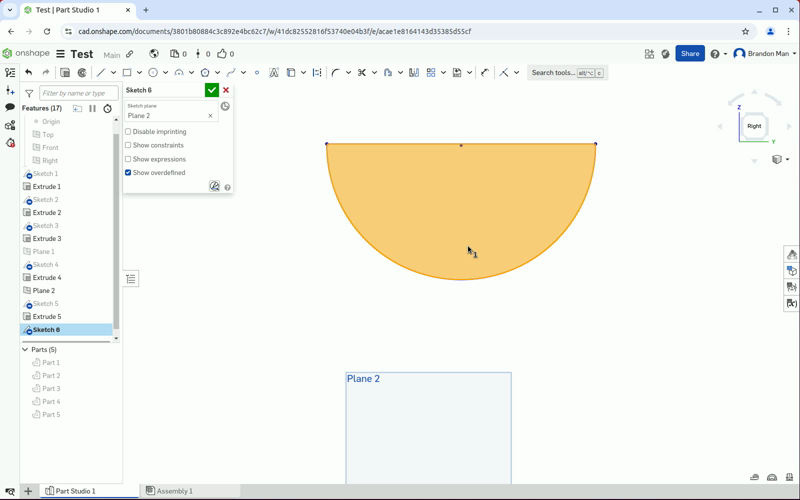
scroll(-6)
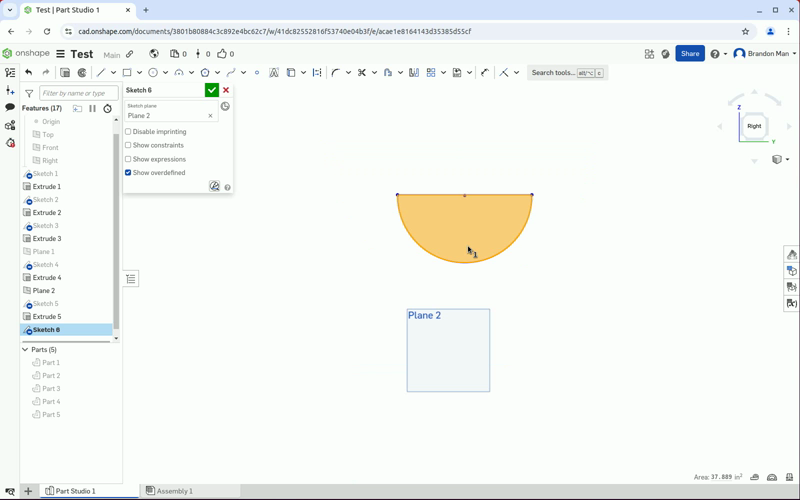
scroll(-6)
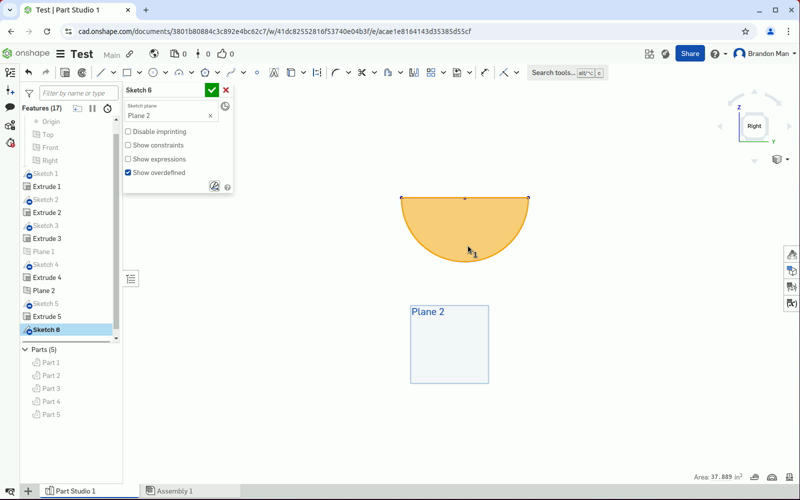
scroll(-6)
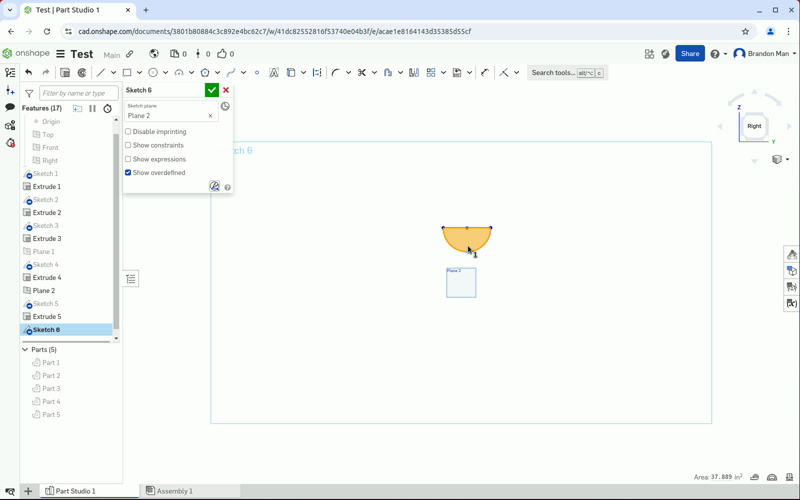
mouse_move(73, 352)
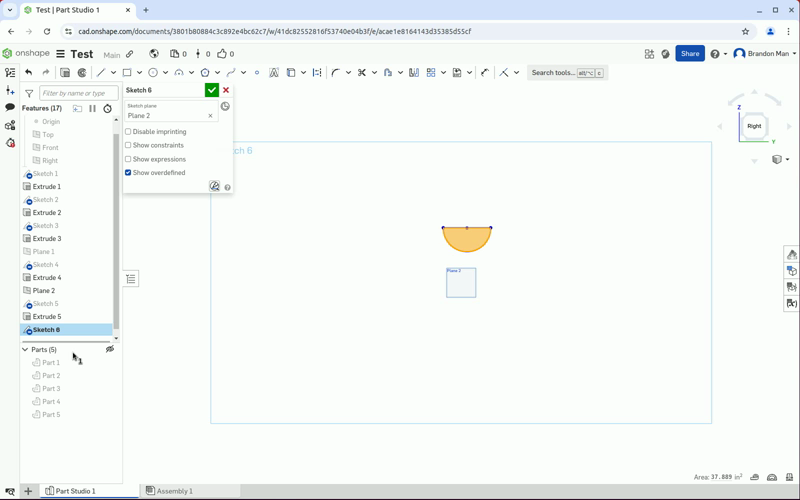
key(shift+y)
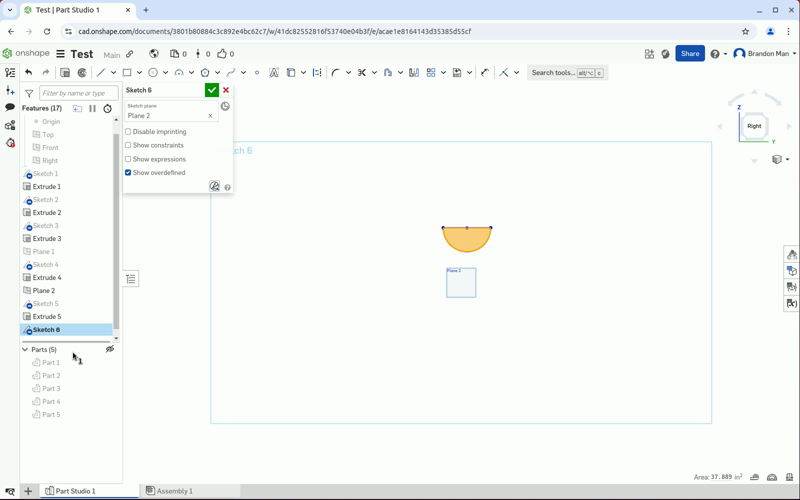
key(shift+e)
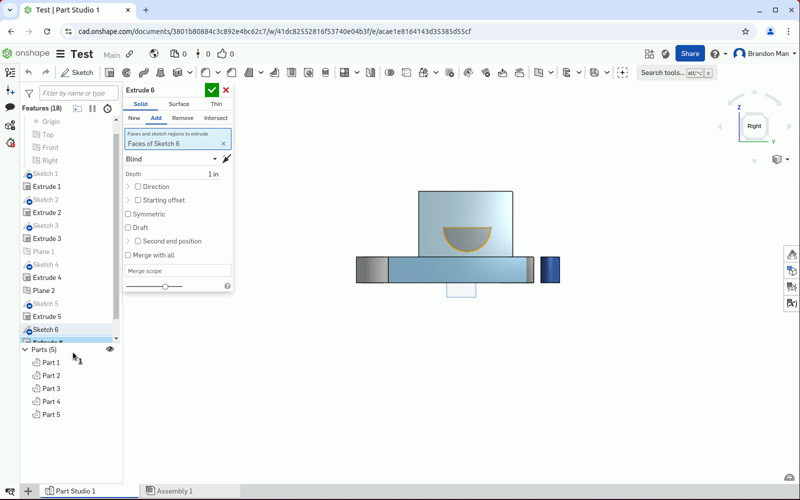
mouse_move(143, 106)
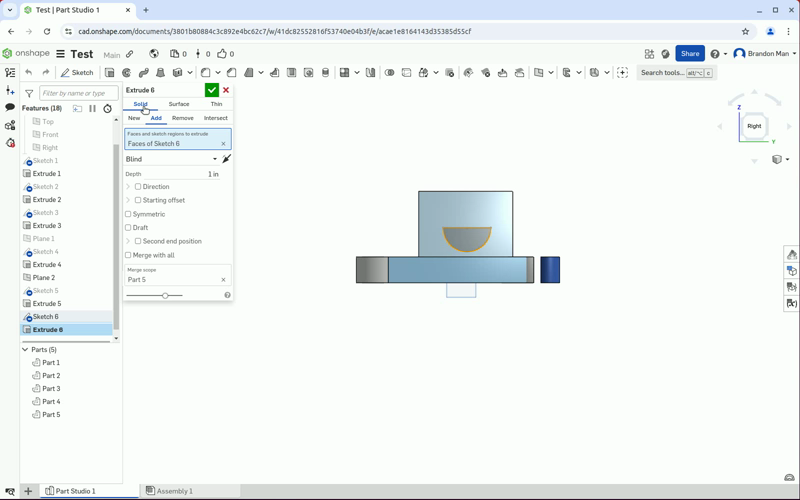
click(143, 106)
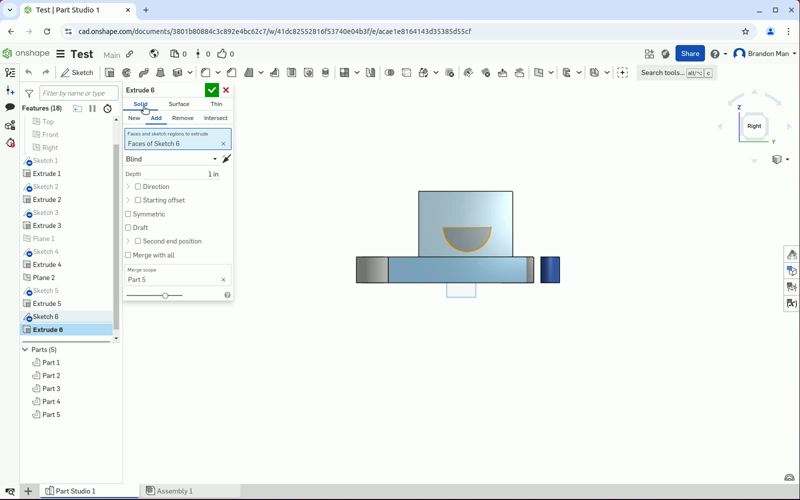
mouse_move(186, 120)
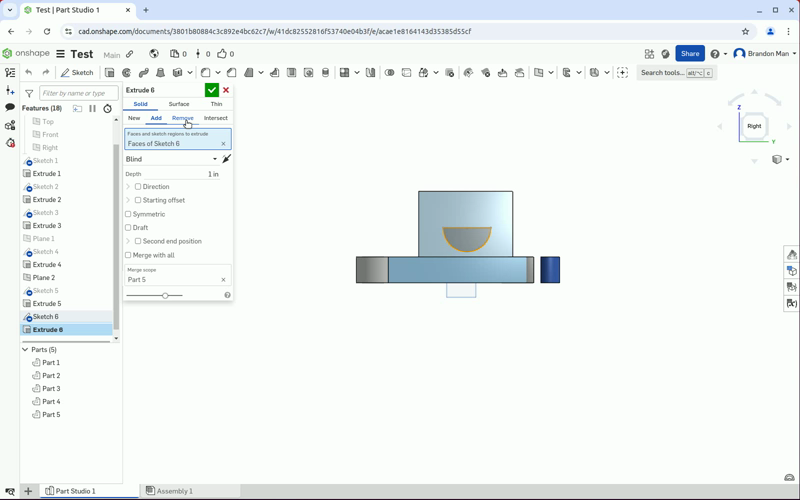
click(186, 120)
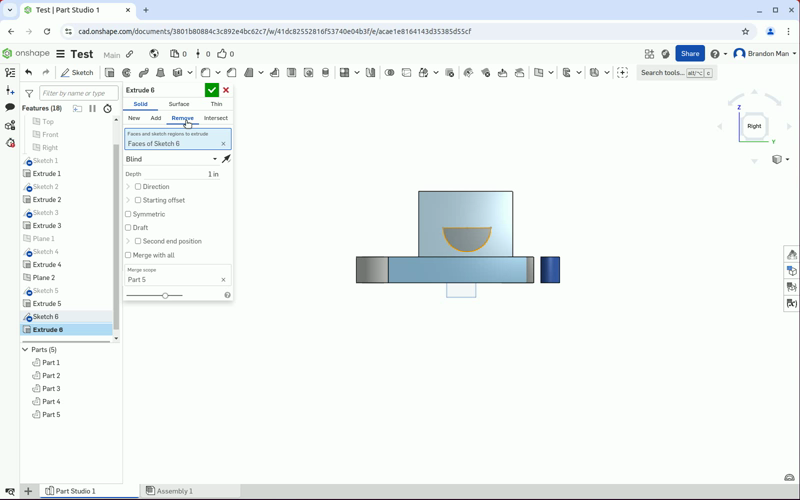
key(tab, 4)
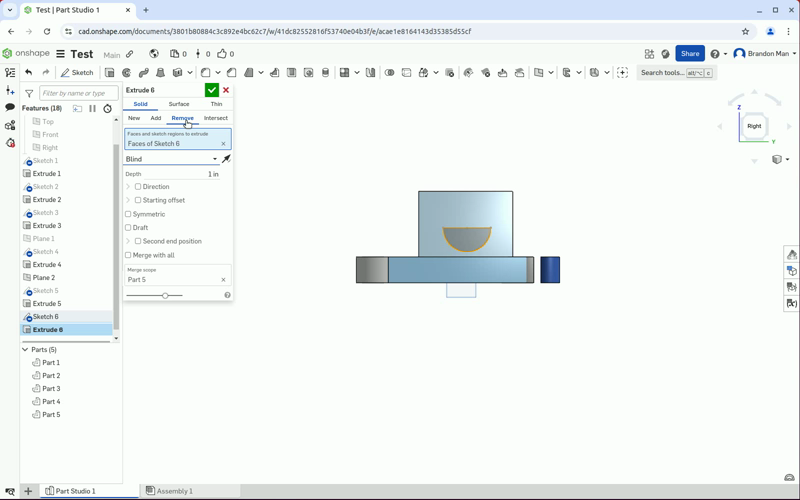
text(23.83)
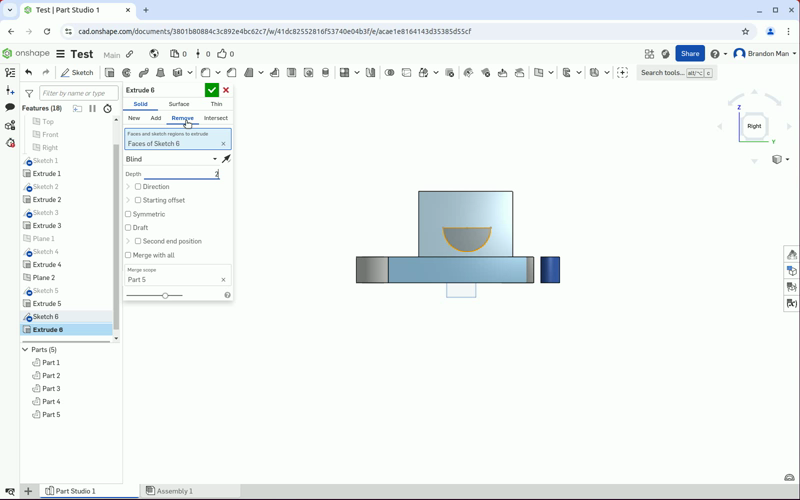
key(tab, 6)
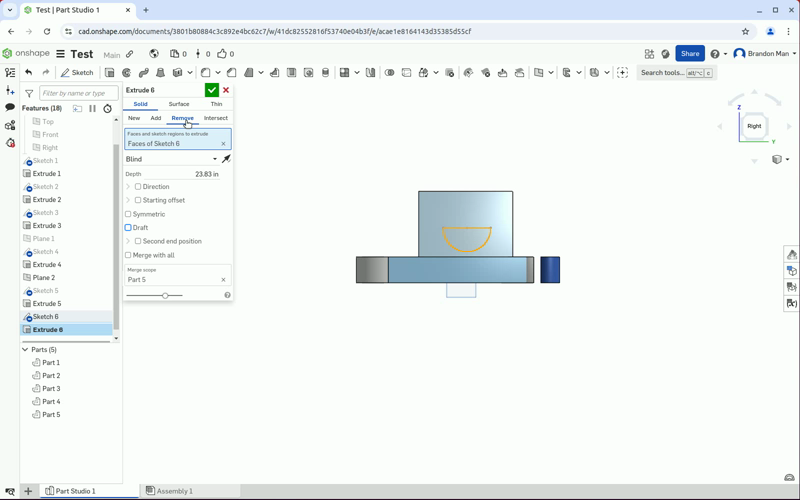
key(space)
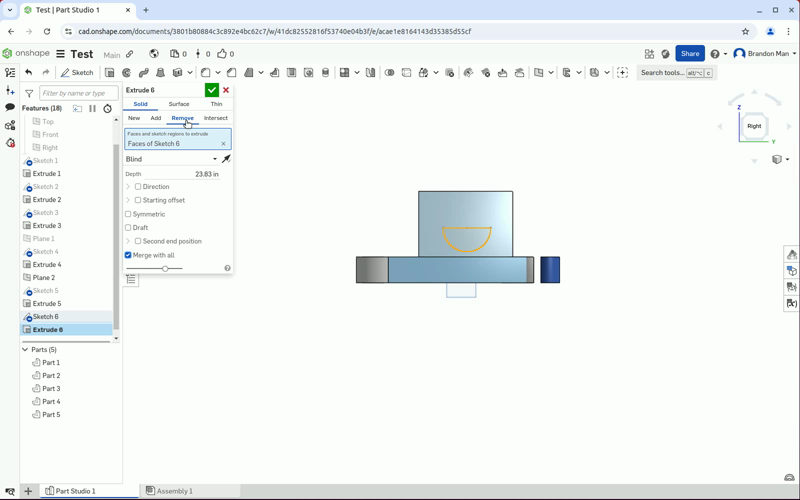
key(enter)
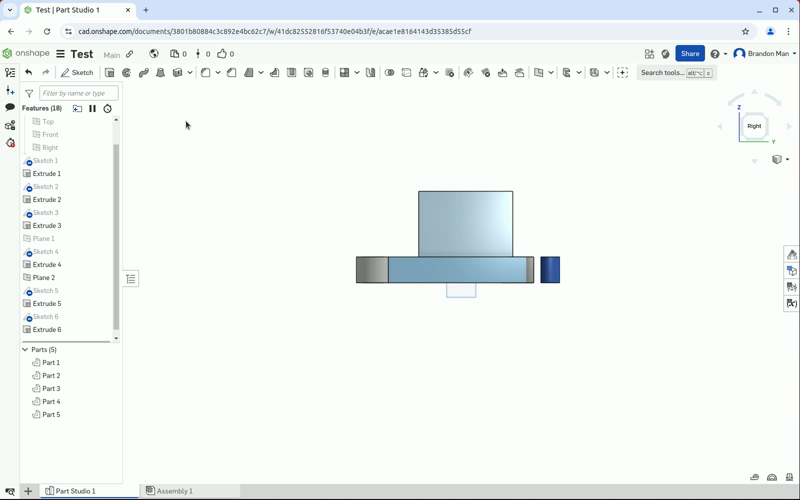
key(shift+h)
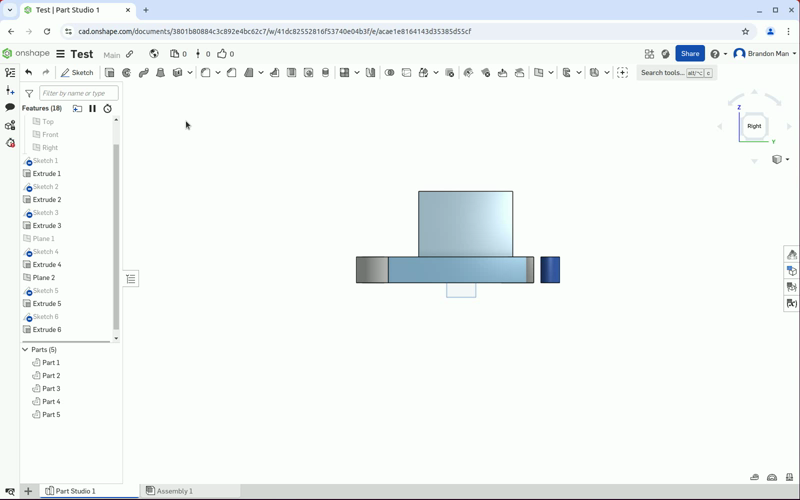
key(shift+h)
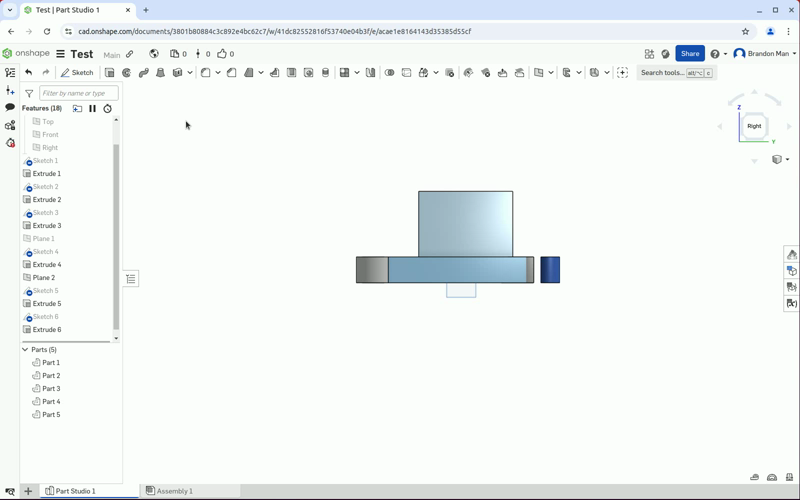
key(shift+7)
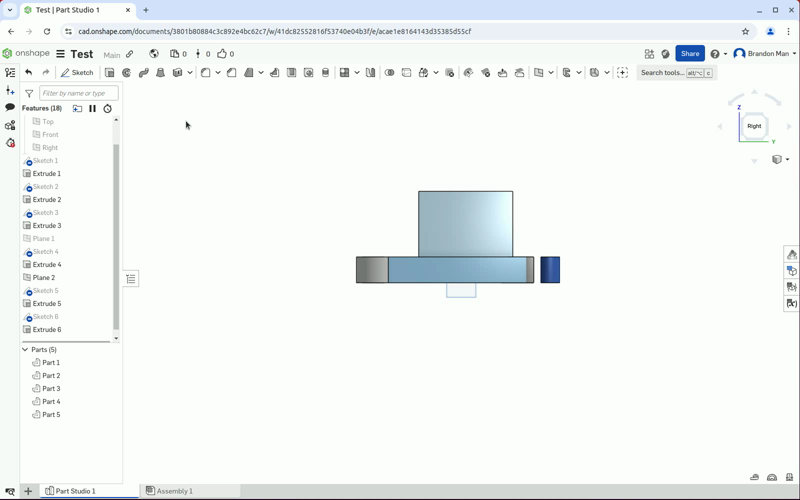
key(right, 2)
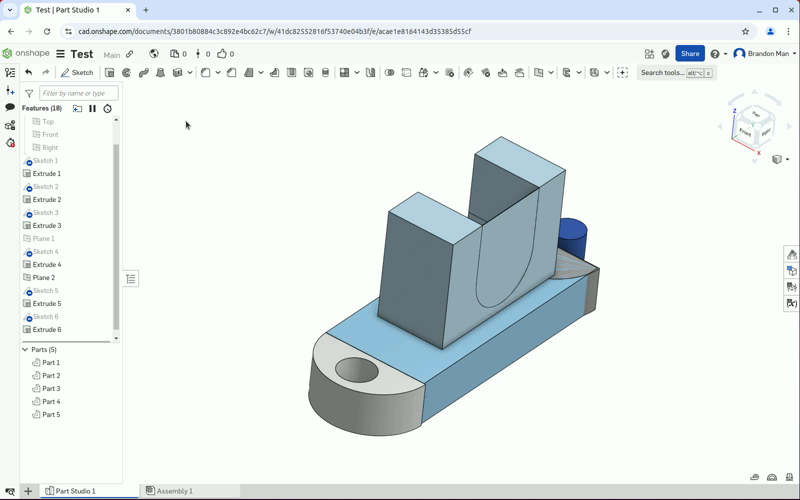
key(down, 2)
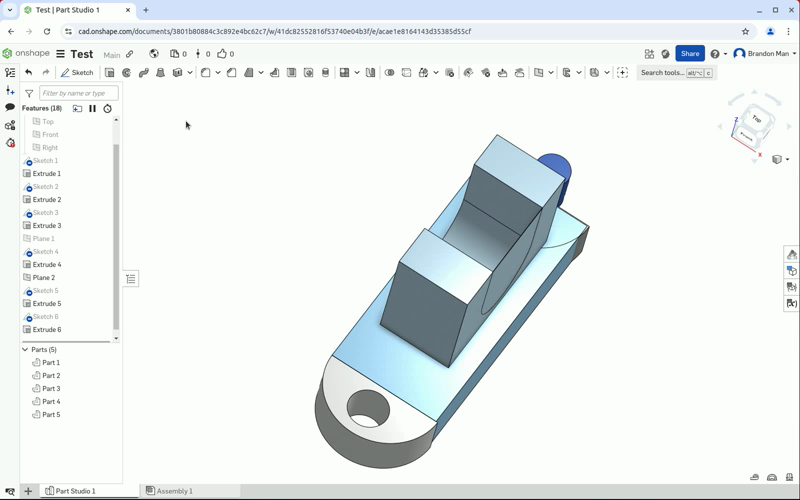
key(up, 2)
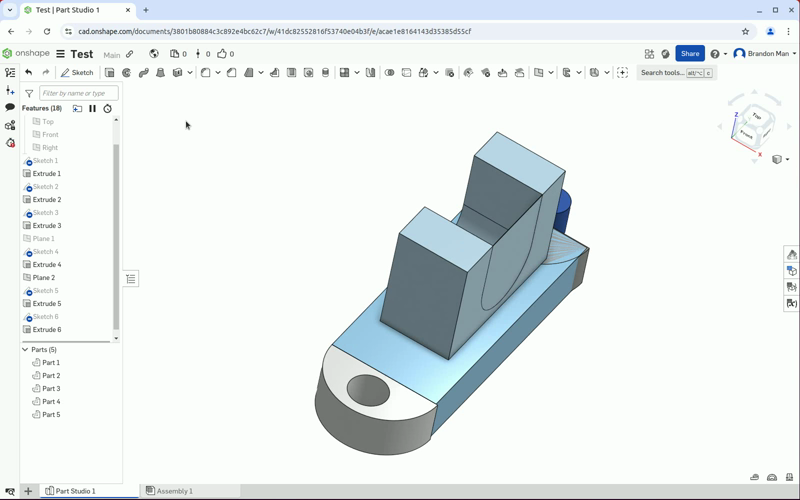
key(left, 2)
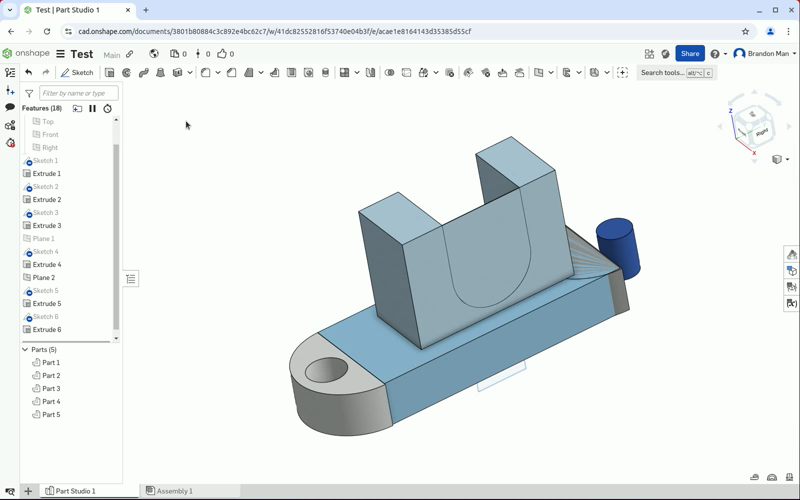
mouse_move(69, 163)
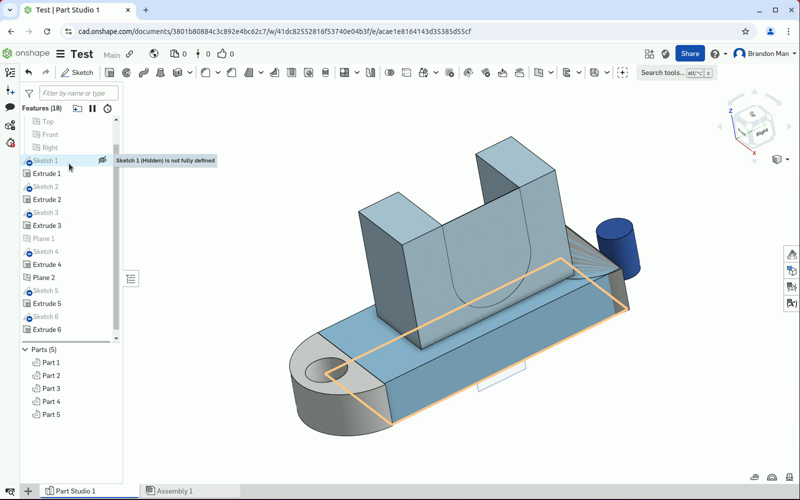
click(69, 163)